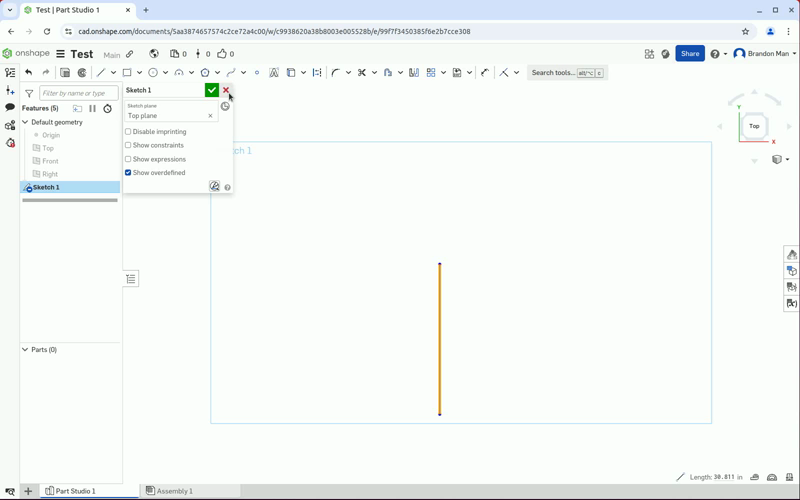
key(shift+h)
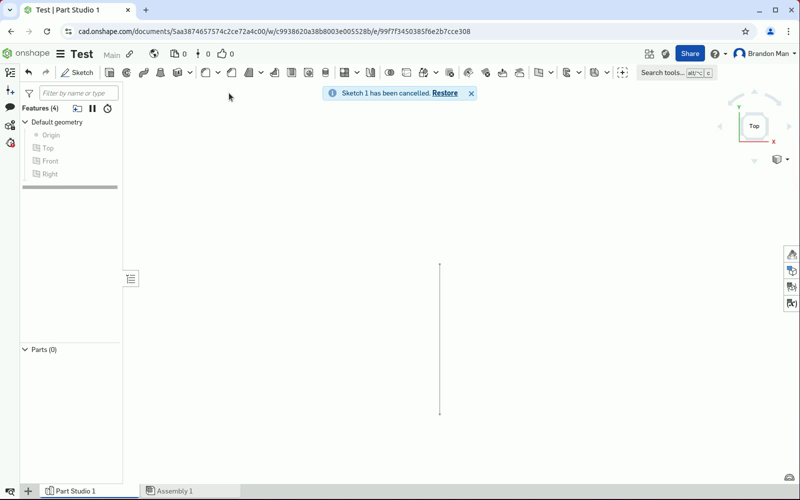
mouse_move(73, 352)
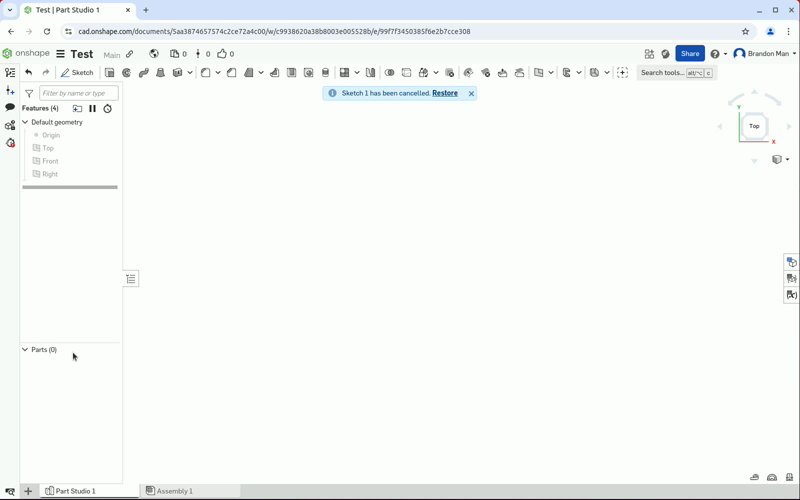
key(y)
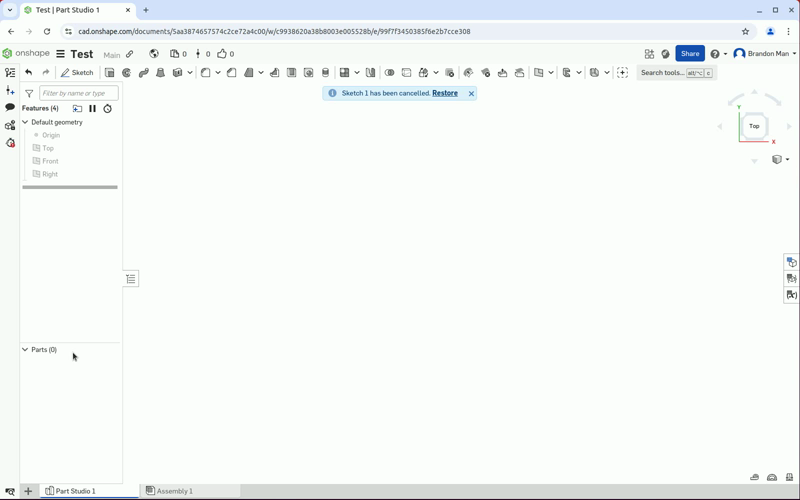
key(shift+p)
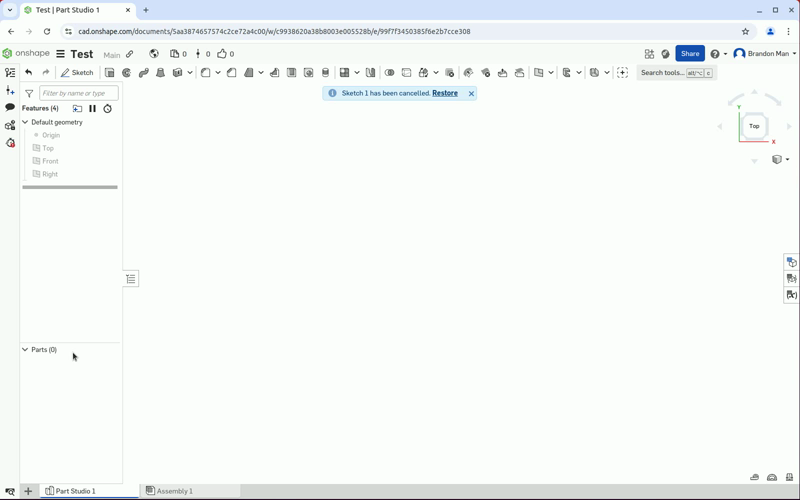
key(space)
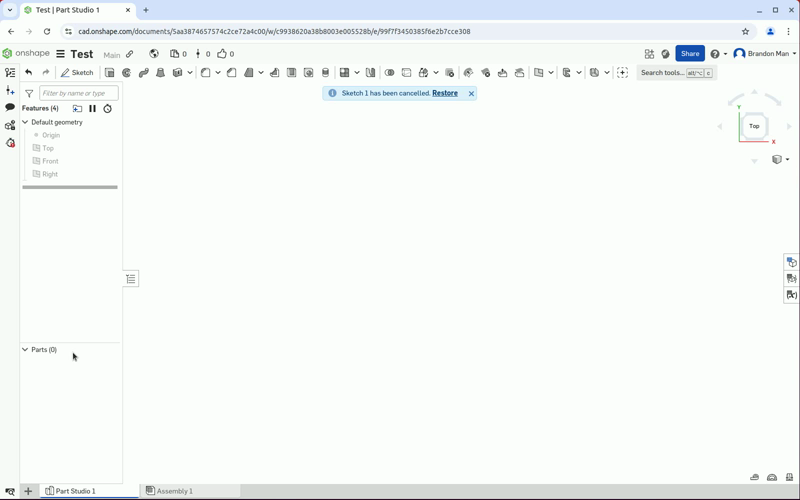
key_down(shift)
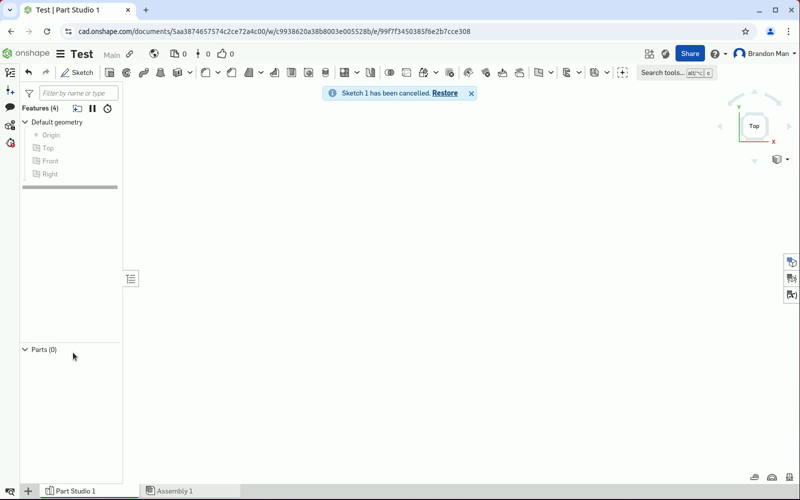
key(up)
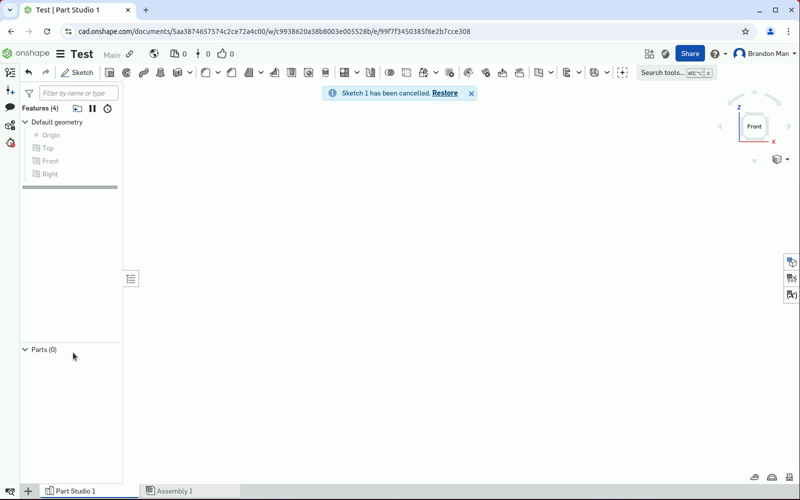
key_up(shift)
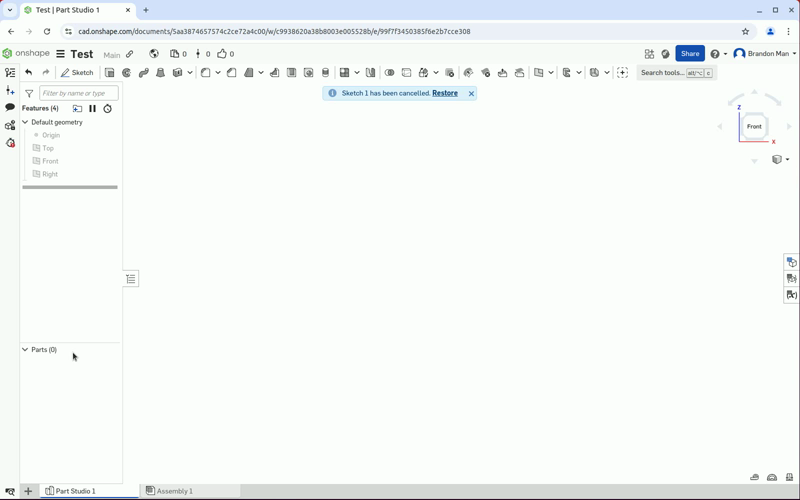
mouse_move(73, 352)
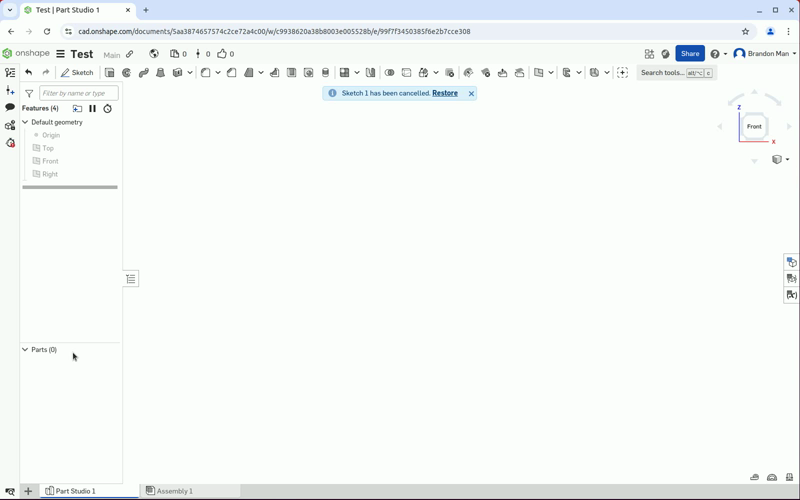
key(shift+y)
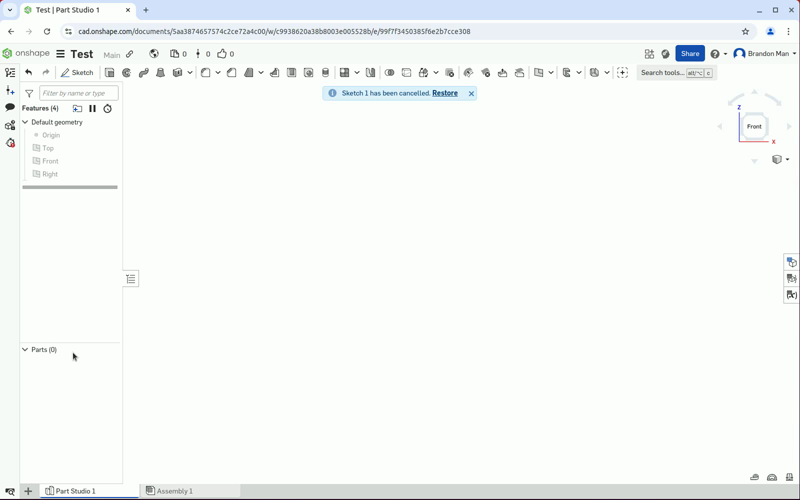
key(shift+s)
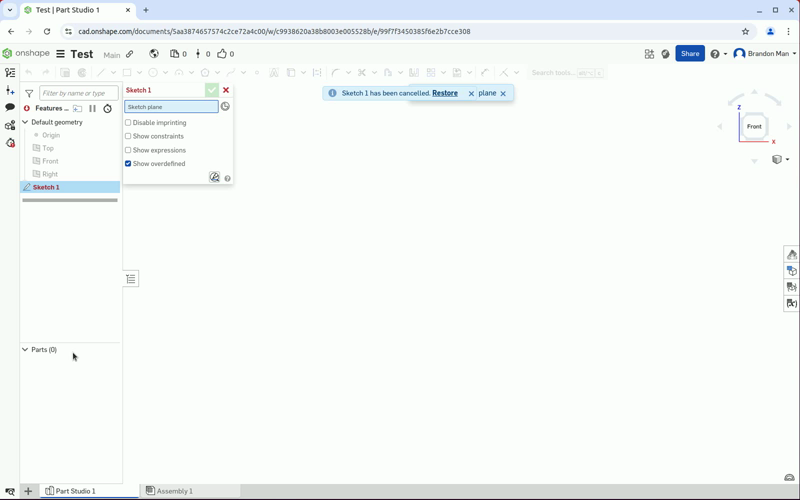
mouse_move(73, 163)
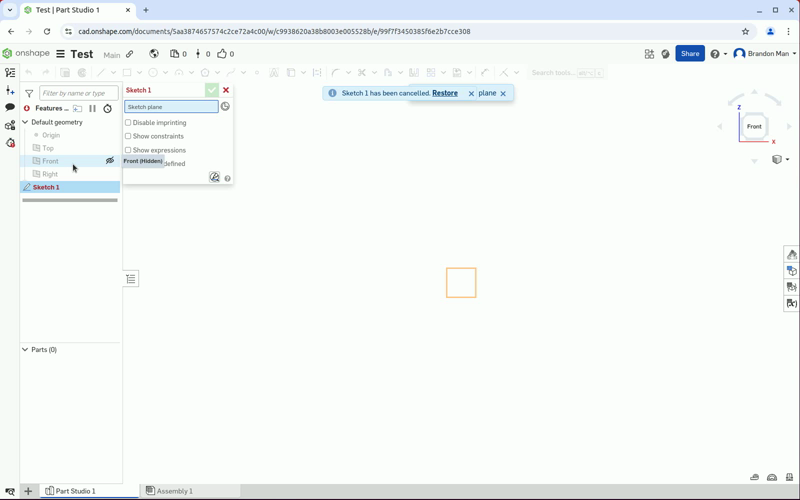
click(73, 163)
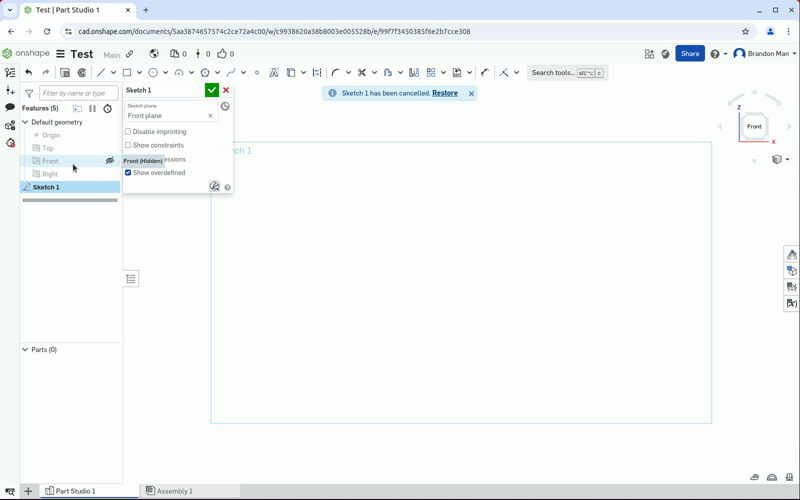
mouse_move(73, 352)
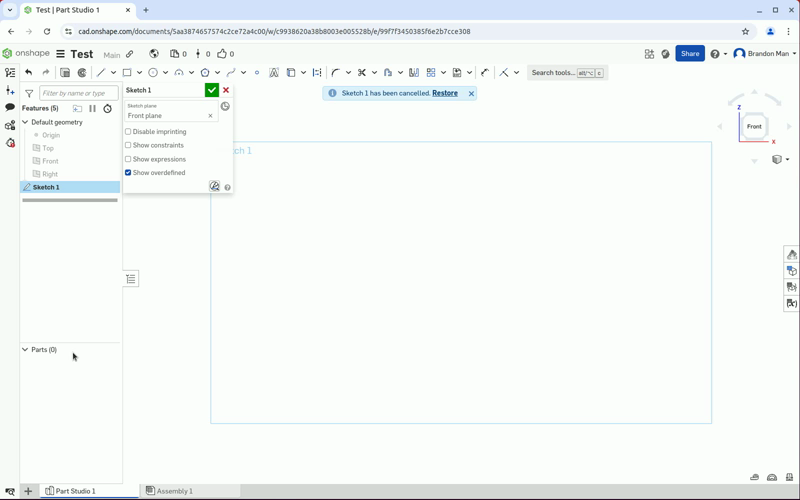
key(y)
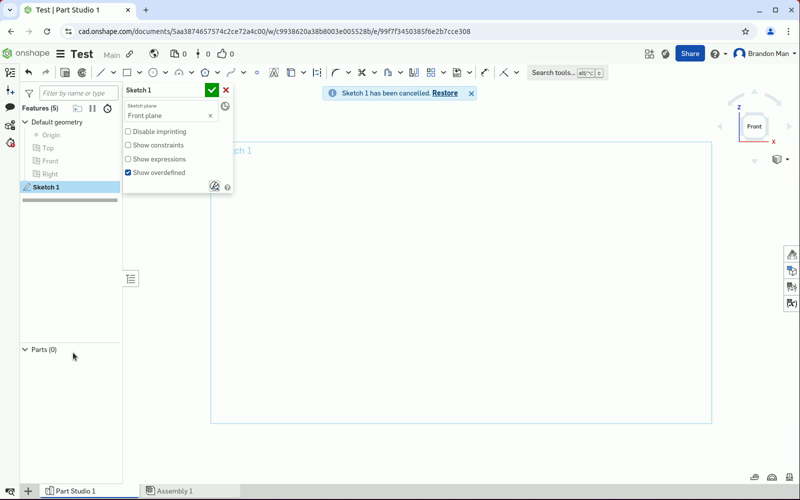
key(l)
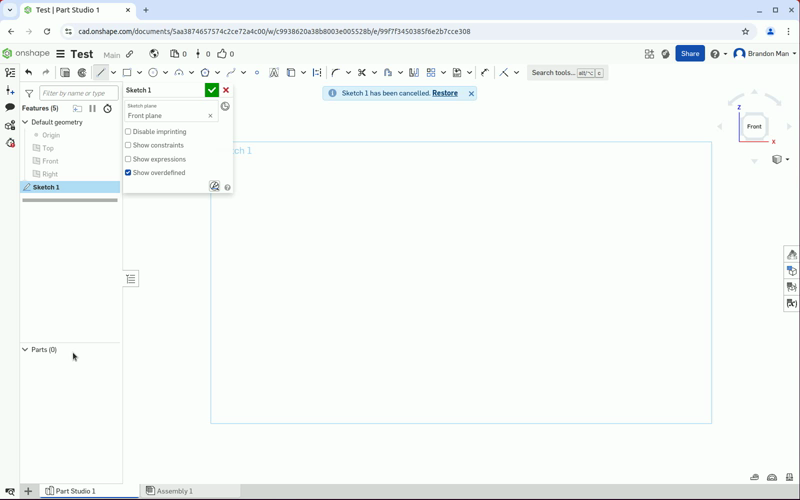
key_down(shift)
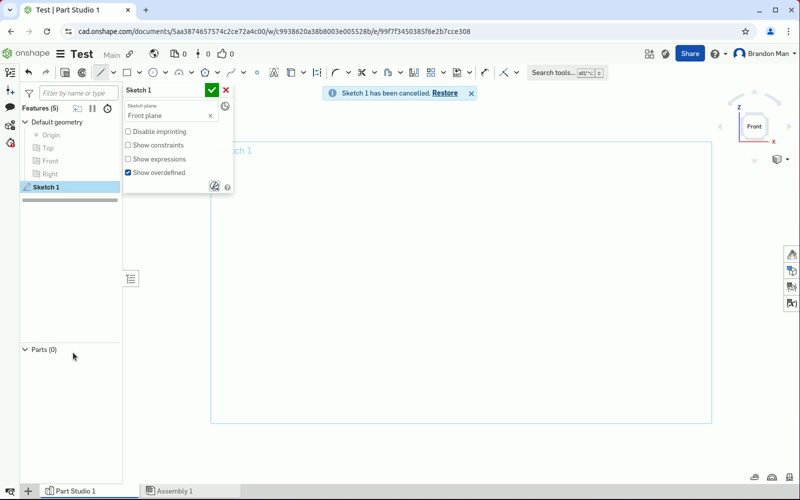
mouse_move(459, 285)
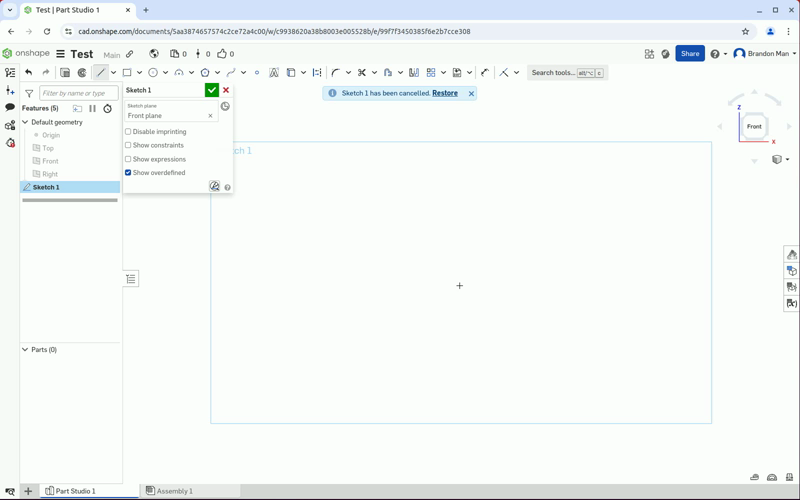
click(459, 285)
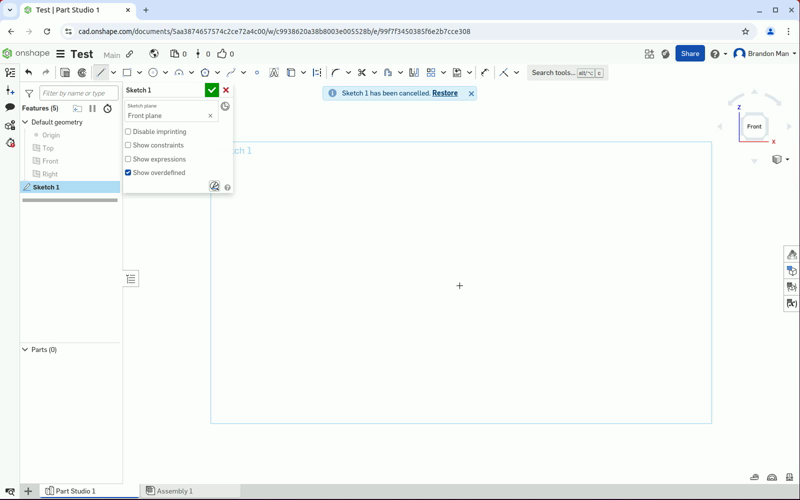
key_up(shift)
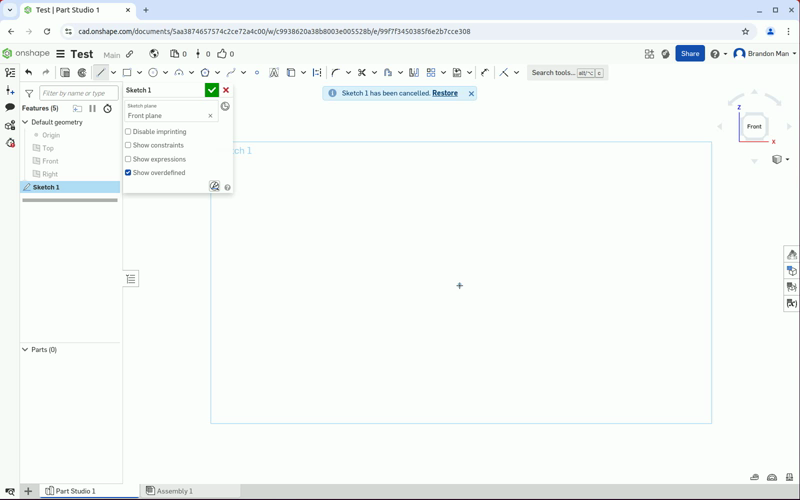
key_down(shift)
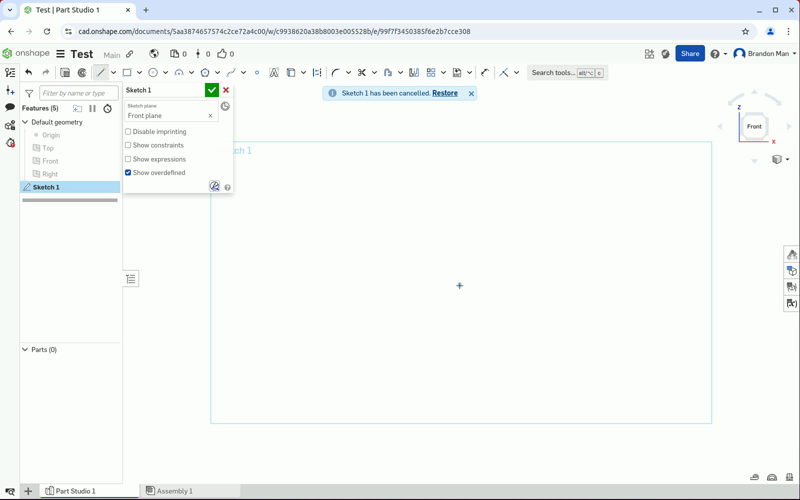
mouse_move(489, 285)
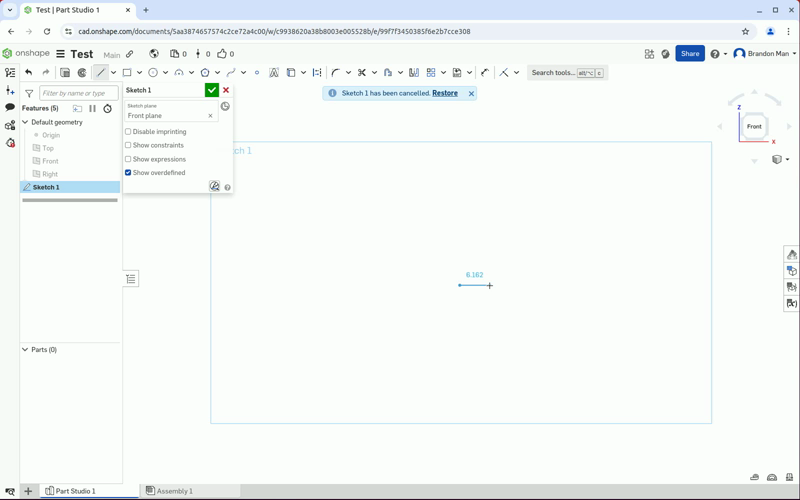
mouse_move(463, 285)
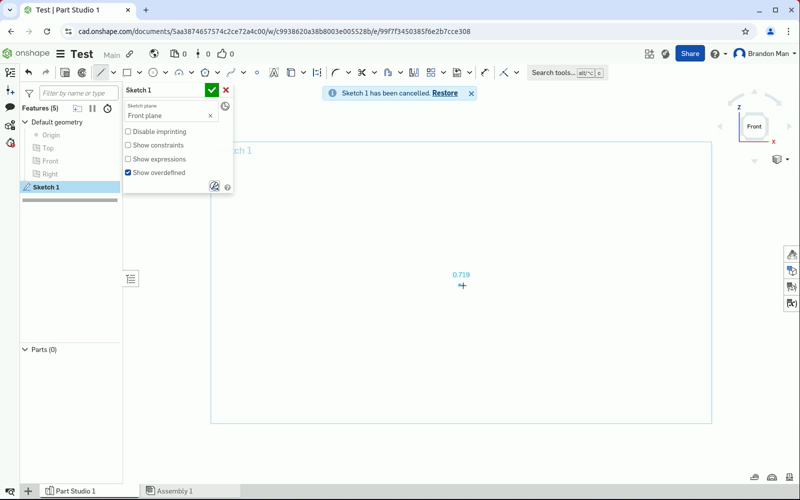
scroll(6)
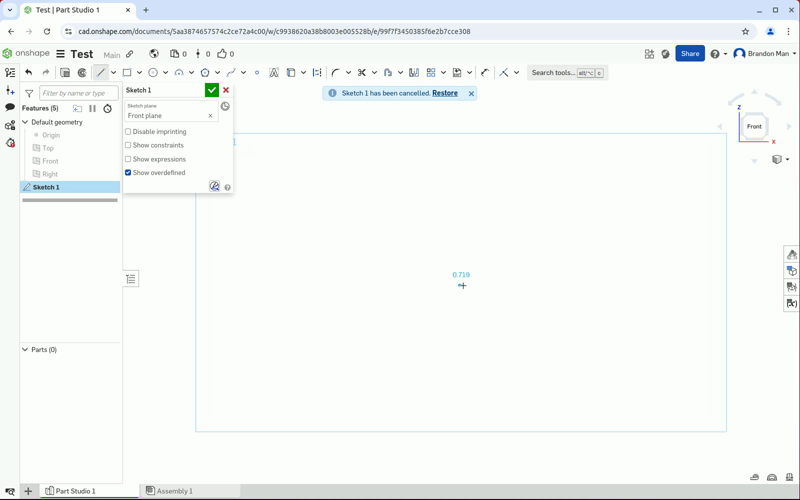
scroll(6)
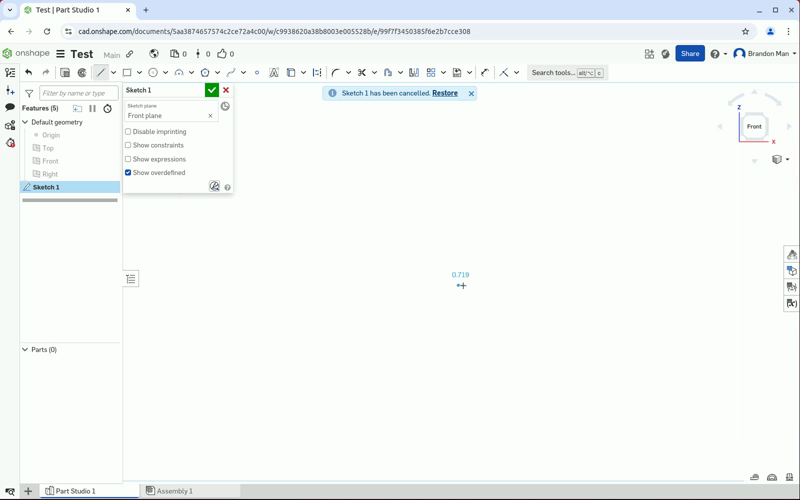
scroll(6)
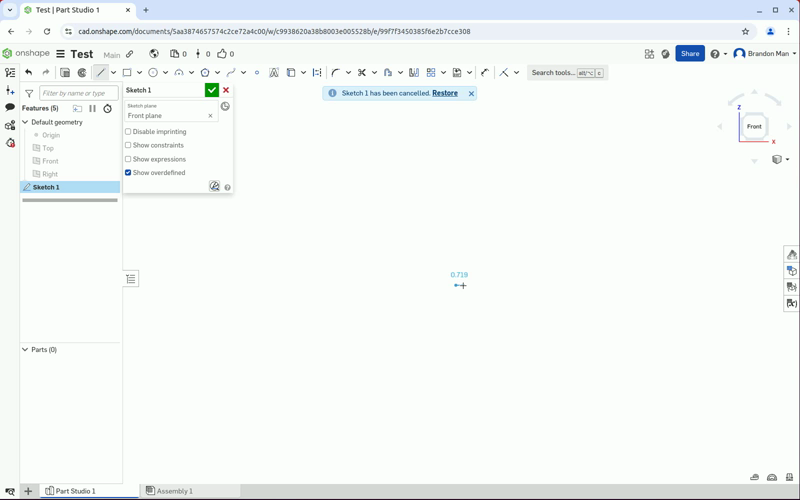
scroll(6)
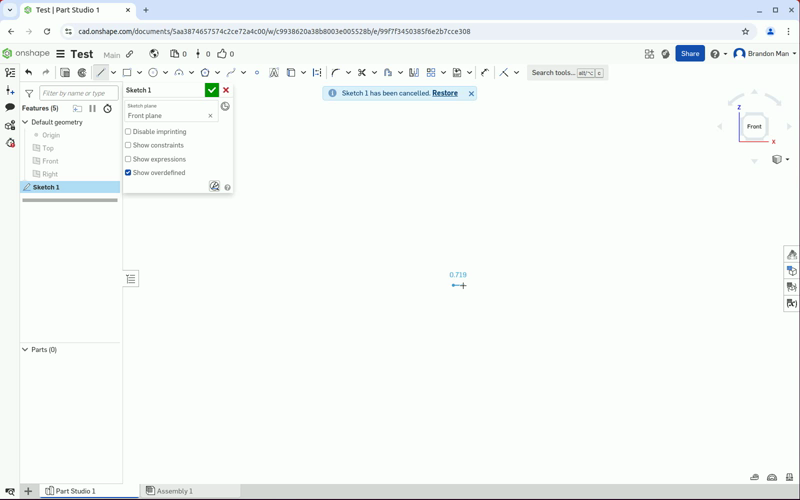
scroll(6)
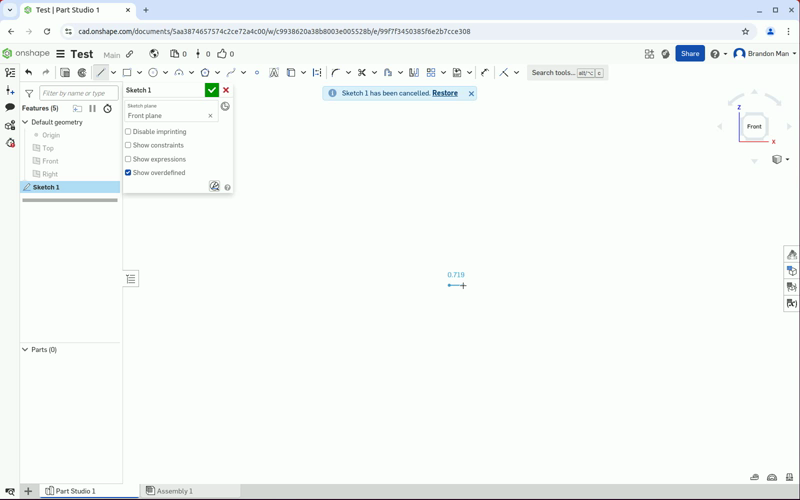
scroll(6)
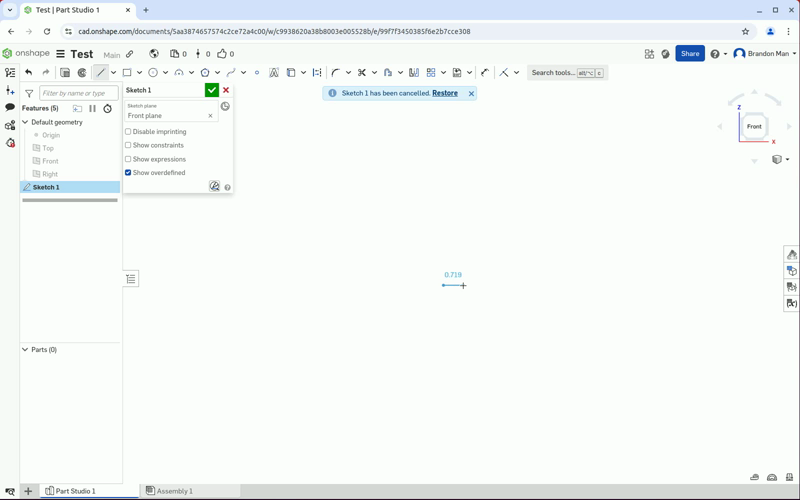
scroll(6)
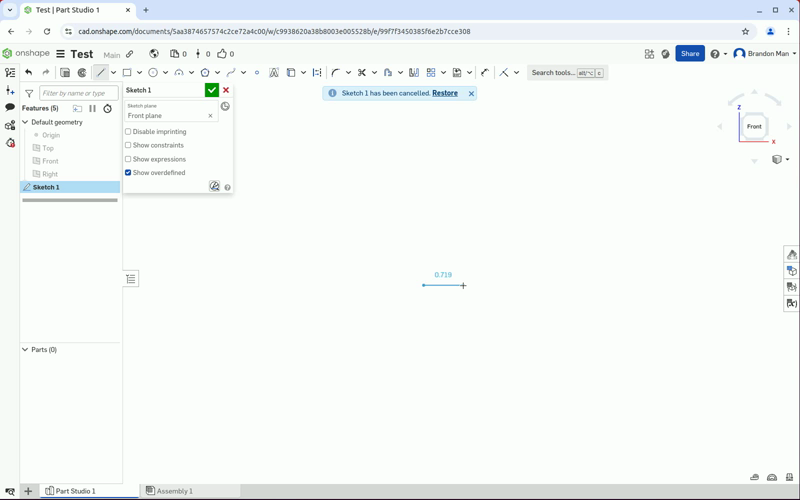
click(463, 285)
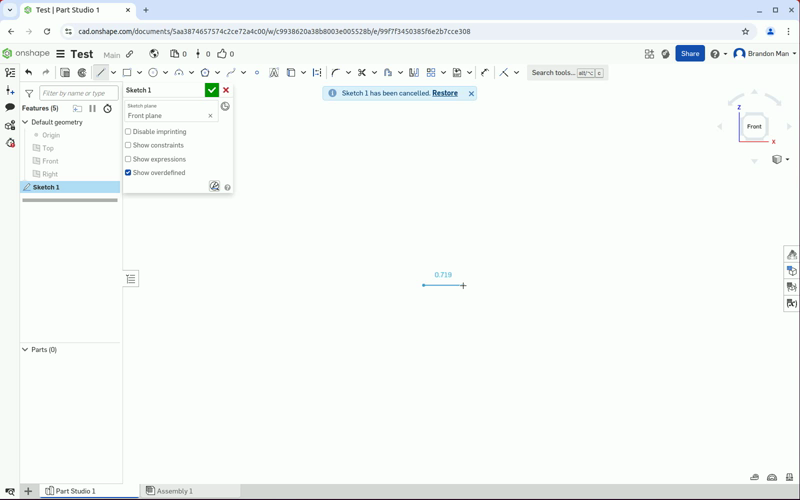
scroll(-6)
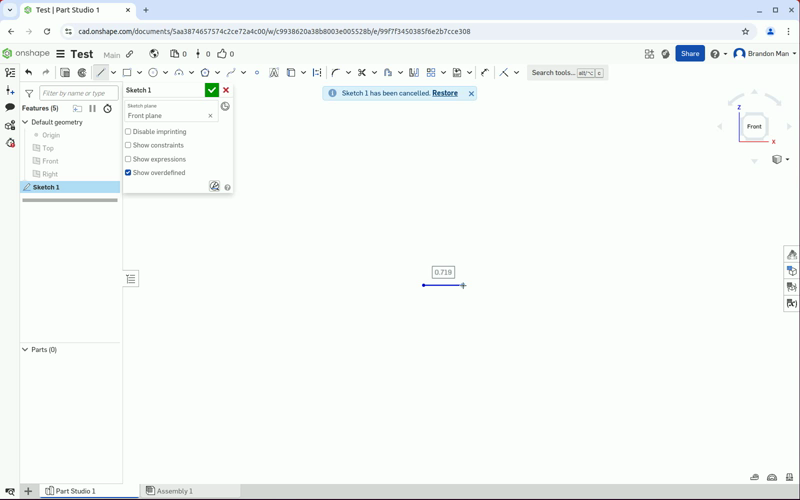
scroll(-6)
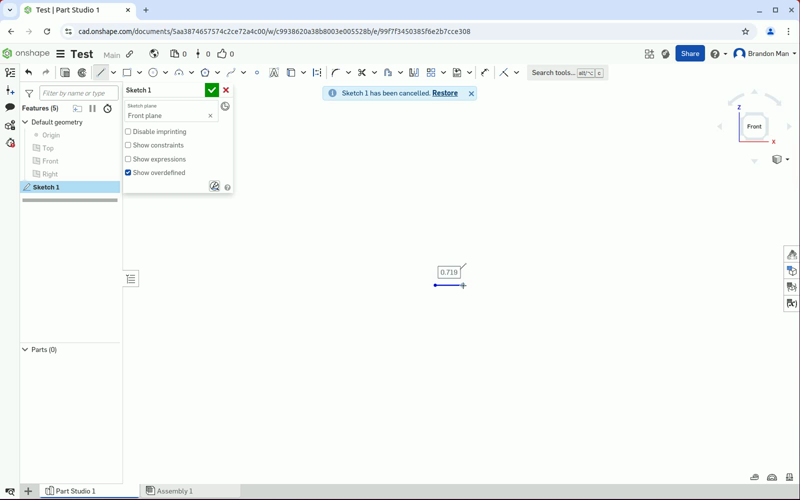
scroll(-6)
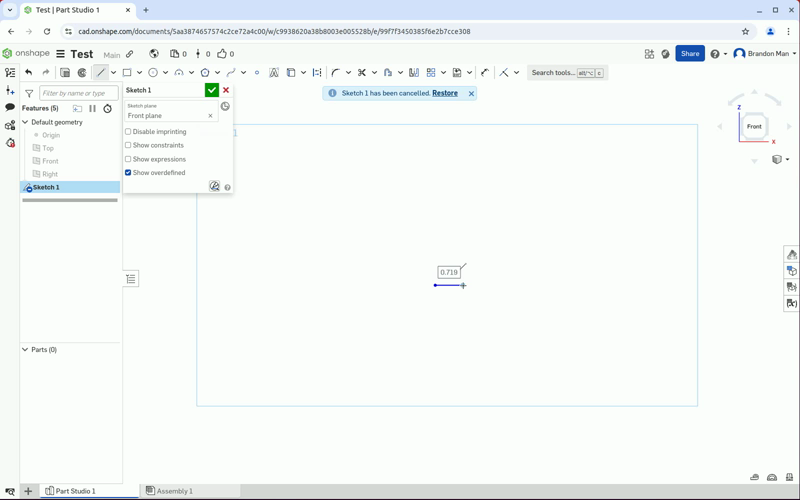
scroll(-6)
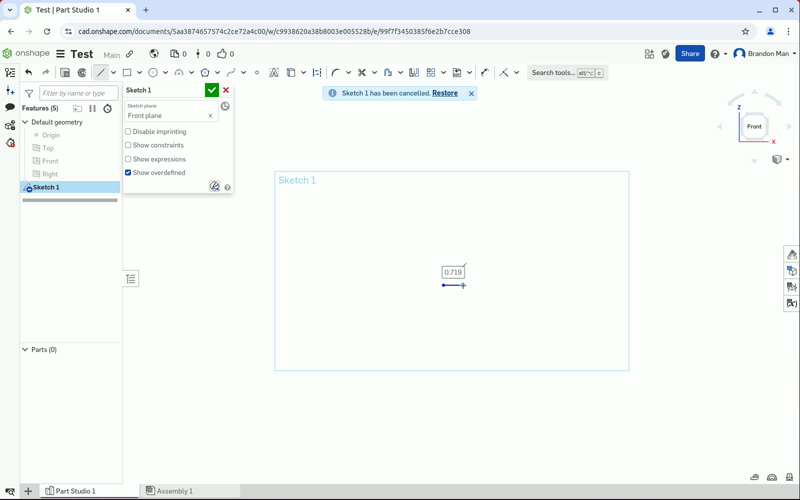
scroll(-6)
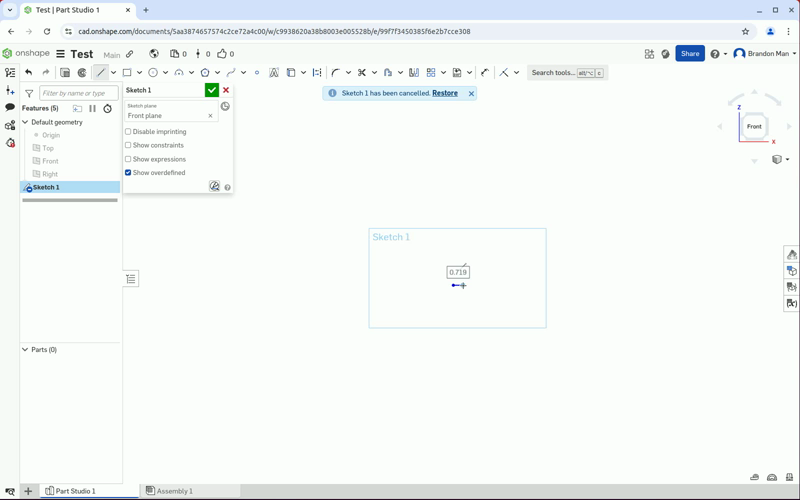
scroll(-6)
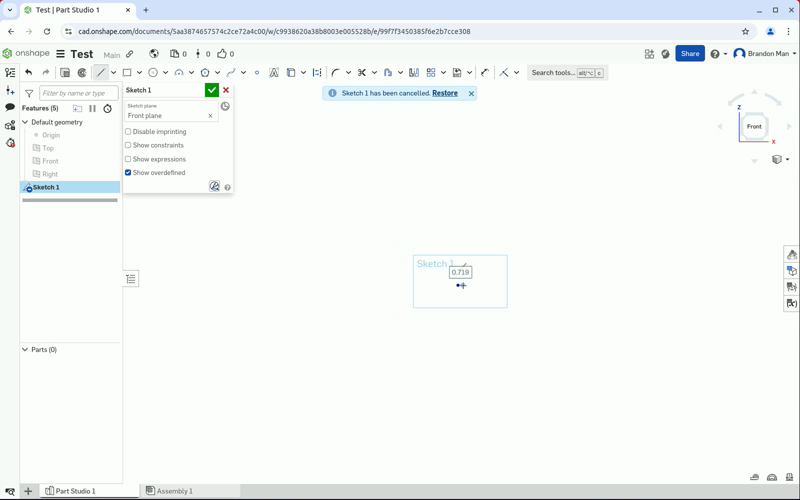
scroll(-6)
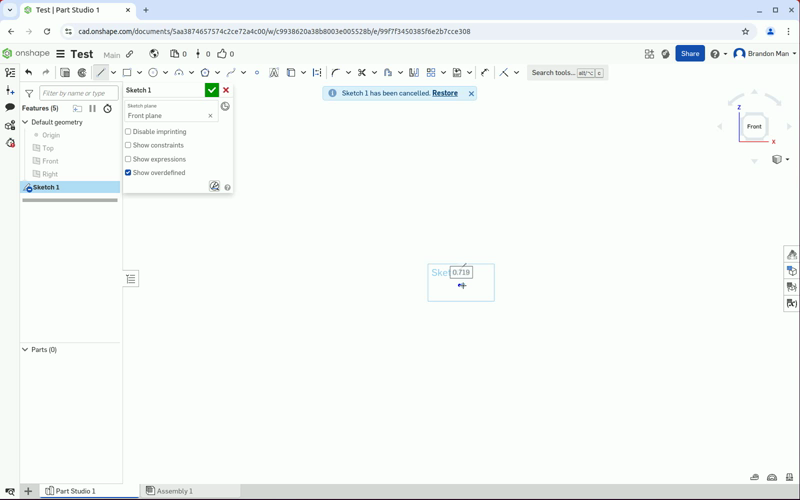
key_up(shift)
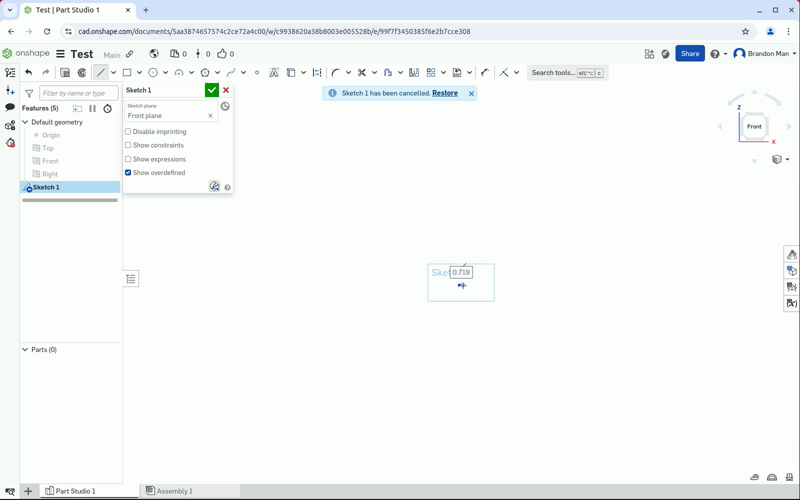
key_down(shift)
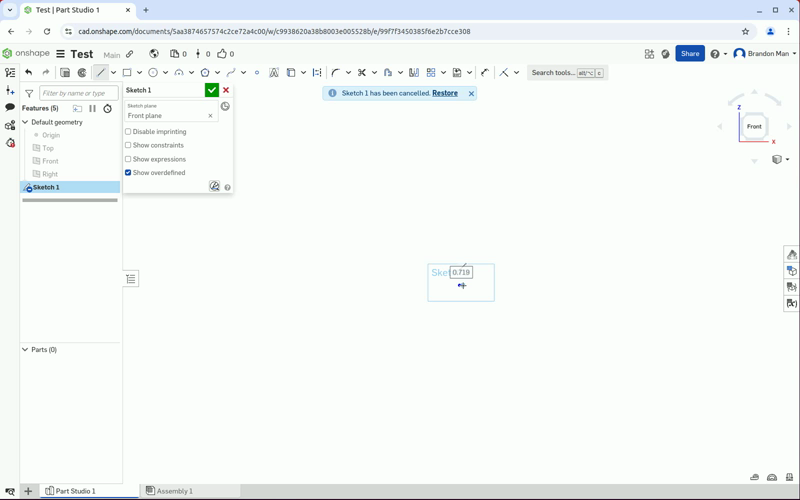
mouse_move(493, 285)
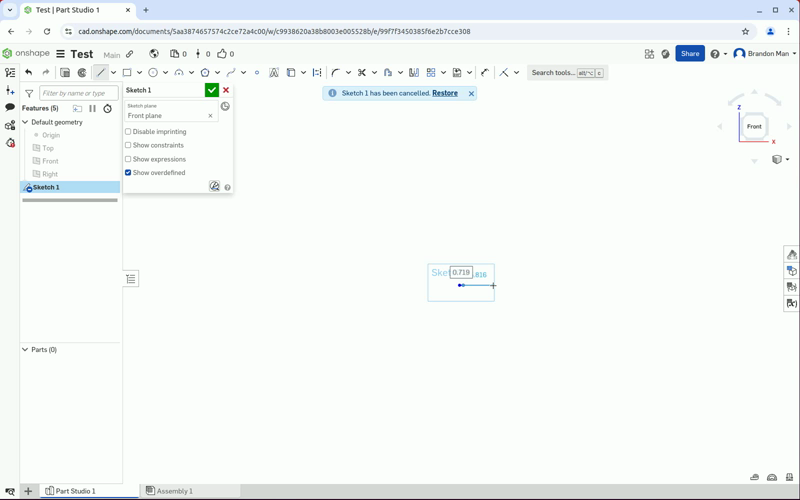
mouse_move(463, 282)
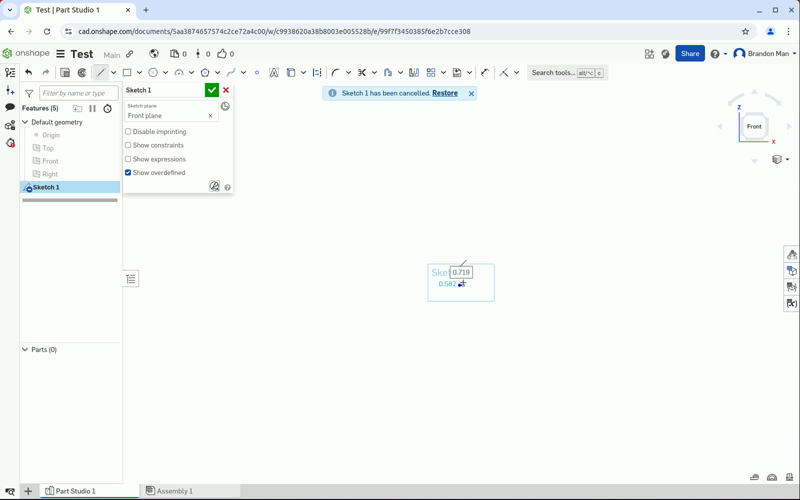
scroll(6)
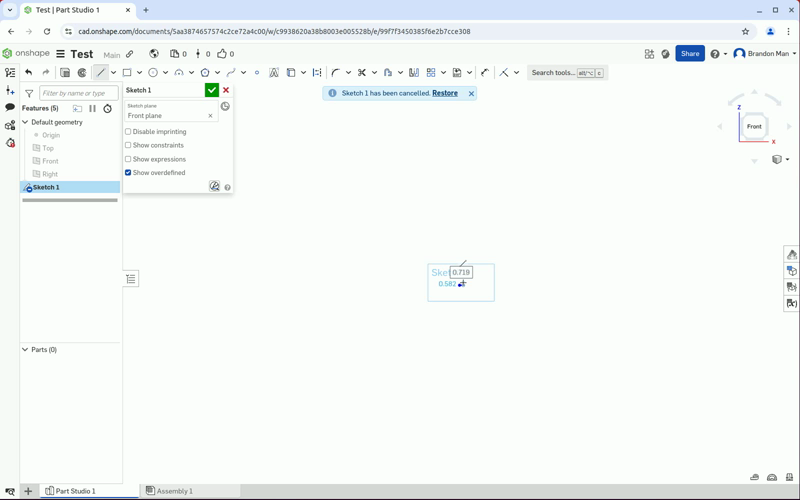
scroll(6)
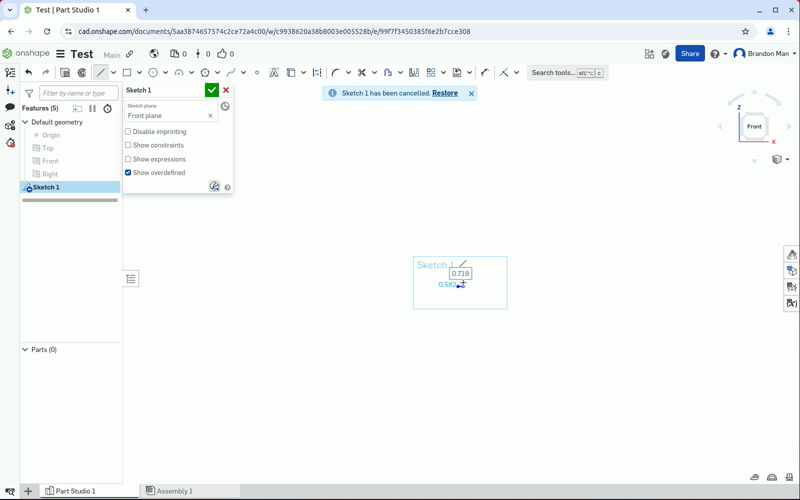
scroll(6)
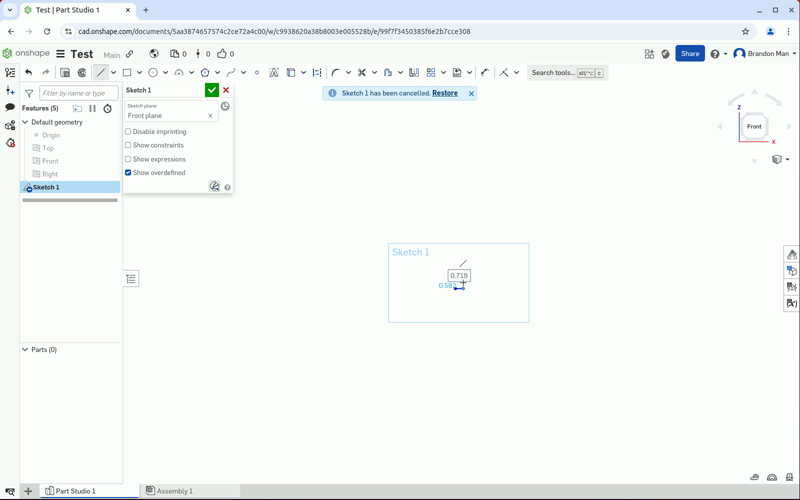
scroll(6)
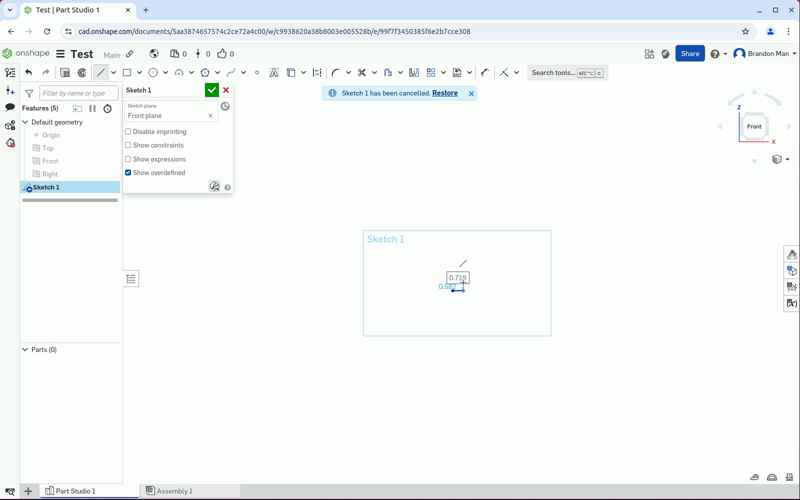
scroll(6)
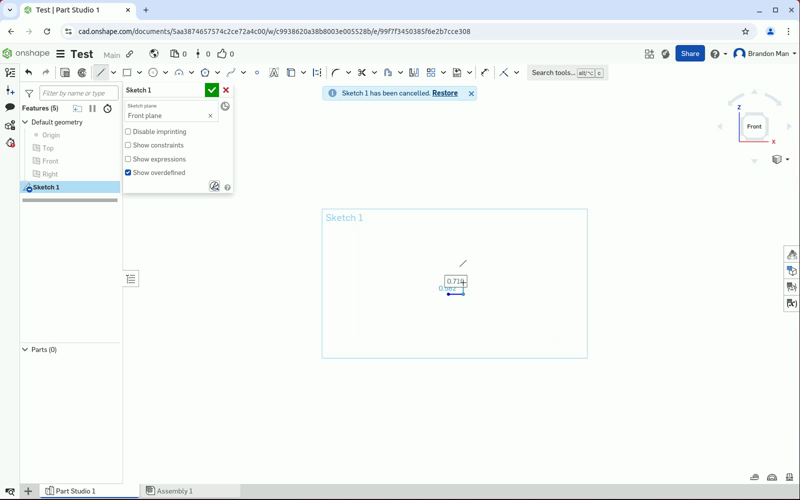
scroll(6)
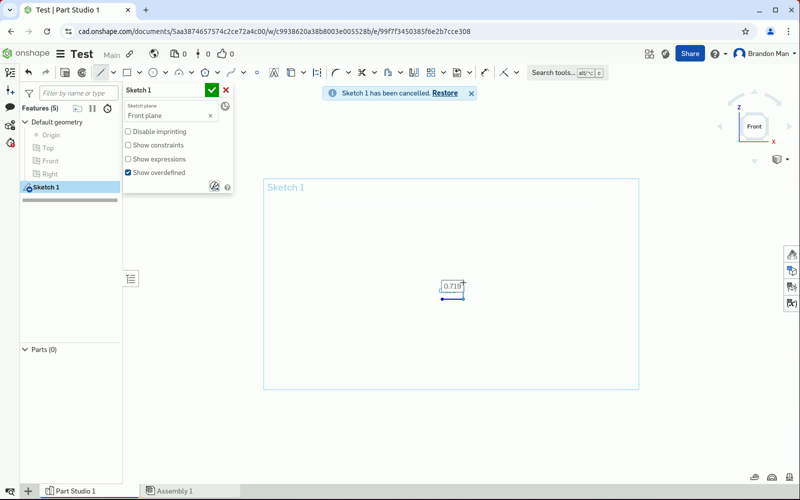
scroll(6)
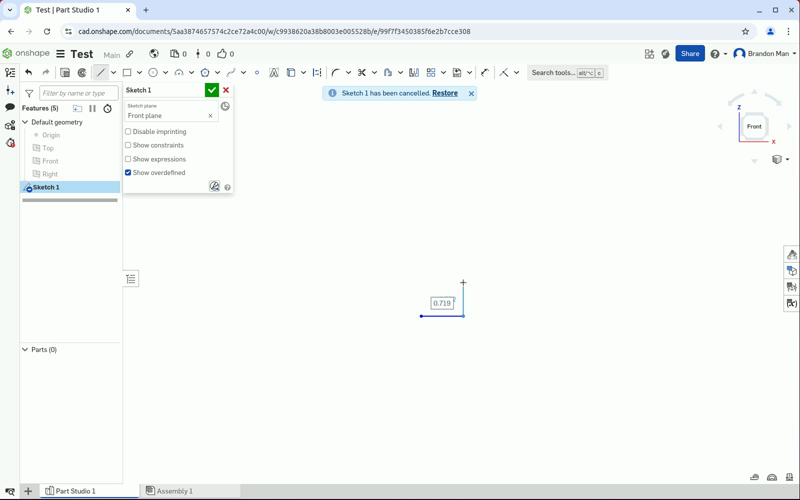
click(463, 282)
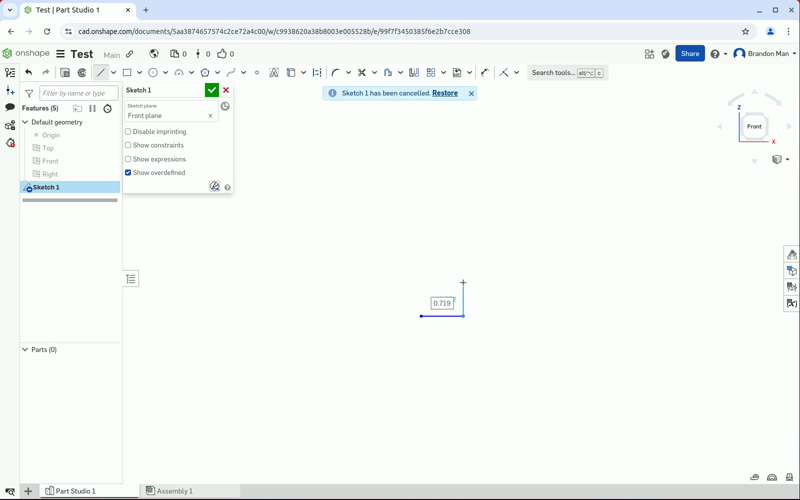
scroll(-6)
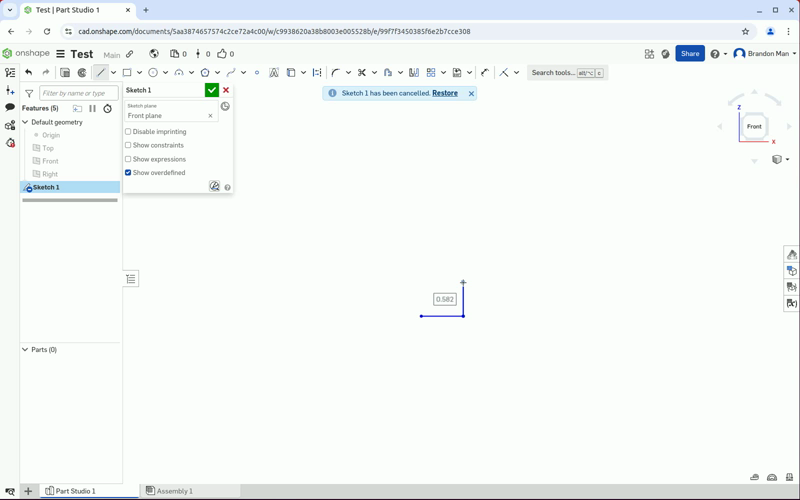
scroll(-6)
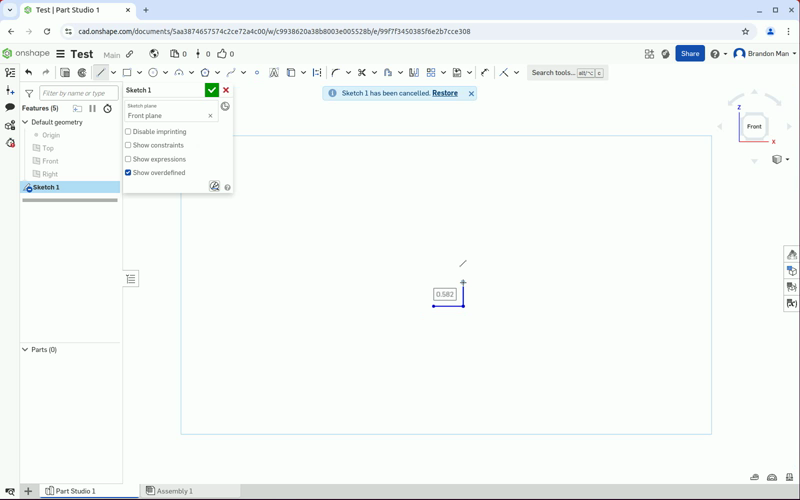
scroll(-6)
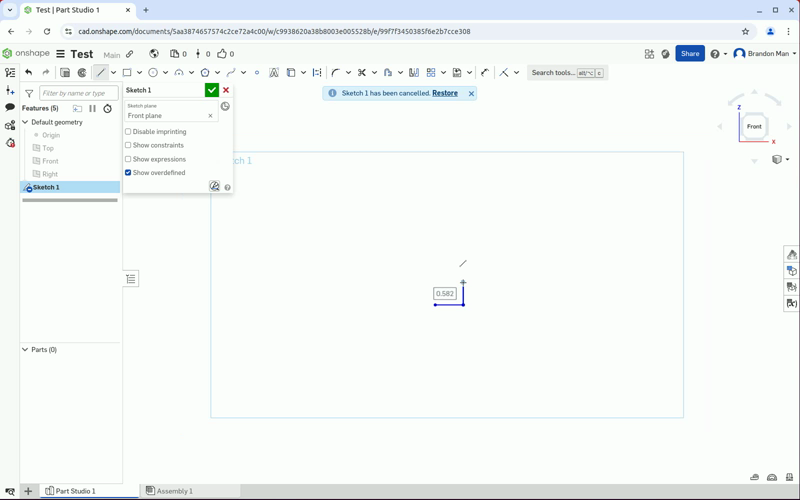
scroll(-6)
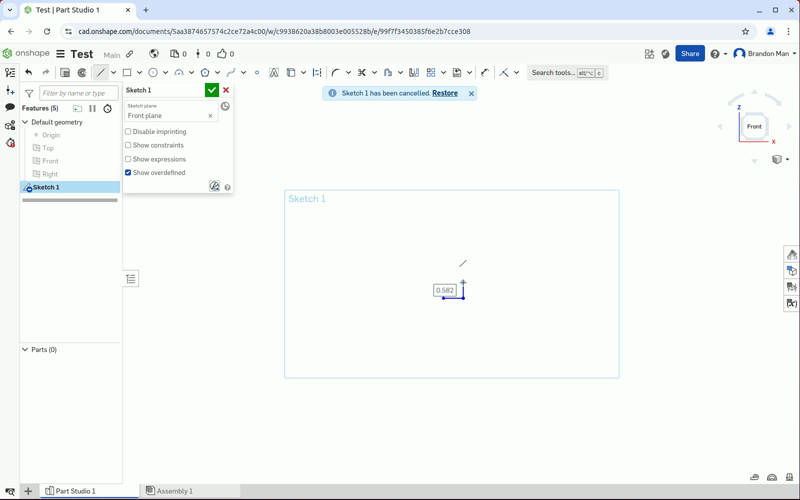
scroll(-6)
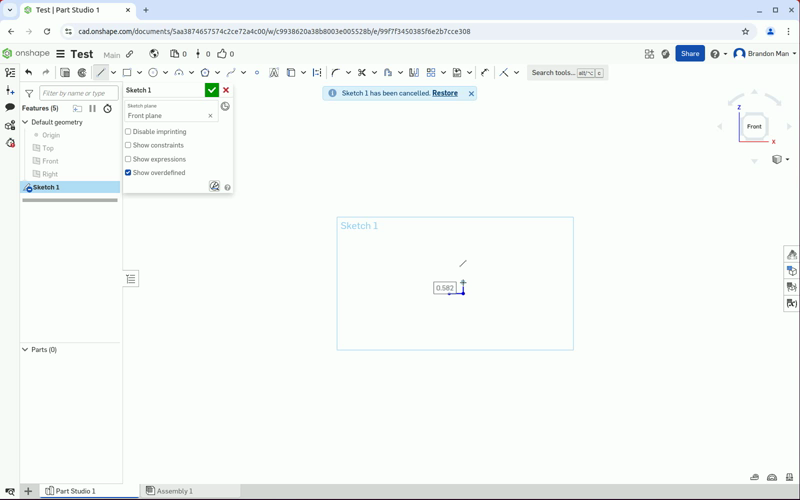
scroll(-6)
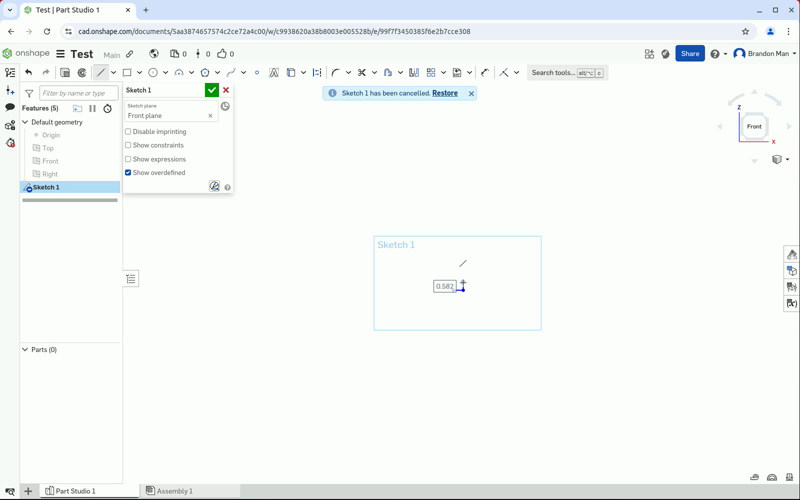
scroll(-6)
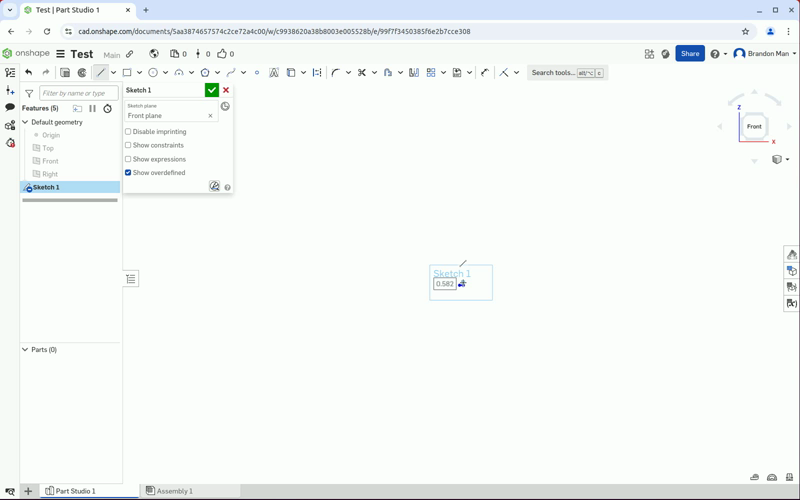
key_up(shift)
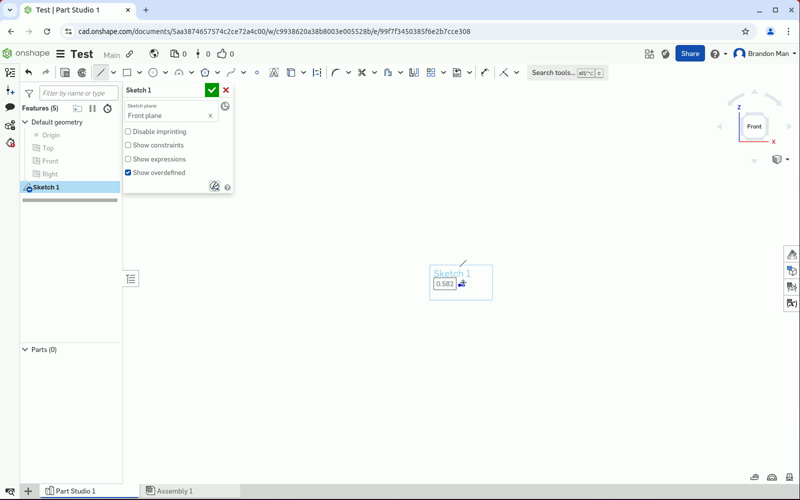
key_down(shift)
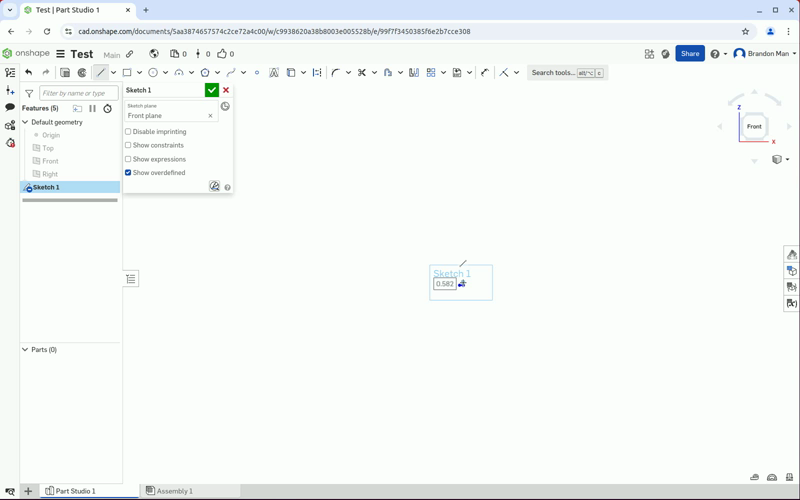
mouse_move(493, 282)
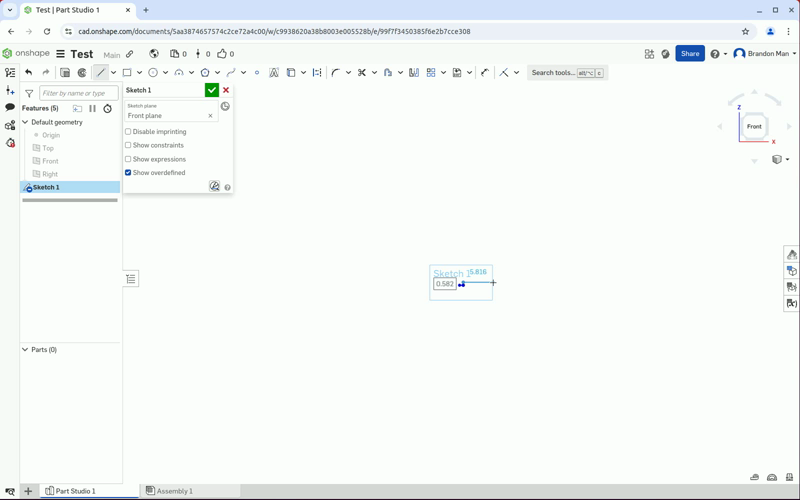
mouse_move(461, 282)
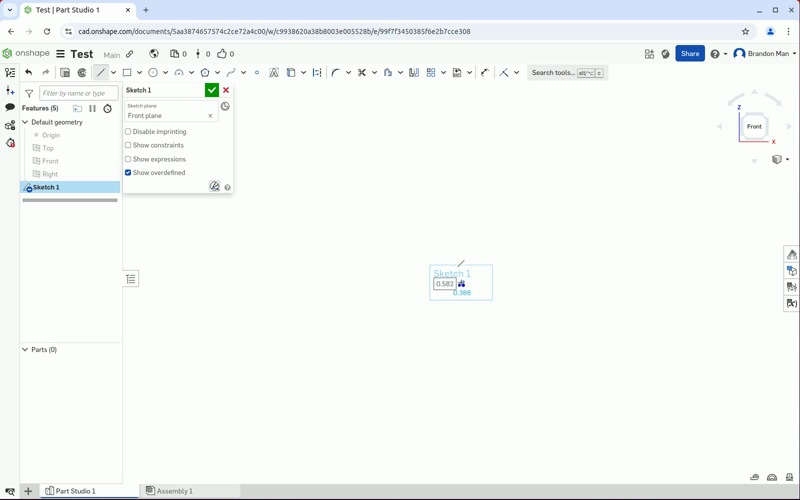
scroll(6)
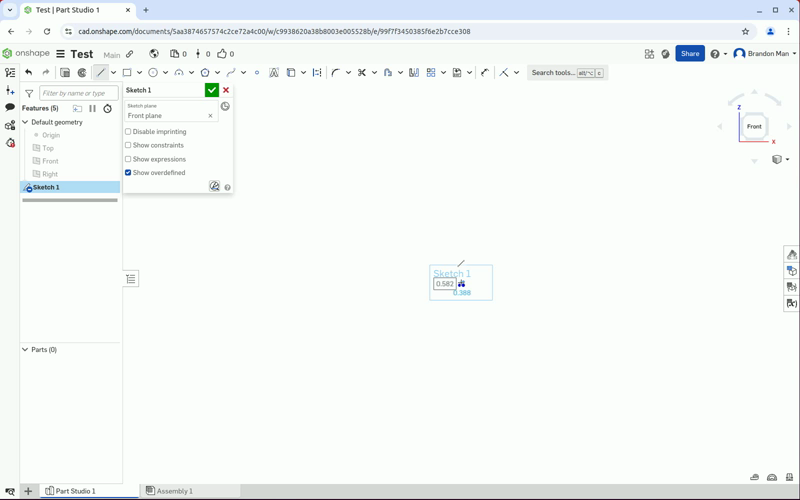
scroll(6)
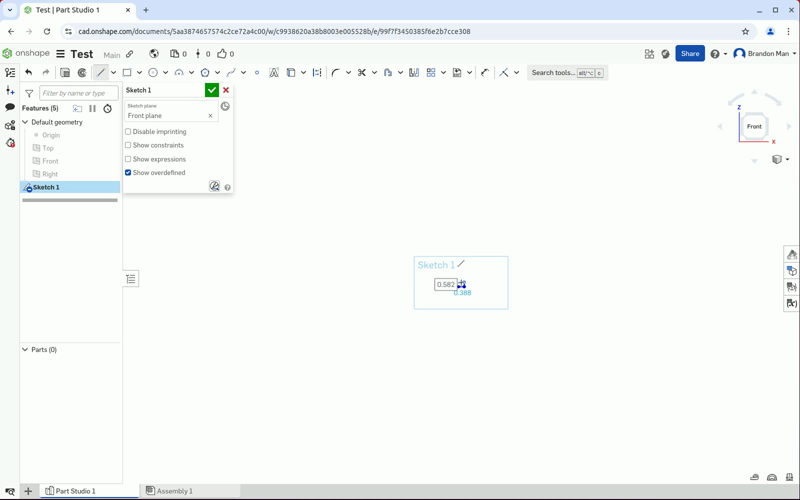
scroll(6)
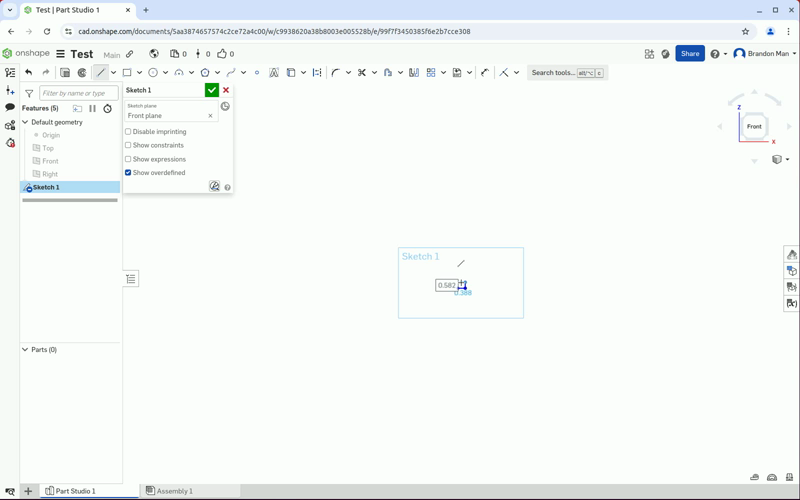
scroll(6)
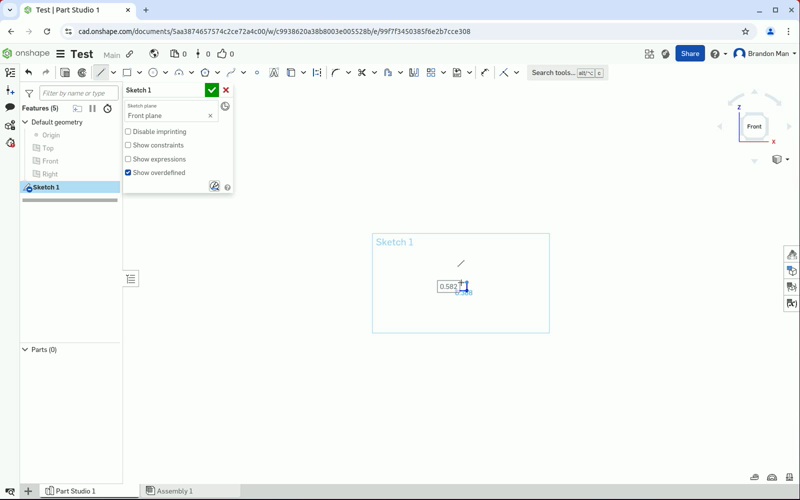
scroll(6)
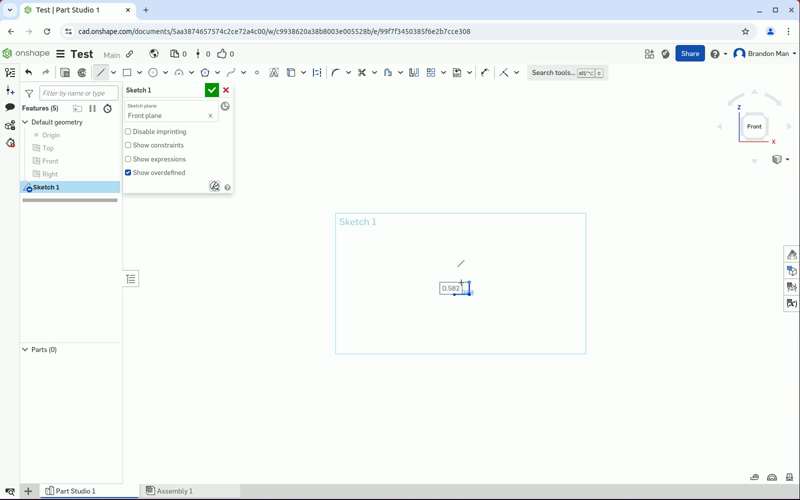
scroll(6)
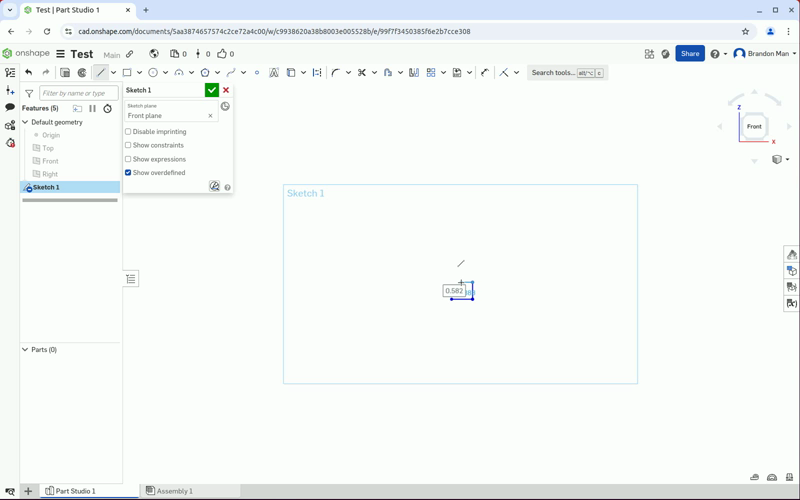
scroll(6)
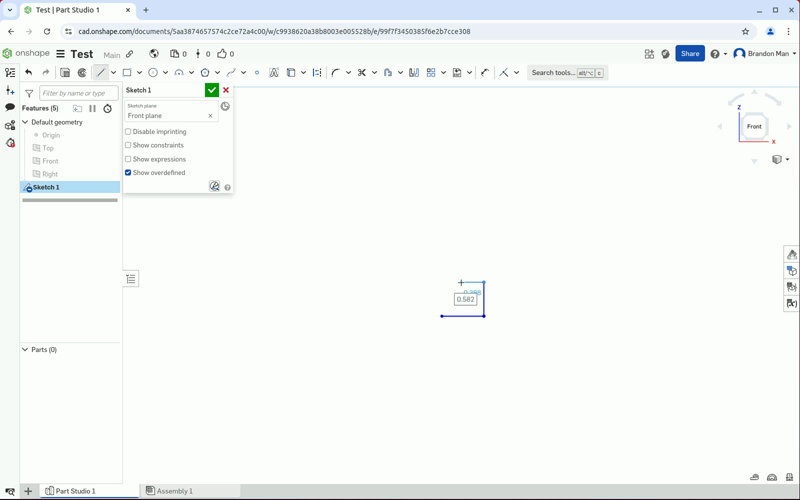
click(461, 282)
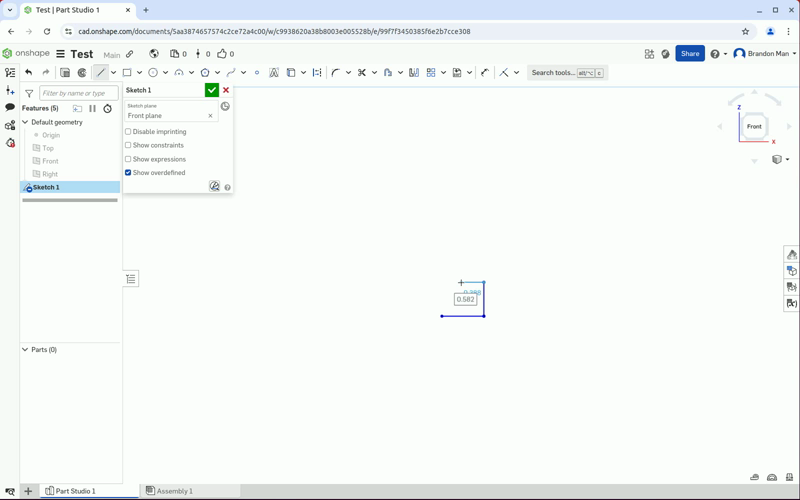
scroll(-6)
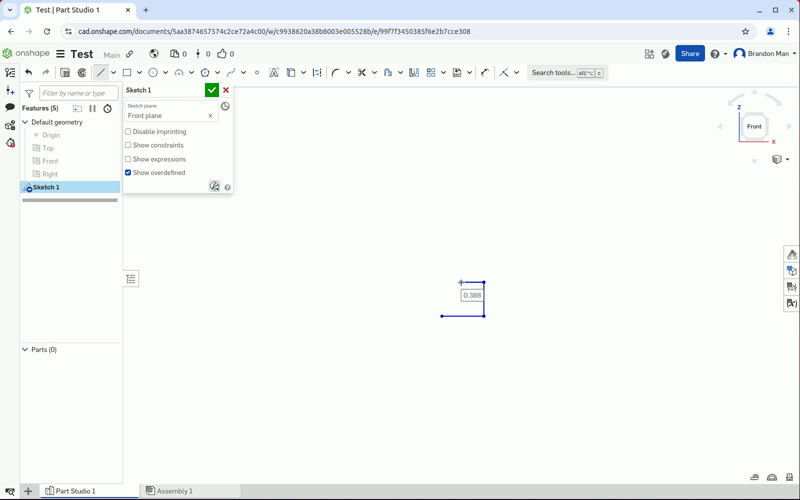
scroll(-6)
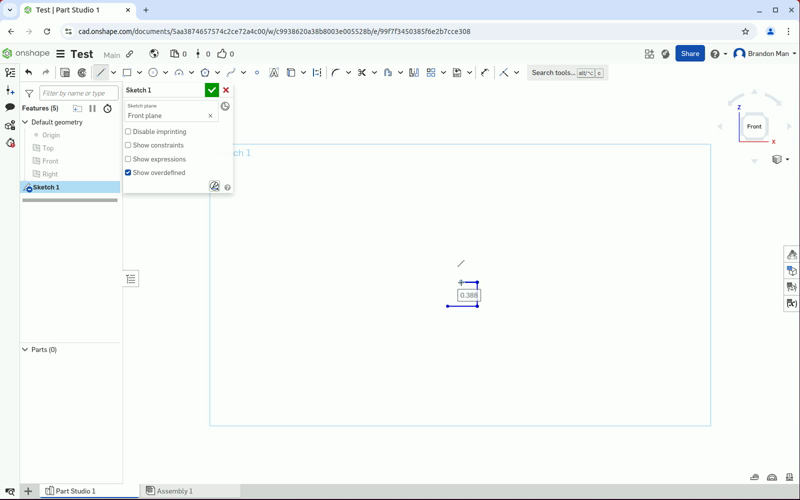
scroll(-6)
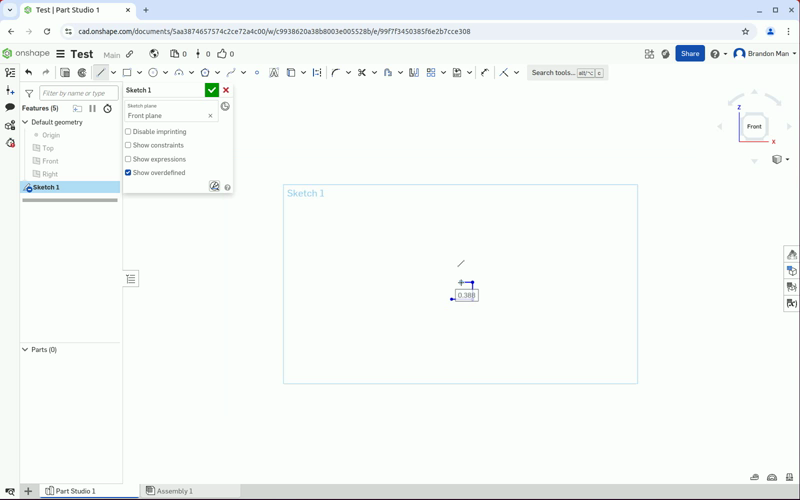
scroll(-6)
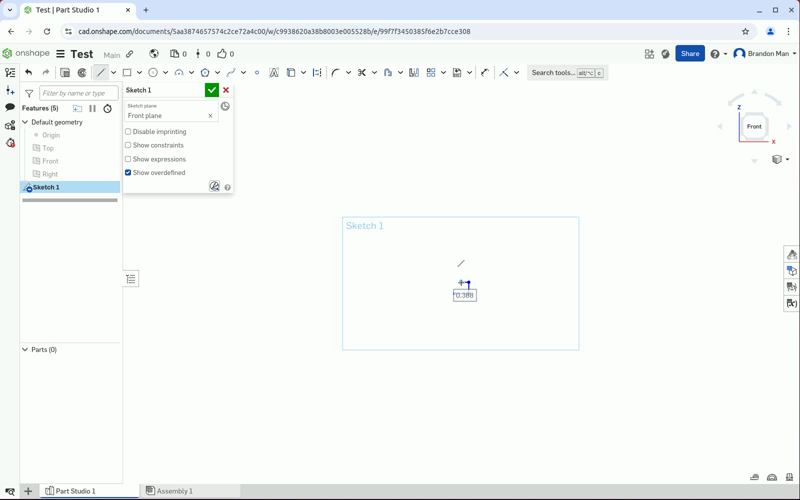
scroll(-6)
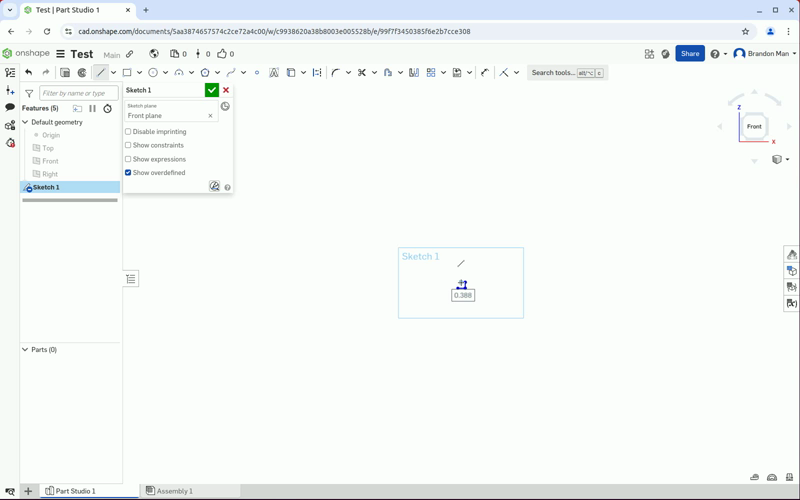
scroll(-6)
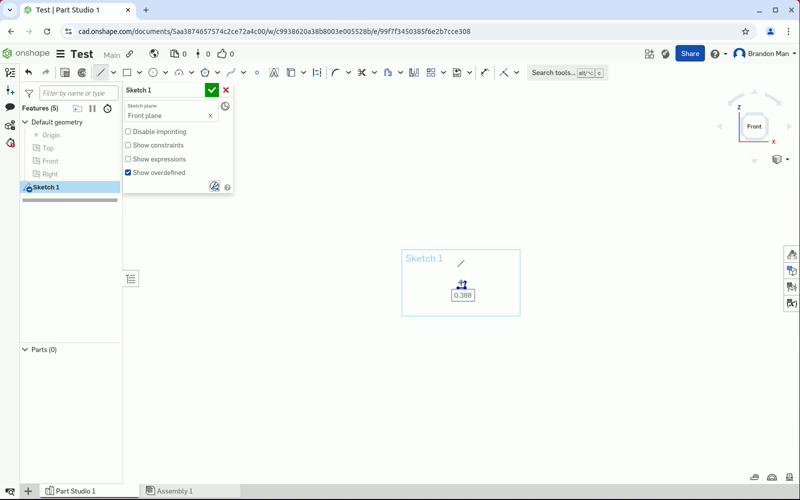
scroll(-6)
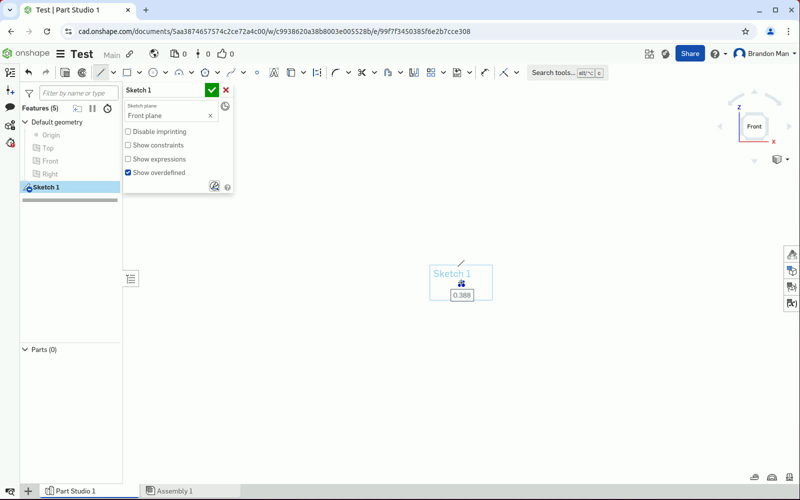
key_up(shift)
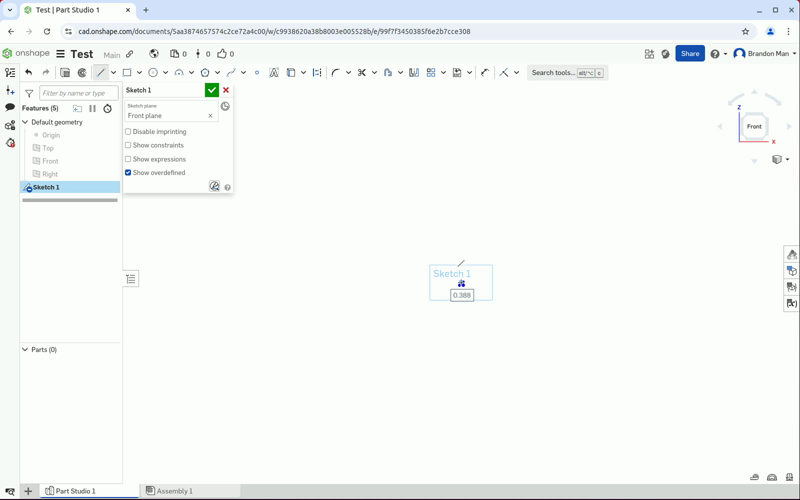
key_down(shift)
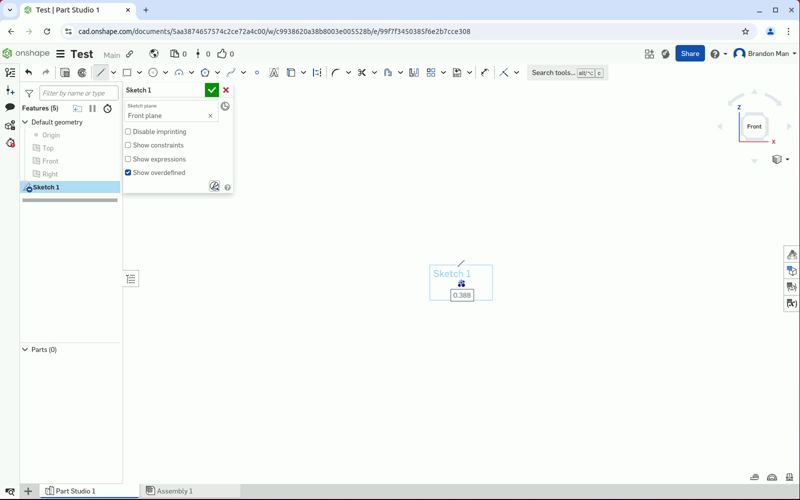
mouse_move(491, 282)
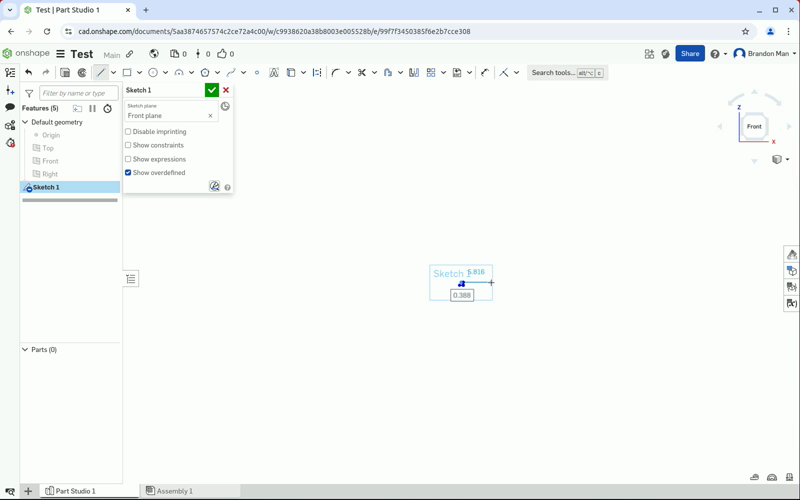
mouse_move(461, 280)
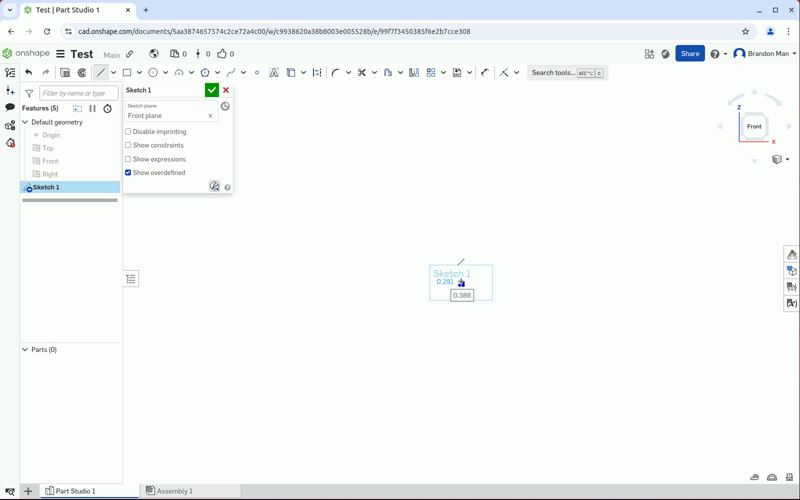
scroll(6)
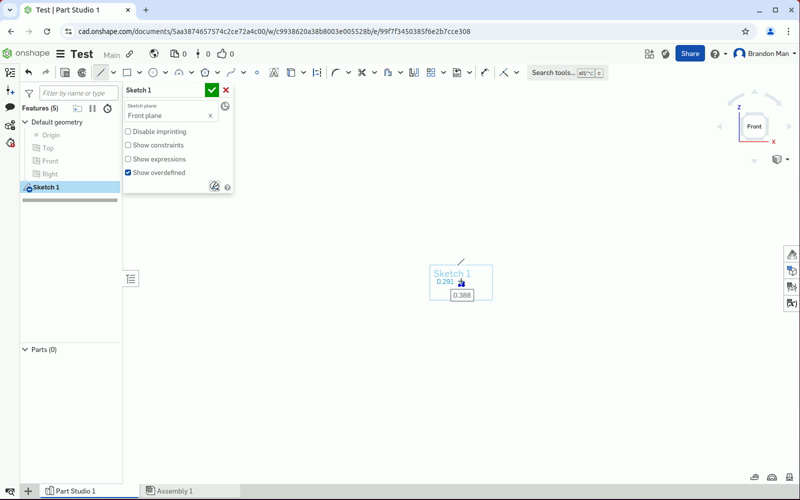
scroll(6)
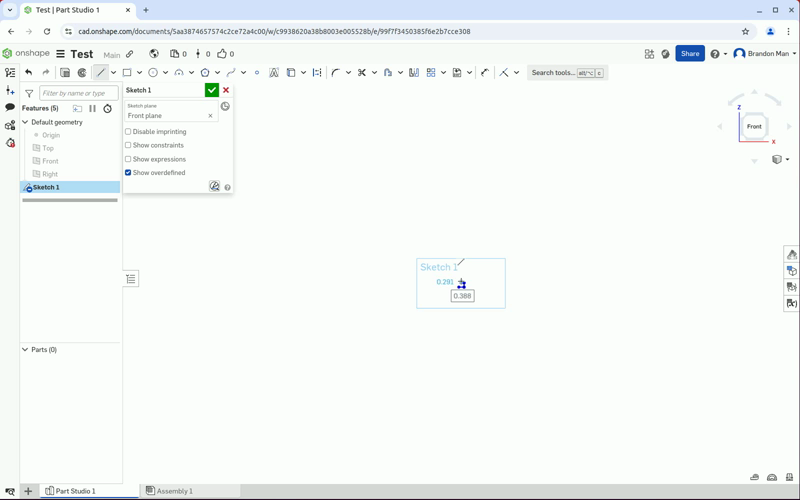
scroll(6)
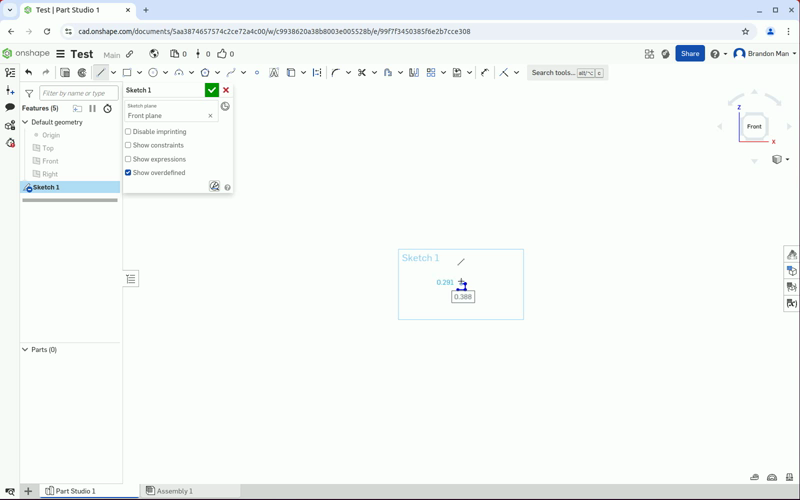
scroll(6)
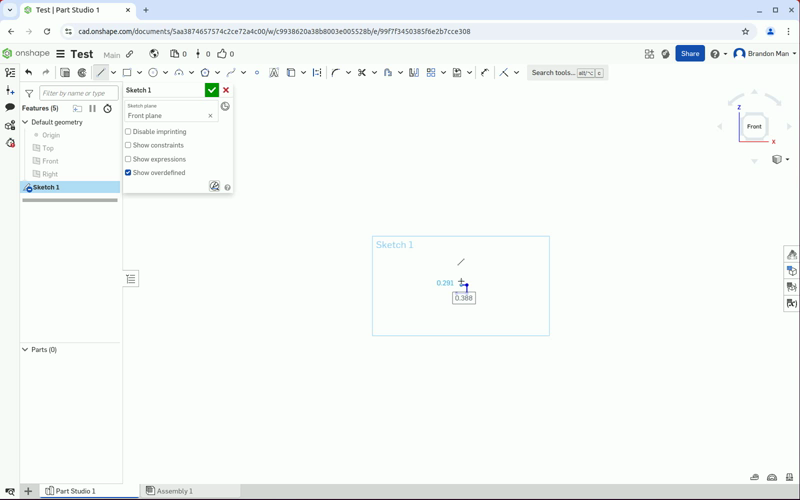
scroll(6)
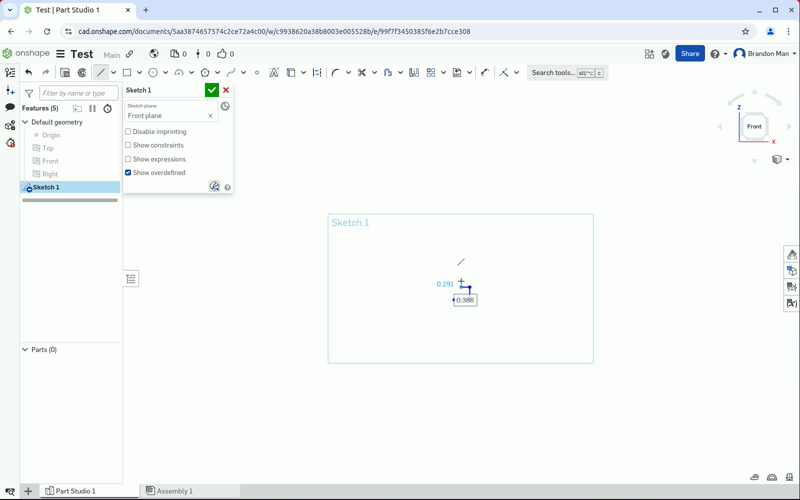
scroll(6)
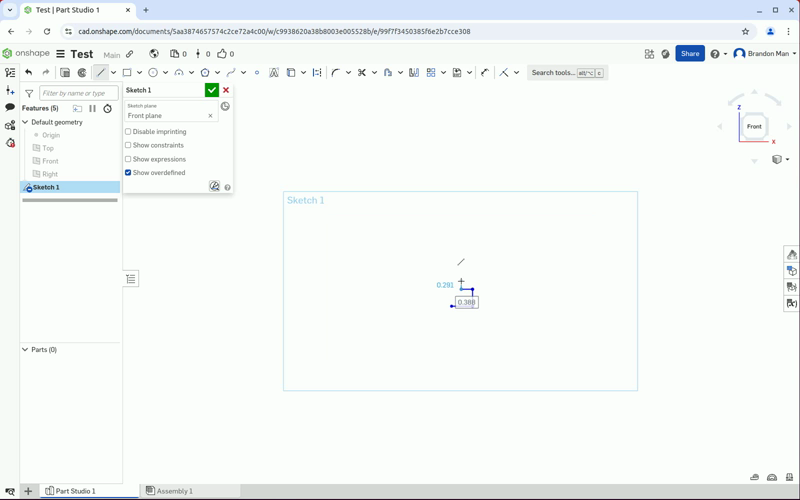
scroll(6)
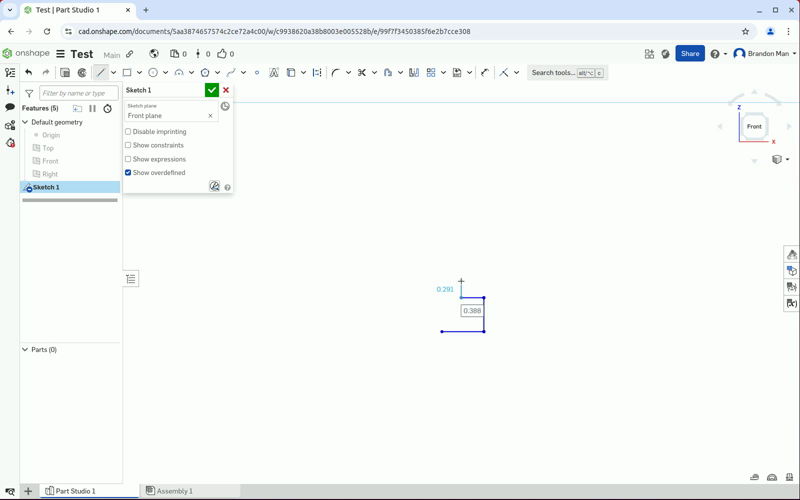
click(461, 280)
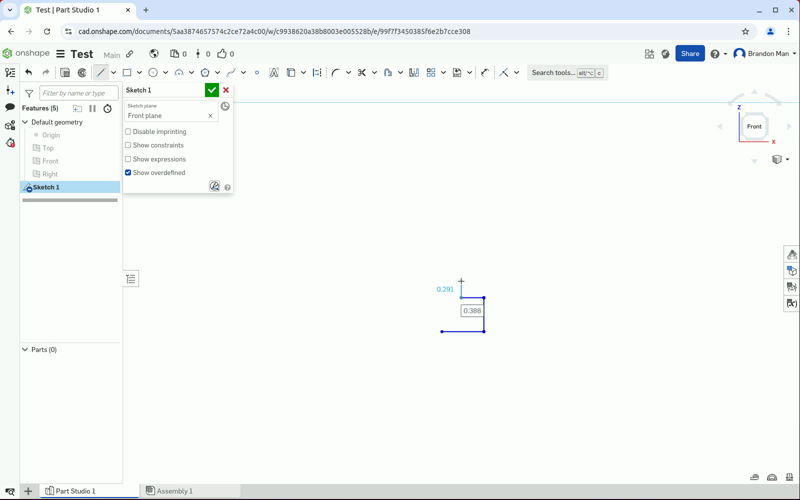
scroll(-6)
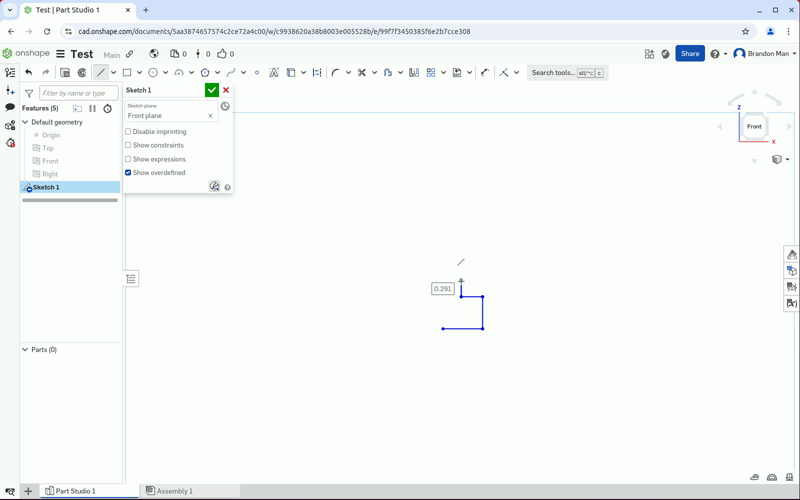
scroll(-6)
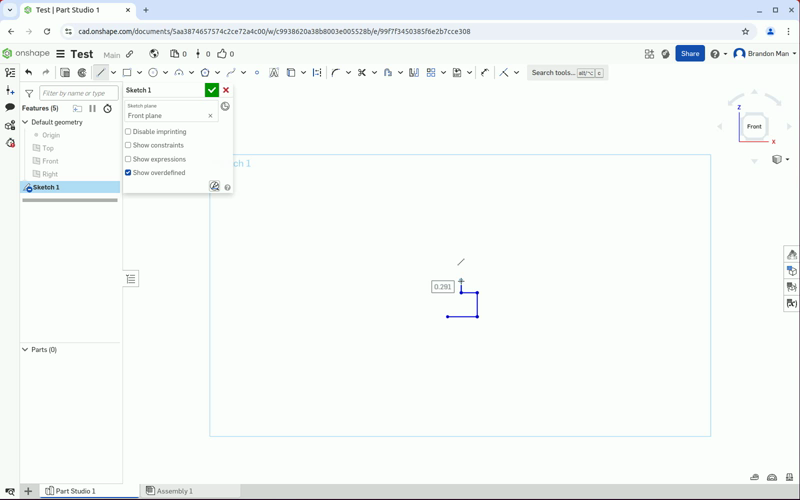
scroll(-6)
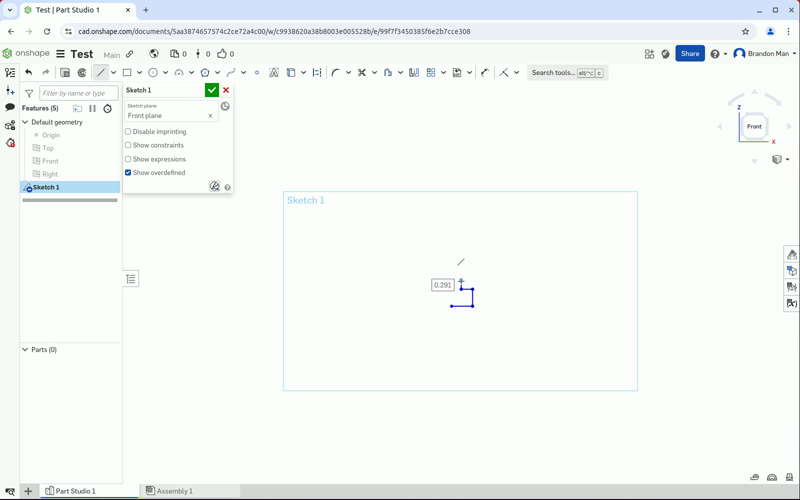
scroll(-6)
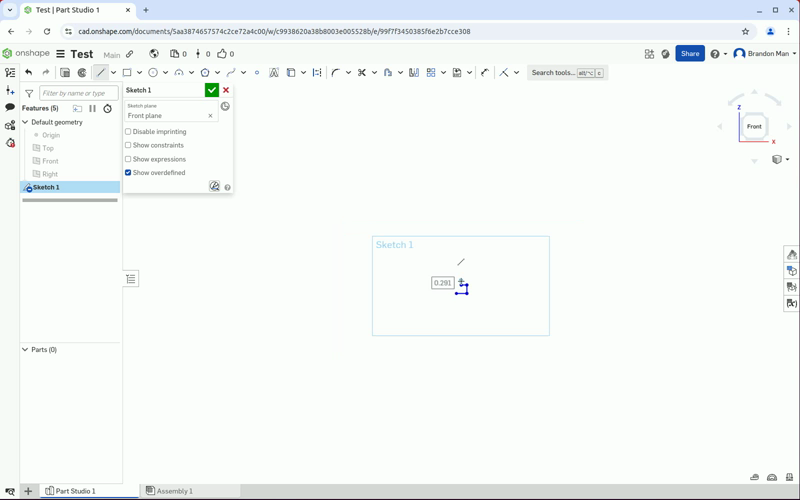
scroll(-6)
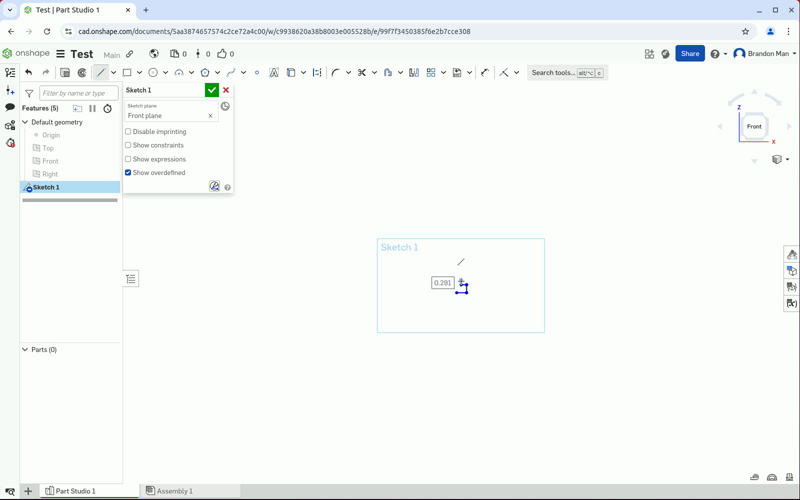
scroll(-6)
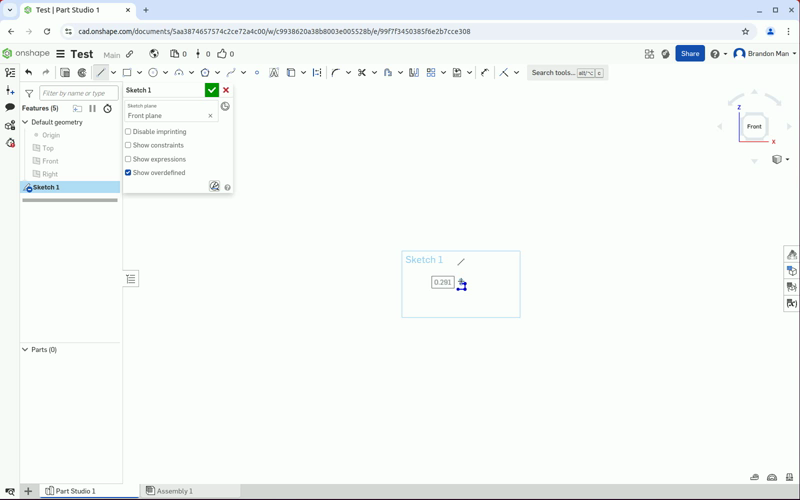
scroll(-6)
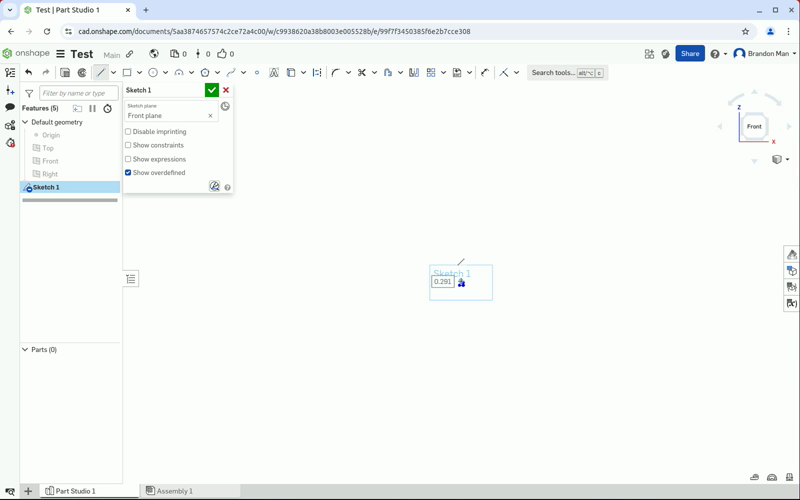
key_up(shift)
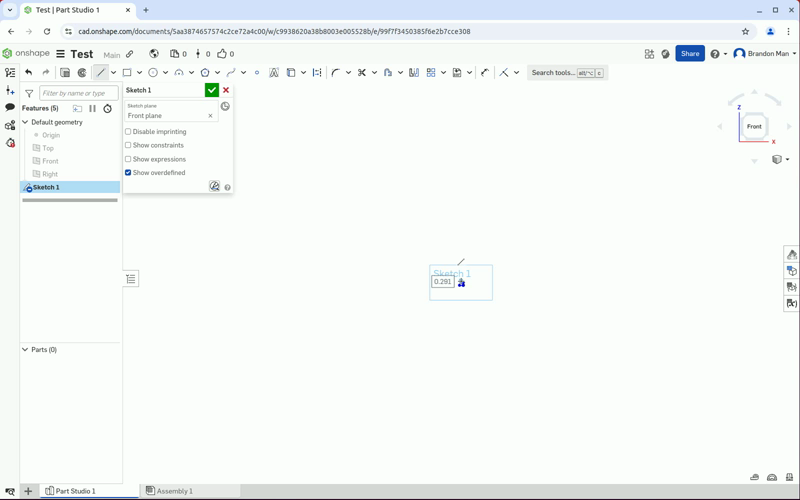
key_down(shift)
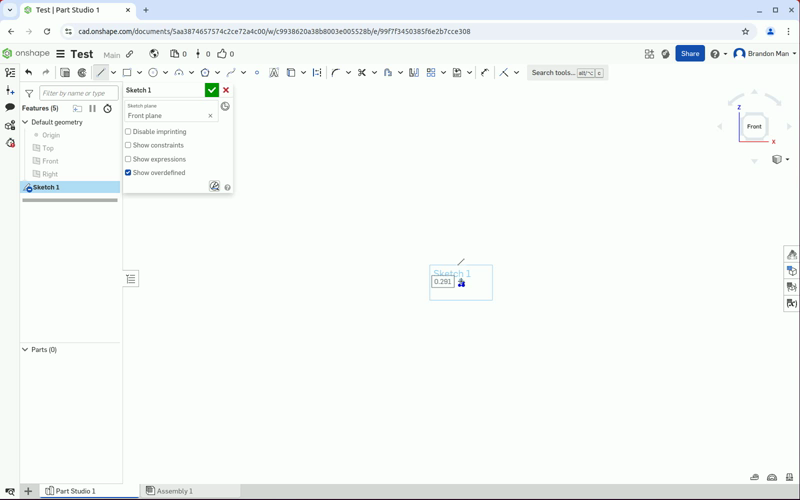
mouse_move(491, 280)
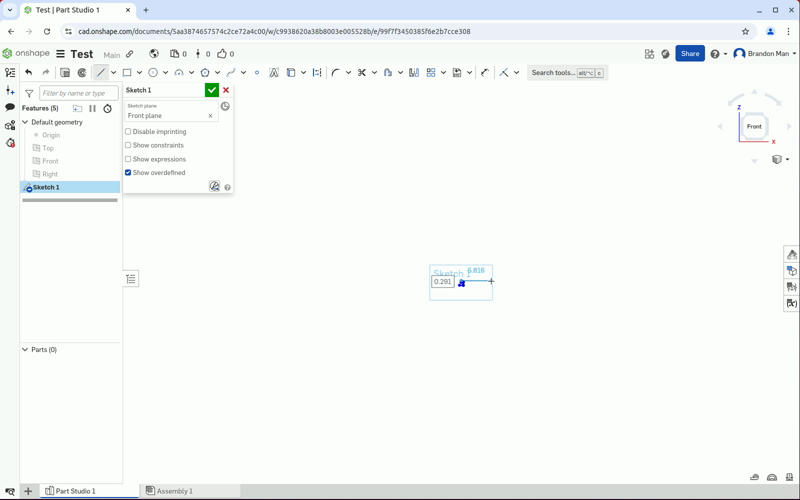
mouse_move(459, 280)
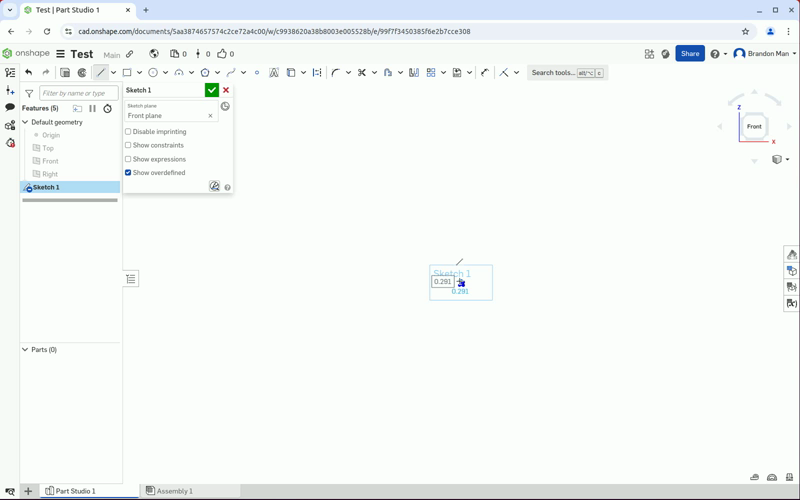
scroll(6)
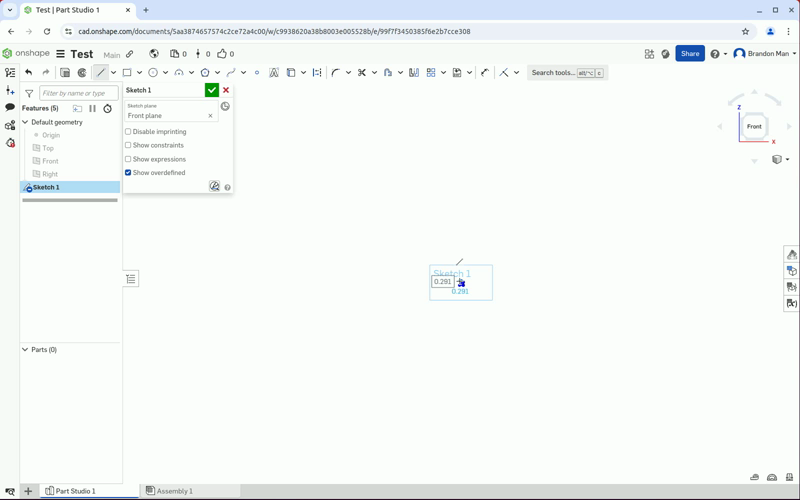
scroll(6)
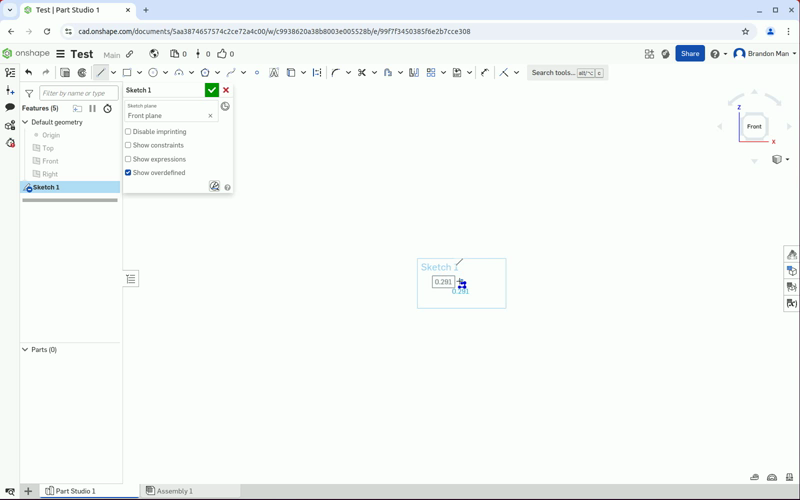
scroll(6)
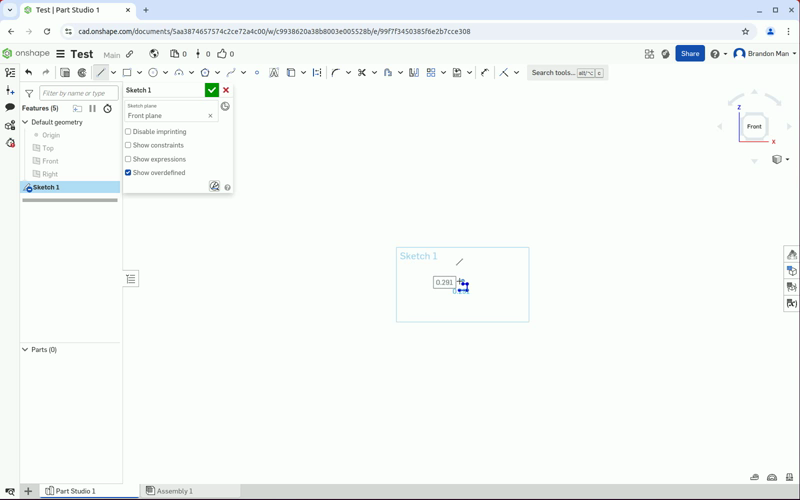
scroll(6)
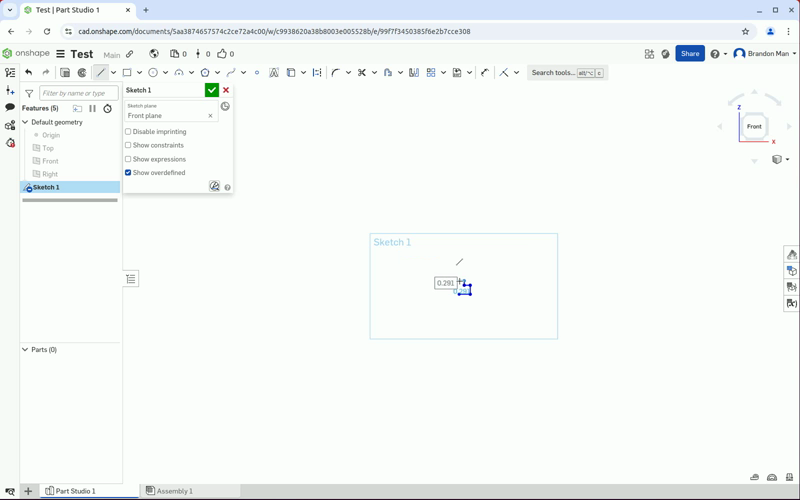
scroll(6)
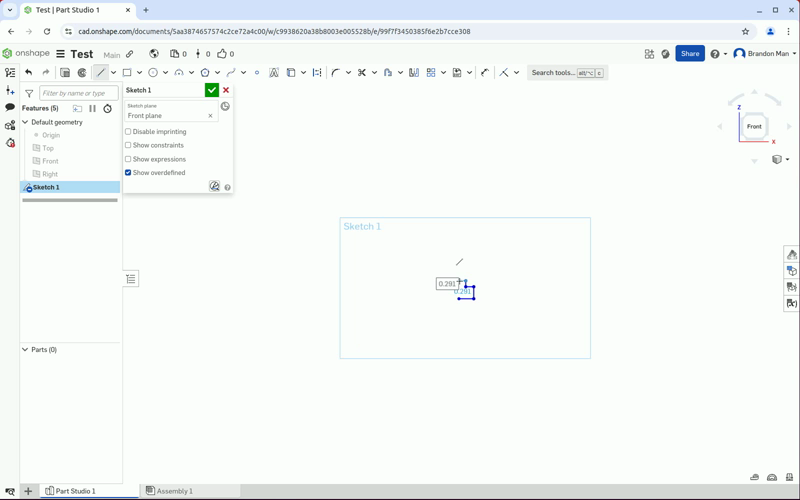
scroll(6)
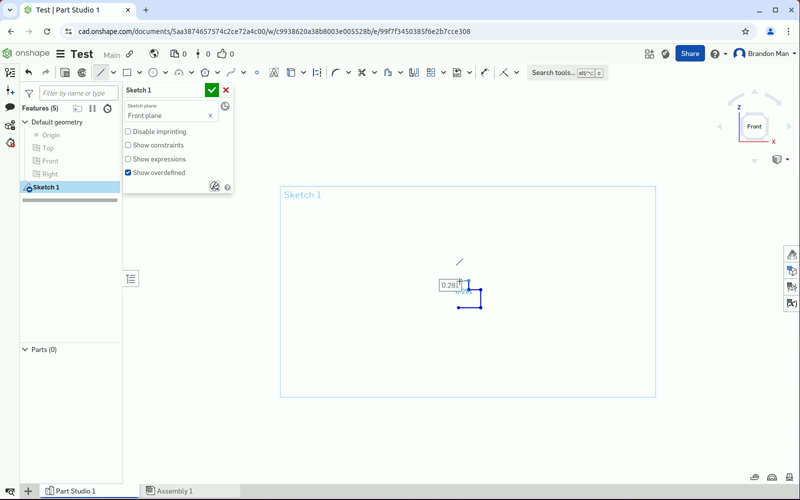
scroll(6)
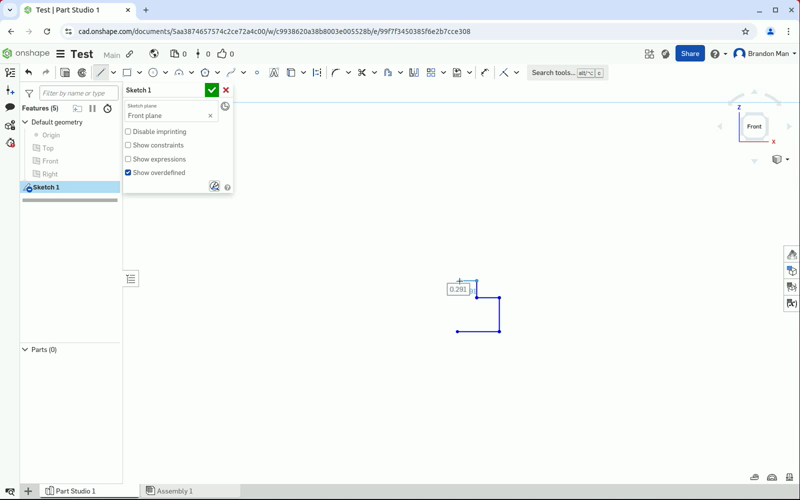
click(459, 280)
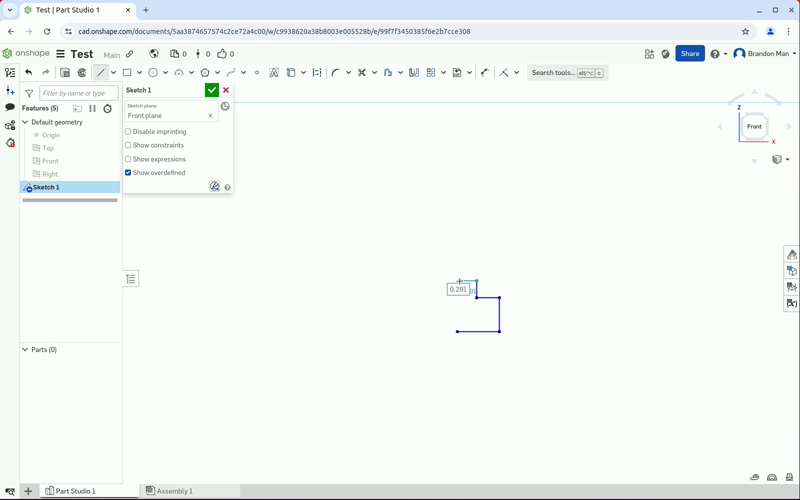
scroll(-6)
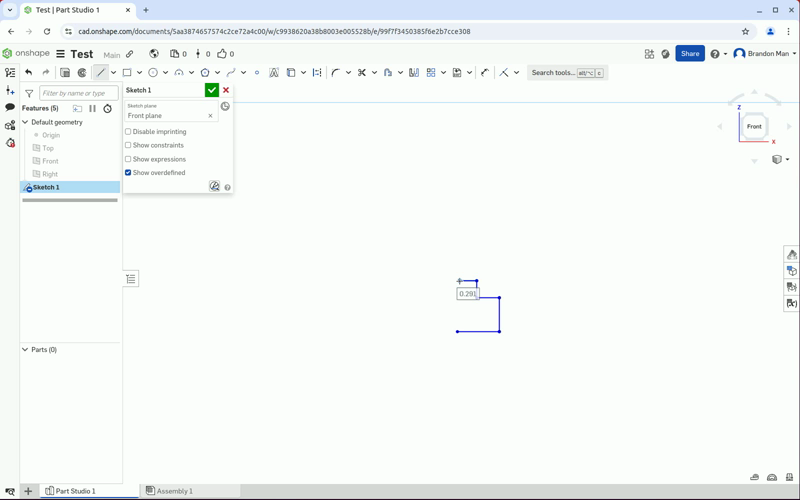
scroll(-6)
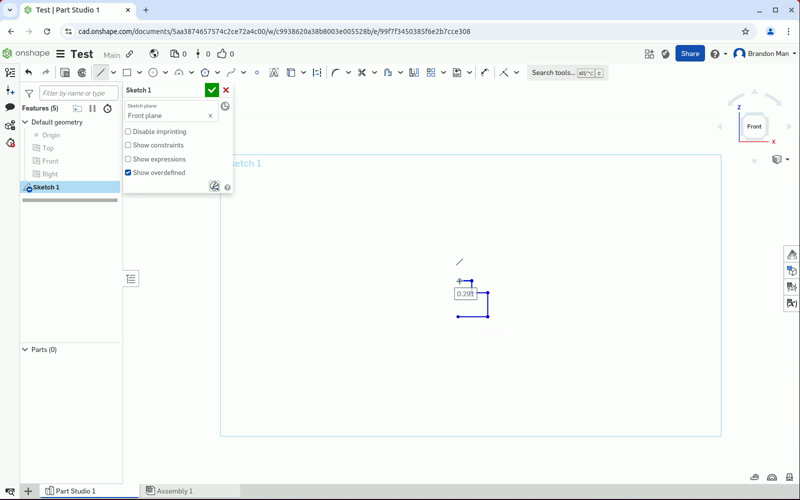
scroll(-6)
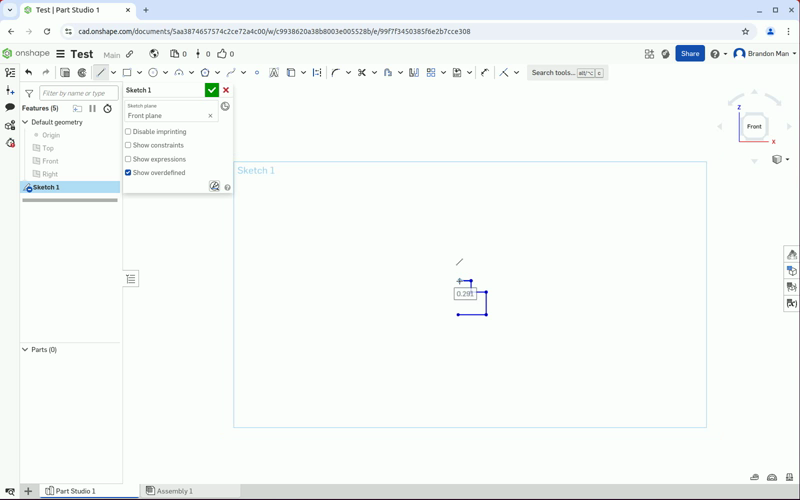
scroll(-6)
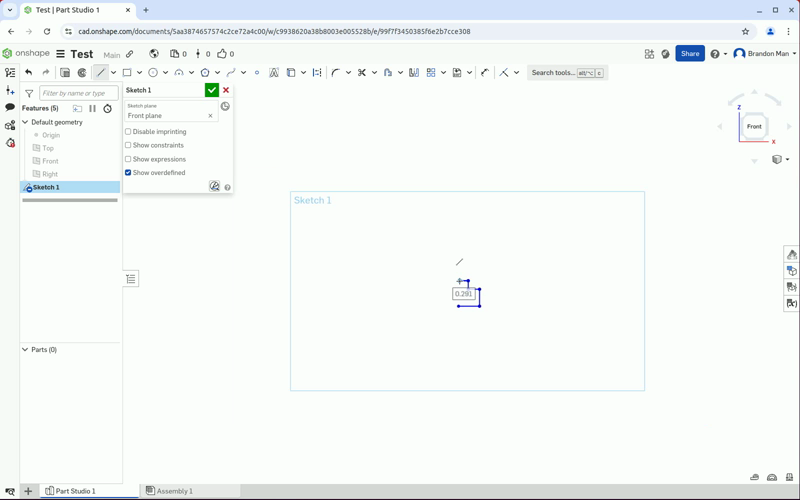
scroll(-6)
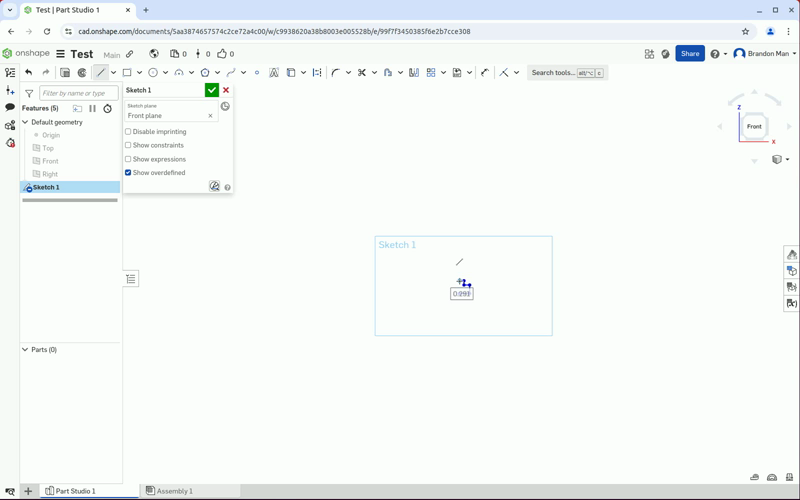
scroll(-6)
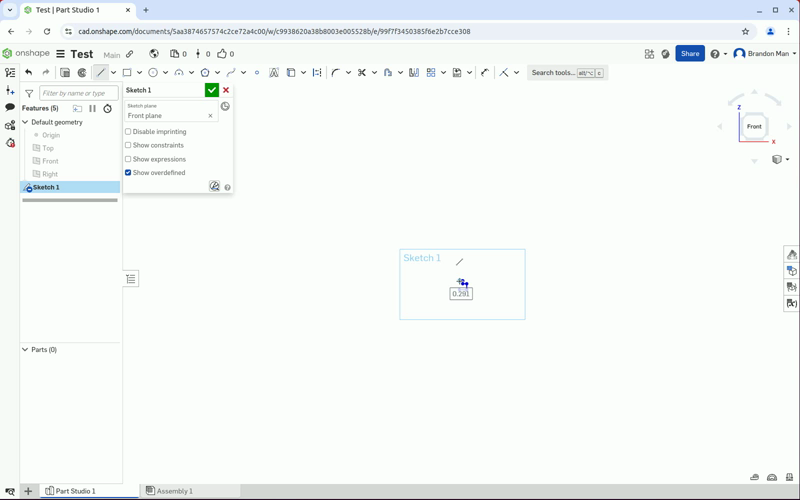
scroll(-6)
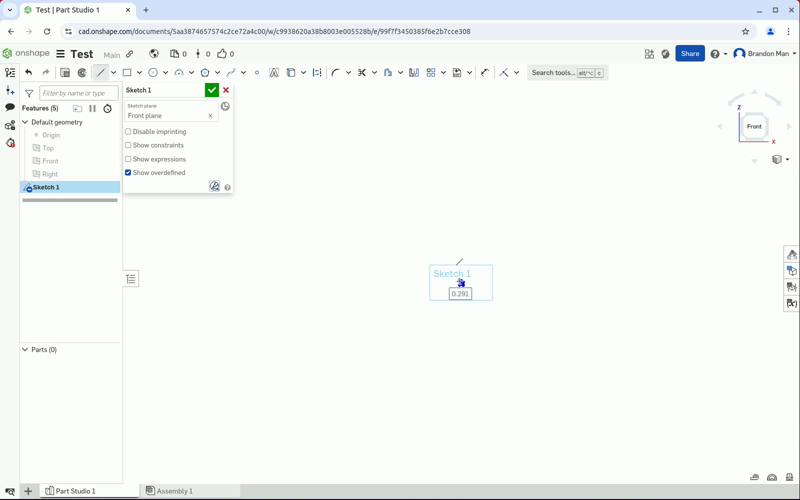
key_up(shift)
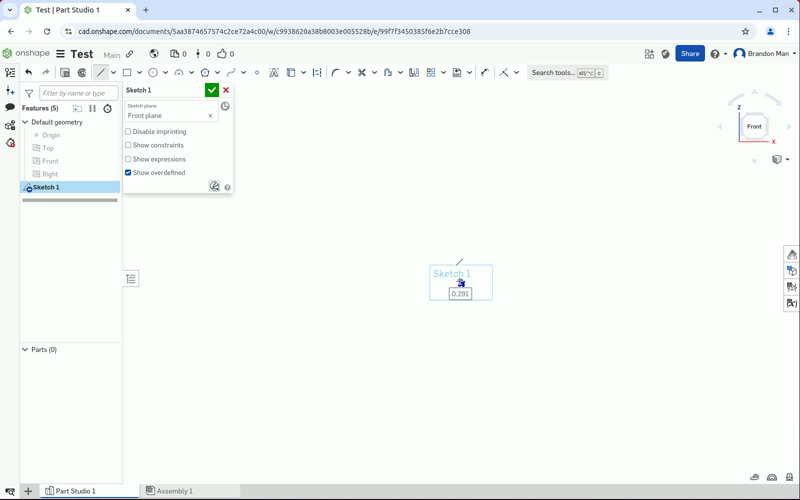
mouse_move(489, 280)
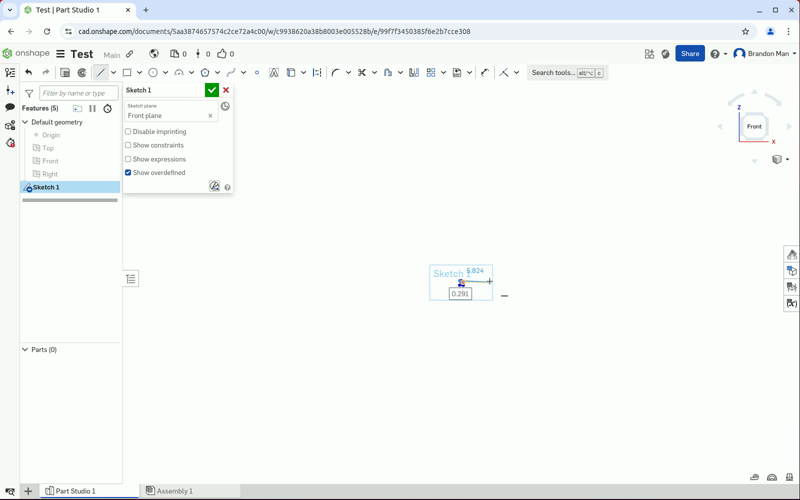
key_down(shift)
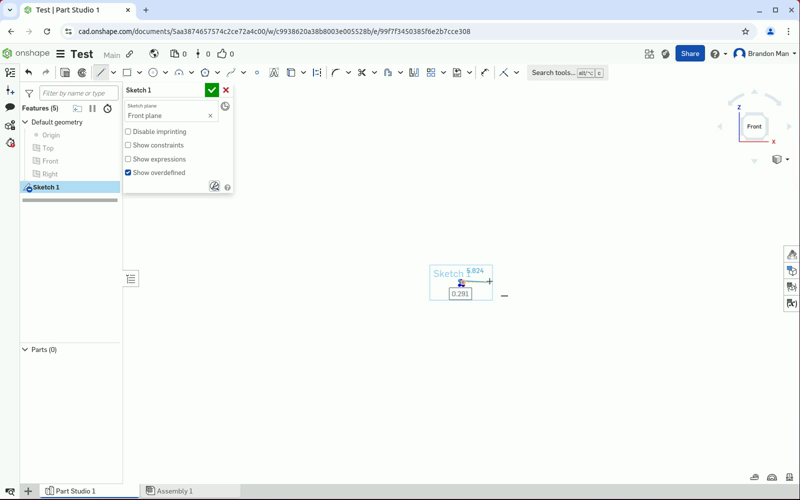
mouse_move(459, 285)
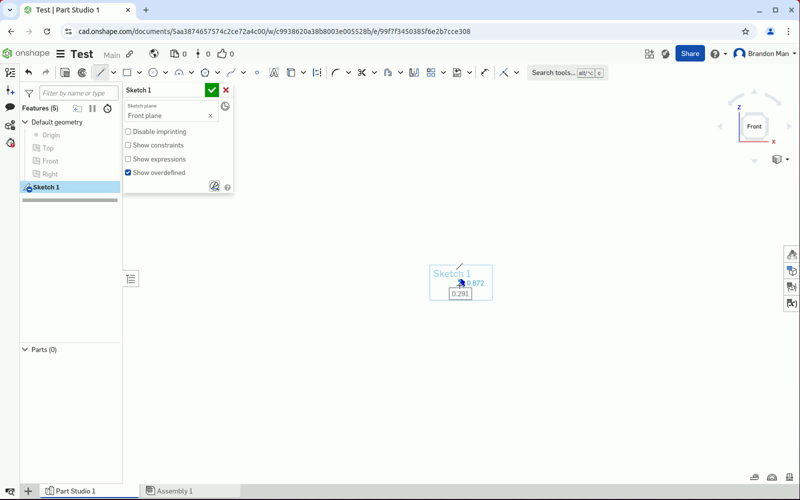
scroll(6)
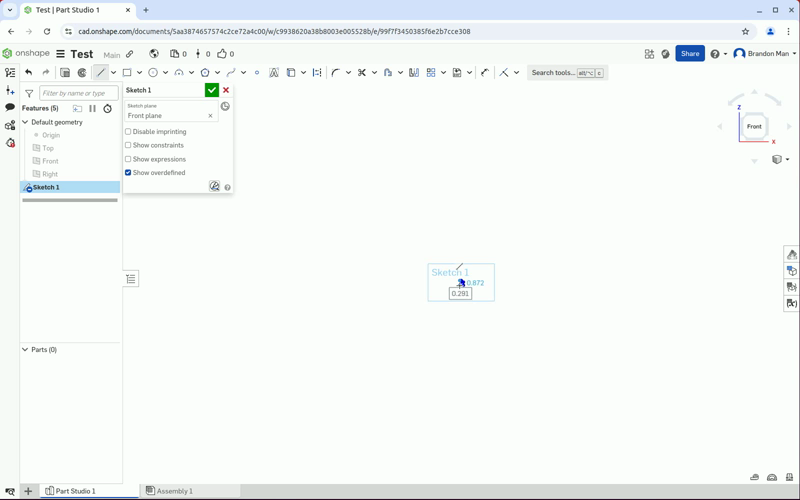
scroll(6)
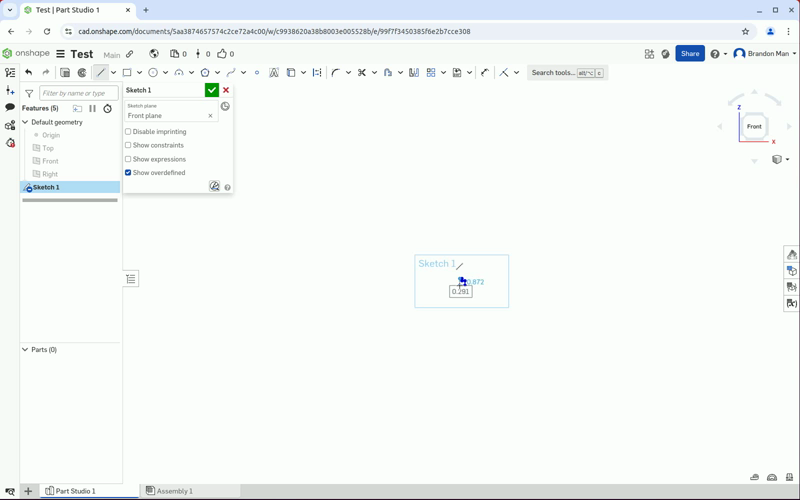
scroll(6)
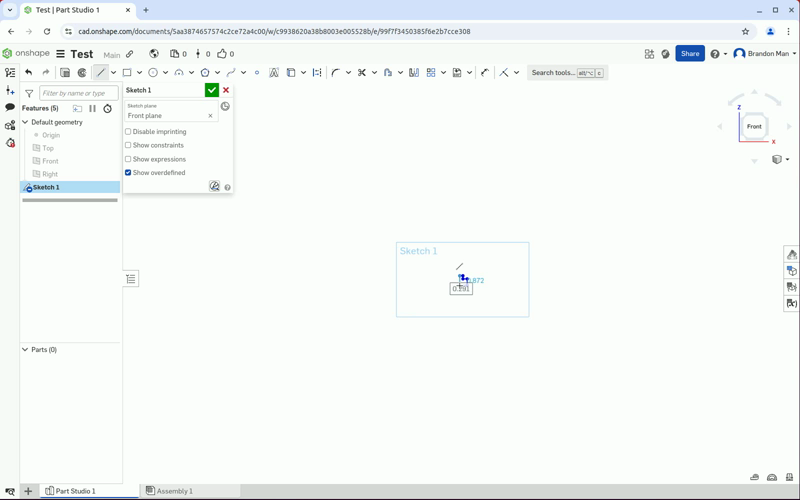
scroll(6)
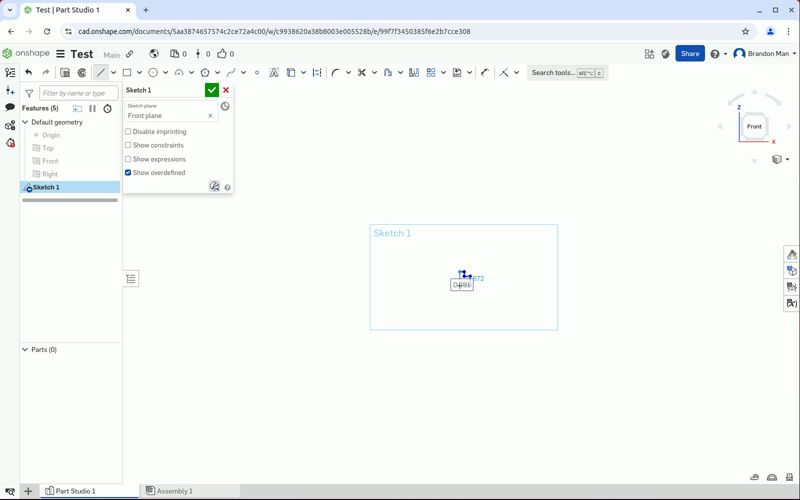
scroll(6)
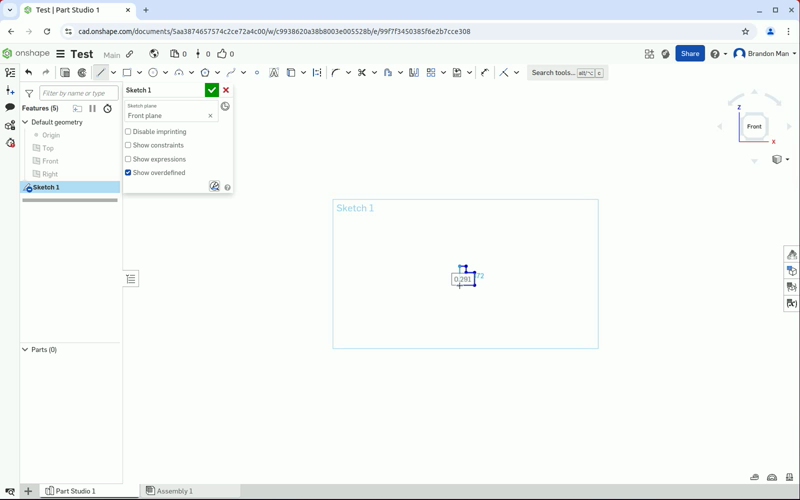
scroll(6)
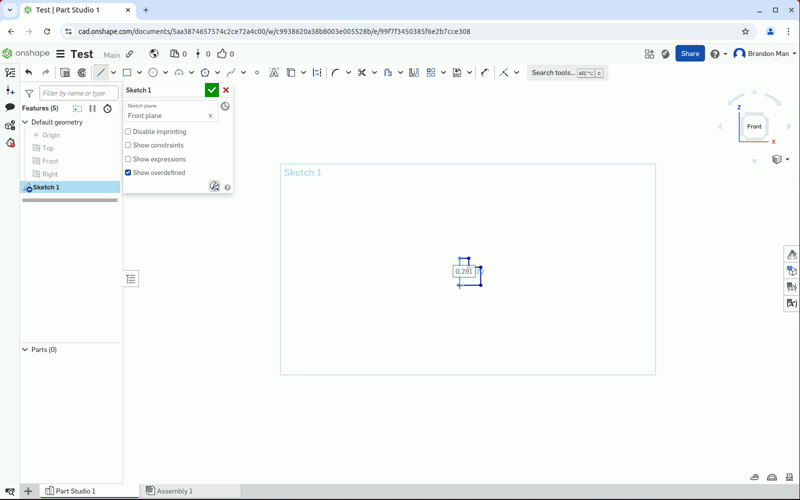
scroll(6)
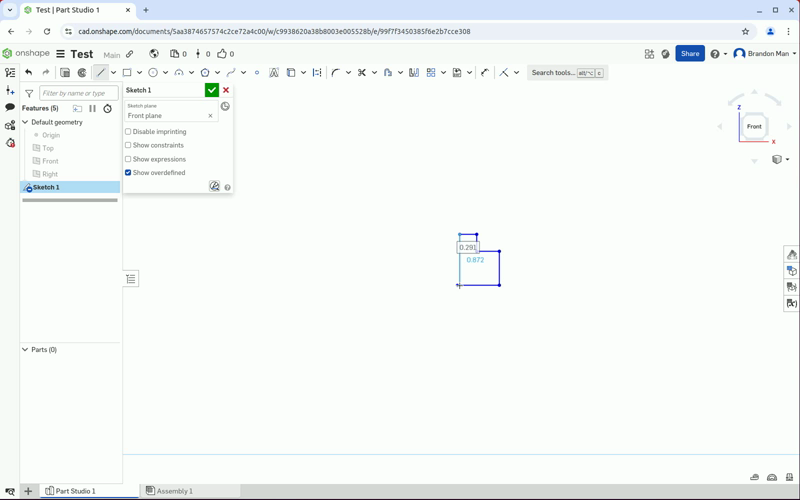
key_up(shift)
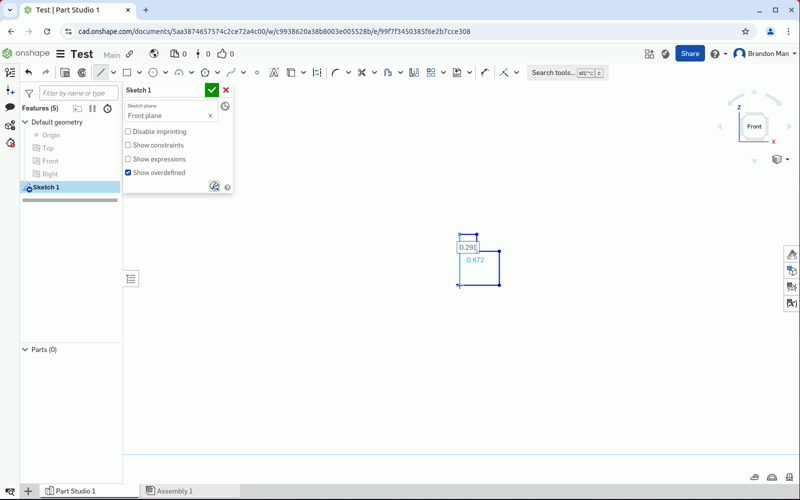
click(459, 285)
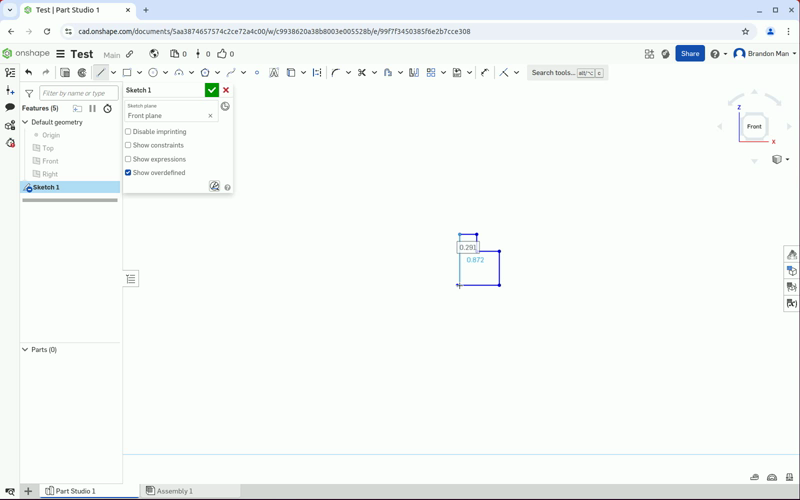
scroll(-6)
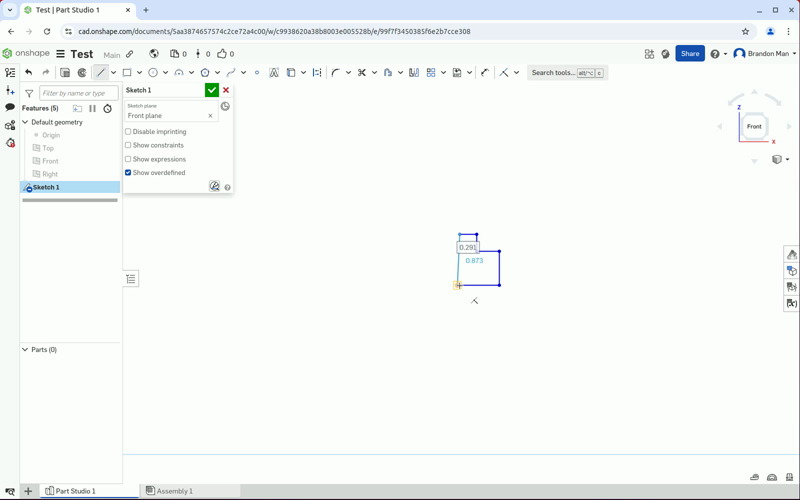
scroll(-6)
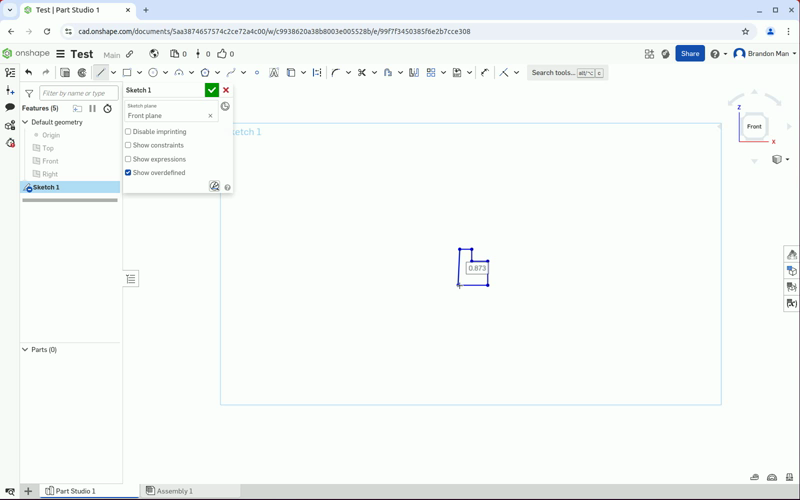
scroll(-6)
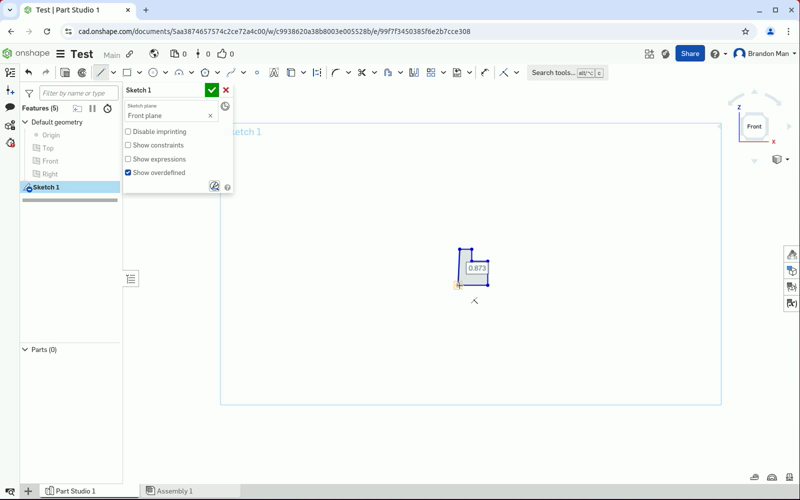
scroll(-6)
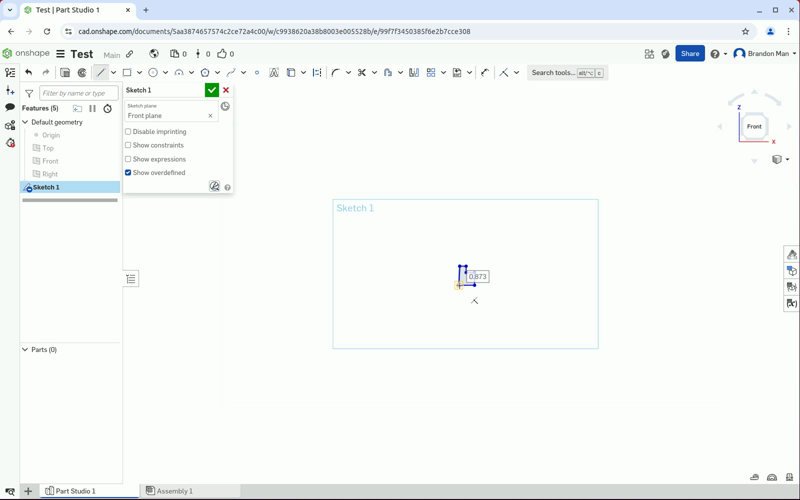
scroll(-6)
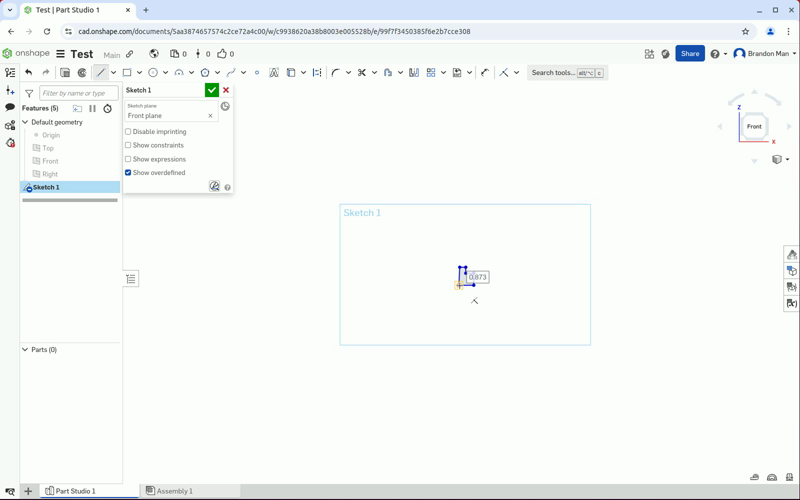
scroll(-6)
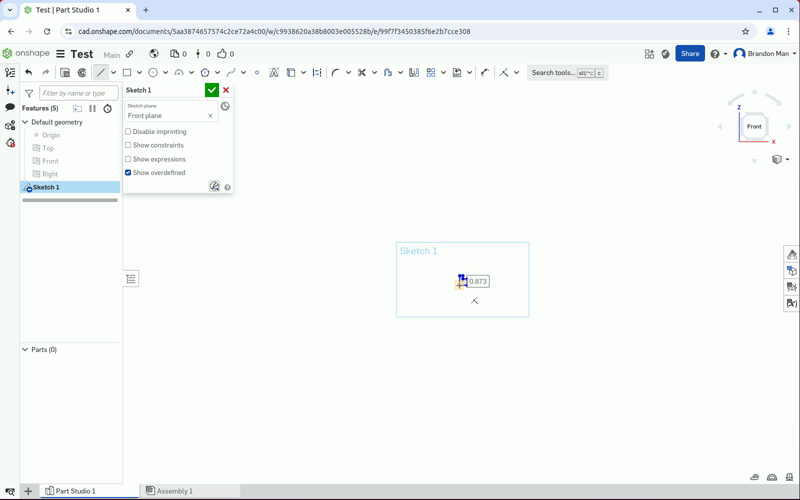
scroll(-6)
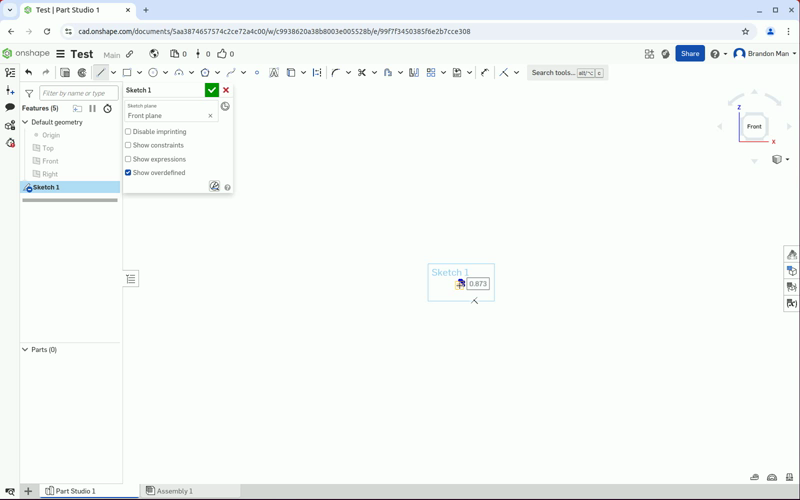
key(esc)
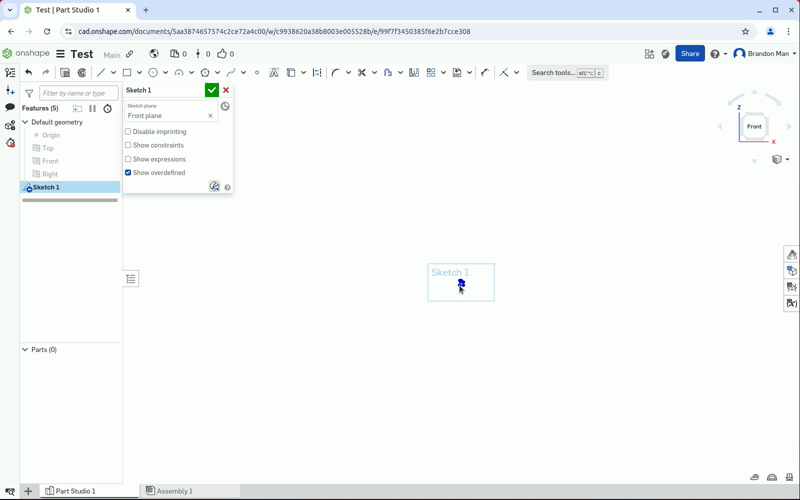
mouse_move(462, 283)
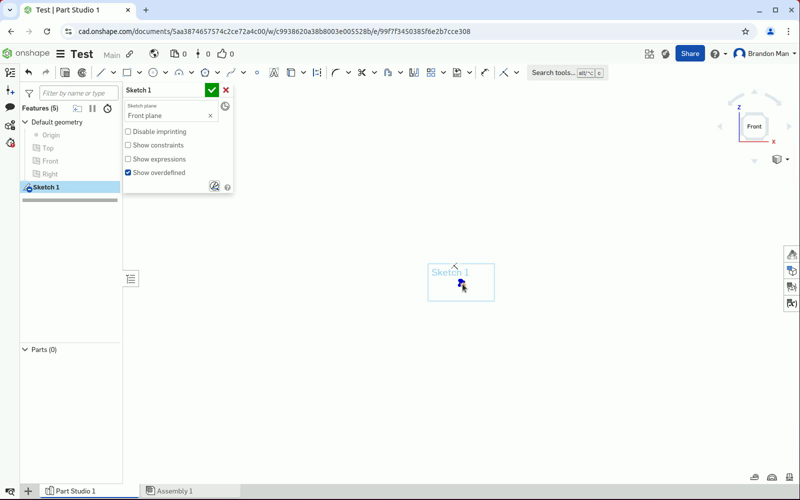
scroll(6)
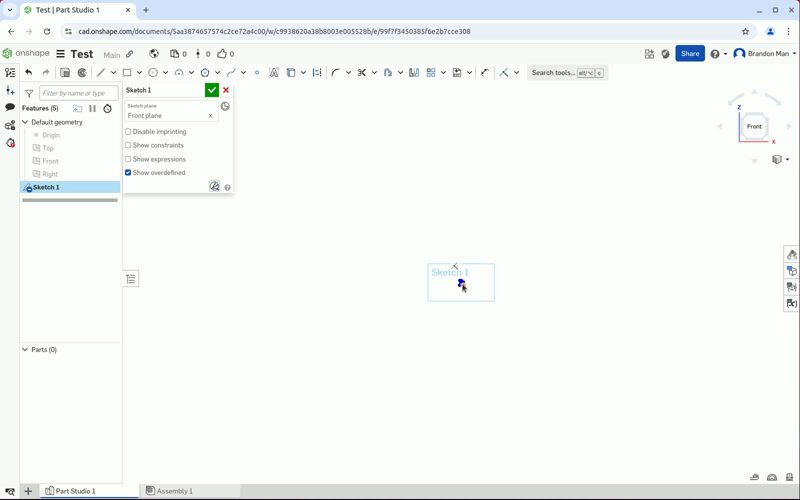
scroll(6)
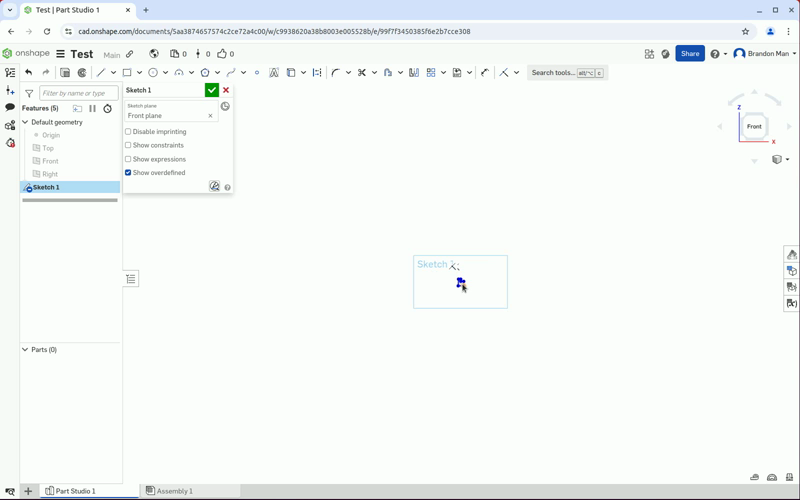
scroll(6)
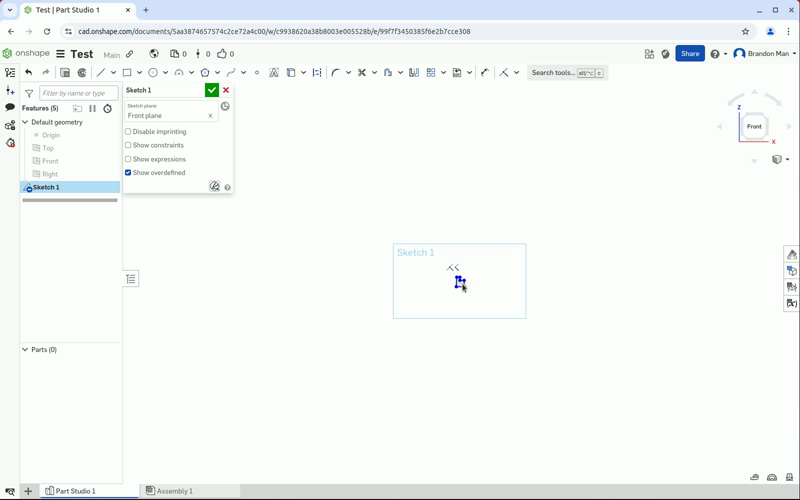
scroll(6)
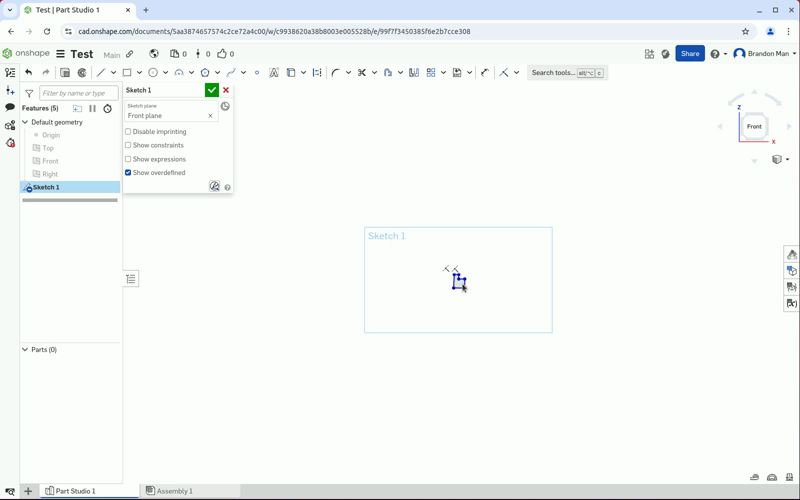
scroll(6)
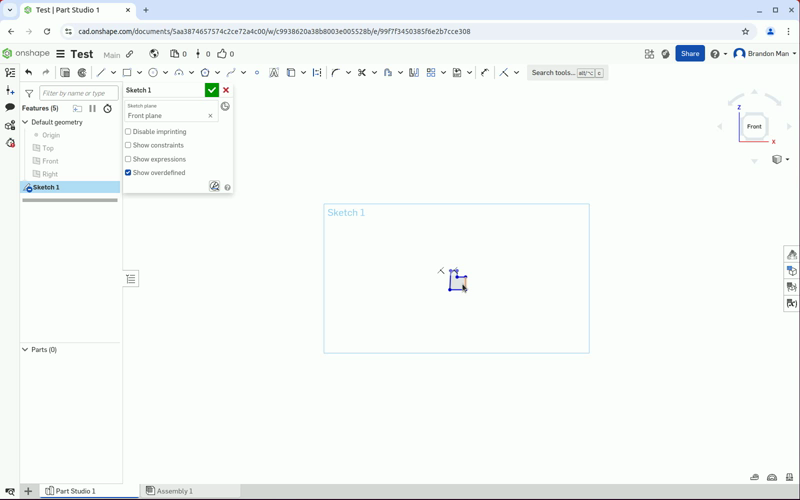
scroll(6)
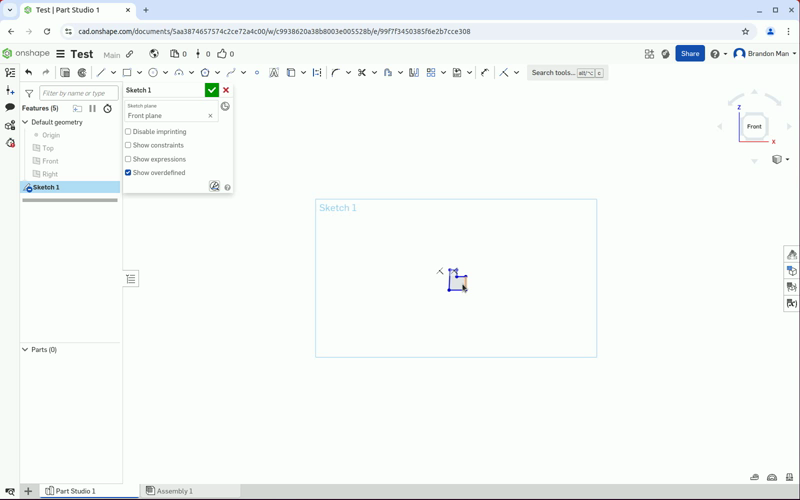
scroll(6)
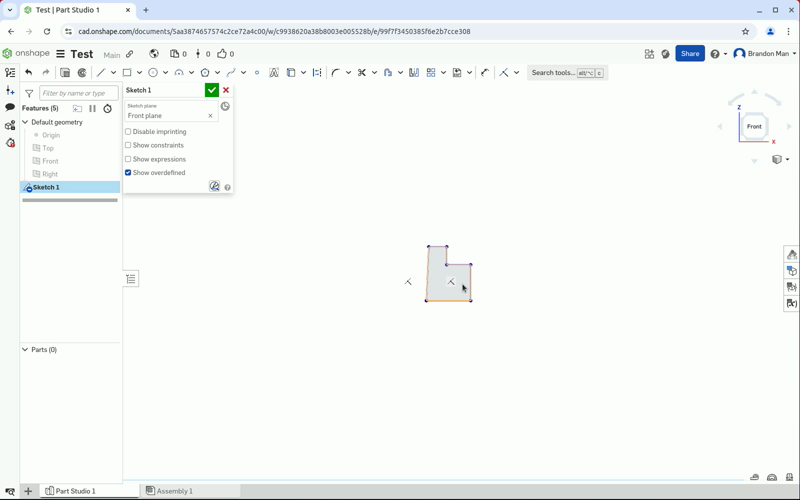
click(462, 283)
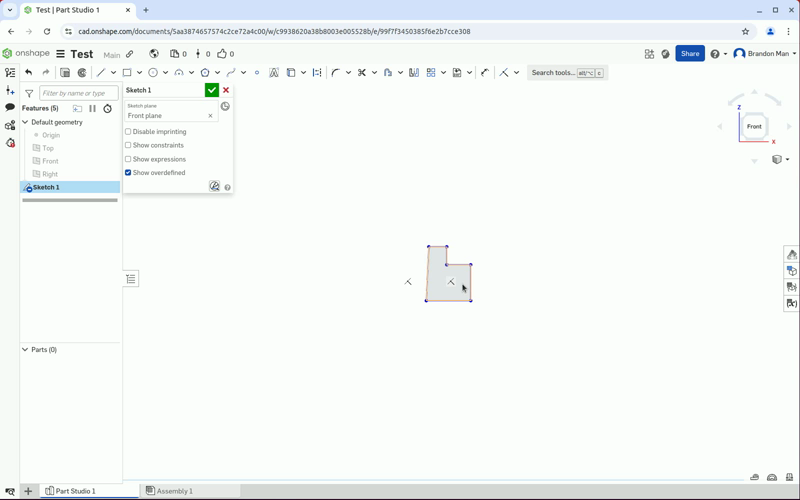
scroll(-6)
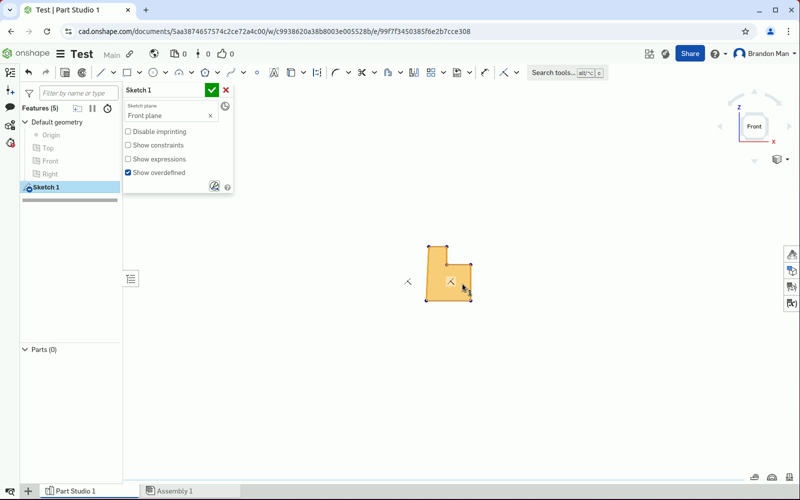
scroll(-6)
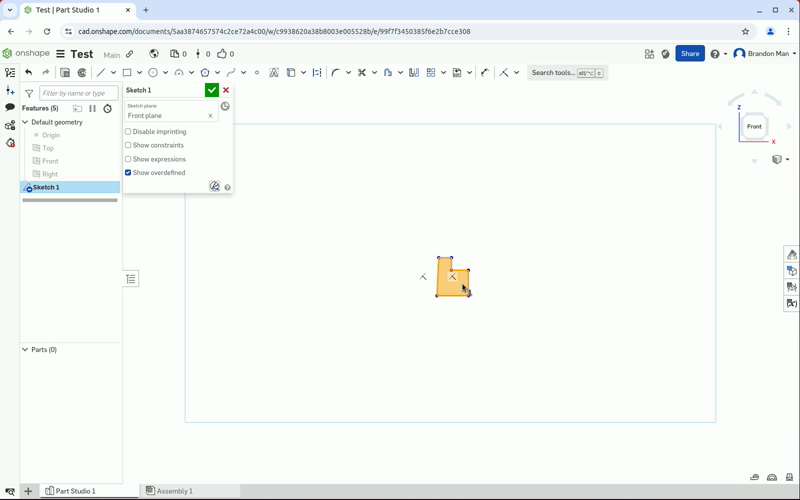
scroll(-6)
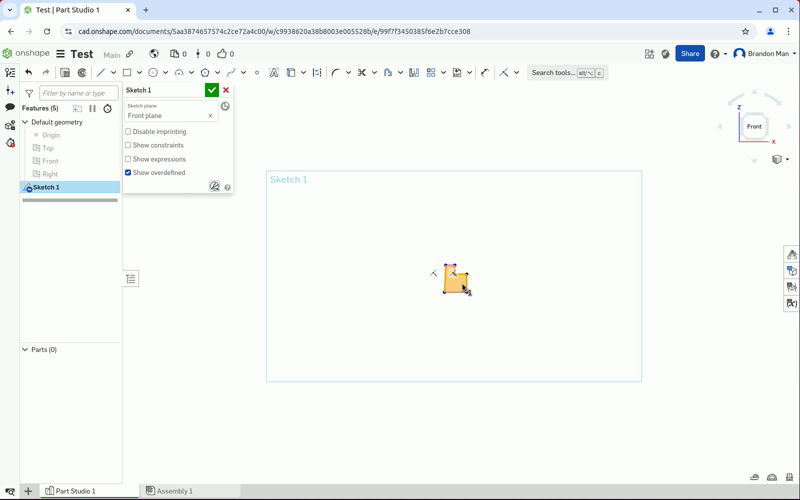
scroll(-6)
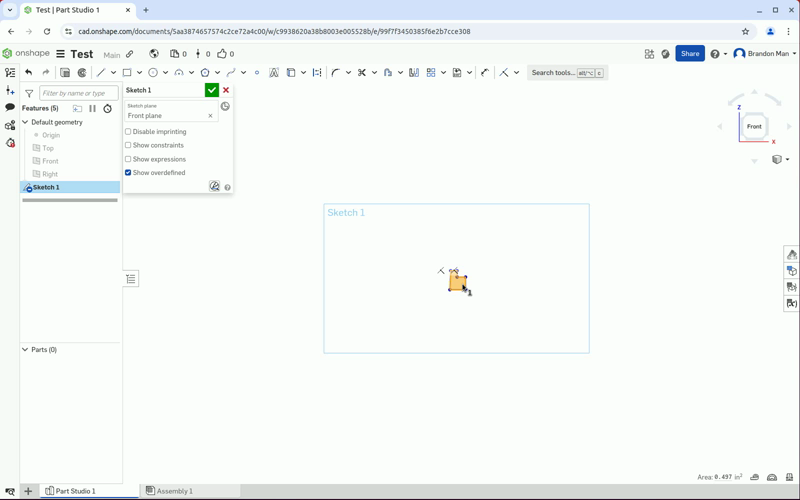
scroll(-6)
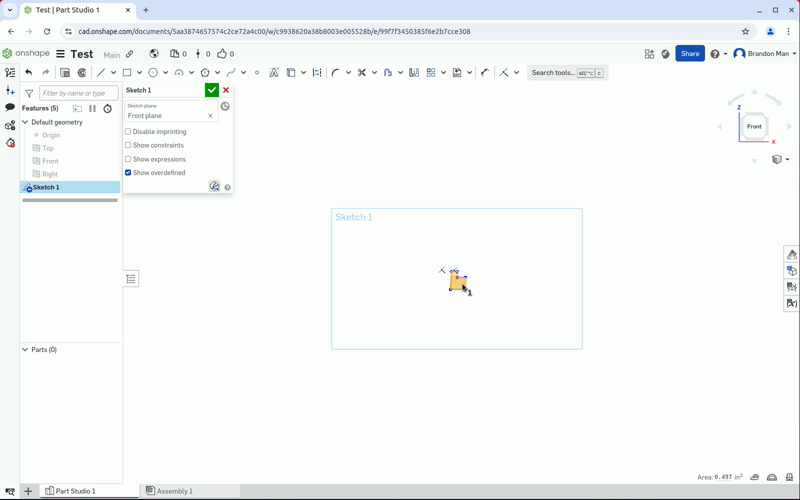
scroll(-6)
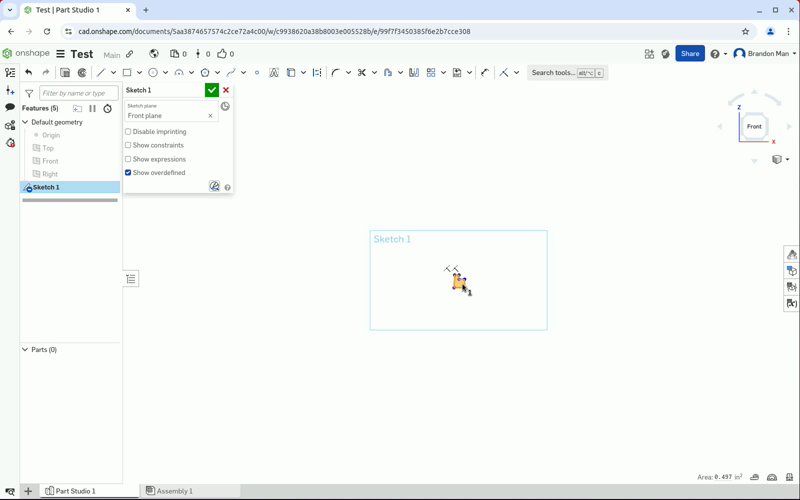
scroll(-6)
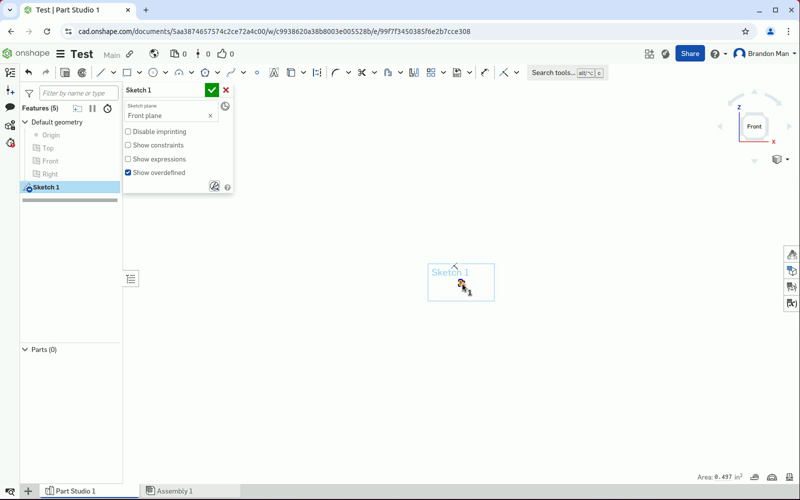
mouse_move(73, 352)
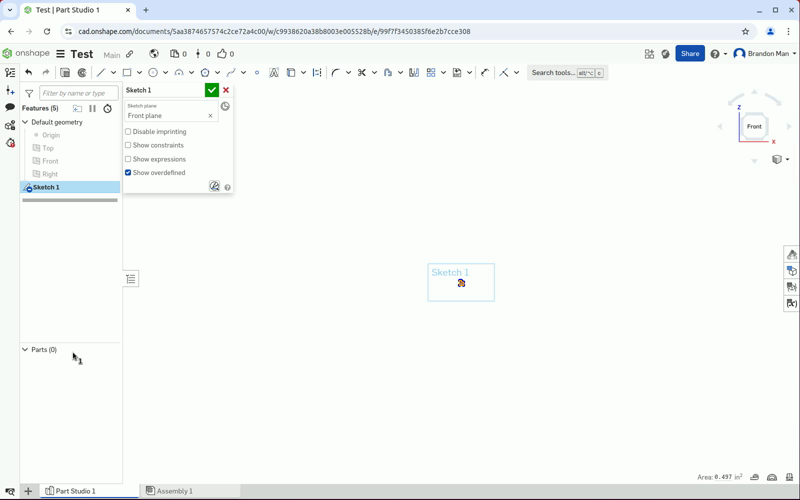
key(shift+y)
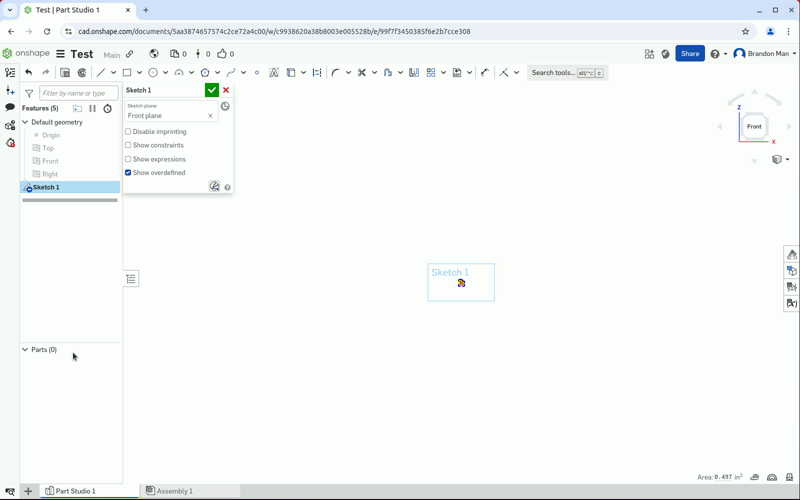
key(shift+e)
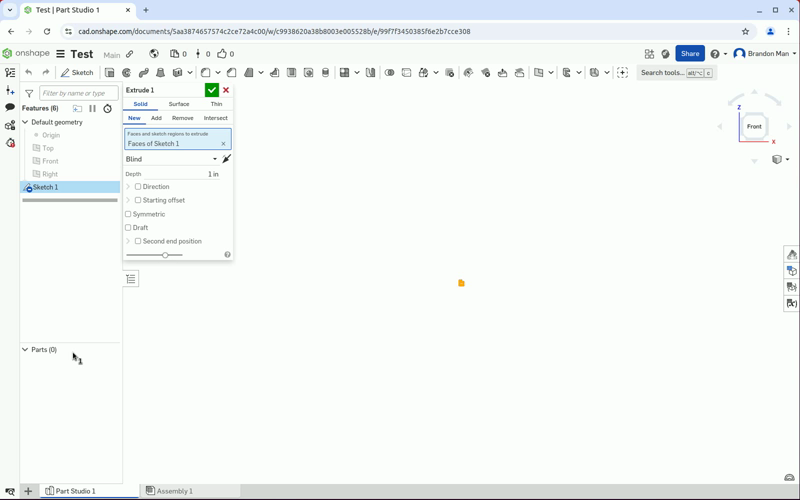
mouse_move(143, 106)
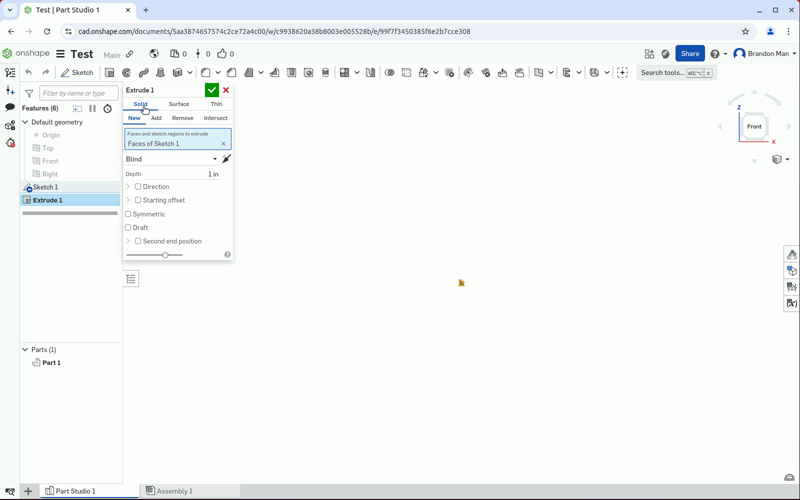
click(143, 106)
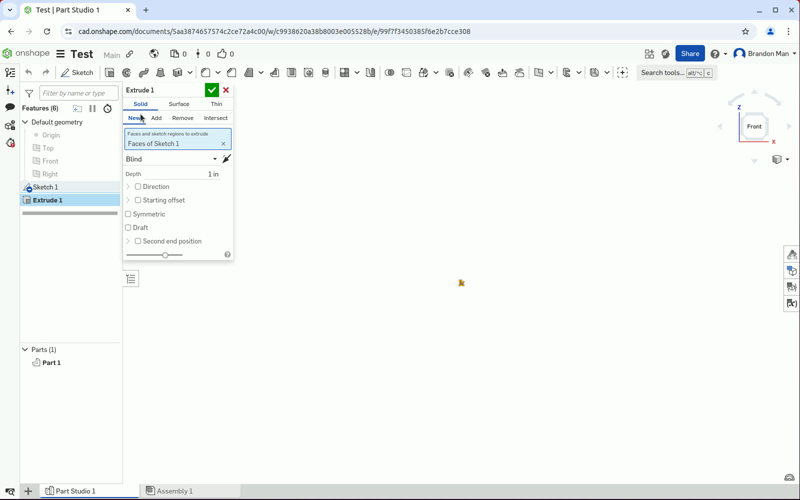
mouse_move(137, 120)
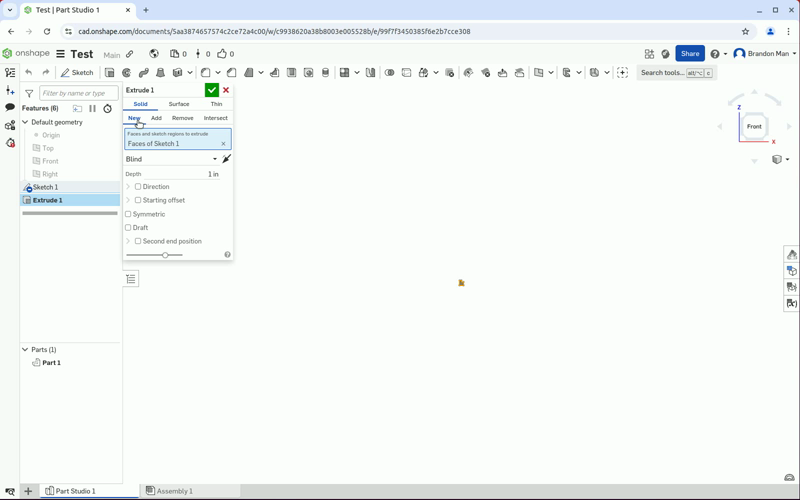
click(137, 120)
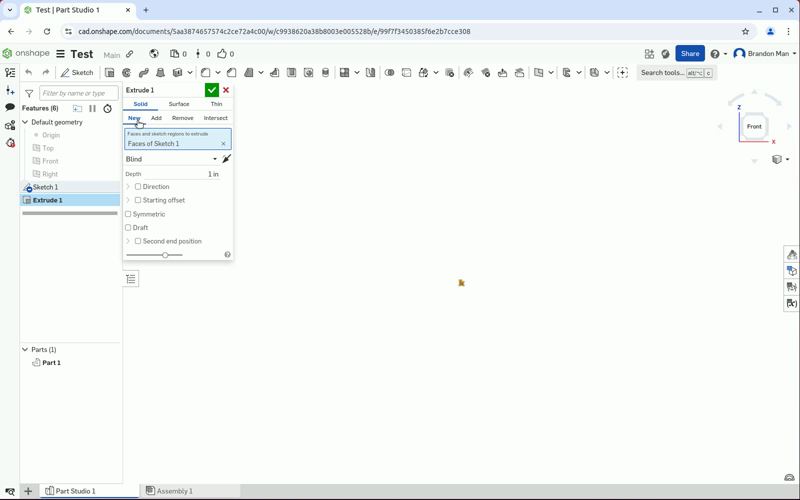
key(tab, 4)
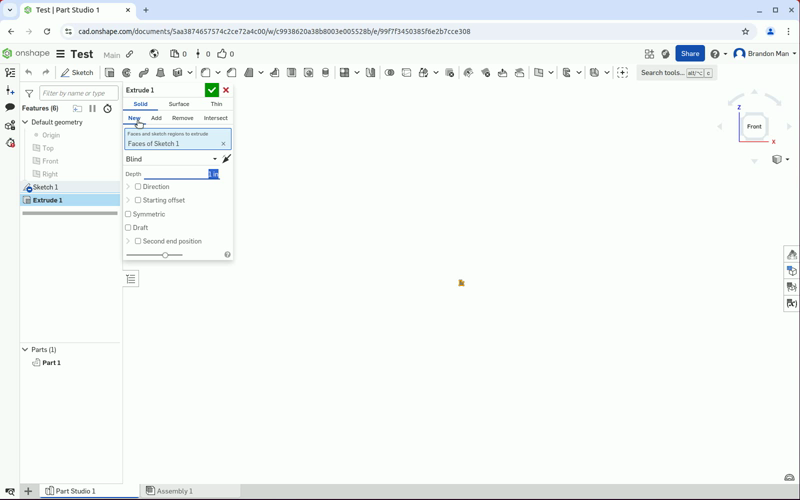
text(23.108)
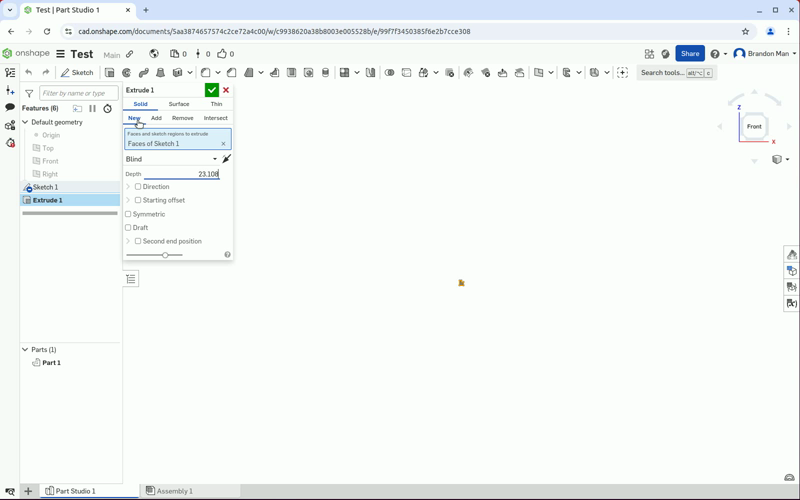
key(enter)
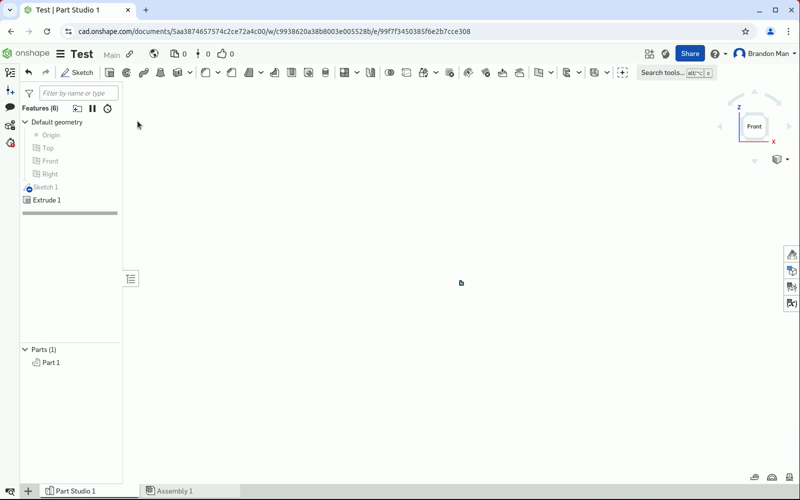
key(shift+h)
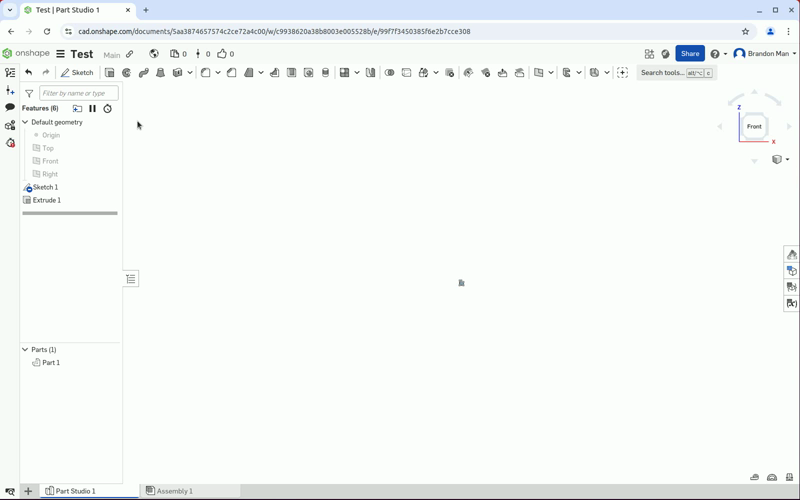
key(shift+h)
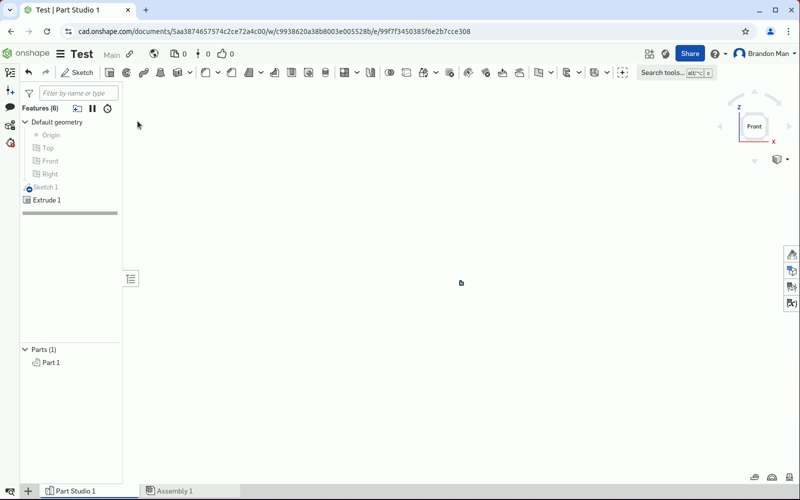
mouse_move(73, 189)
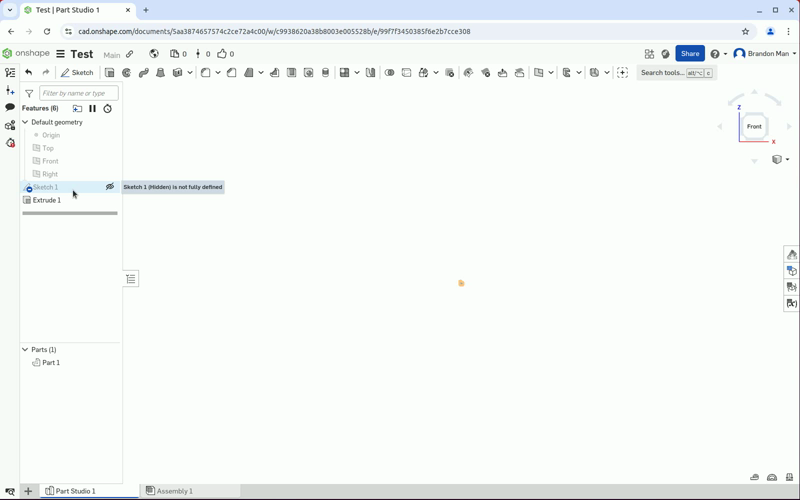
click(73, 189)
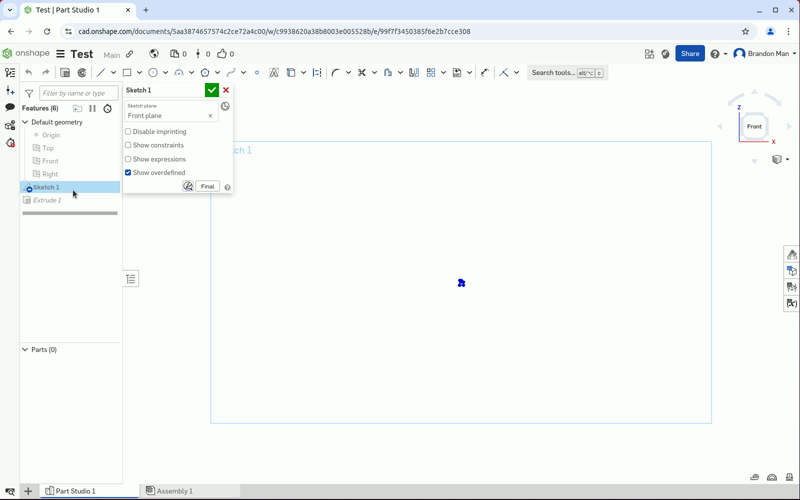
mouse_move(229, 92)
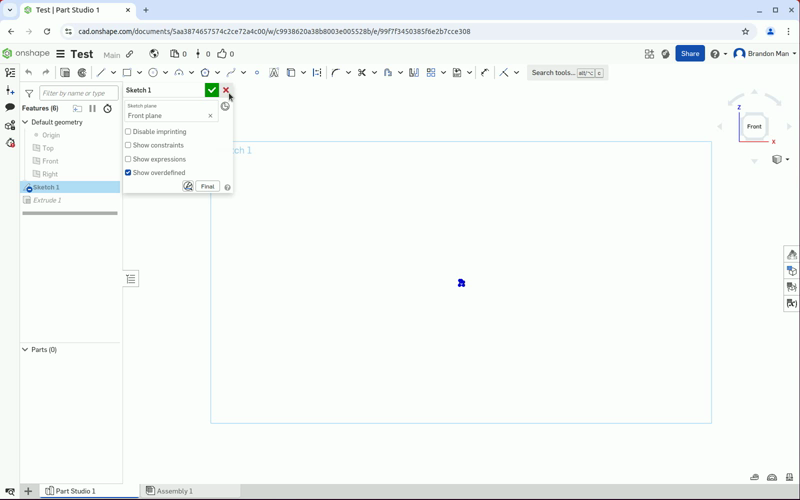
click(229, 92)
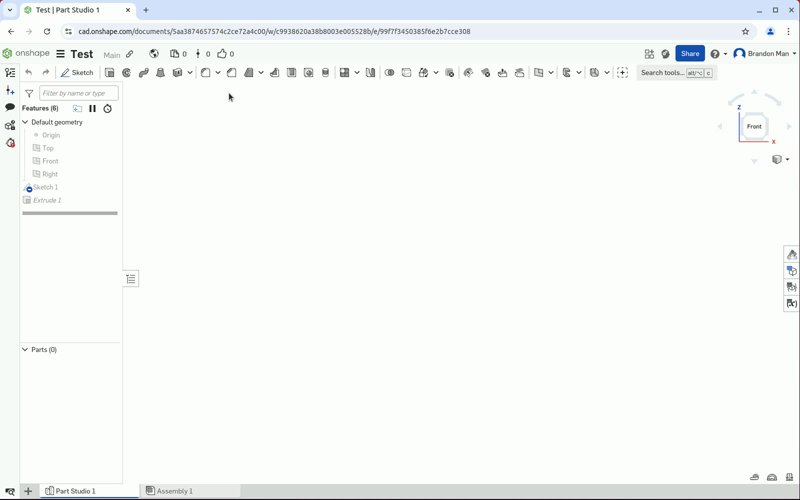
mouse_move(73, 352)
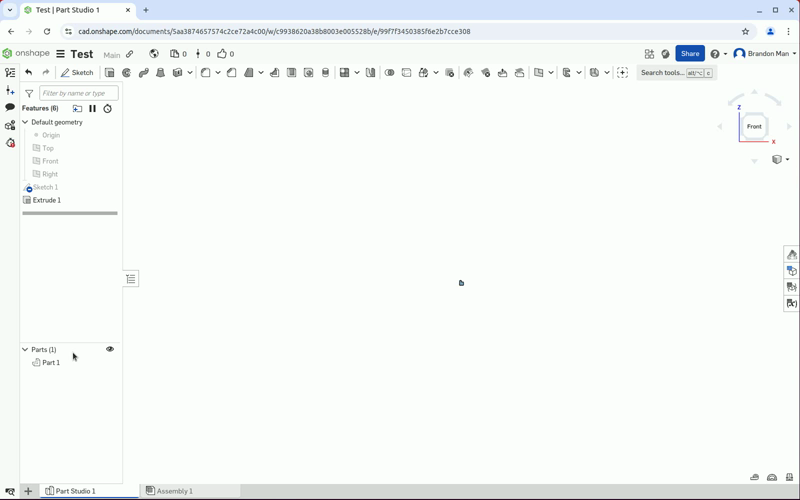
key(y)
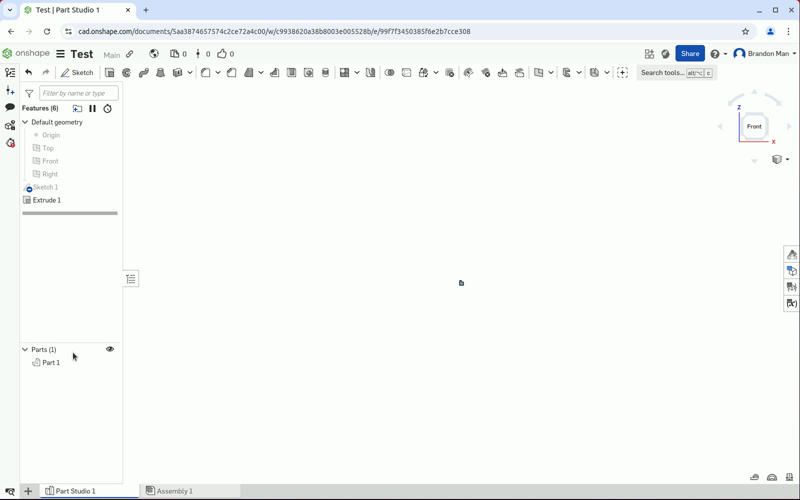
key(shift+p)
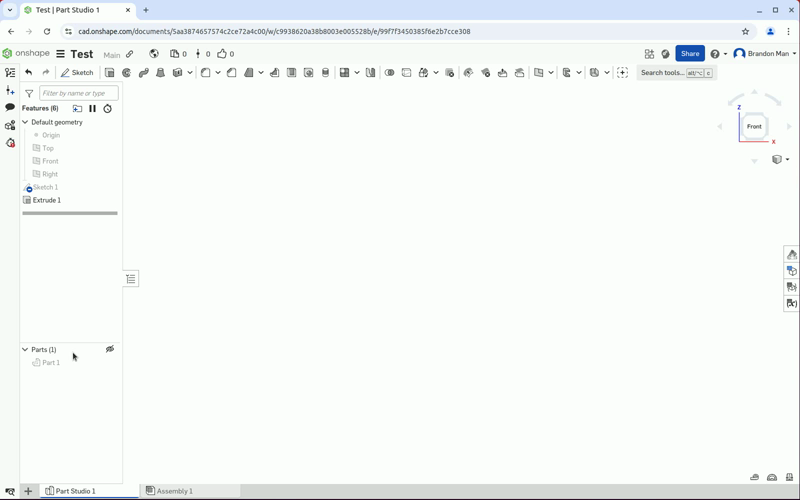
key(space)
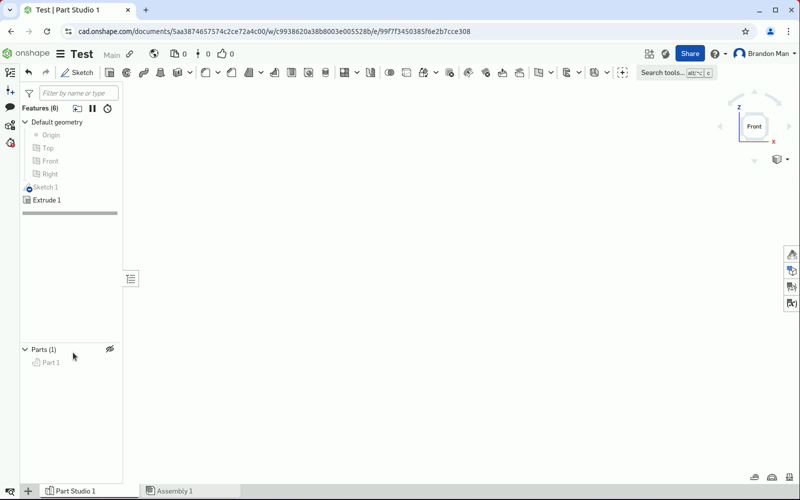
key_down(shift)
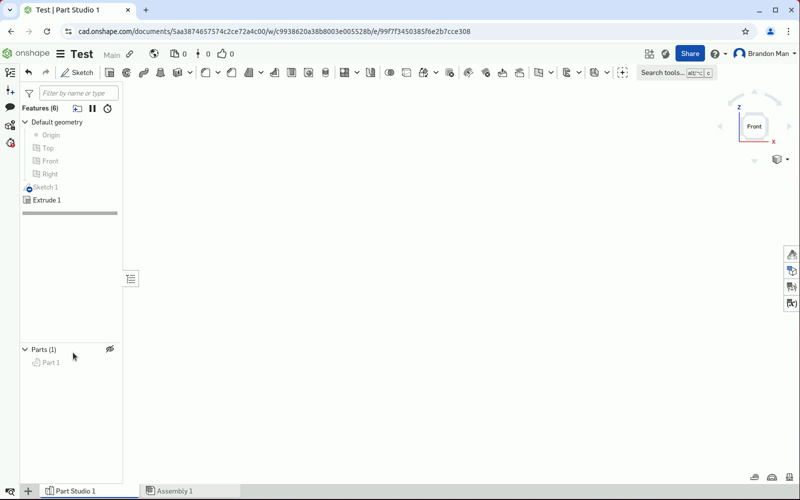
key(left)
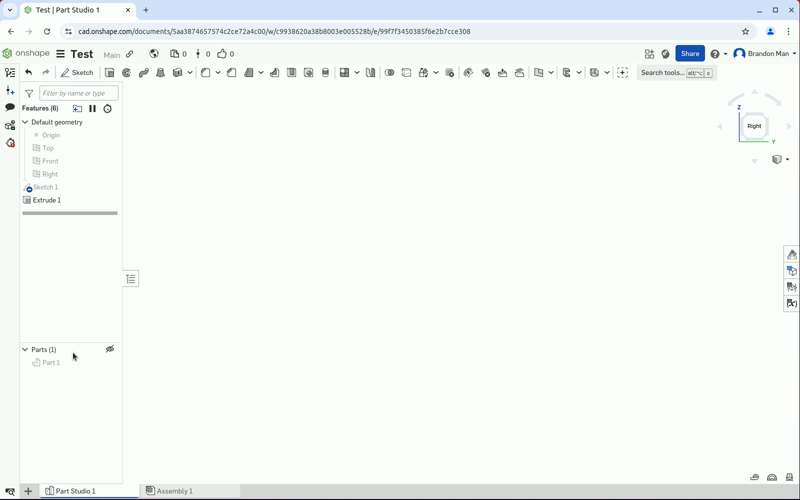
key_up(shift)
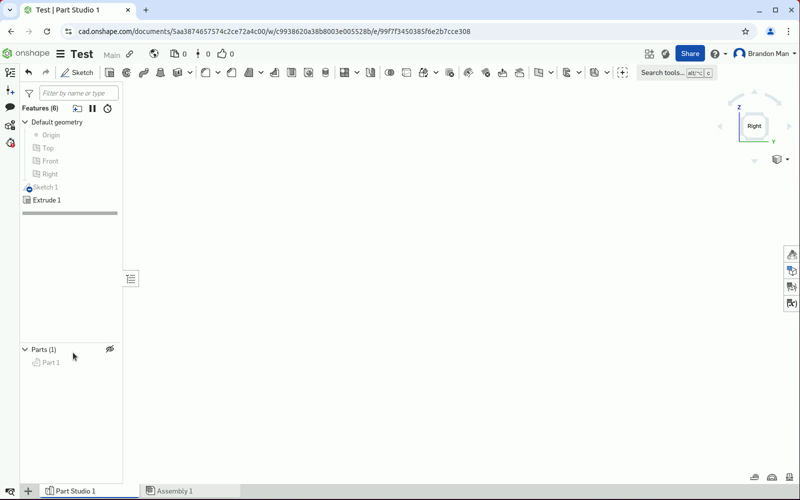
mouse_move(73, 352)
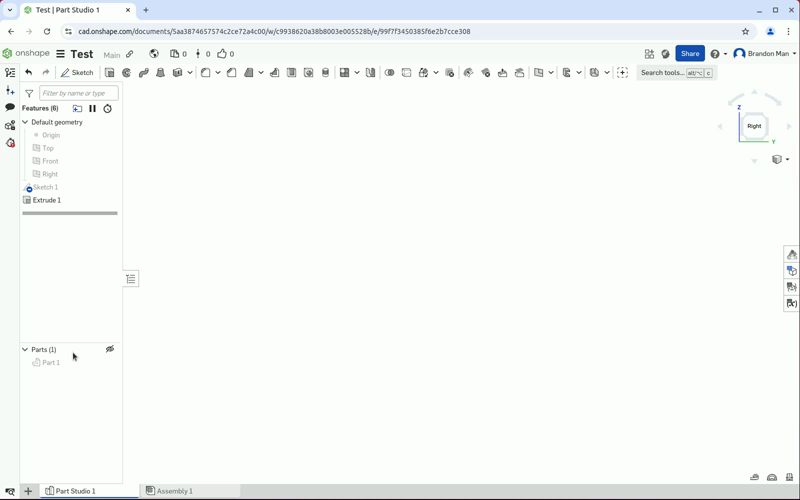
key(shift+y)
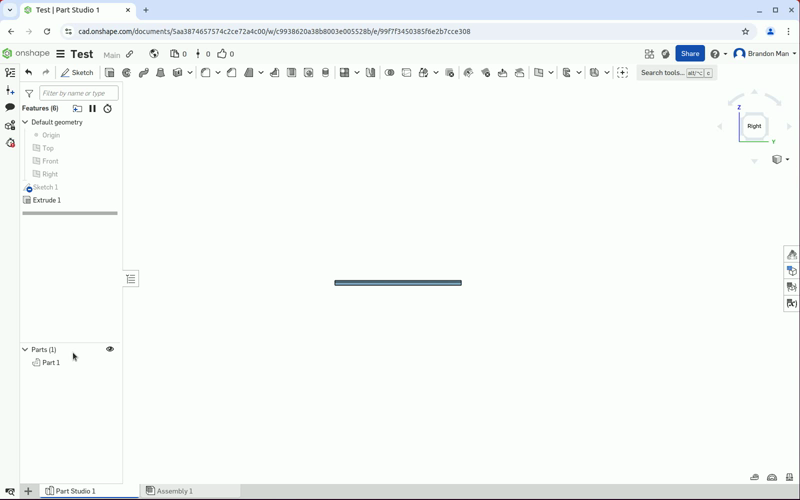
mouse_move(541, 75)
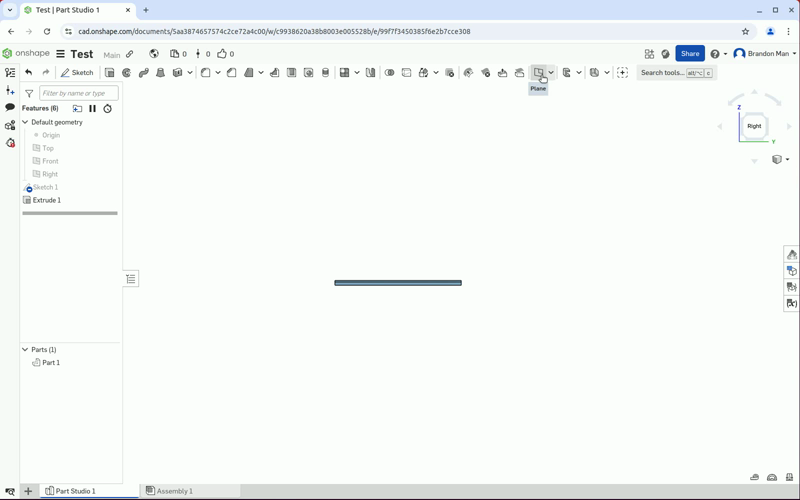
click(541, 75)
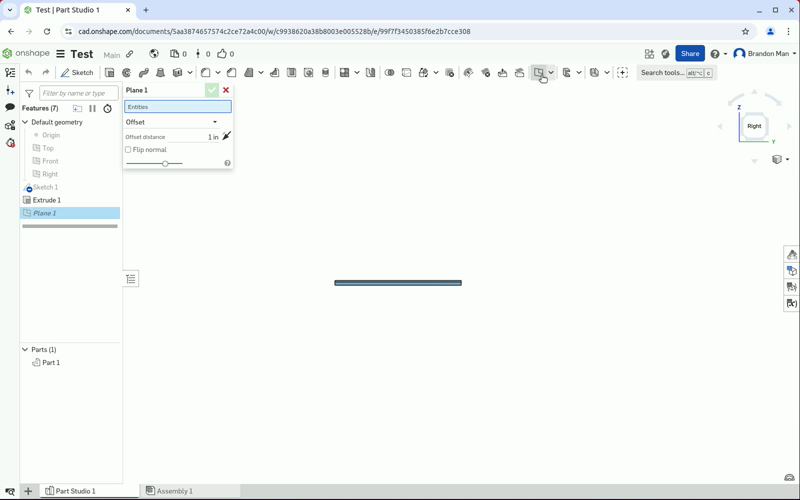
mouse_move(73, 176)
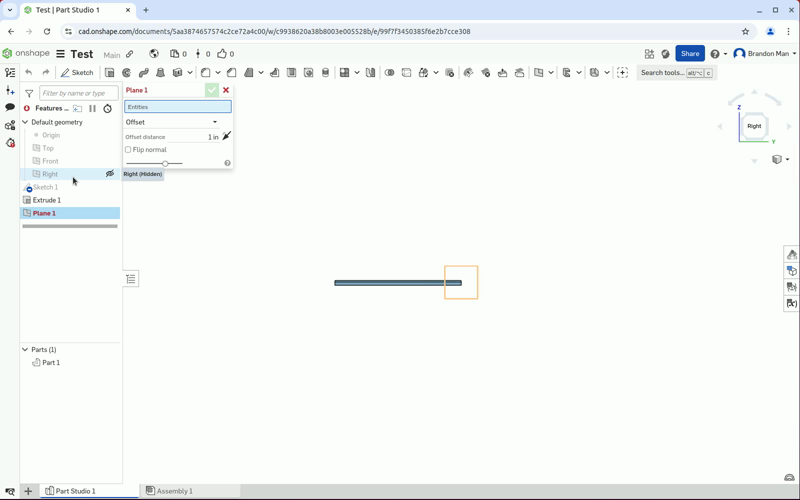
click(73, 176)
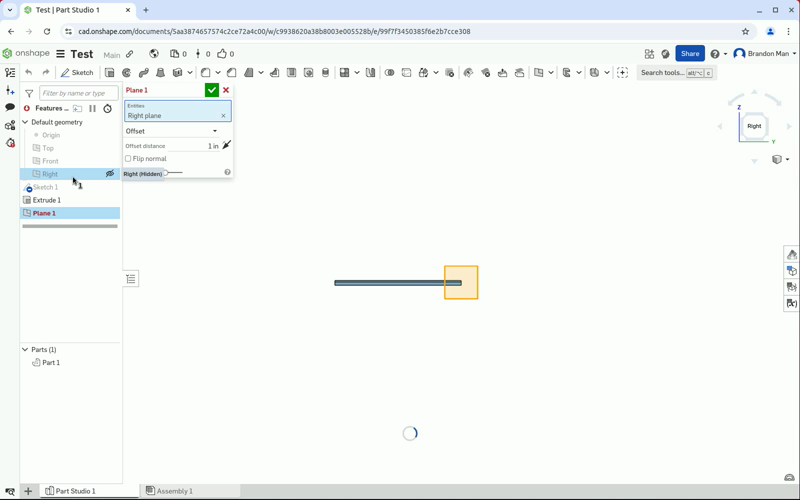
key(tab, 2)
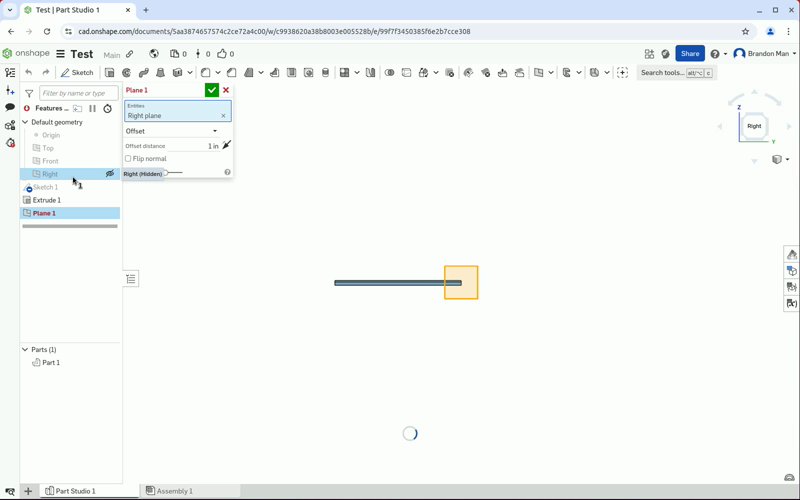
text(0.246)
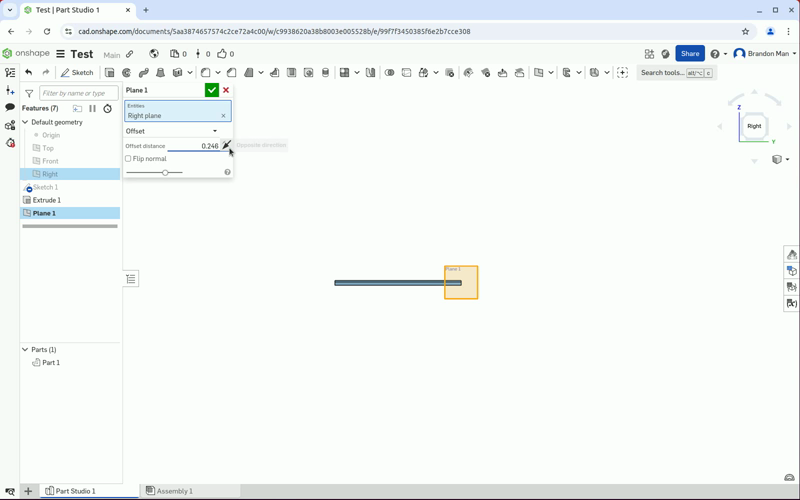
mouse_move(229, 147)
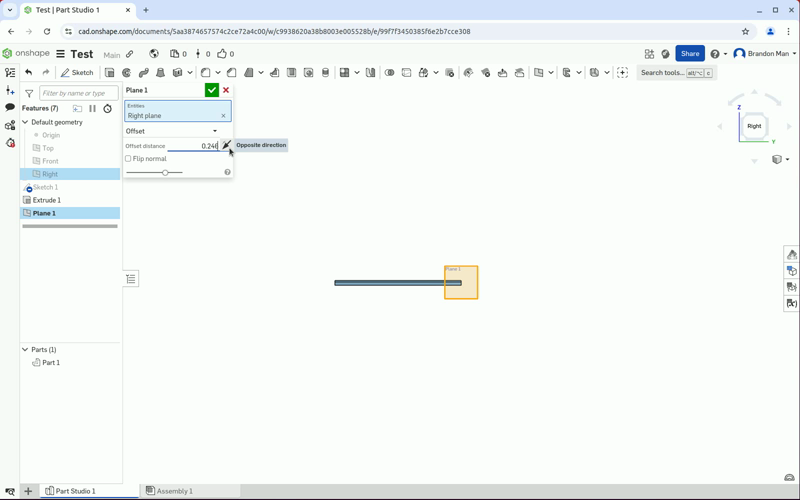
click(229, 147)
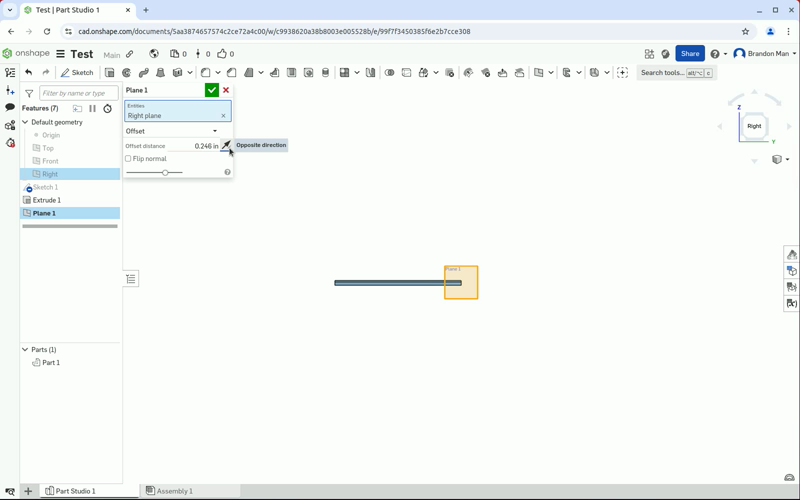
key(enter, 2)
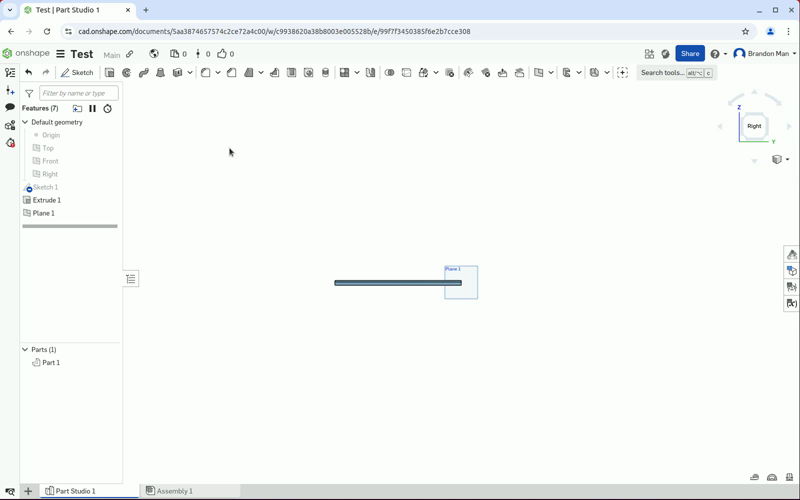
key(shift+s)
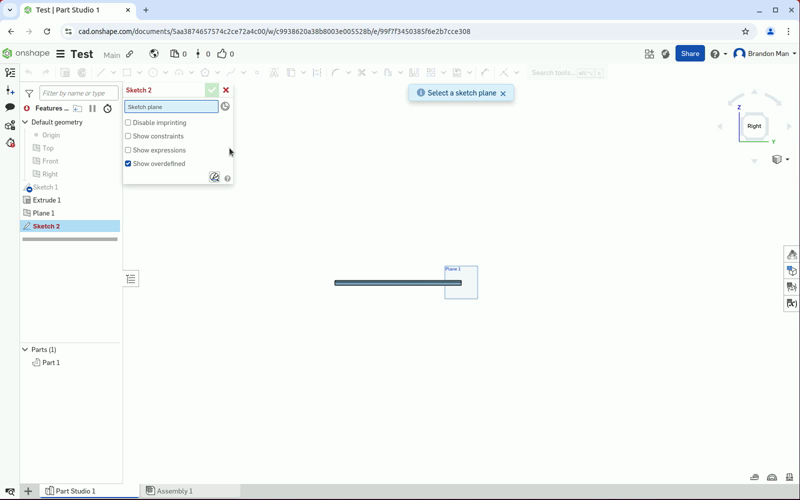
mouse_move(73, 215)
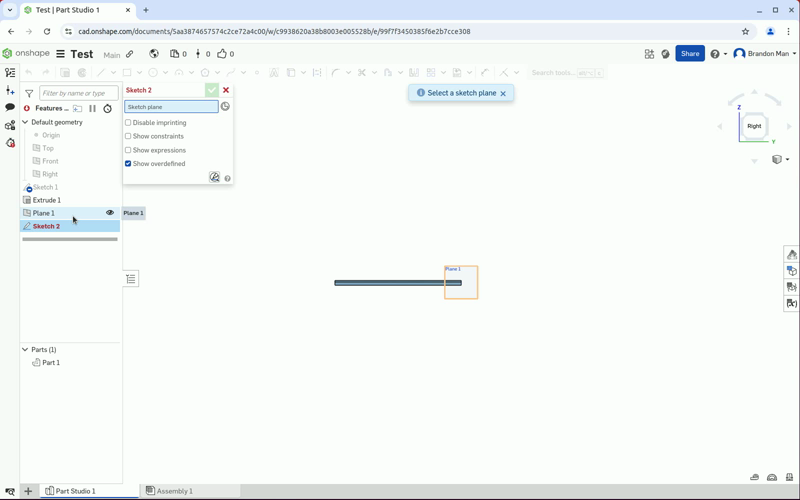
click(73, 215)
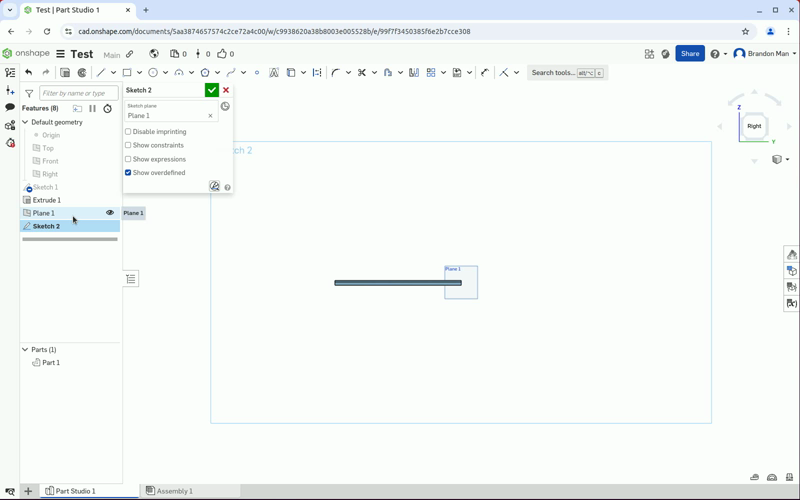
mouse_move(73, 352)
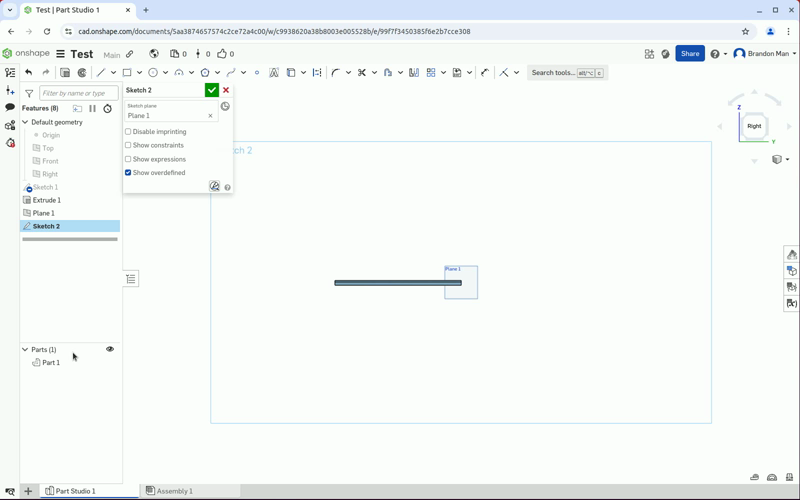
key(y)
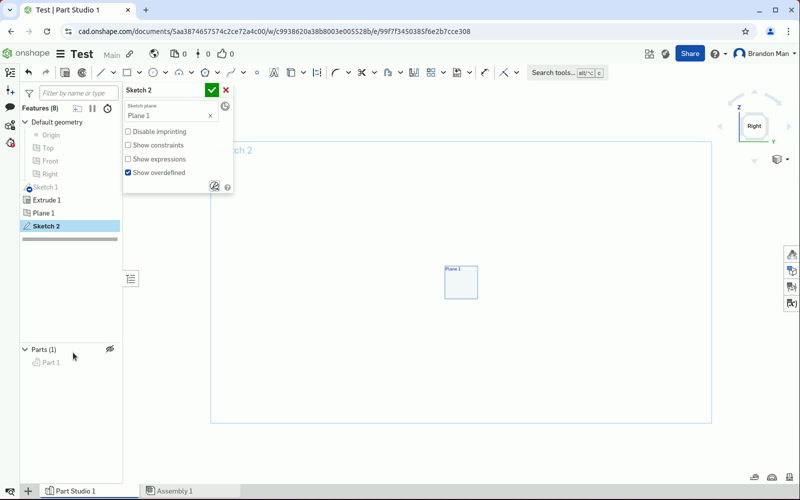
key(l)
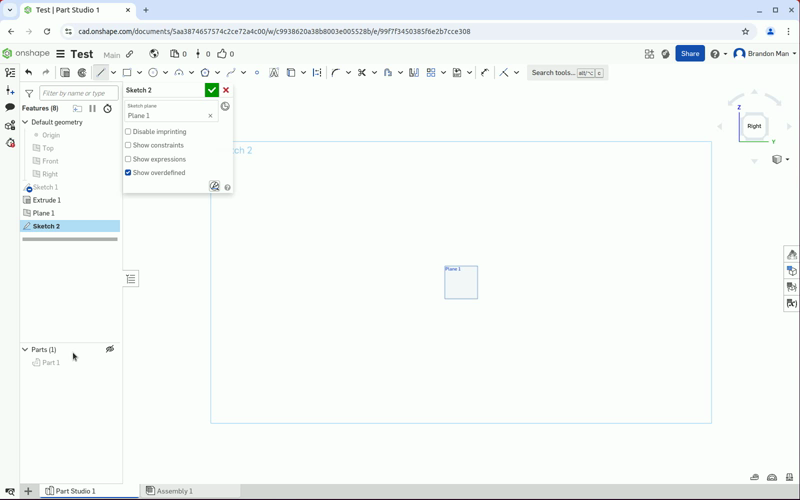
key_down(shift)
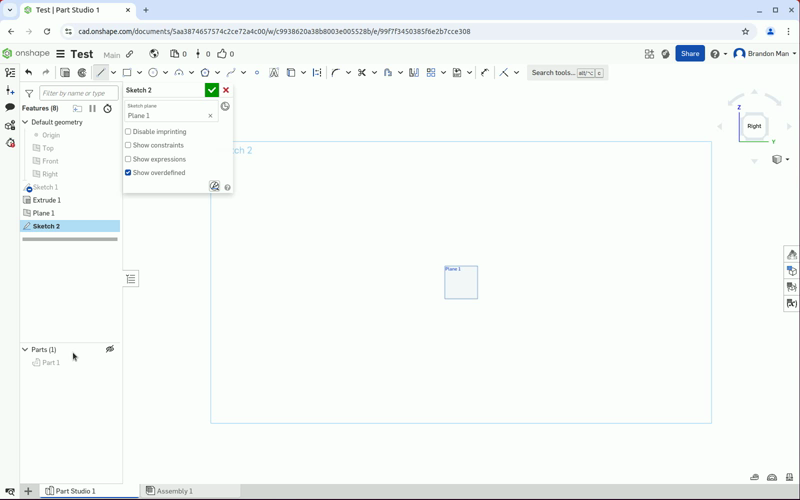
mouse_move(457, 285)
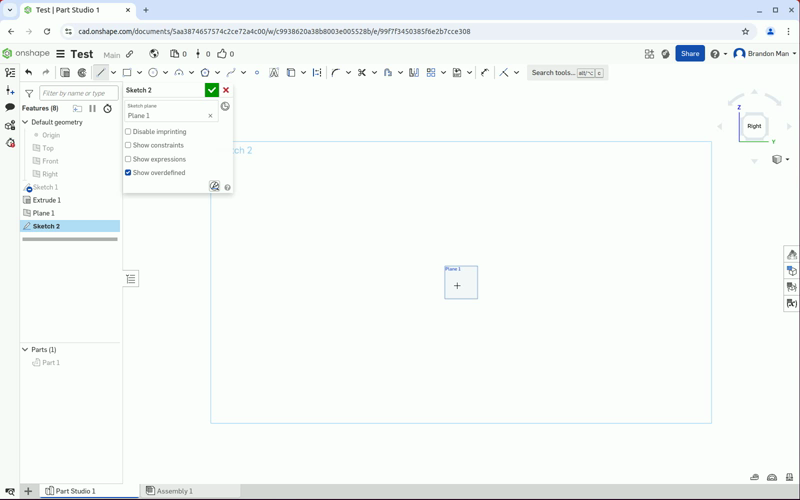
click(457, 285)
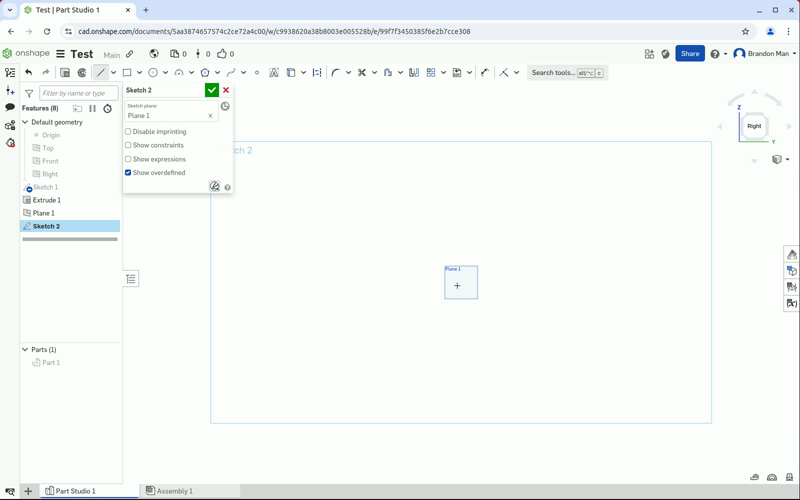
key_up(shift)
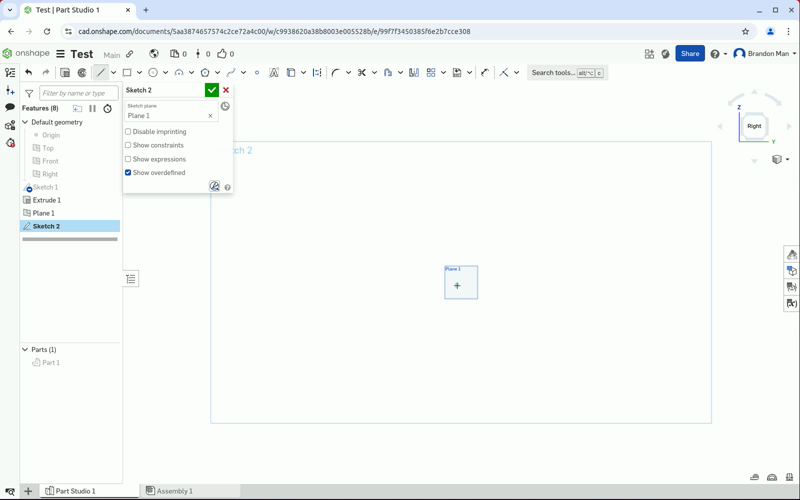
key_down(shift)
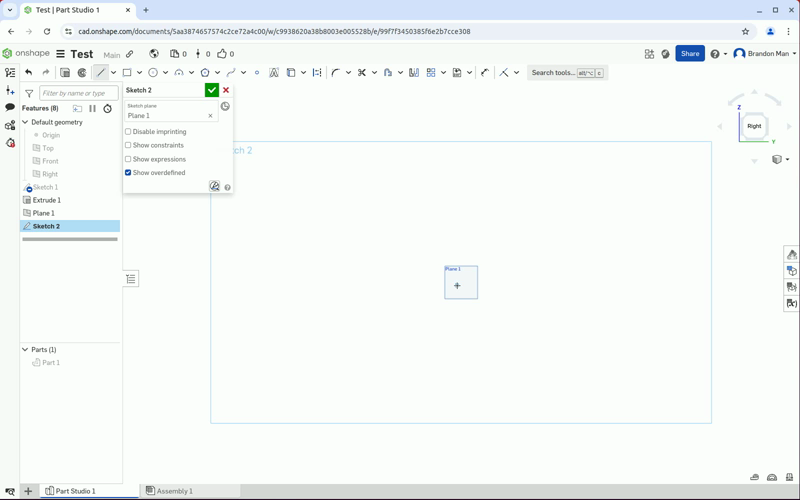
mouse_move(487, 285)
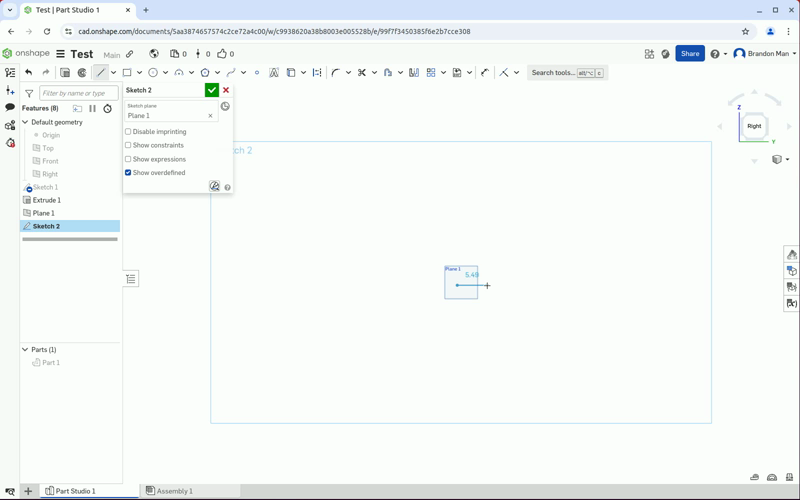
mouse_move(461, 285)
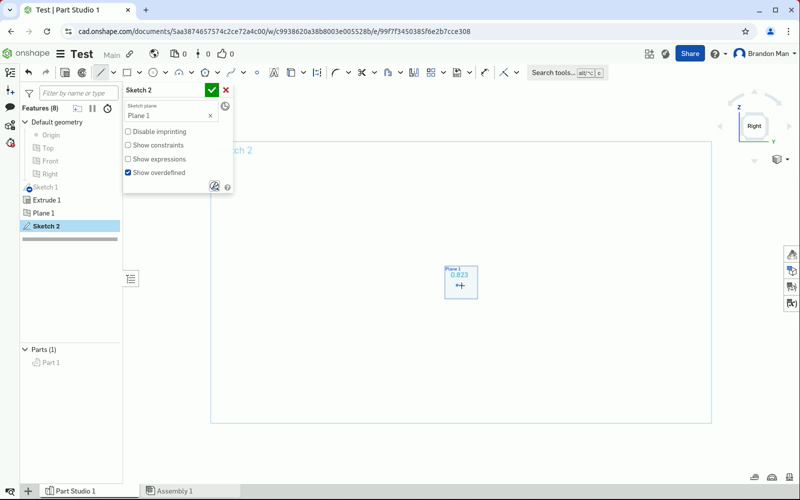
scroll(6)
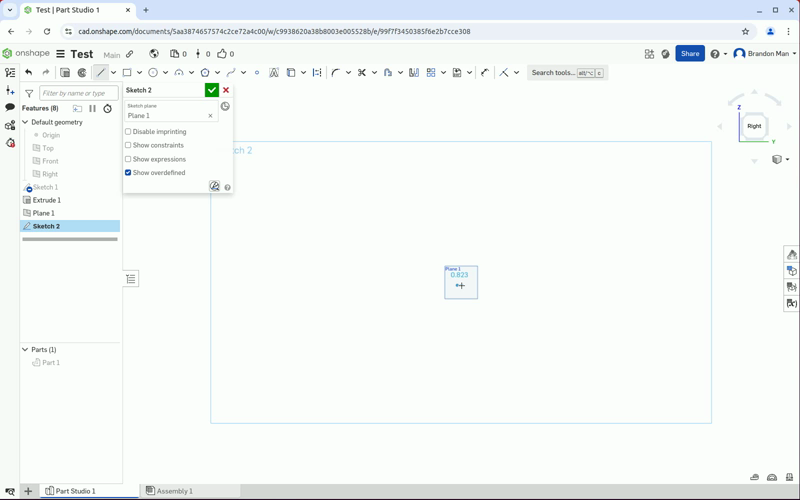
scroll(6)
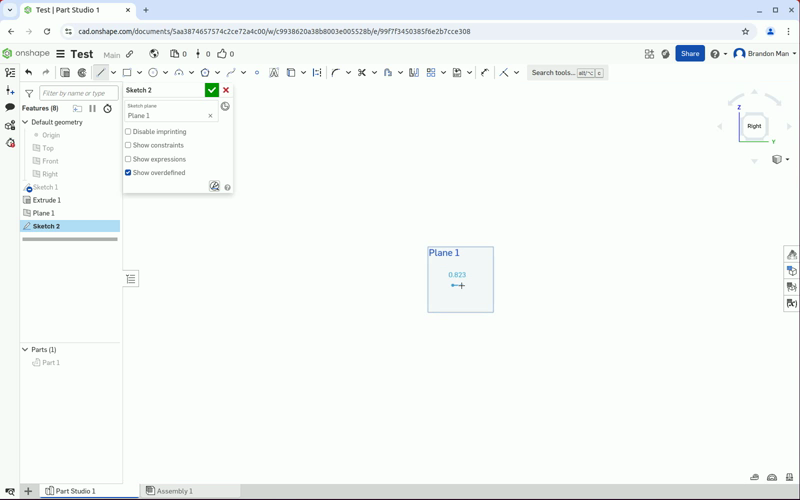
scroll(6)
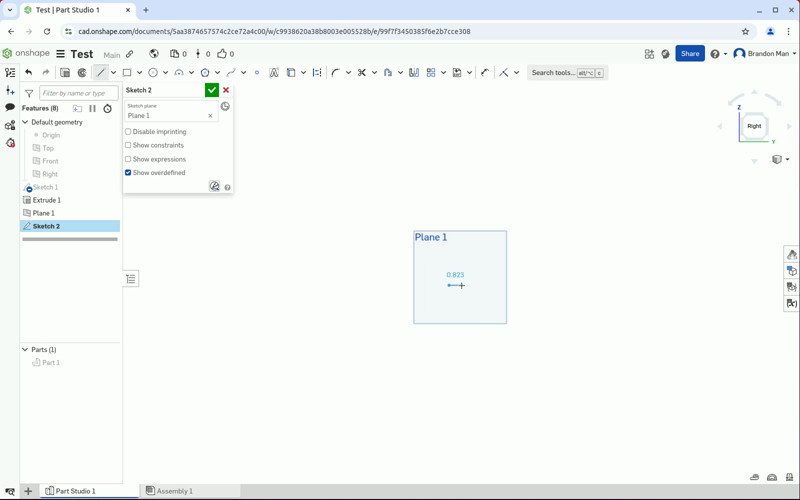
scroll(6)
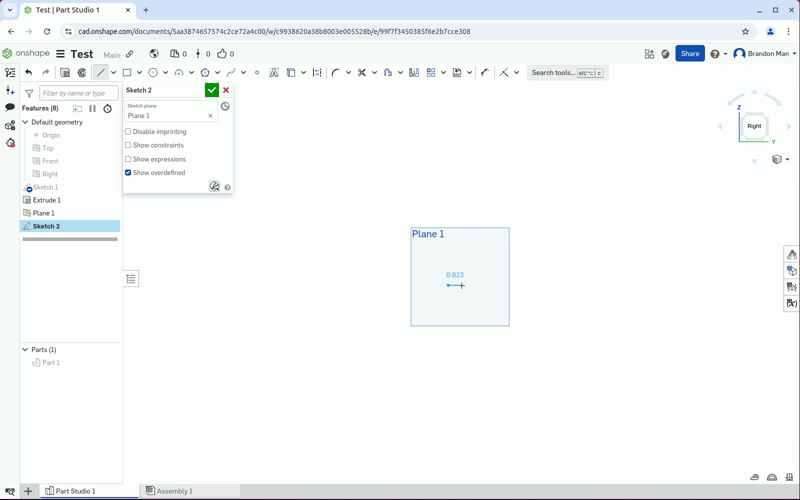
scroll(6)
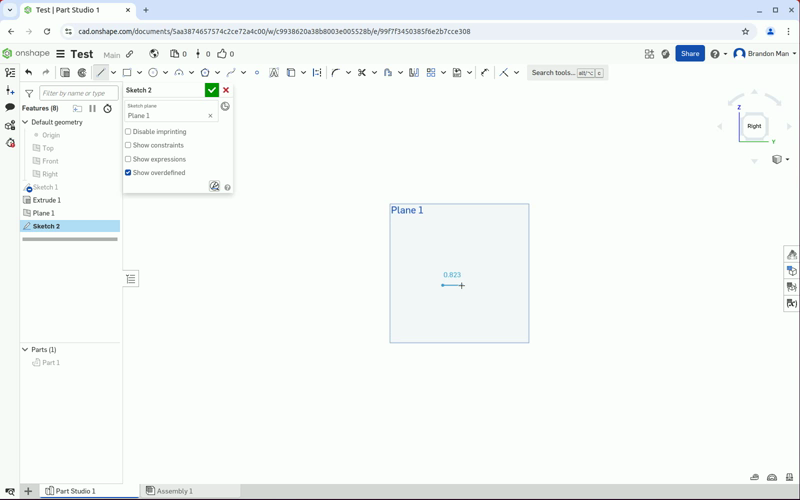
scroll(6)
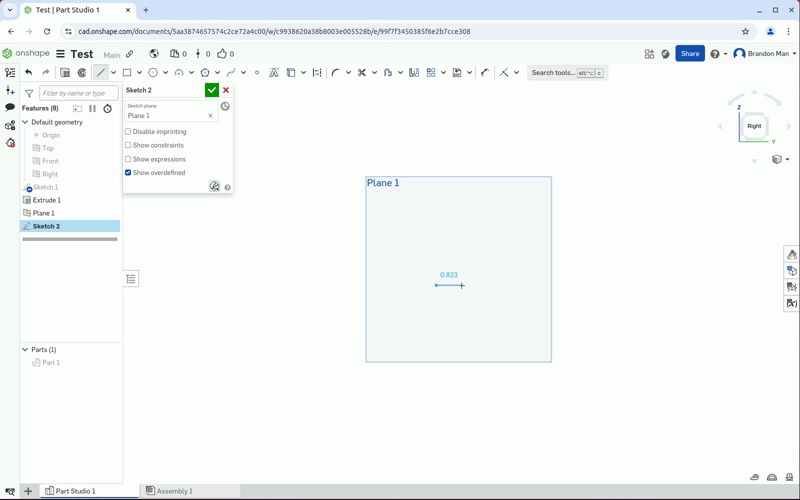
scroll(6)
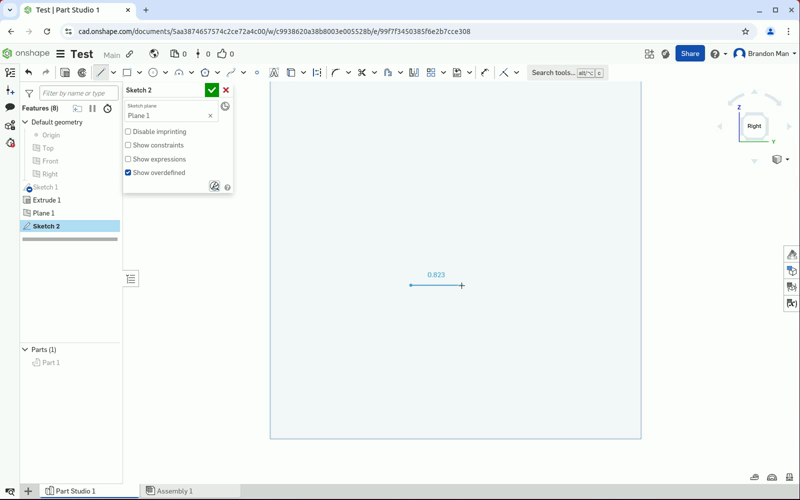
click(461, 285)
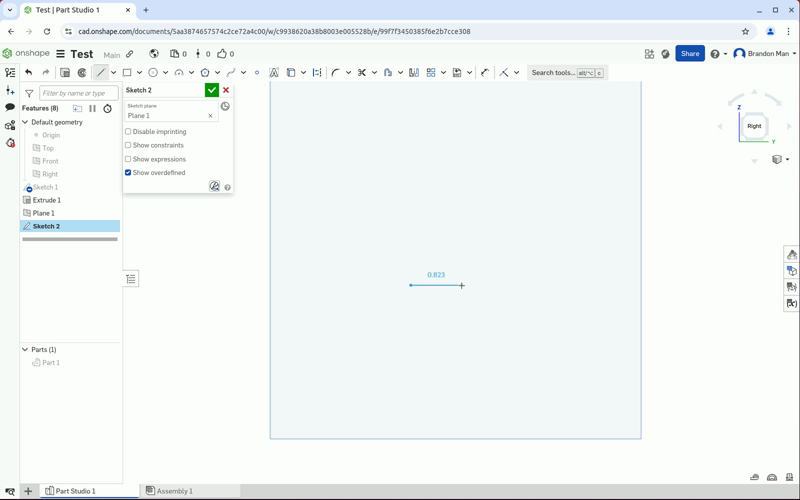
scroll(-6)
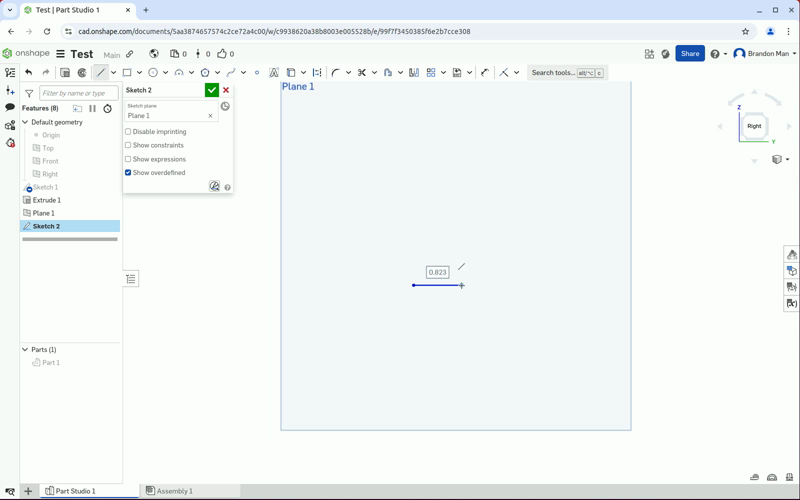
scroll(-6)
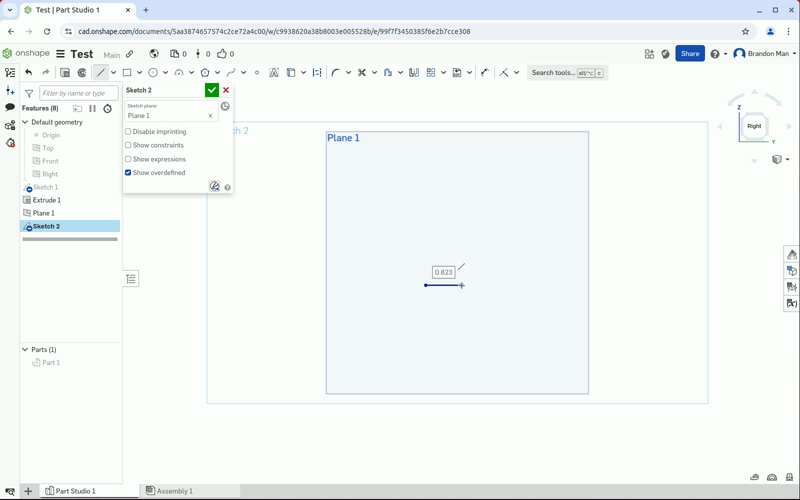
scroll(-6)
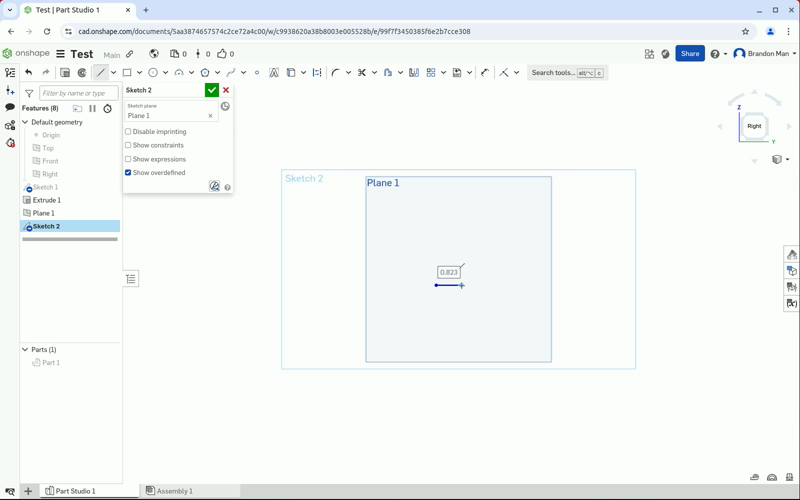
scroll(-6)
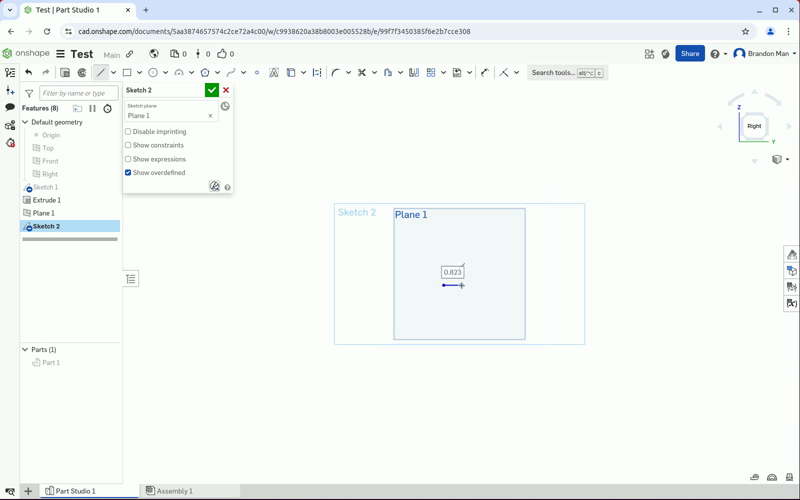
scroll(-6)
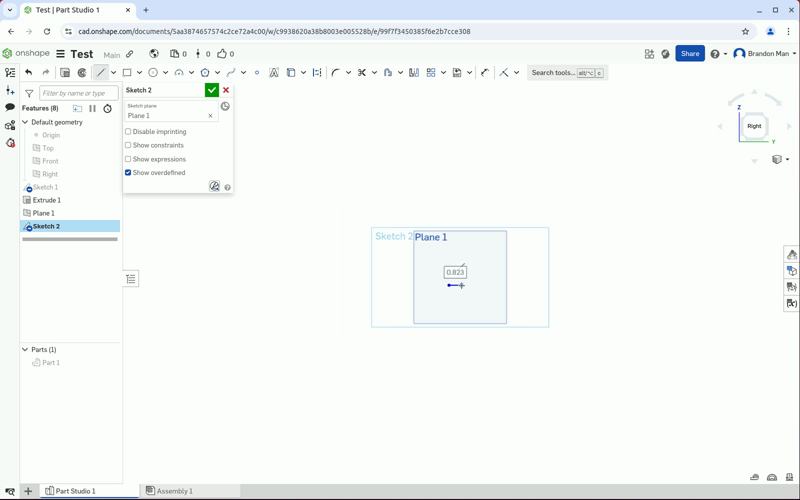
scroll(-6)
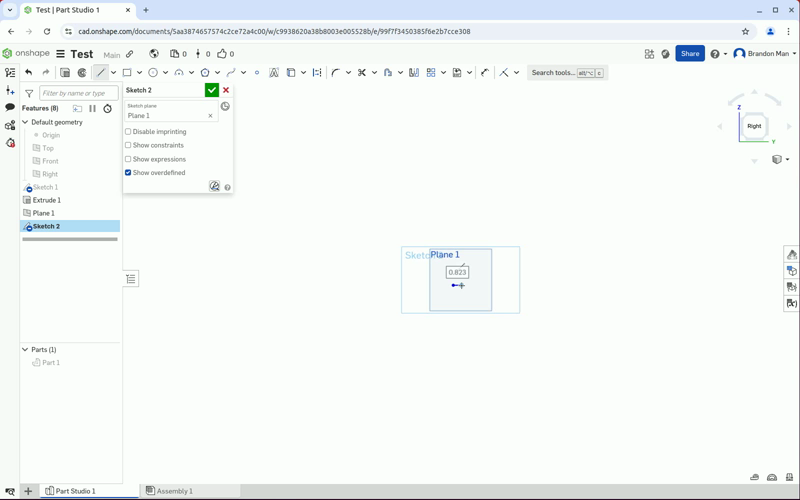
scroll(-6)
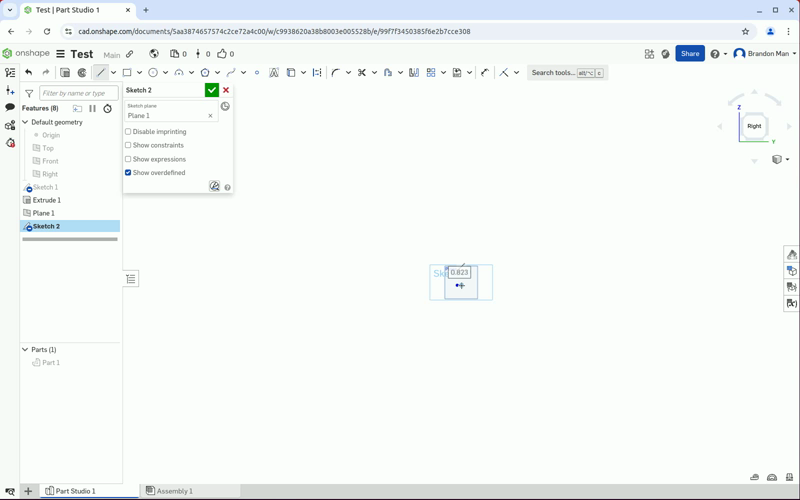
key_up(shift)
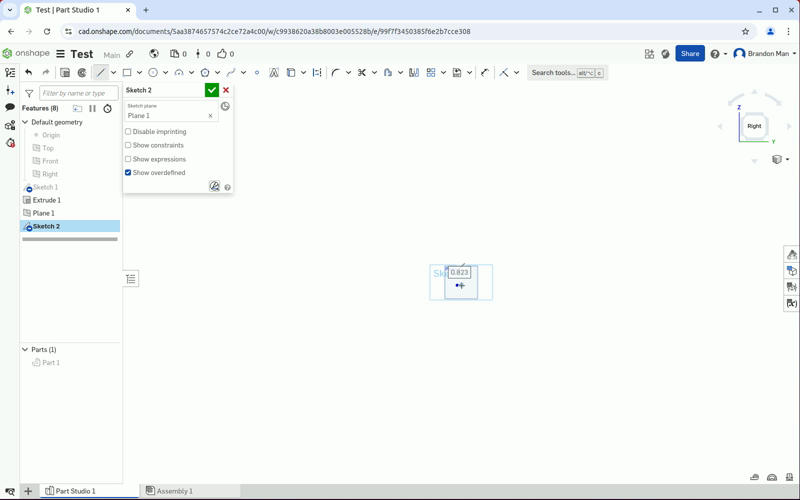
key_down(shift)
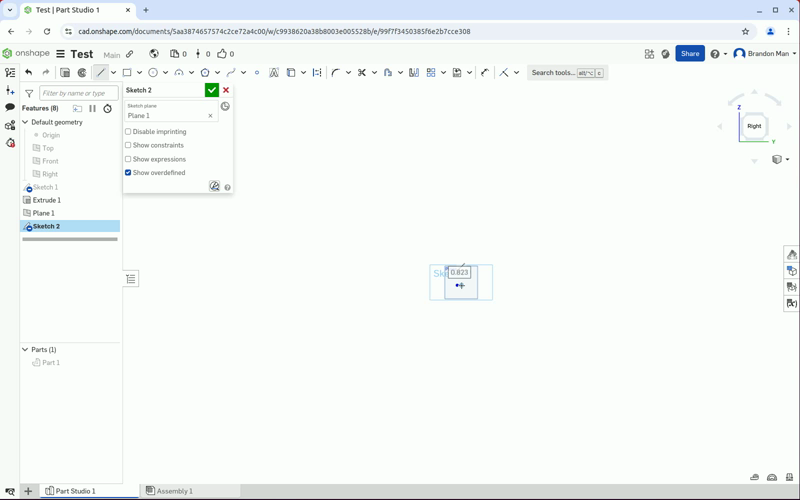
mouse_move(492, 285)
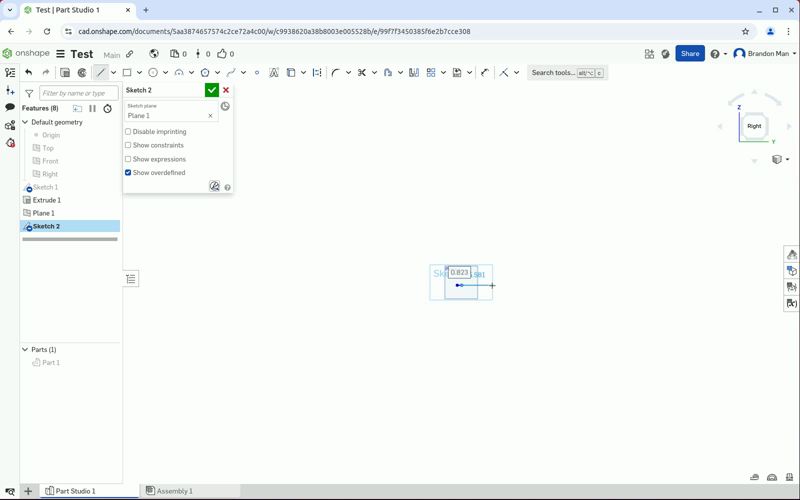
mouse_move(461, 280)
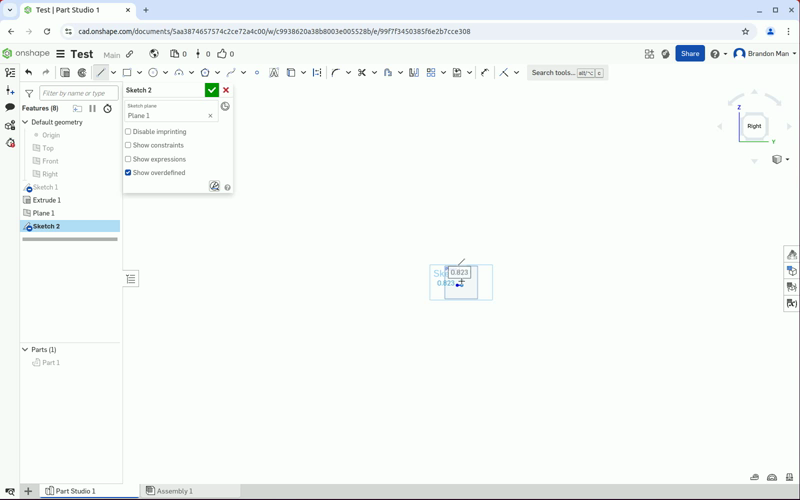
scroll(6)
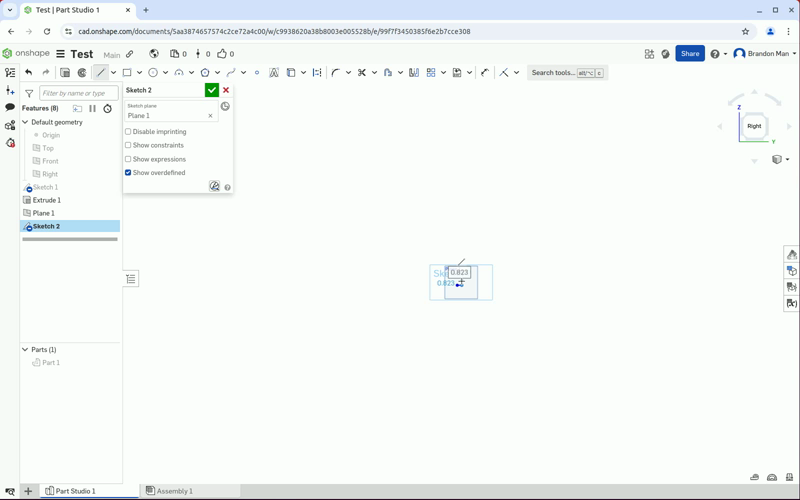
scroll(6)
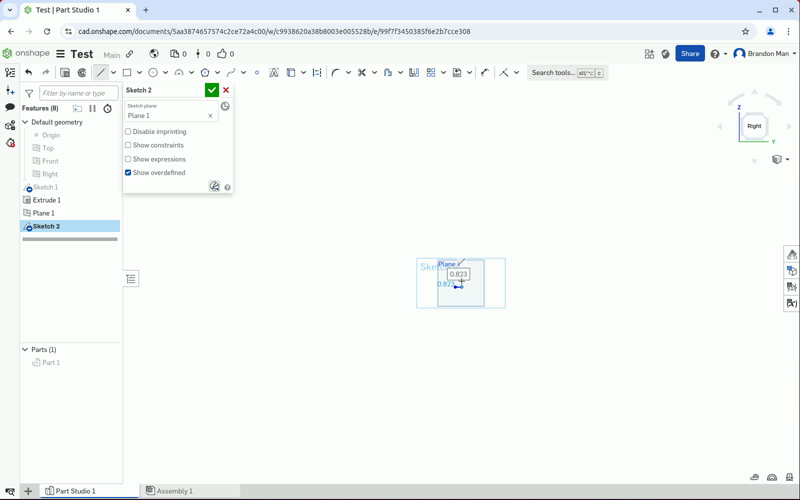
scroll(6)
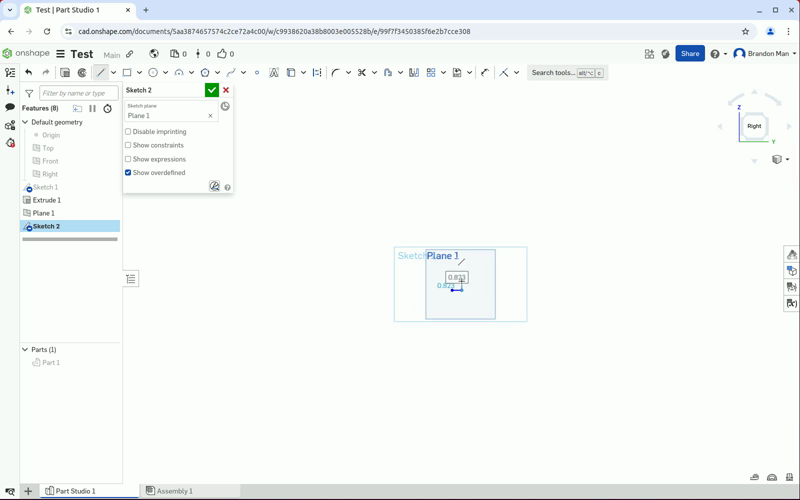
scroll(6)
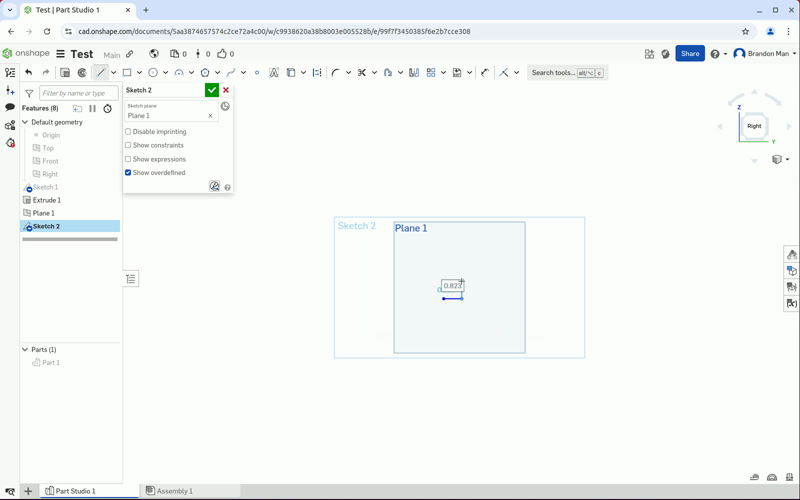
scroll(6)
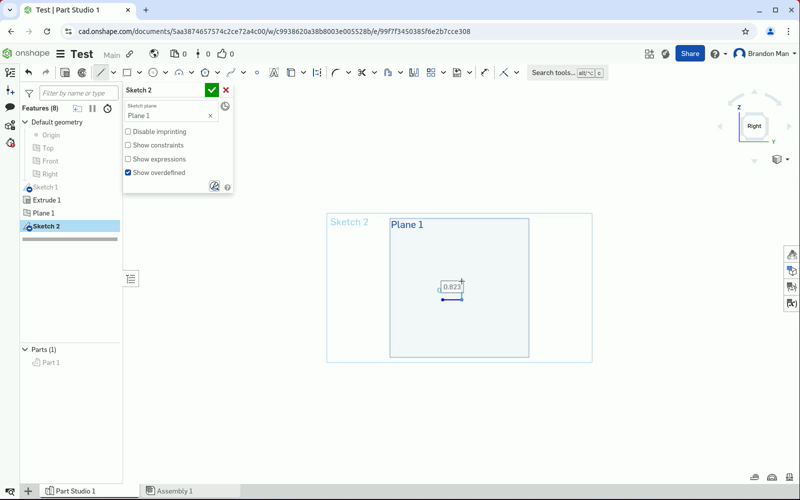
scroll(6)
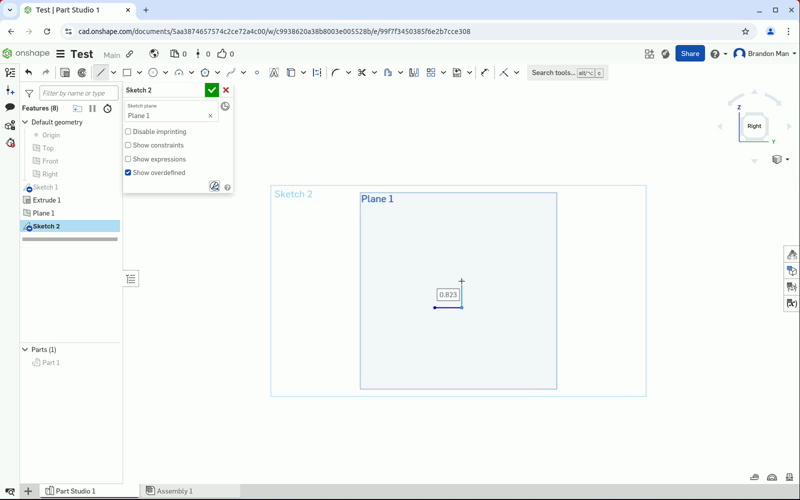
scroll(6)
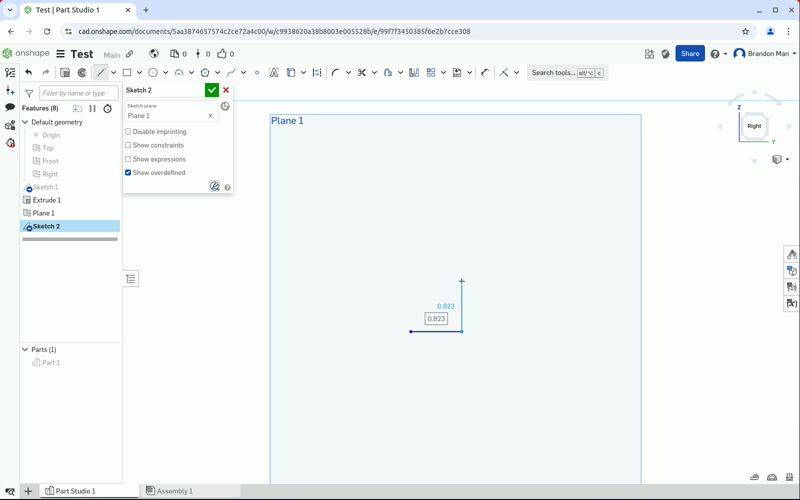
click(461, 280)
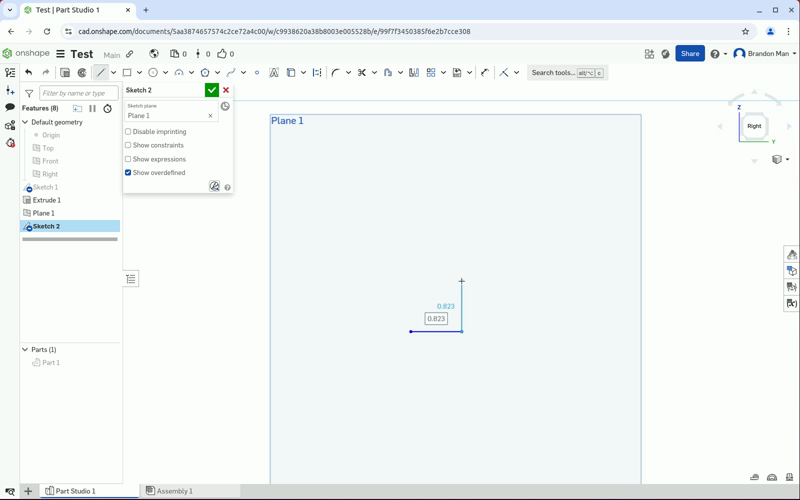
scroll(-6)
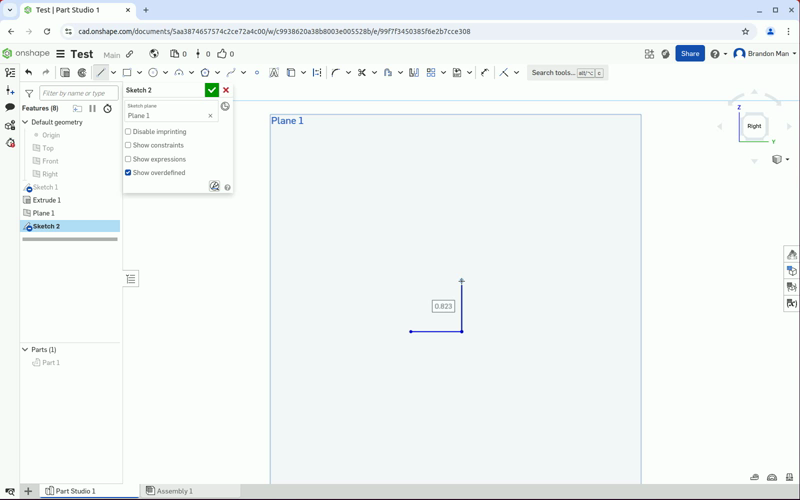
scroll(-6)
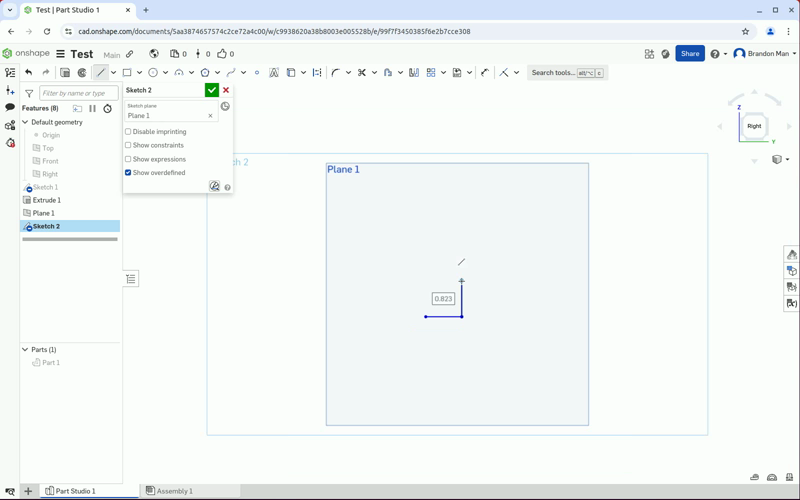
scroll(-6)
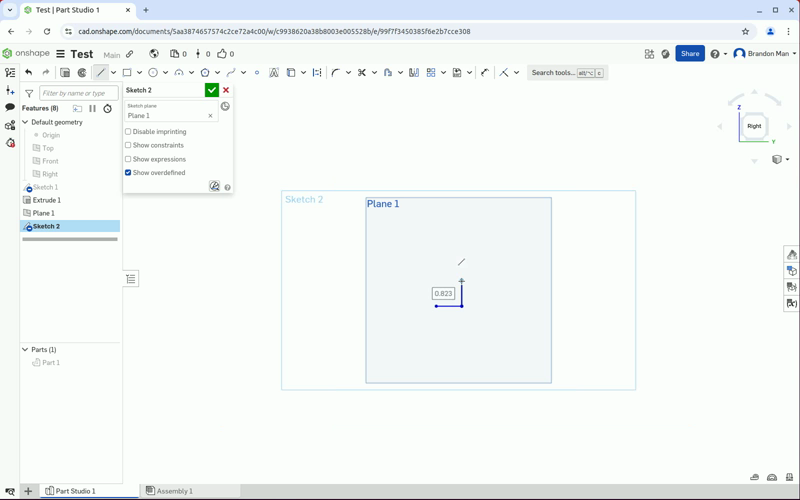
scroll(-6)
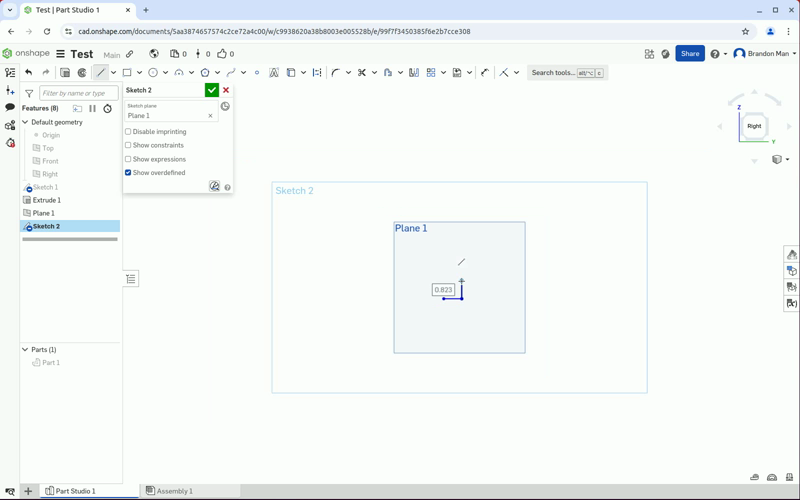
scroll(-6)
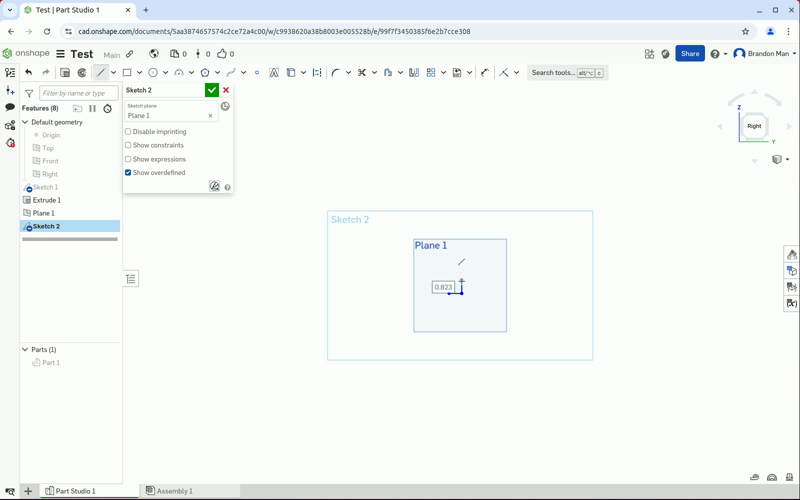
scroll(-6)
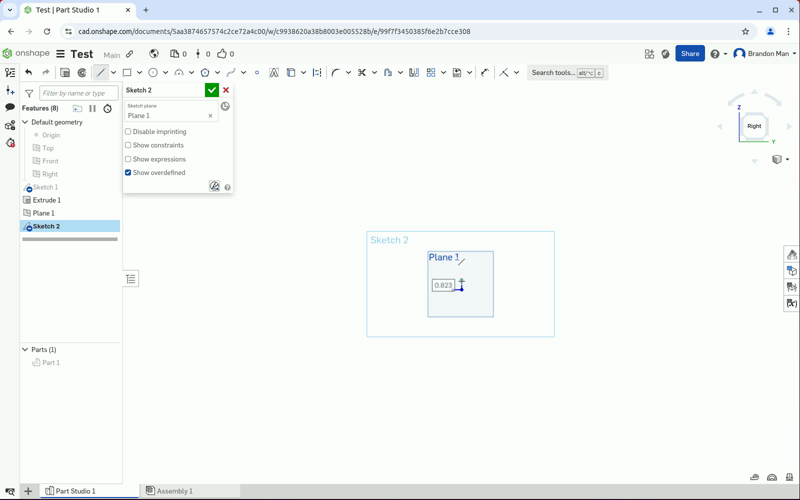
scroll(-6)
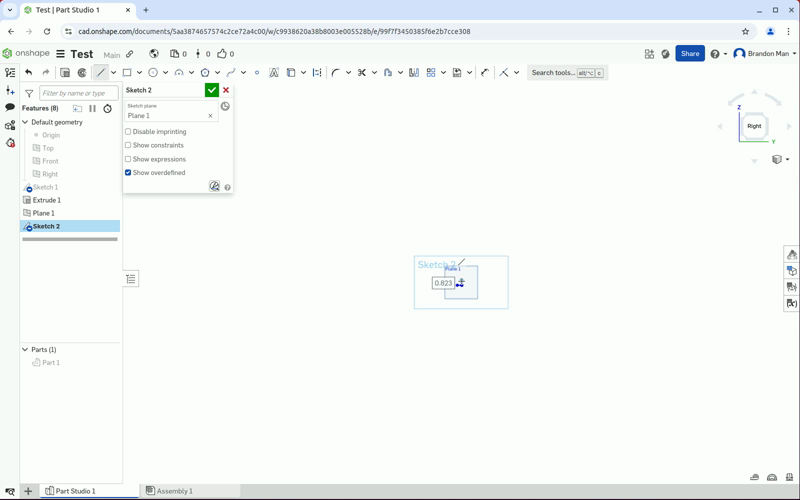
key_up(shift)
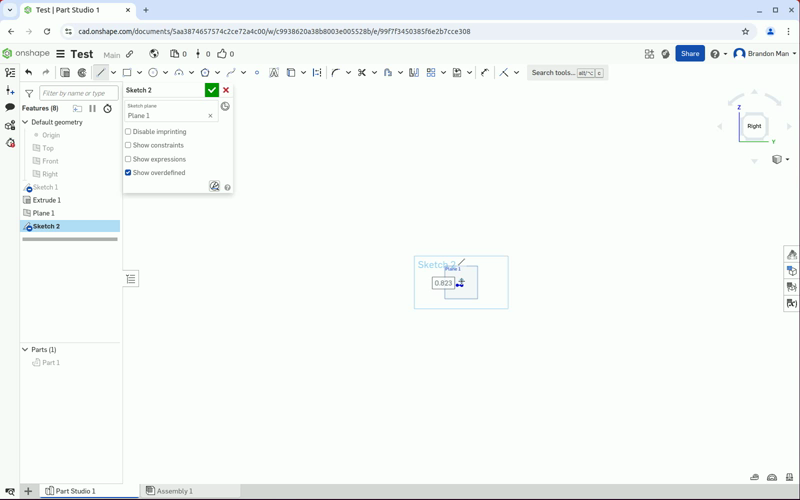
key_down(shift)
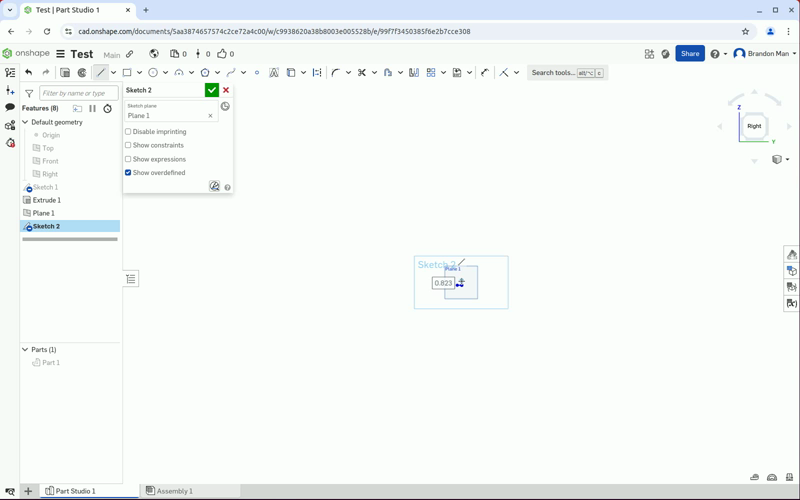
mouse_move(492, 280)
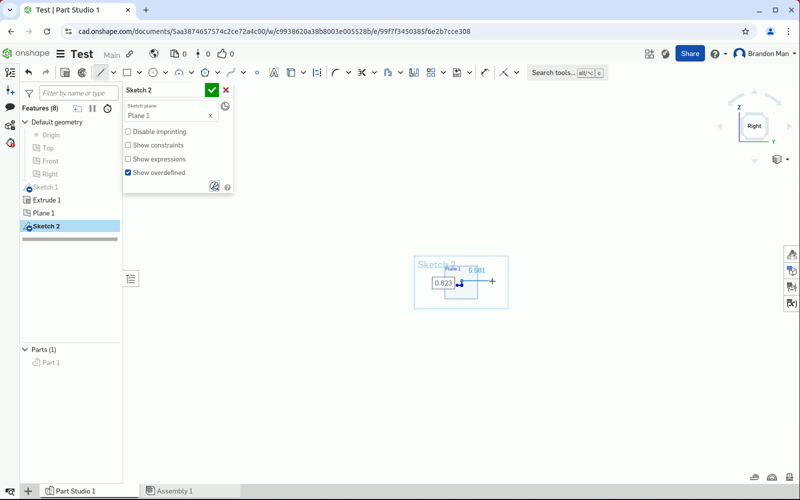
mouse_move(457, 280)
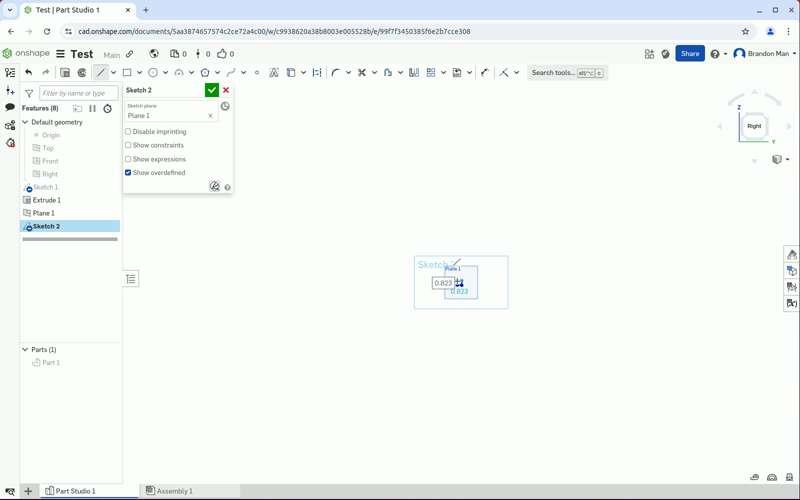
scroll(6)
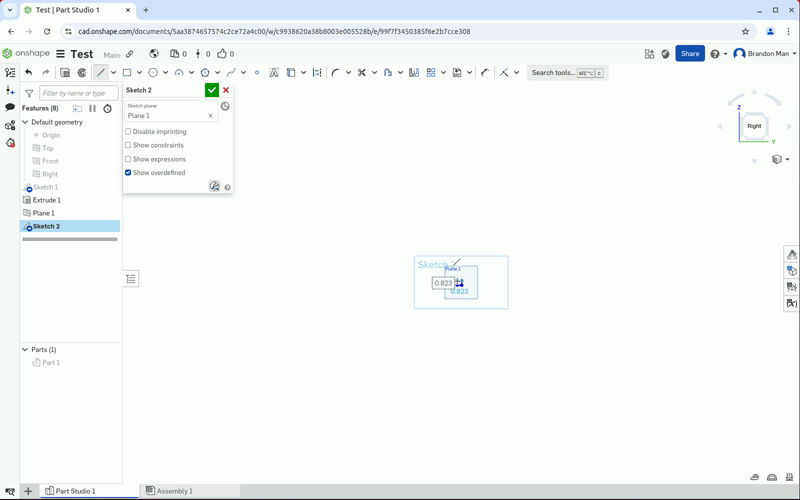
scroll(6)
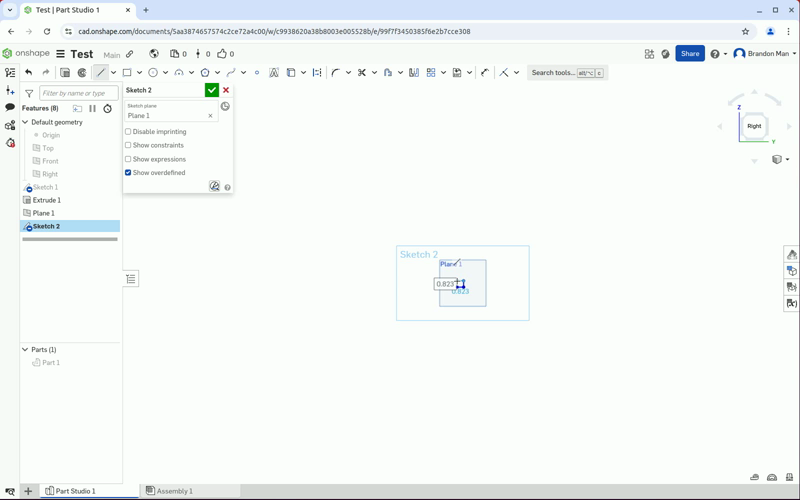
scroll(6)
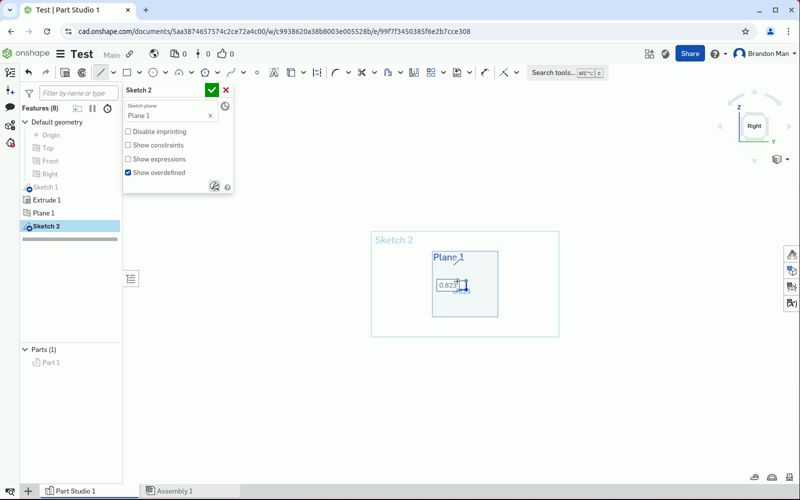
scroll(6)
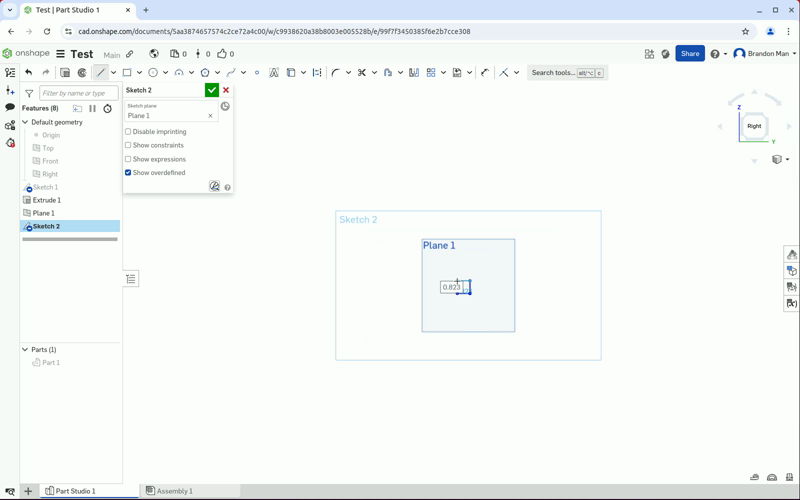
scroll(6)
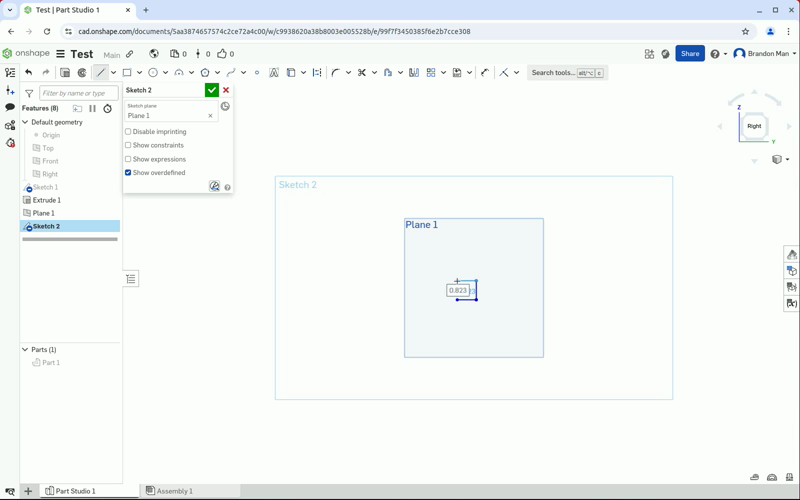
scroll(6)
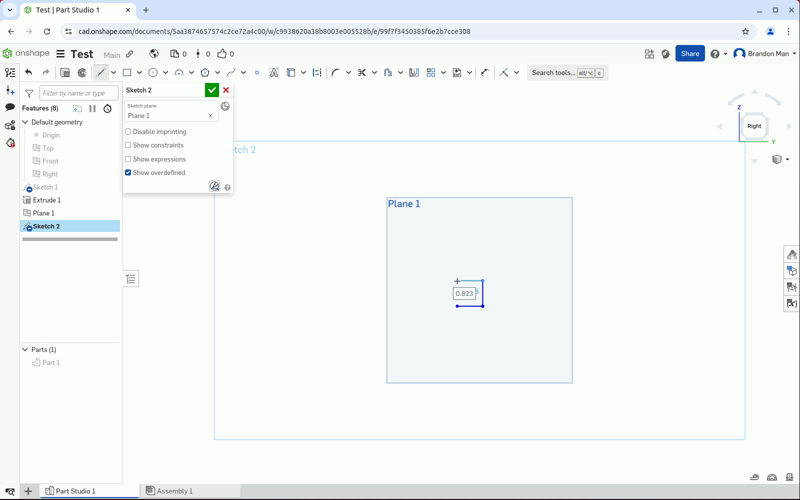
scroll(6)
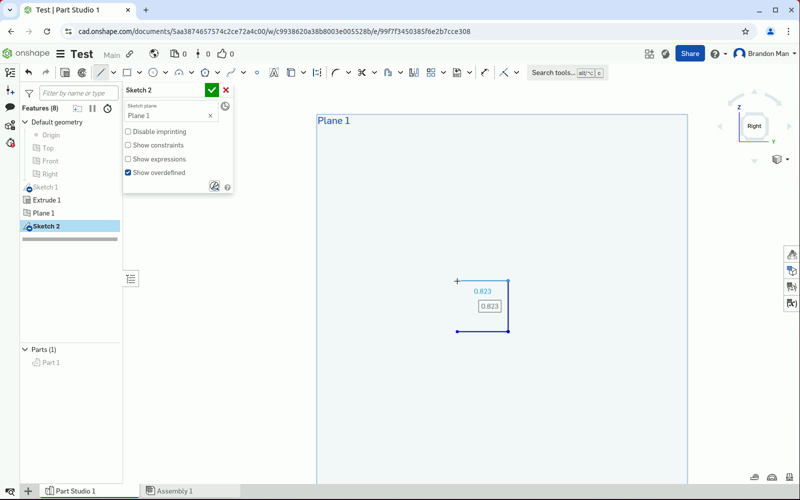
click(457, 280)
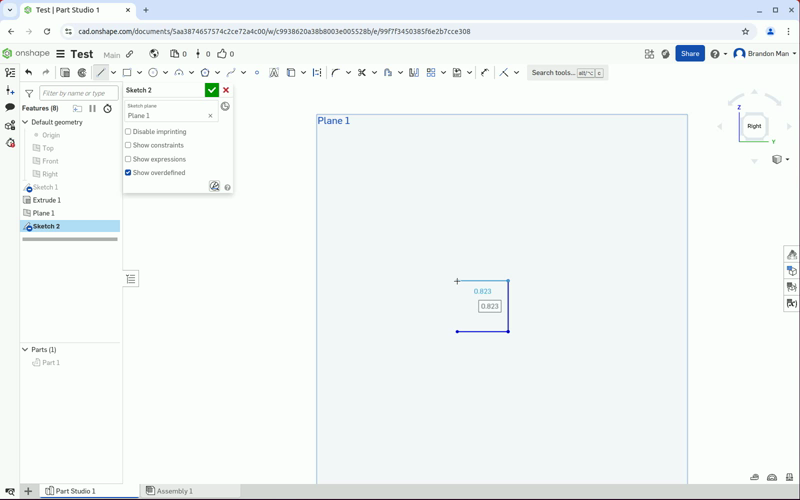
scroll(-6)
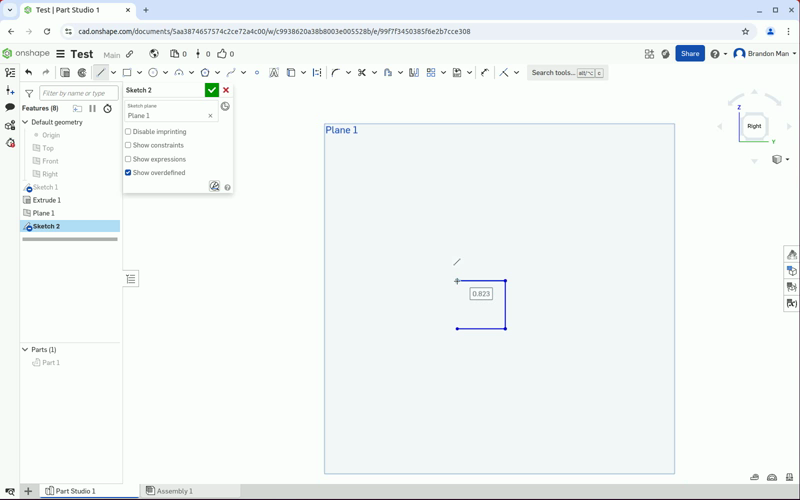
scroll(-6)
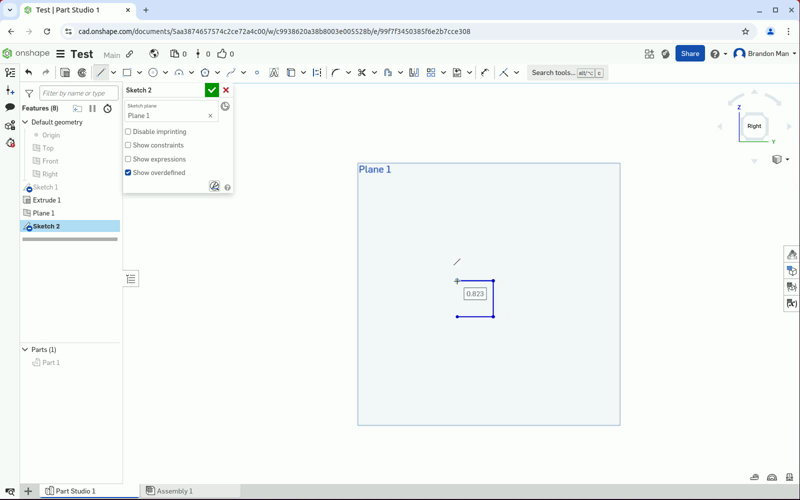
scroll(-6)
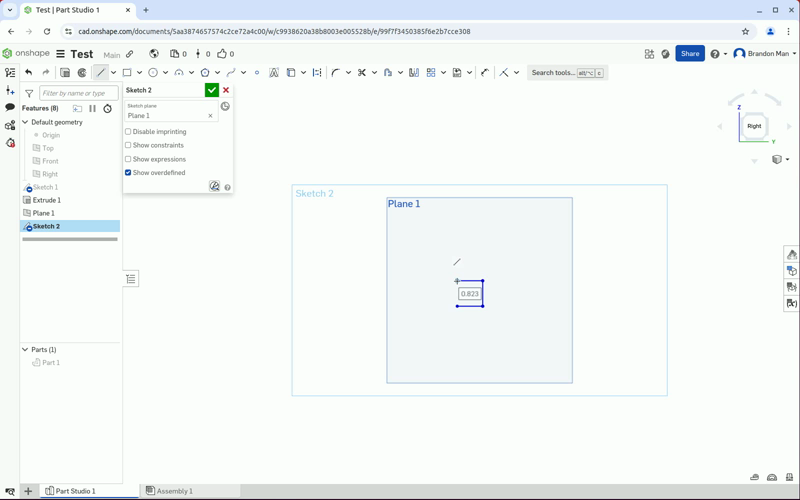
scroll(-6)
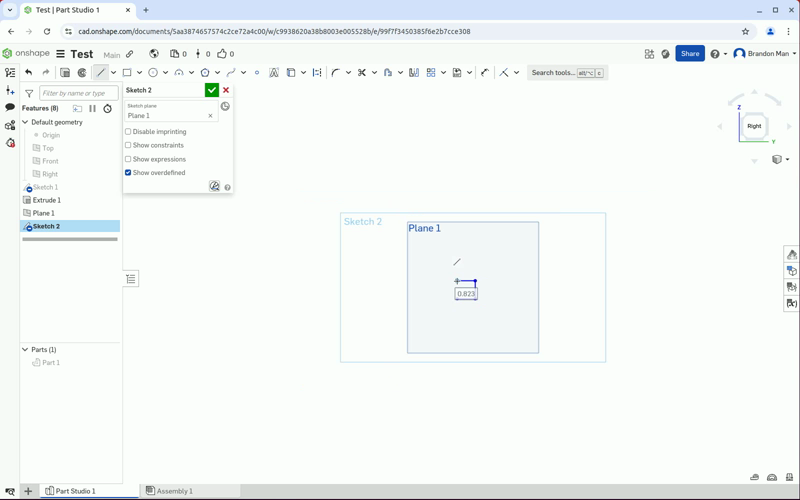
scroll(-6)
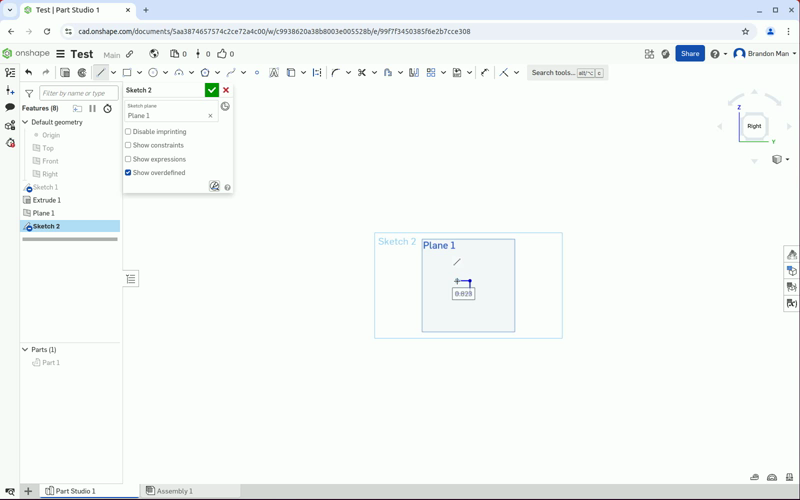
scroll(-6)
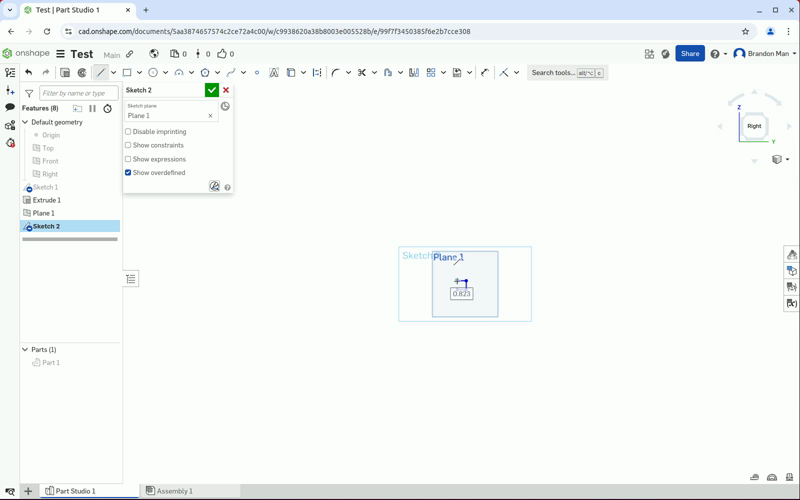
scroll(-6)
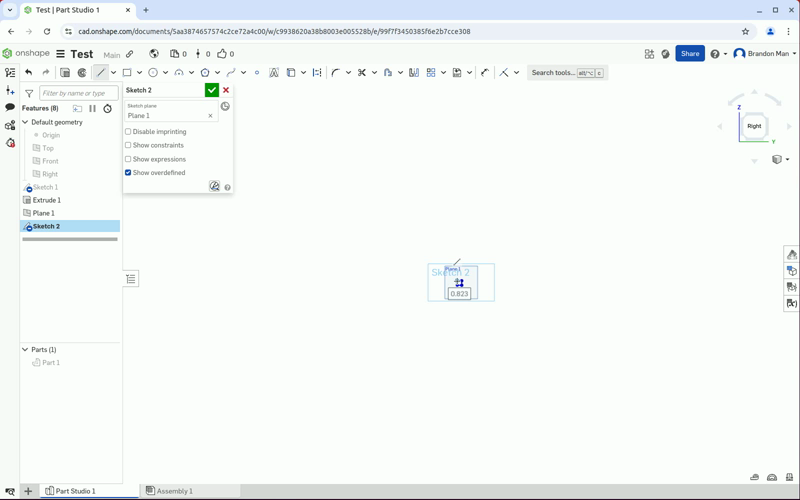
key_up(shift)
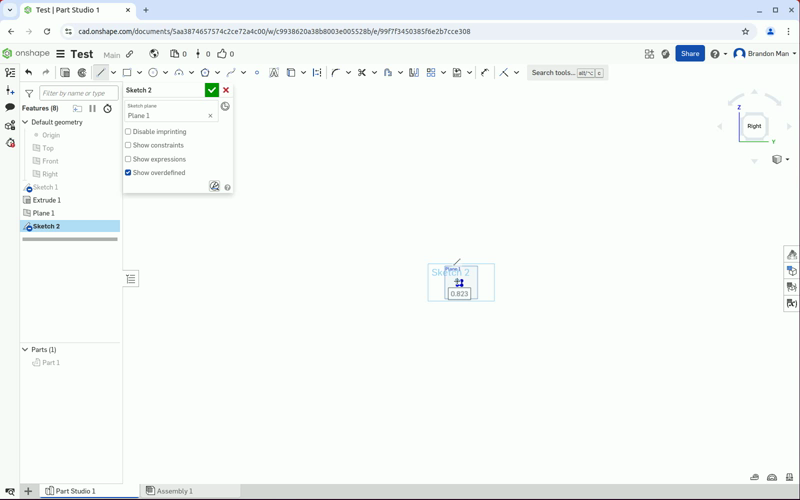
mouse_move(487, 280)
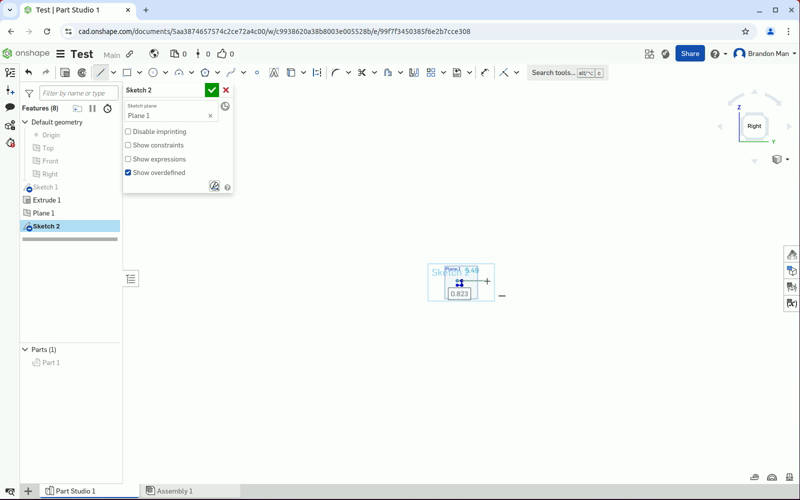
key_down(shift)
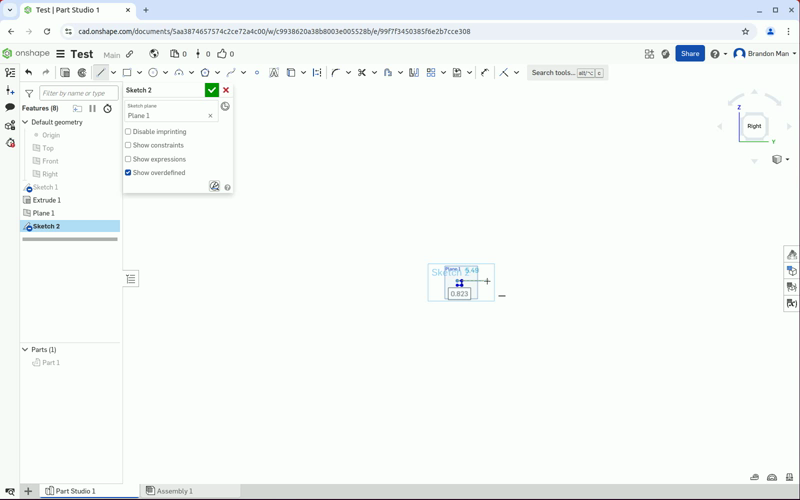
mouse_move(457, 285)
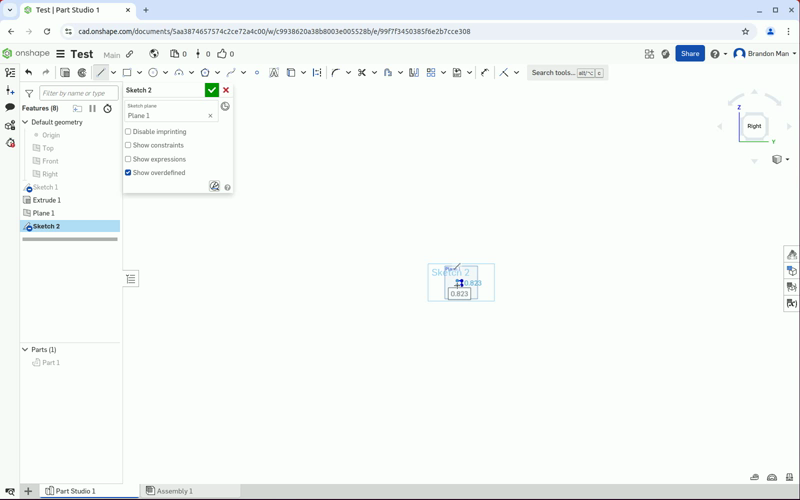
scroll(6)
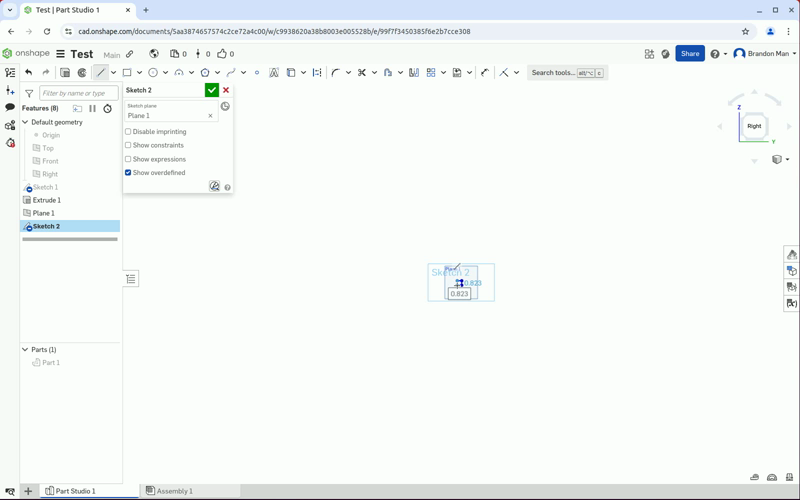
scroll(6)
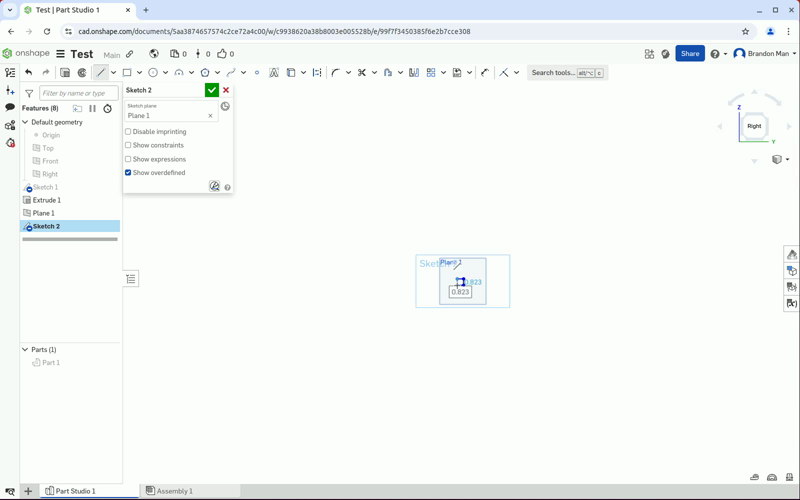
scroll(6)
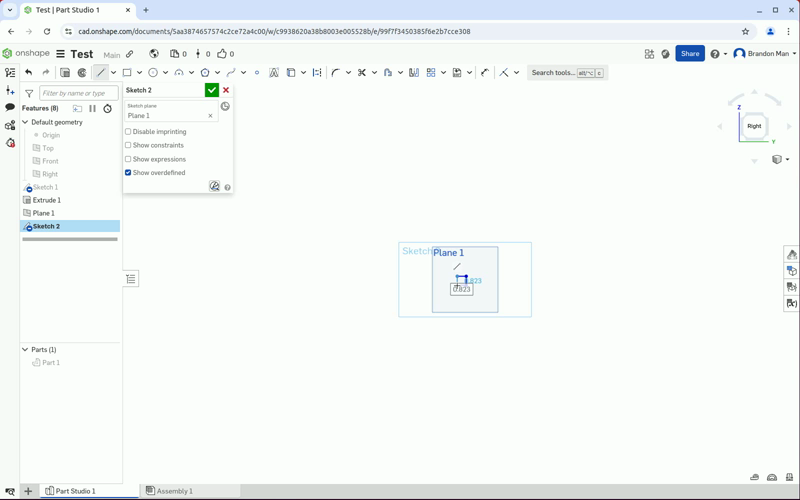
scroll(6)
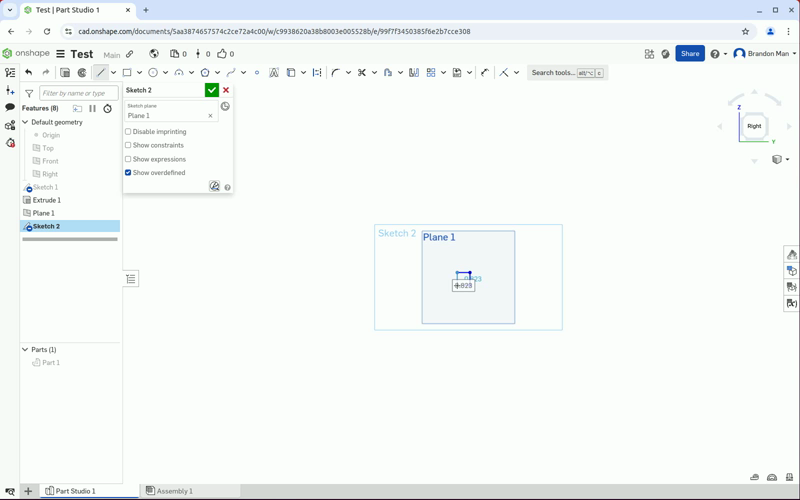
scroll(6)
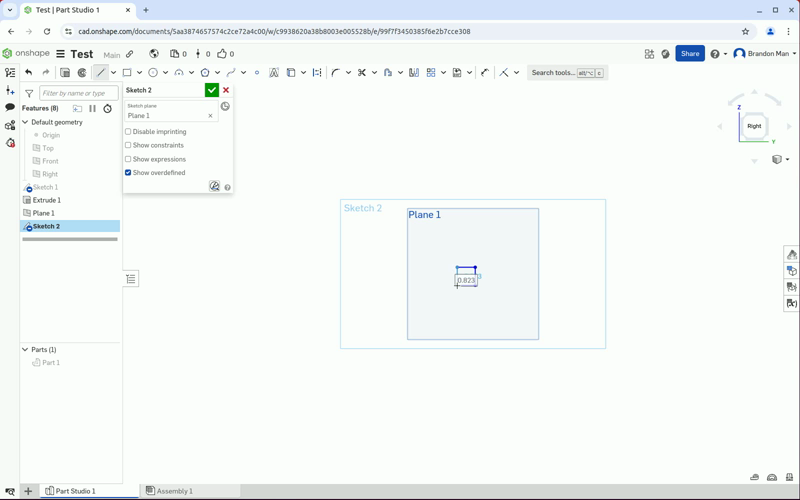
scroll(6)
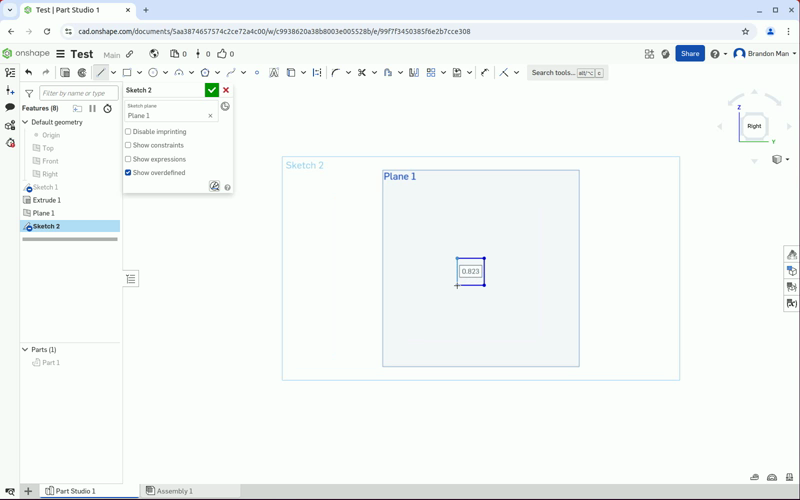
scroll(6)
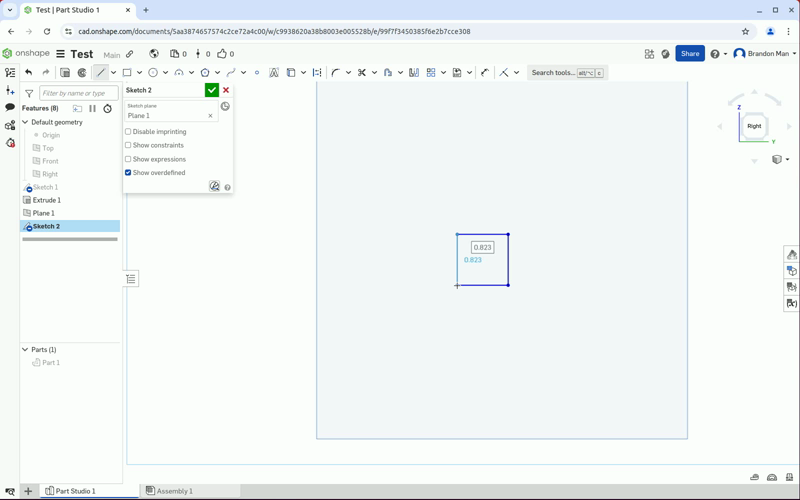
key_up(shift)
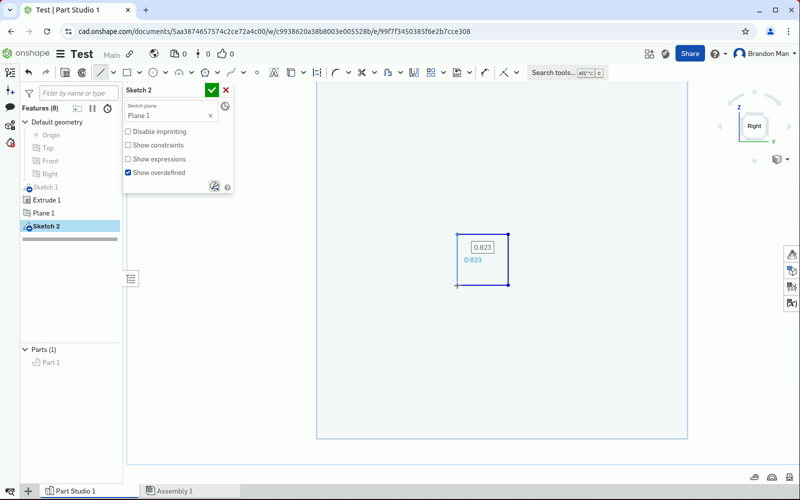
click(457, 285)
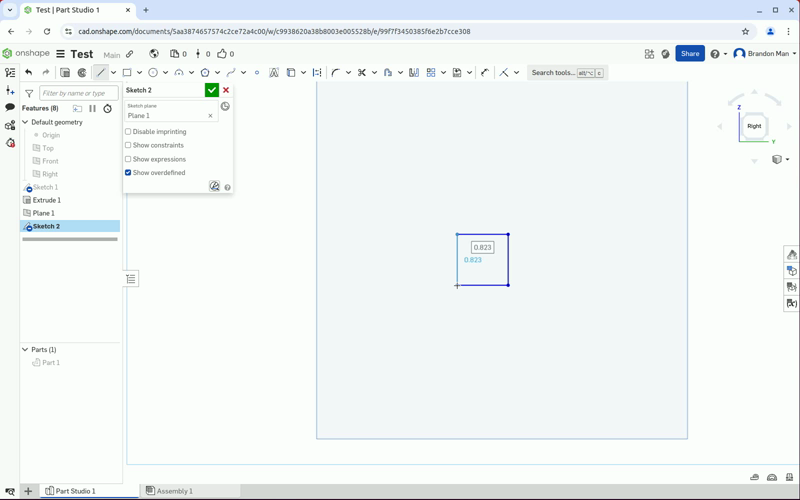
scroll(-6)
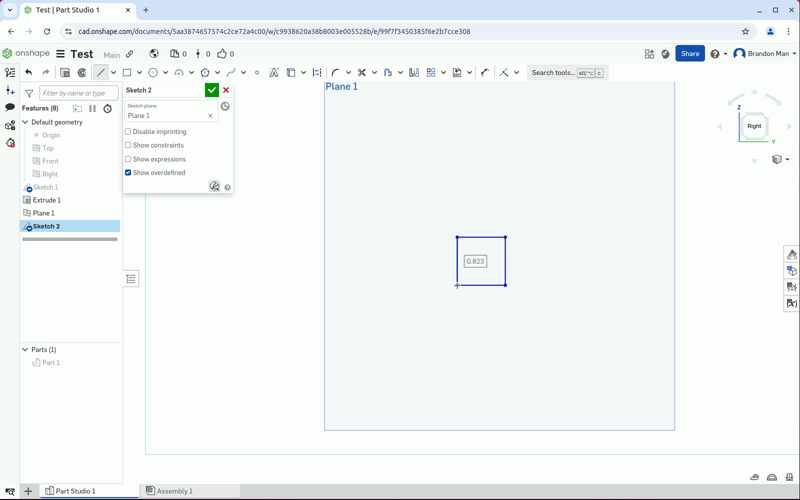
scroll(-6)
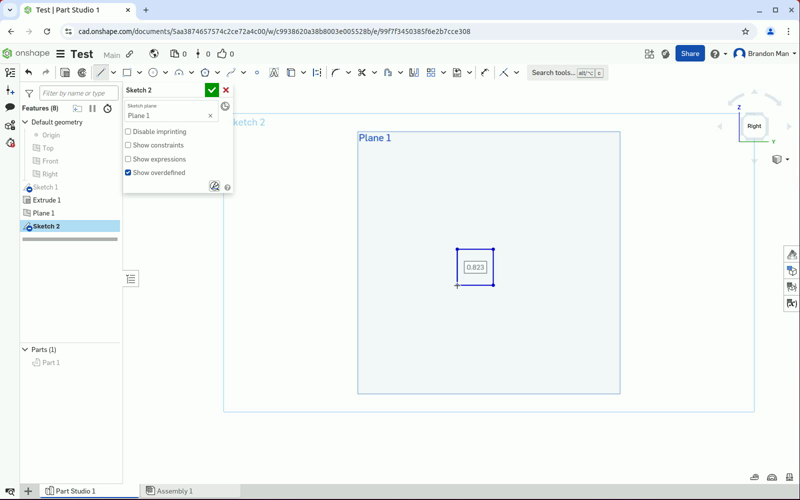
scroll(-6)
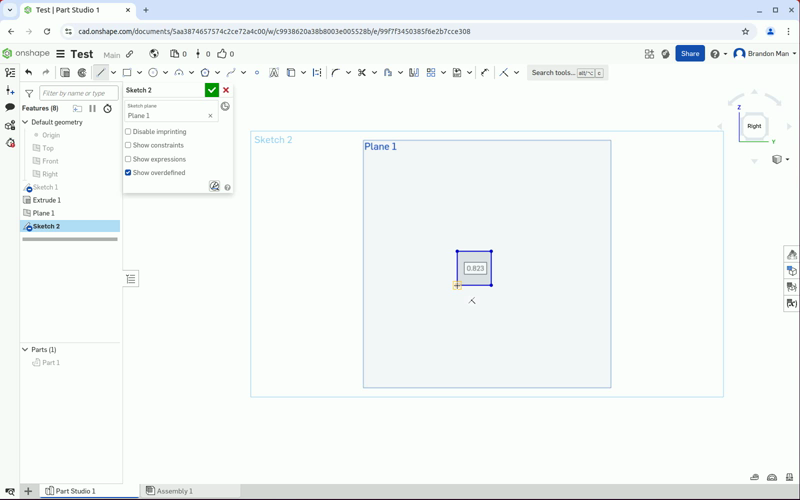
scroll(-6)
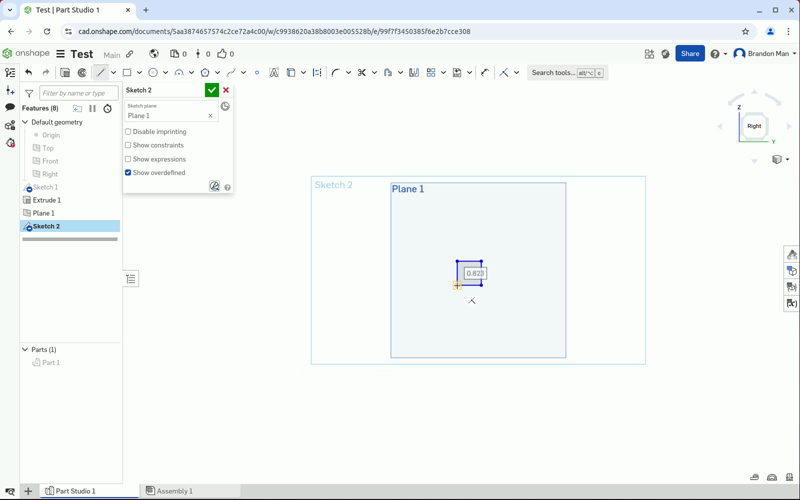
scroll(-6)
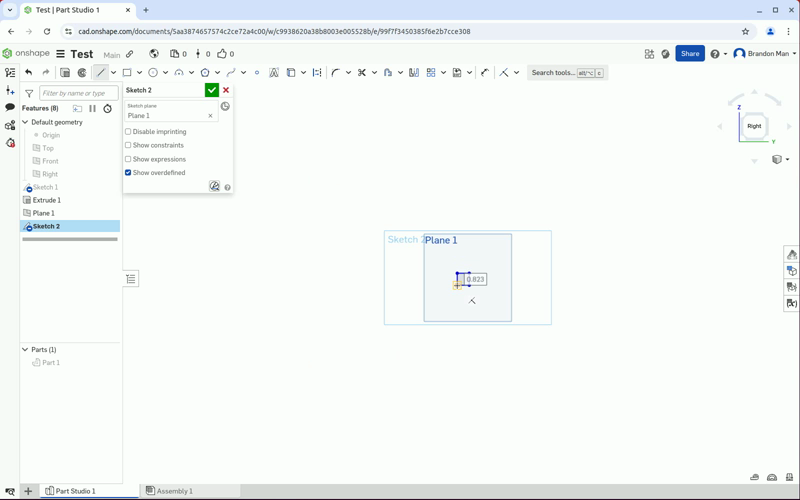
scroll(-6)
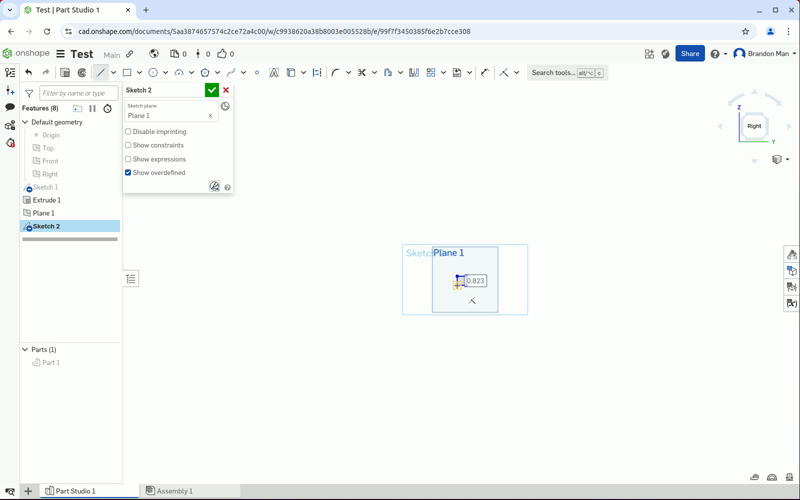
scroll(-6)
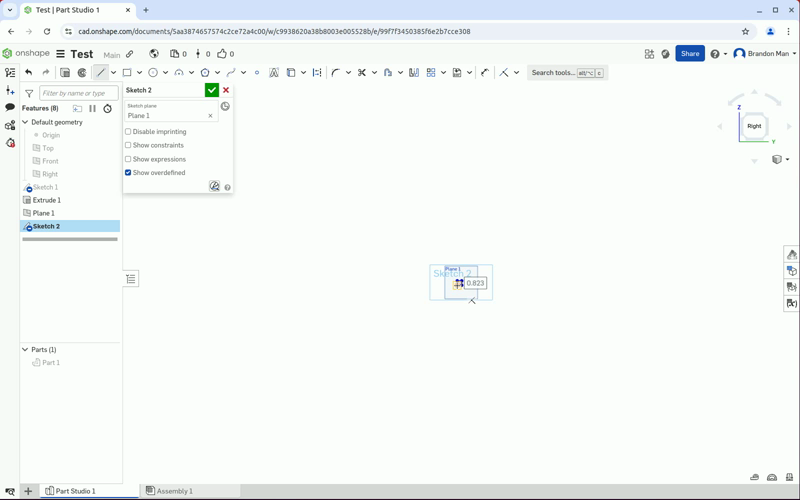
key(esc)
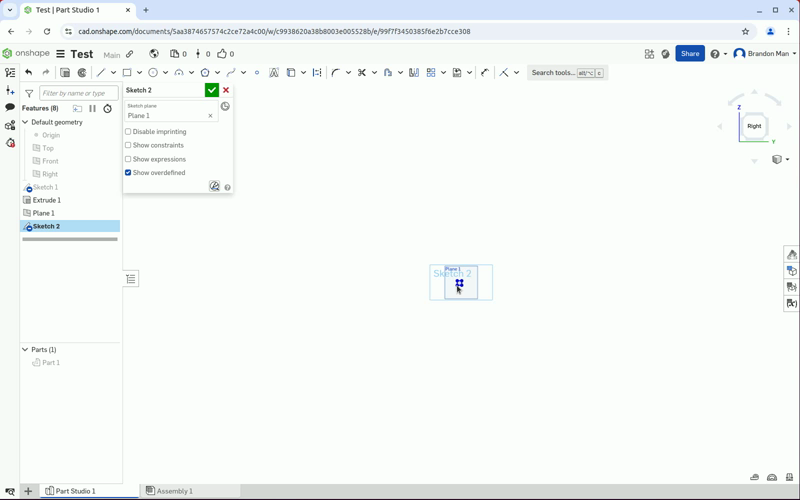
mouse_move(458, 285)
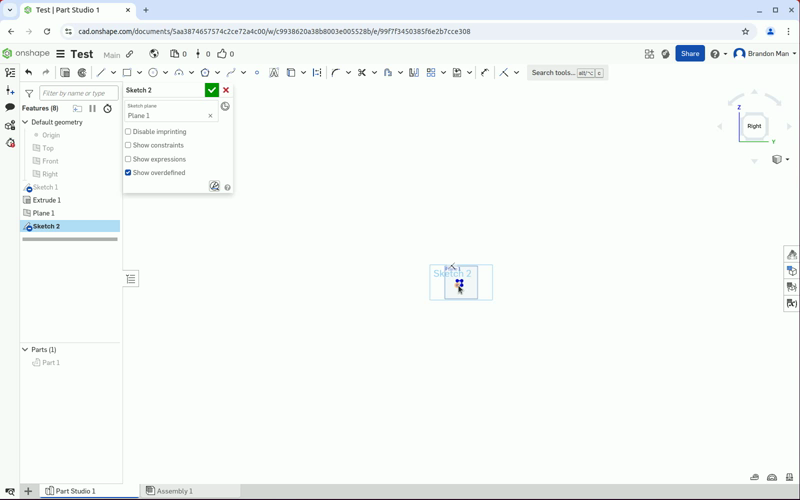
scroll(6)
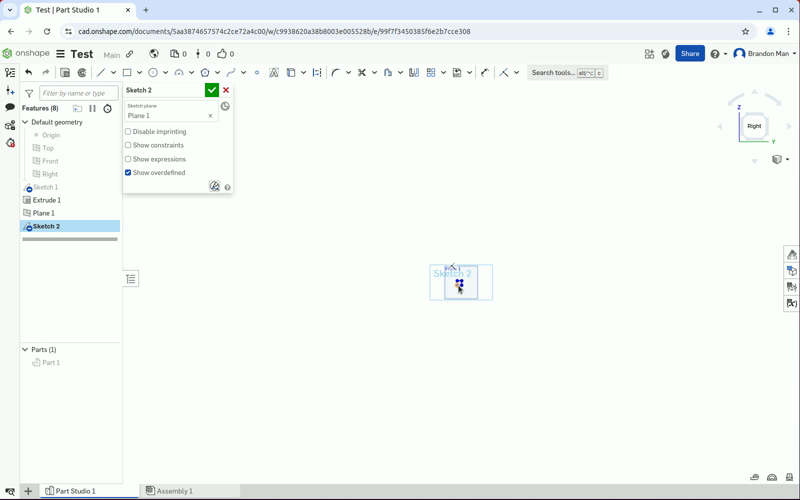
scroll(6)
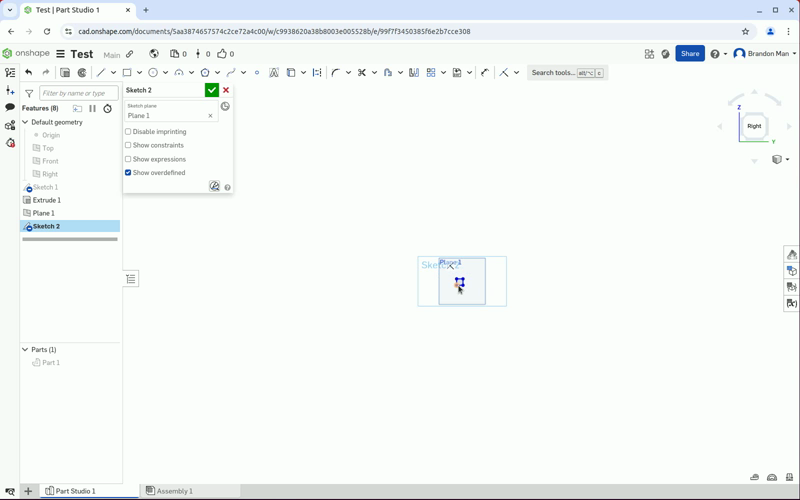
scroll(6)
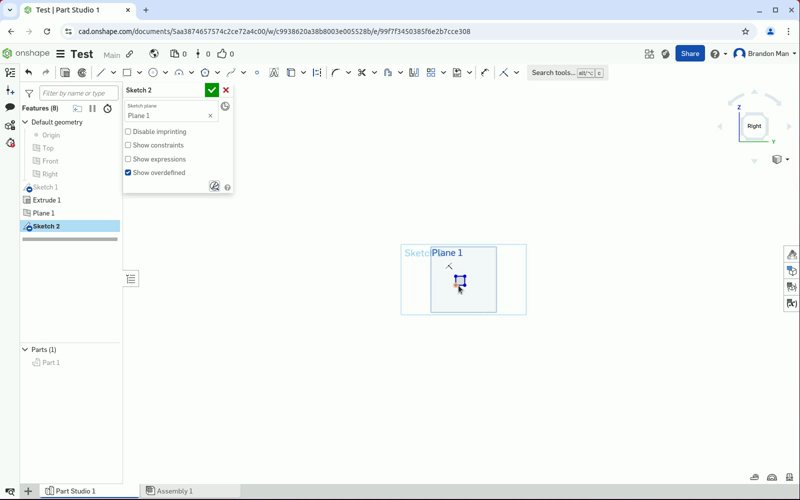
scroll(6)
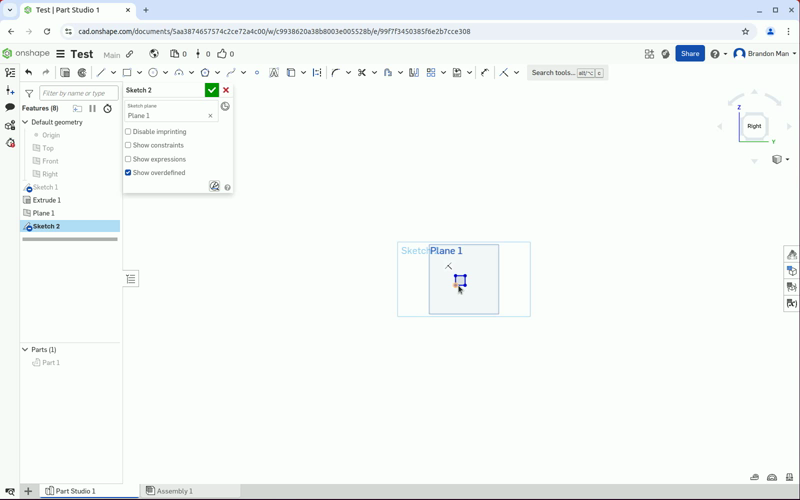
scroll(6)
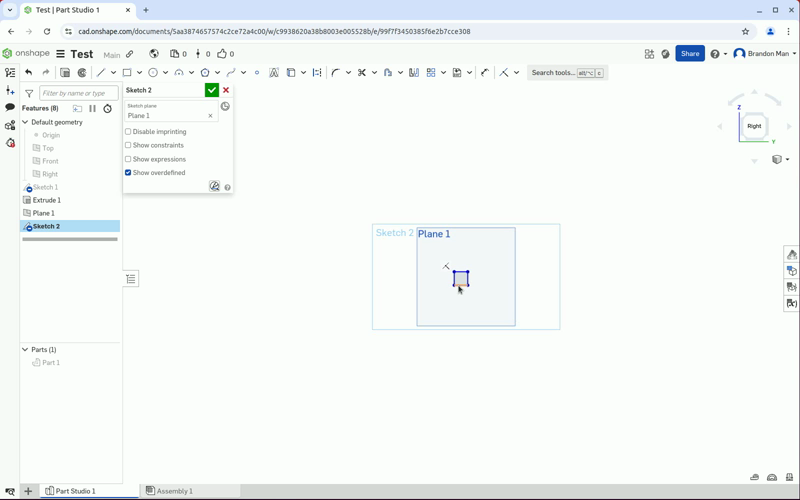
scroll(6)
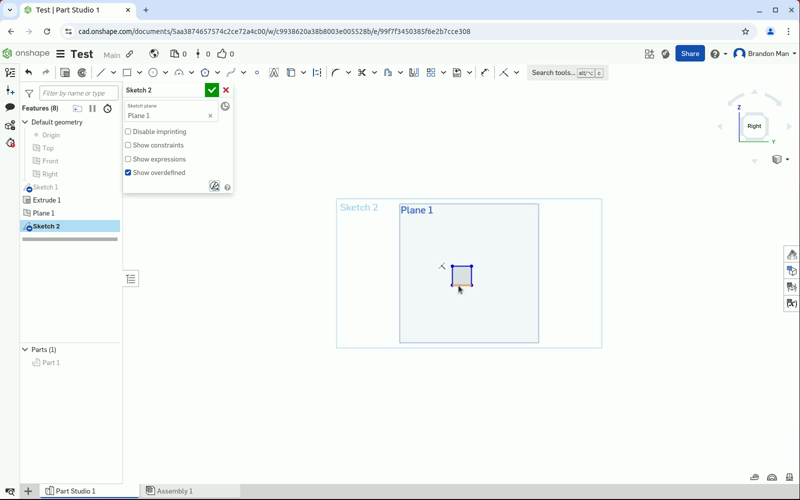
scroll(6)
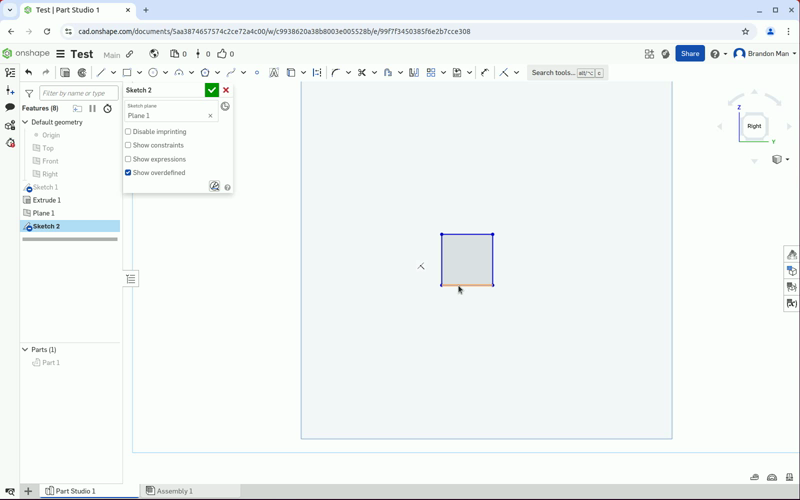
click(458, 285)
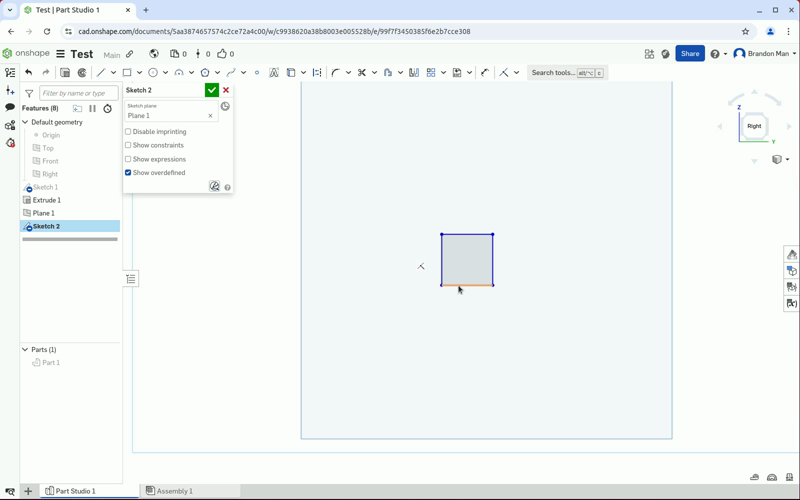
scroll(-6)
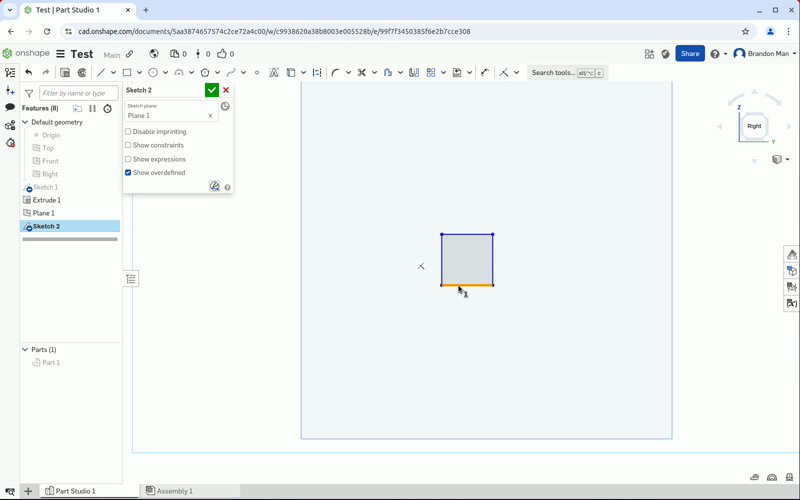
scroll(-6)
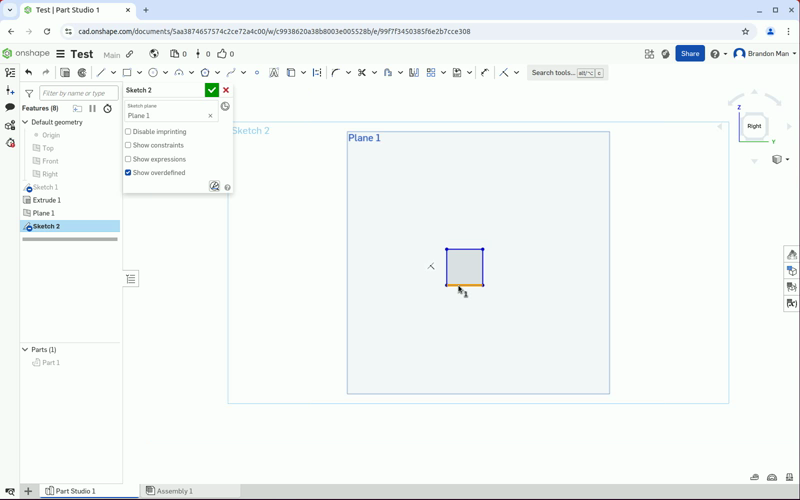
scroll(-6)
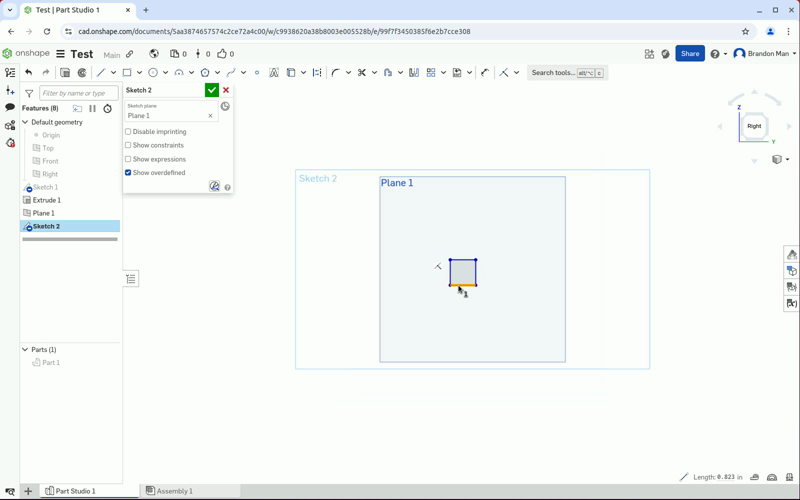
scroll(-6)
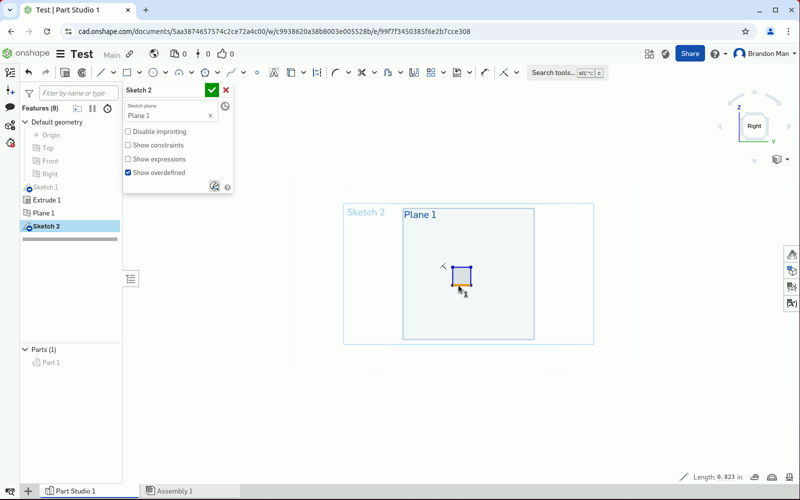
scroll(-6)
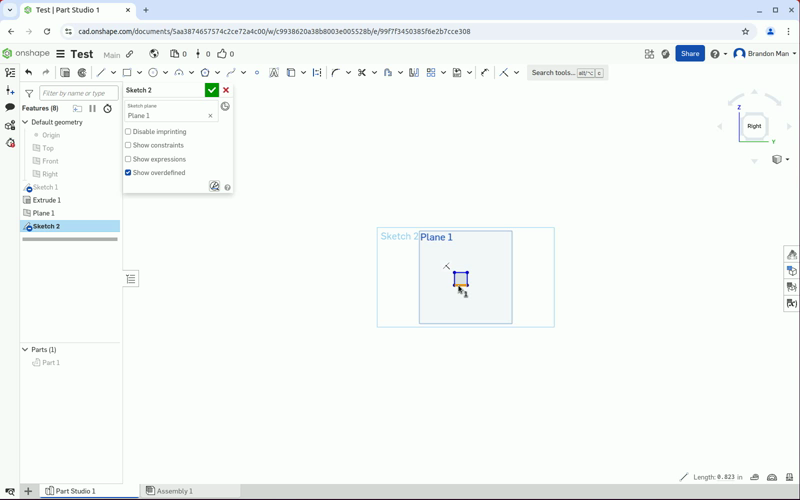
scroll(-6)
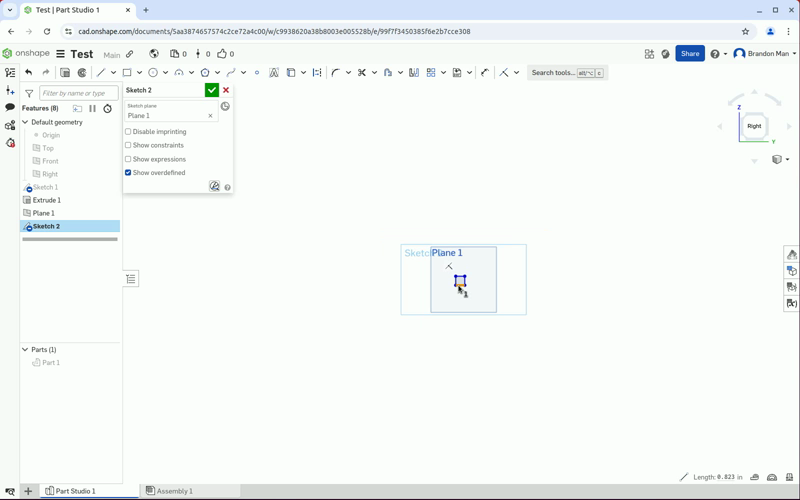
scroll(-6)
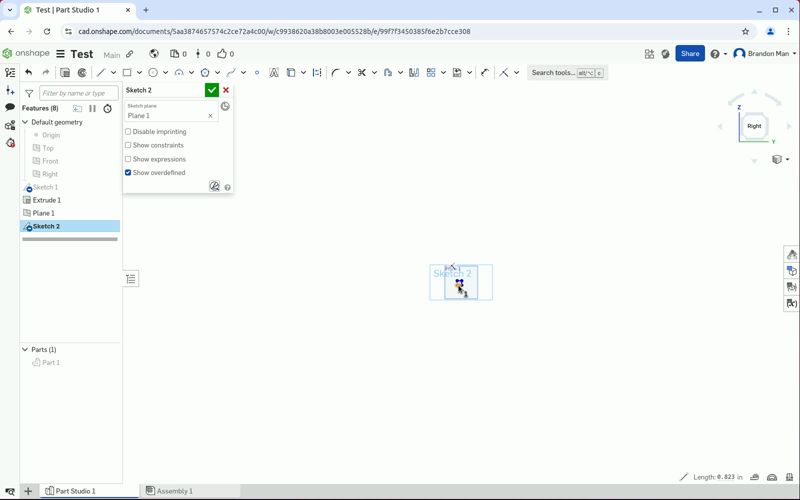
mouse_move(73, 352)
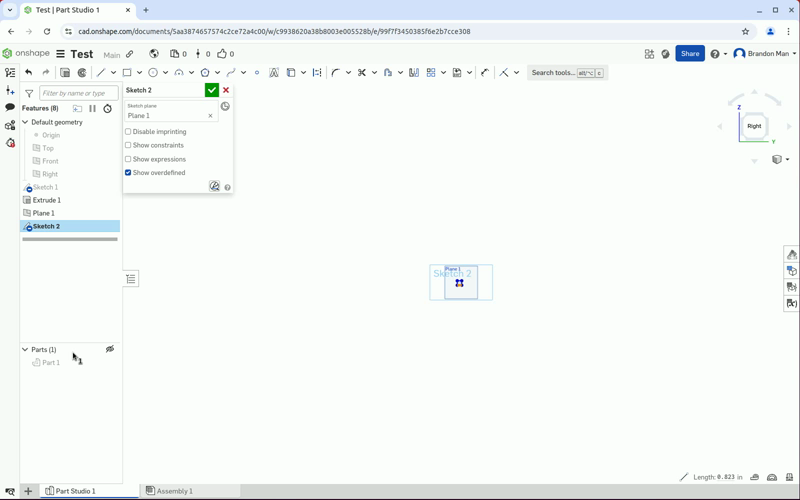
key(shift+y)
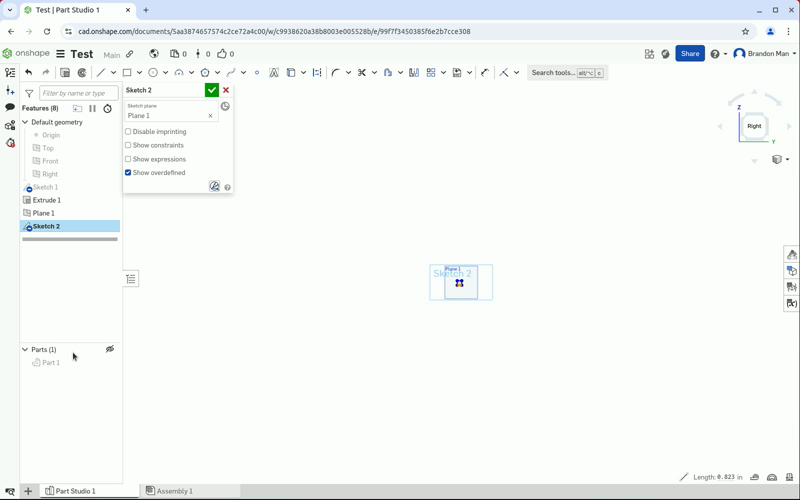
key(shift+e)
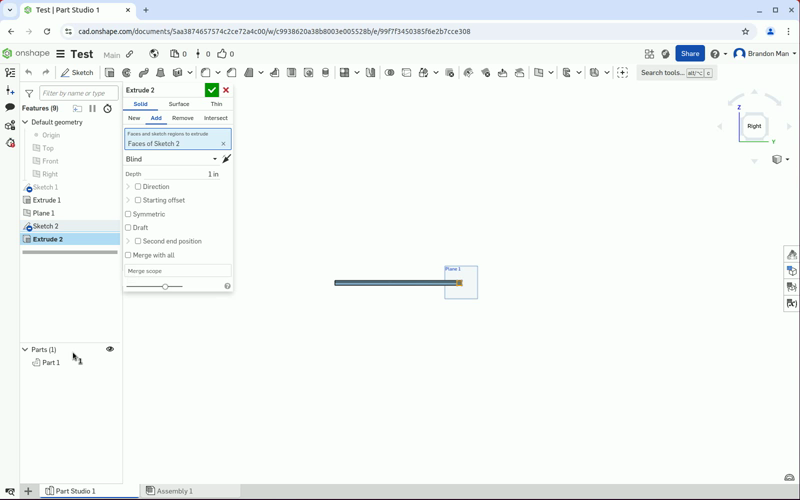
mouse_move(143, 106)
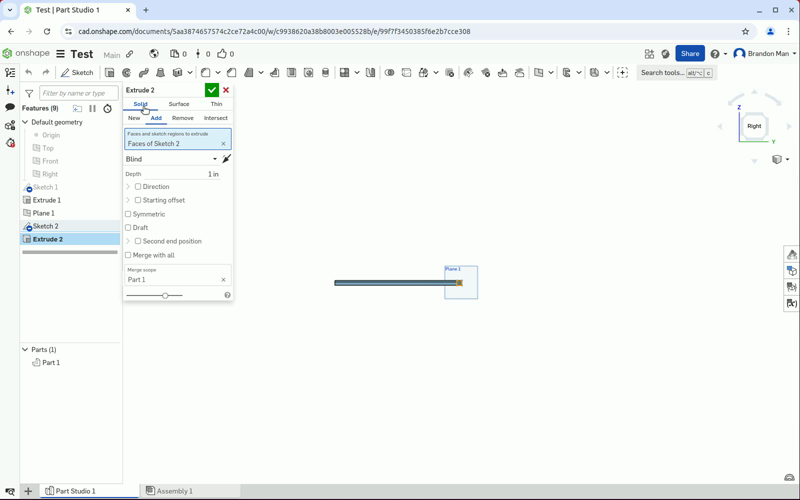
click(143, 106)
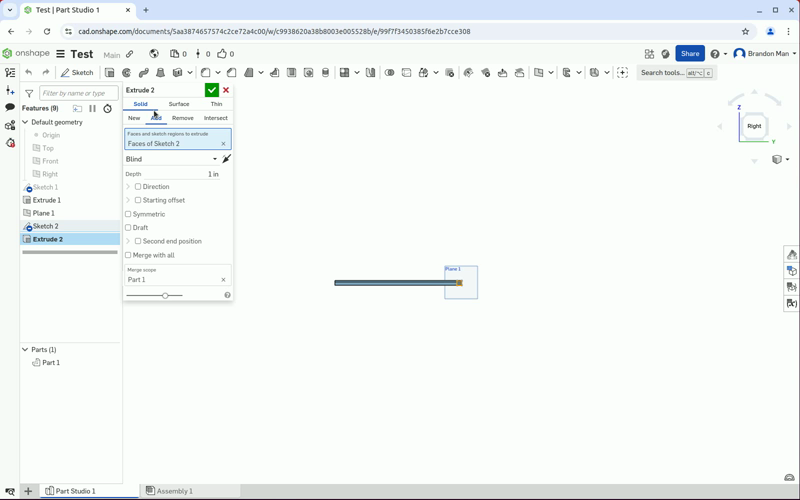
mouse_move(186, 120)
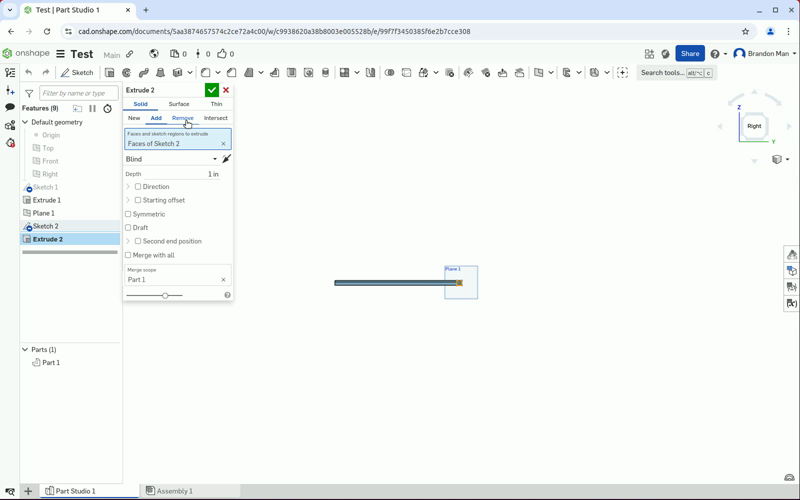
click(186, 120)
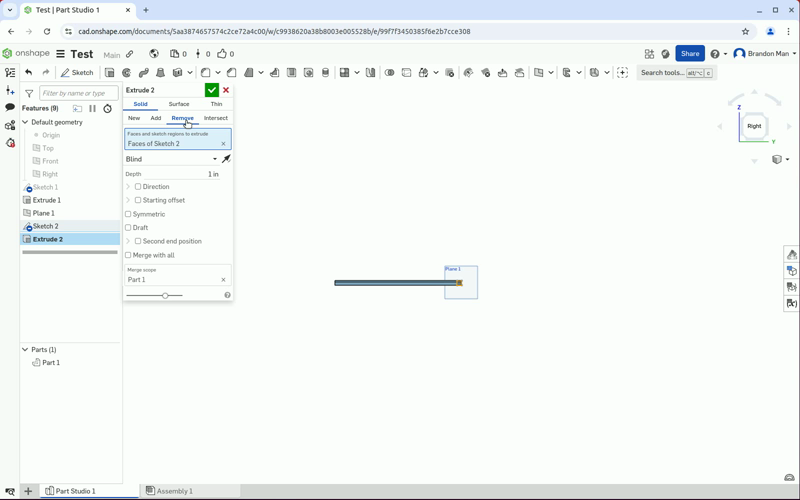
key(tab, 4)
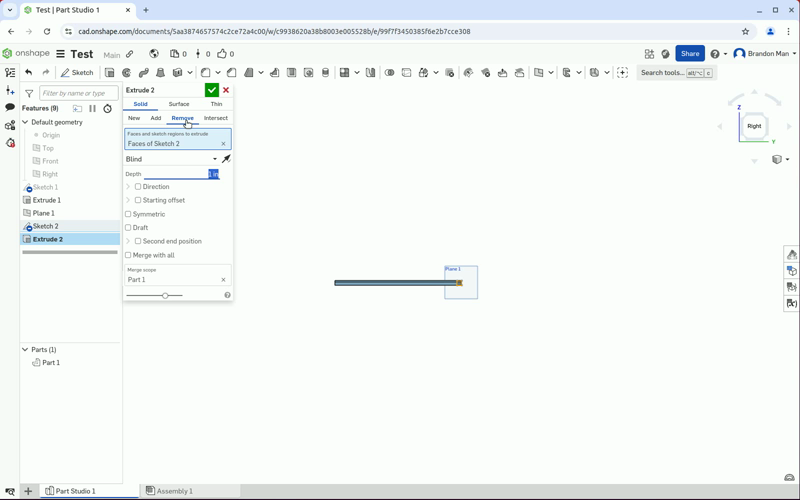
text(0.241)
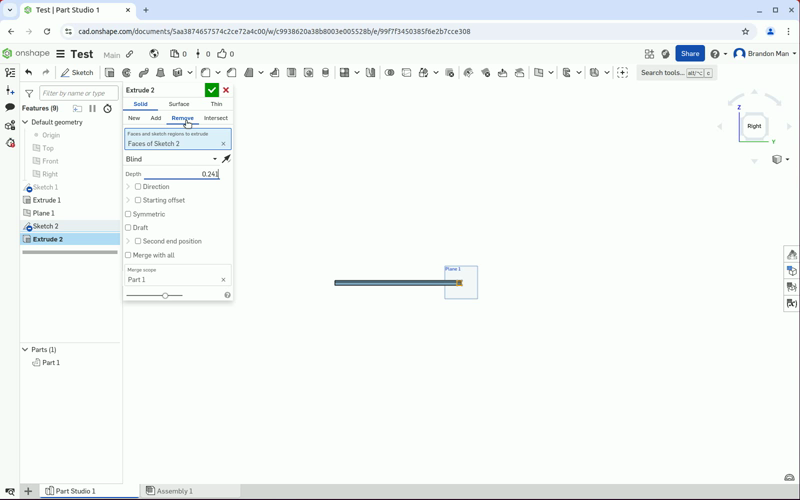
key(tab, 6)
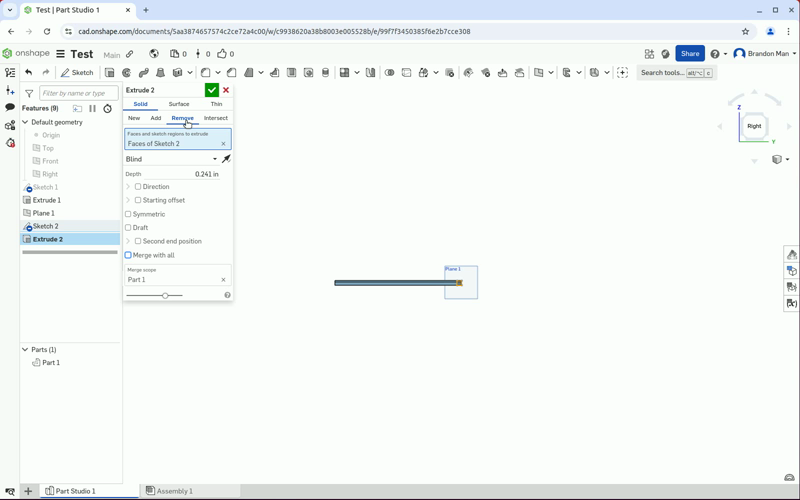
key(space)
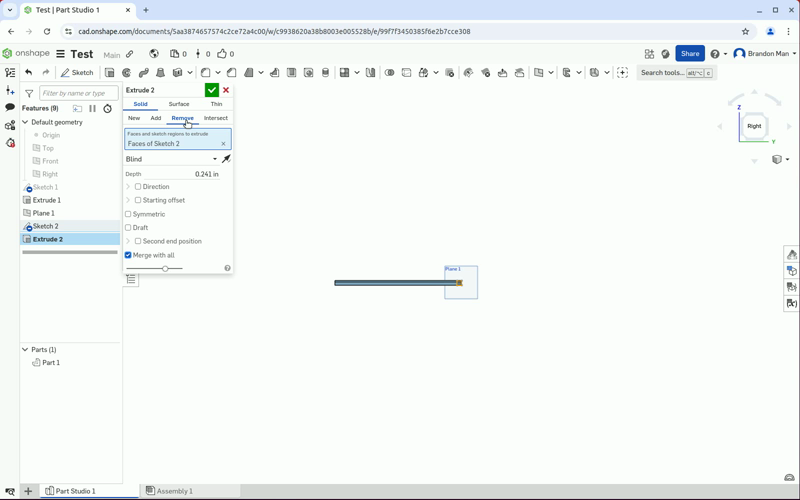
key(enter)
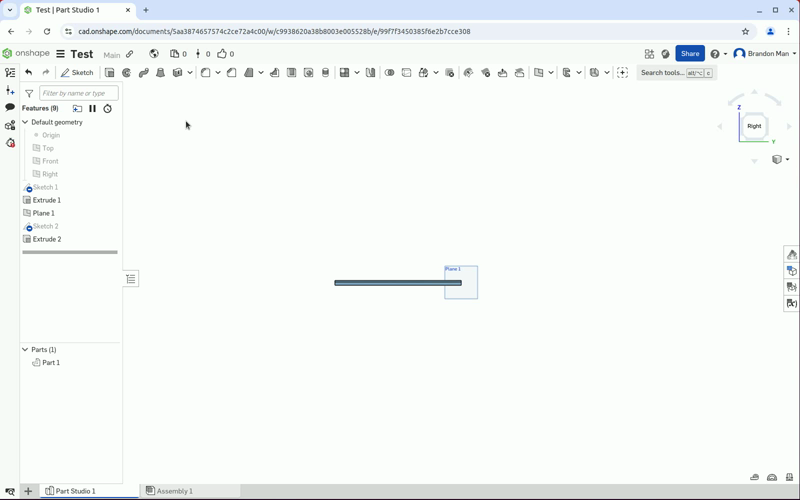
key(shift+h)
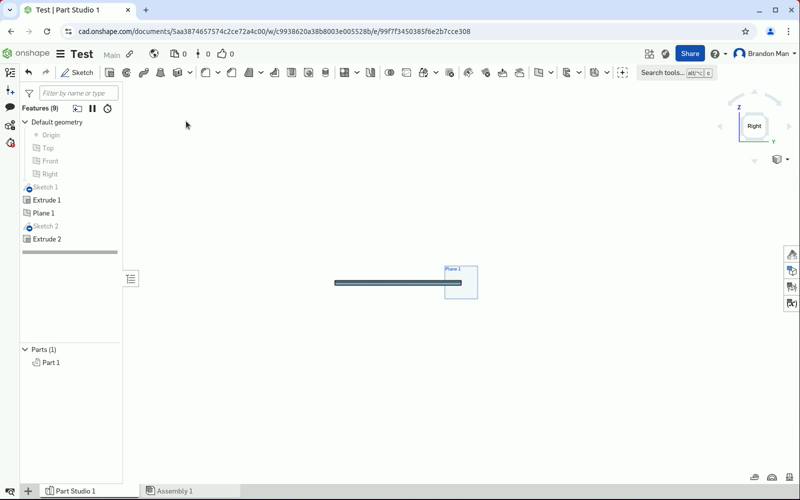
key(shift+h)
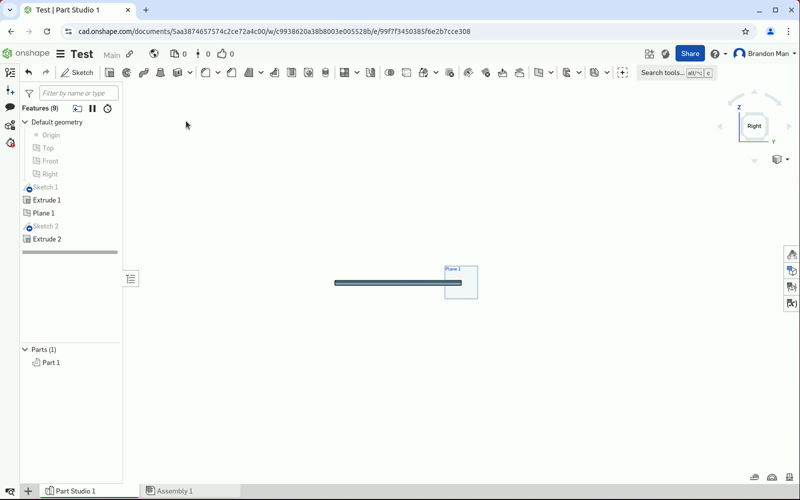
mouse_move(73, 189)
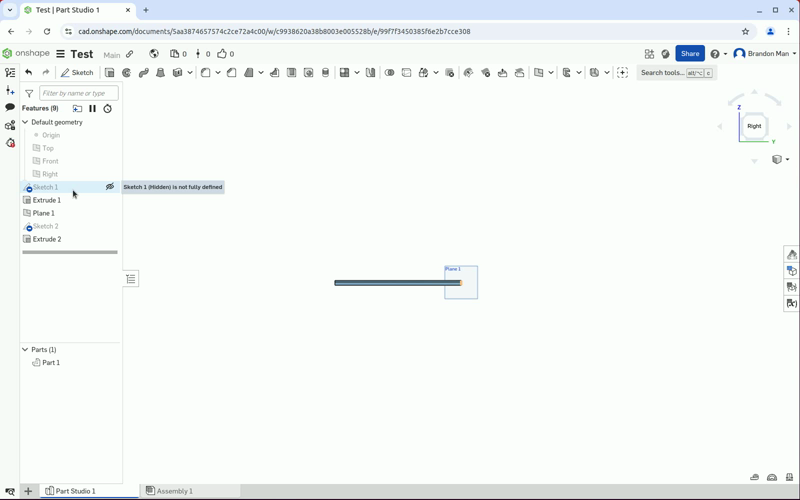
click(73, 189)
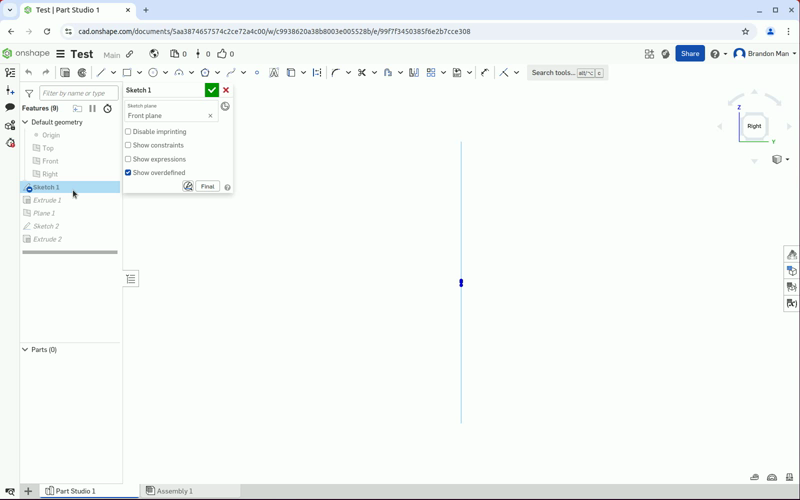
mouse_move(229, 92)
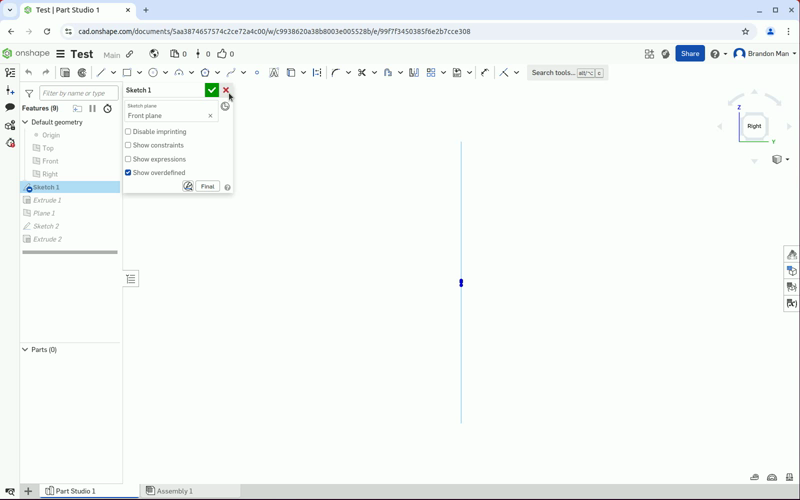
click(229, 92)
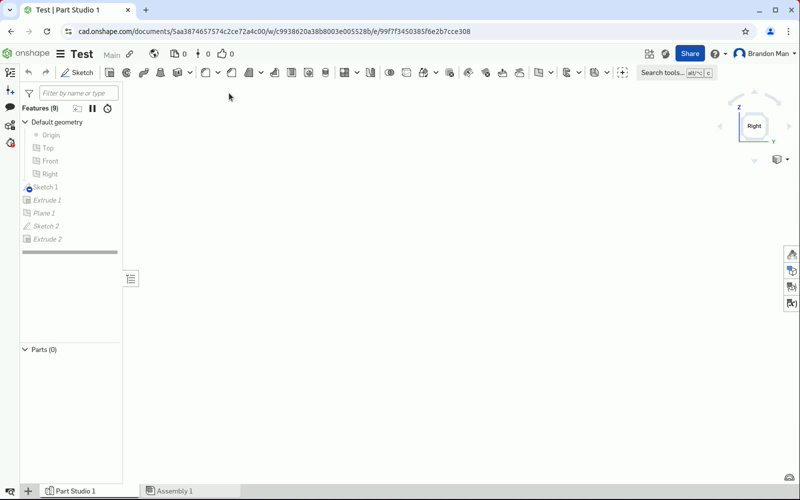
key(shift+s)
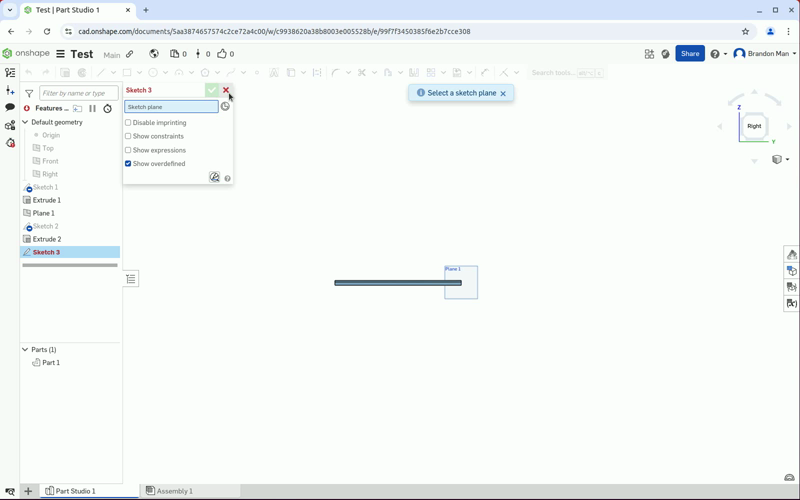
mouse_move(73, 215)
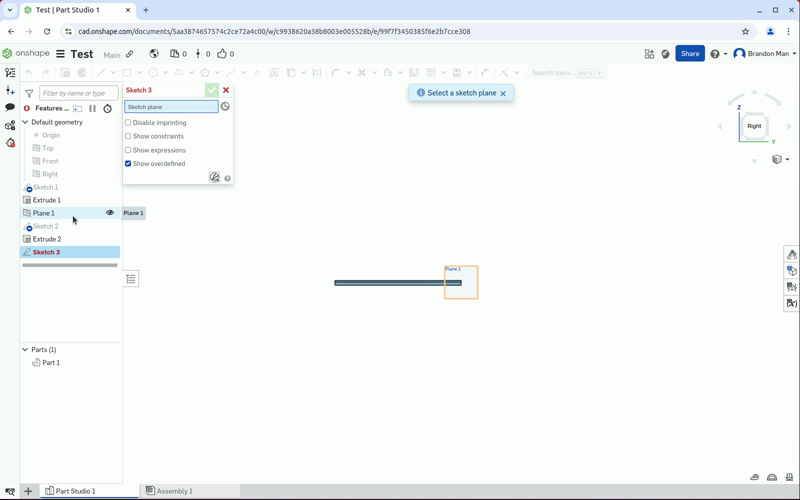
click(73, 215)
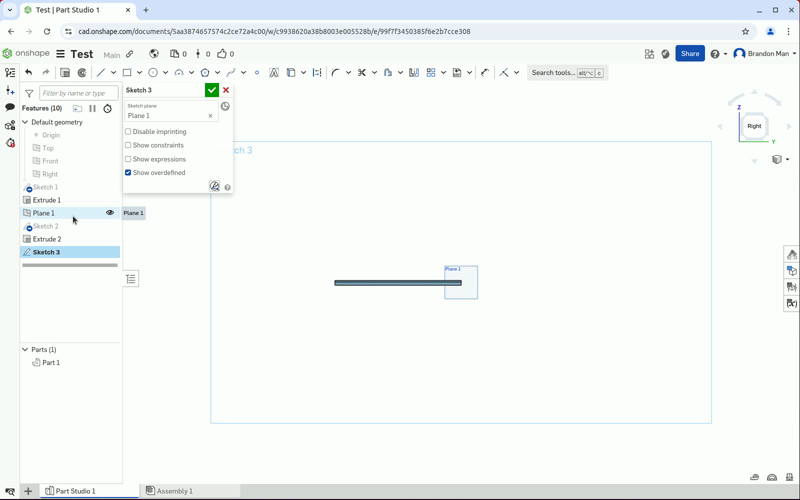
mouse_move(73, 352)
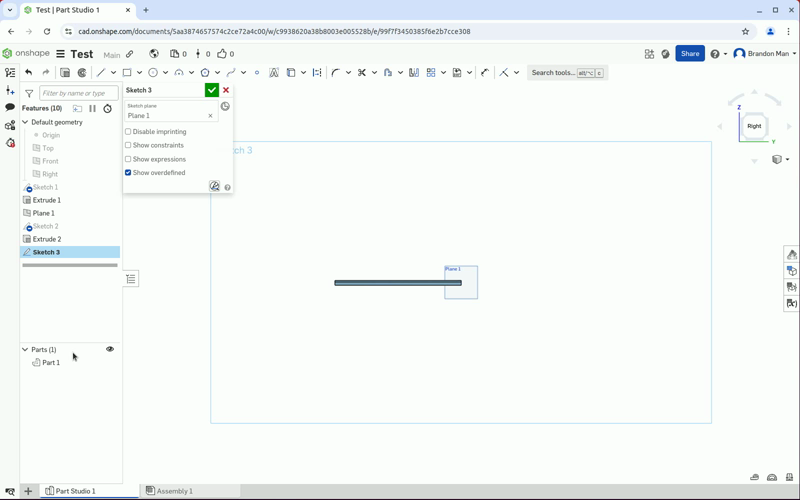
key(y)
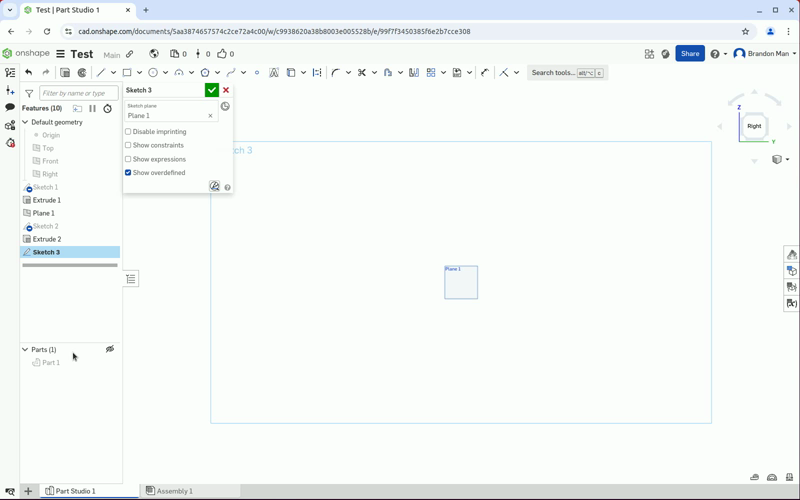
key(l)
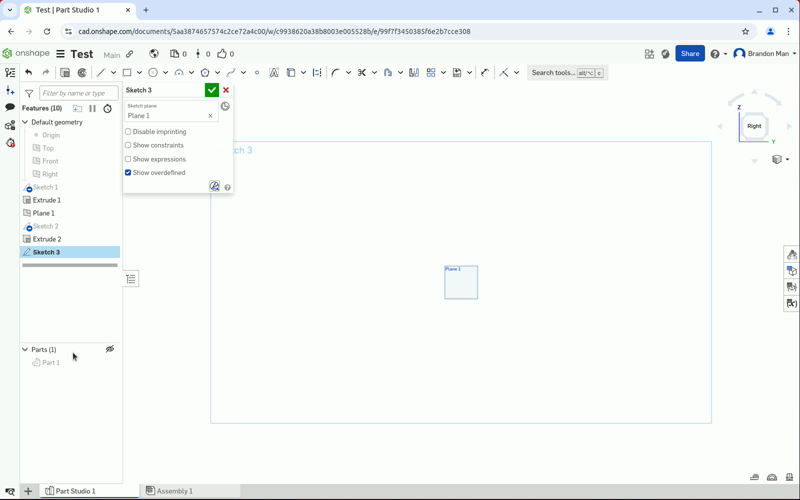
key_down(shift)
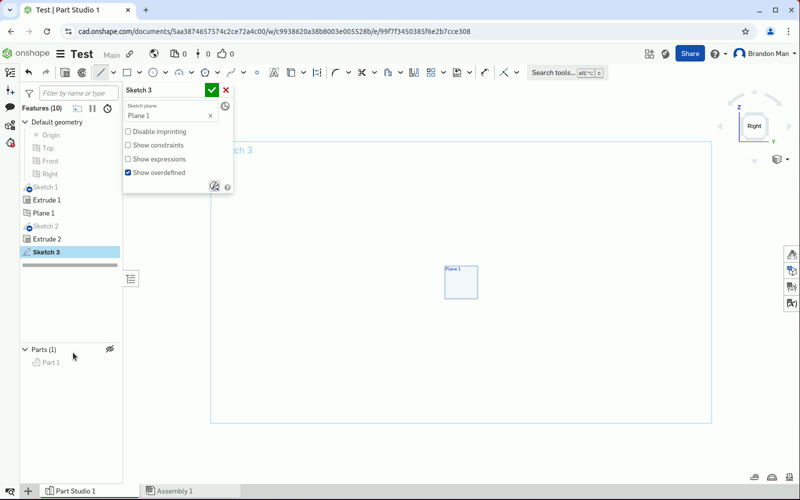
mouse_move(348, 285)
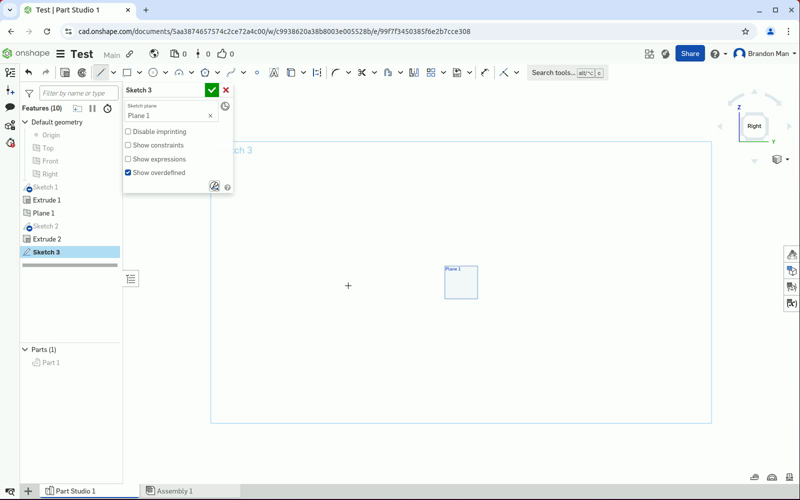
click(348, 285)
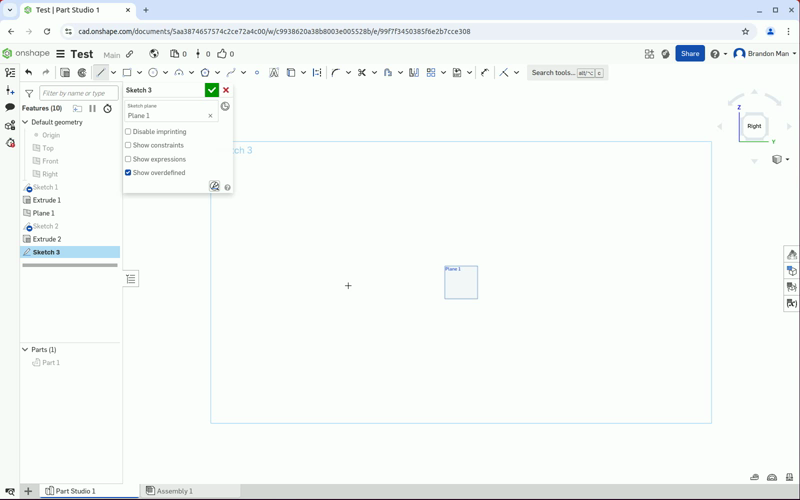
key_up(shift)
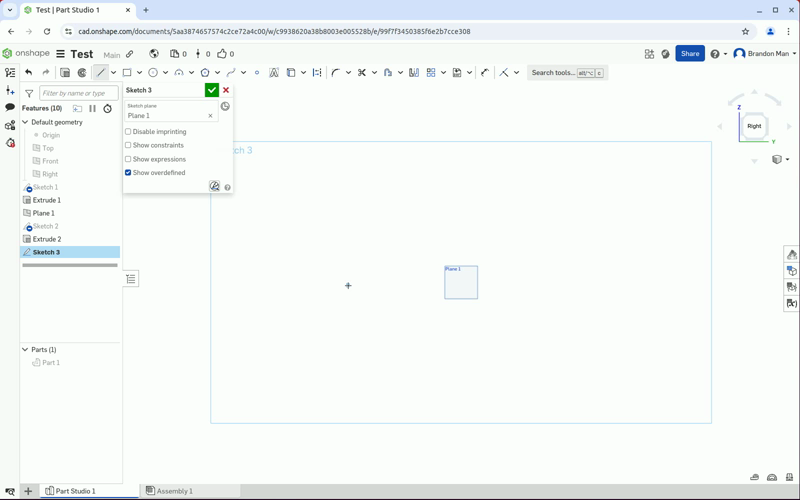
key_down(shift)
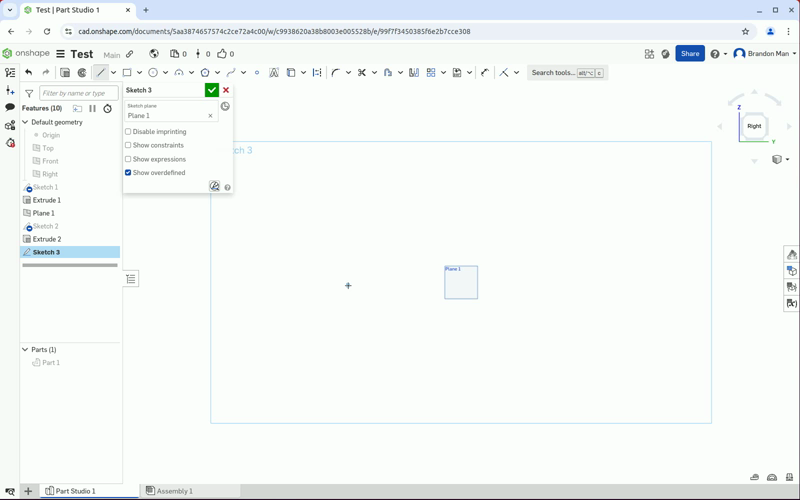
mouse_move(378, 285)
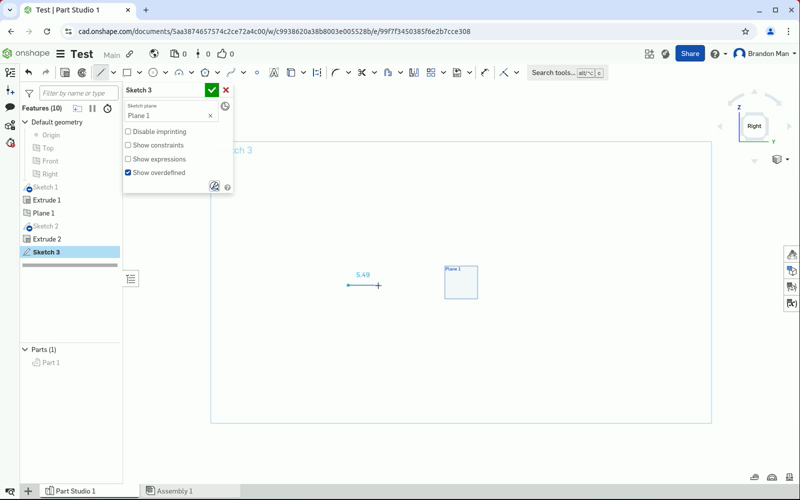
mouse_move(352, 285)
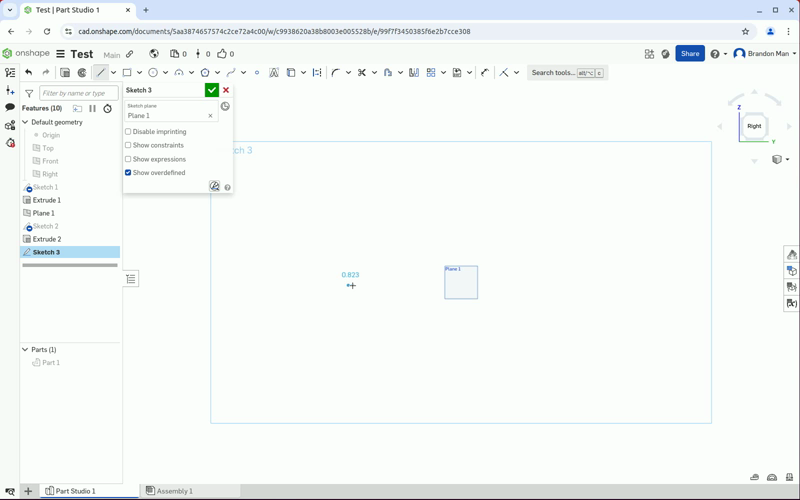
scroll(6)
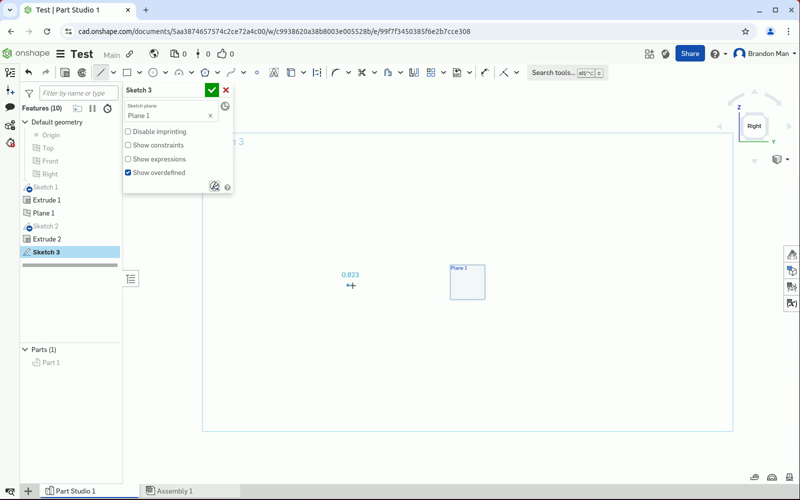
scroll(6)
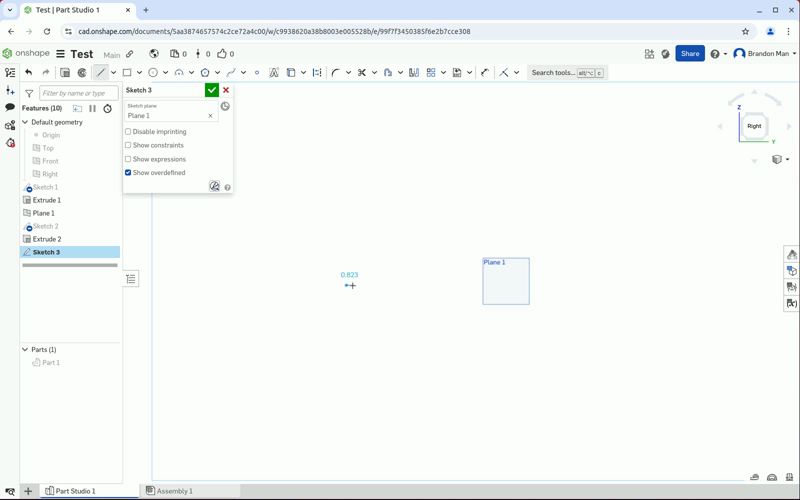
scroll(6)
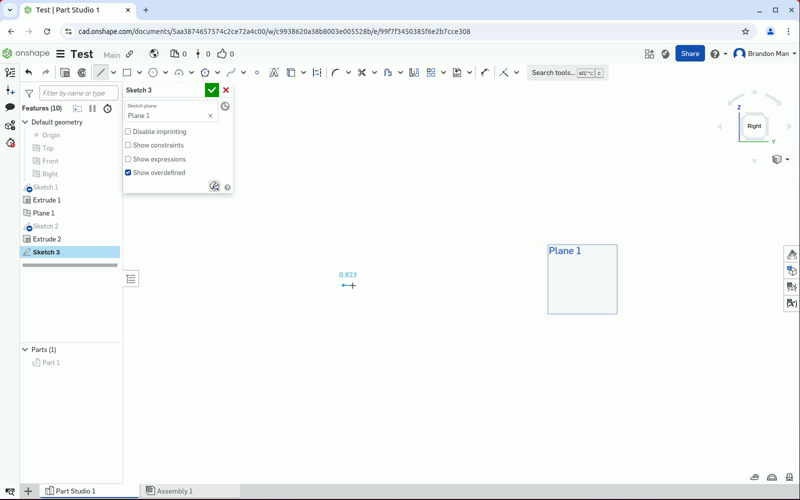
scroll(6)
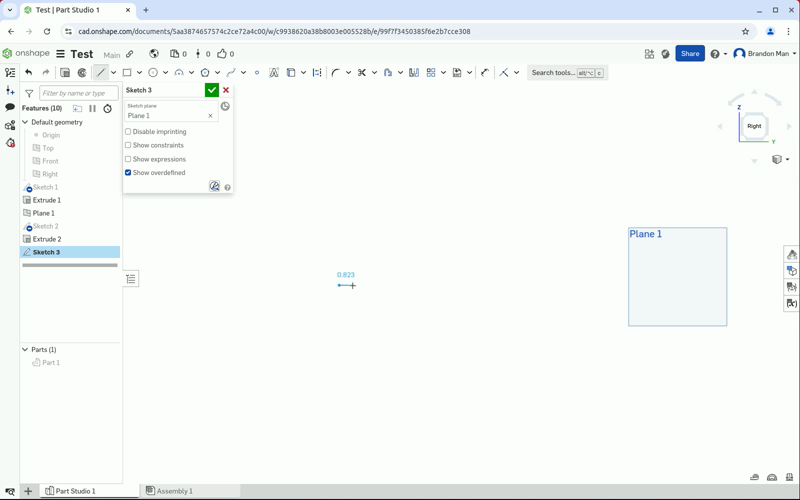
scroll(6)
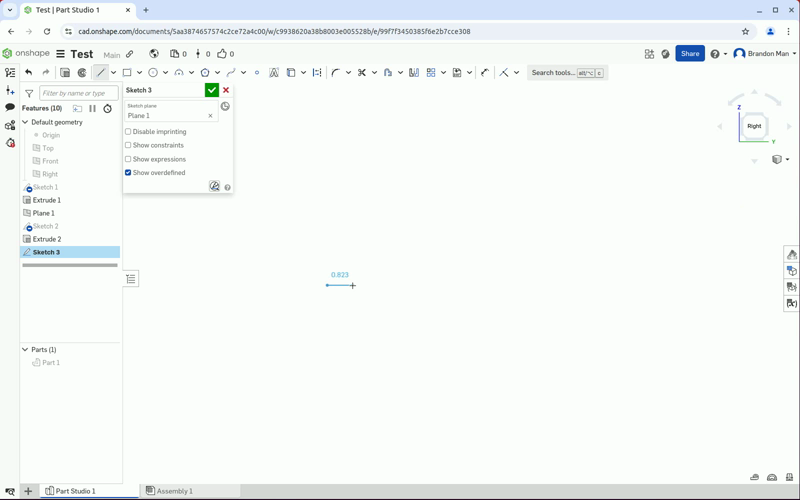
scroll(6)
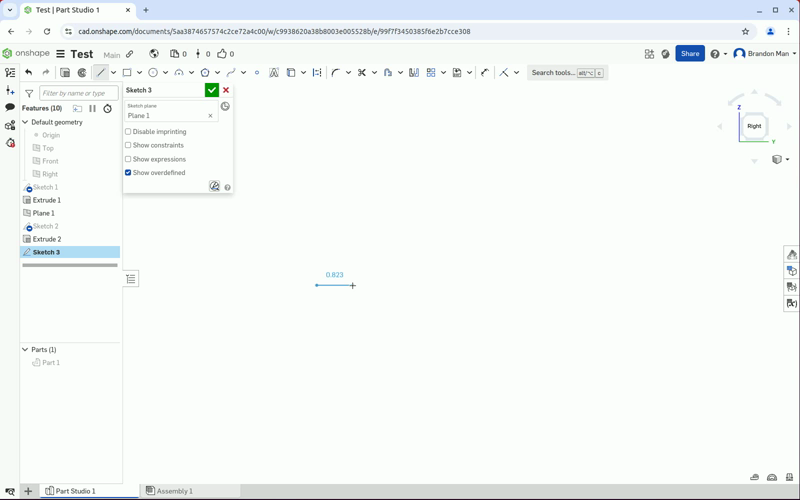
scroll(6)
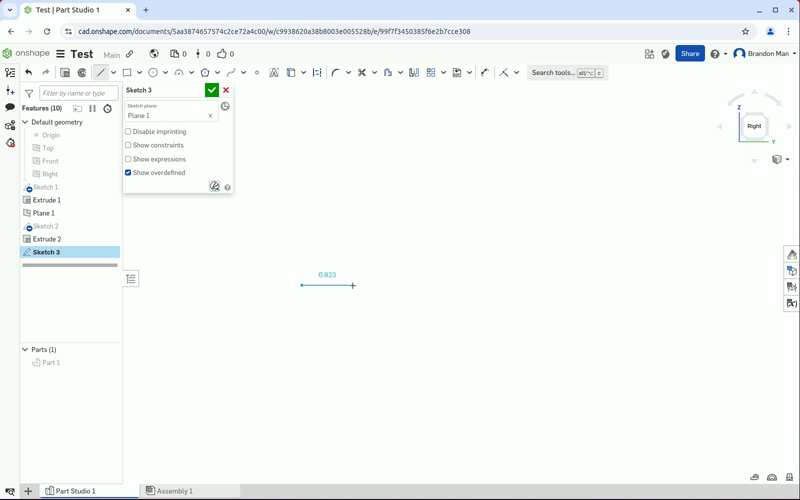
click(352, 285)
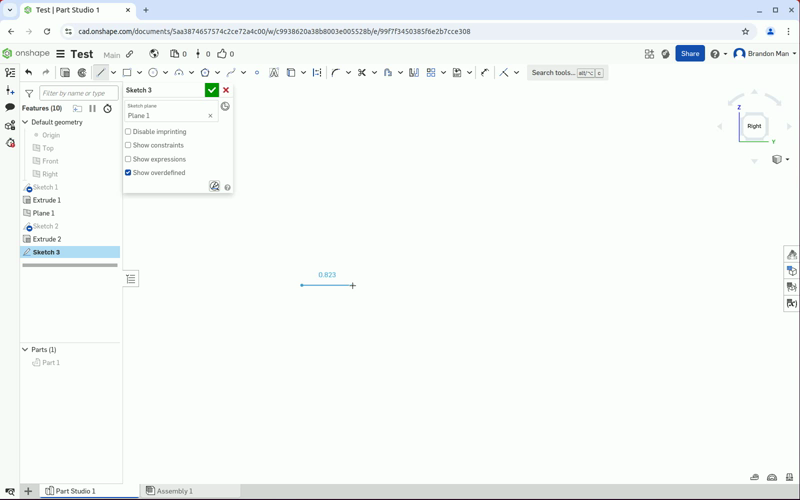
scroll(-6)
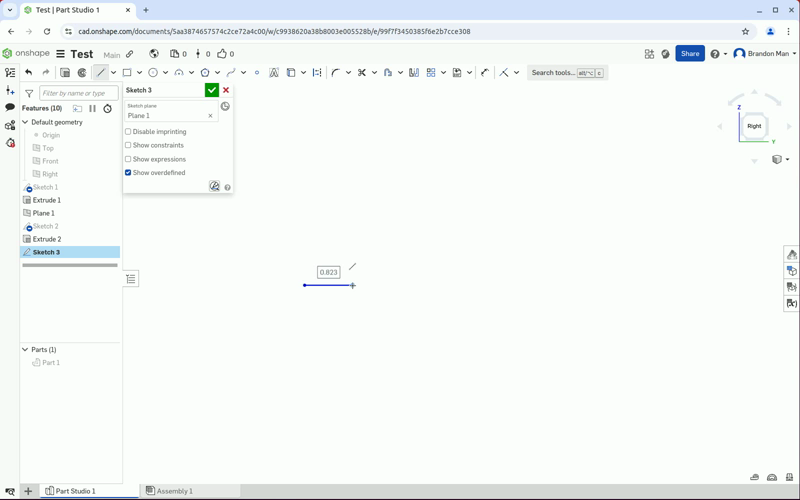
scroll(-6)
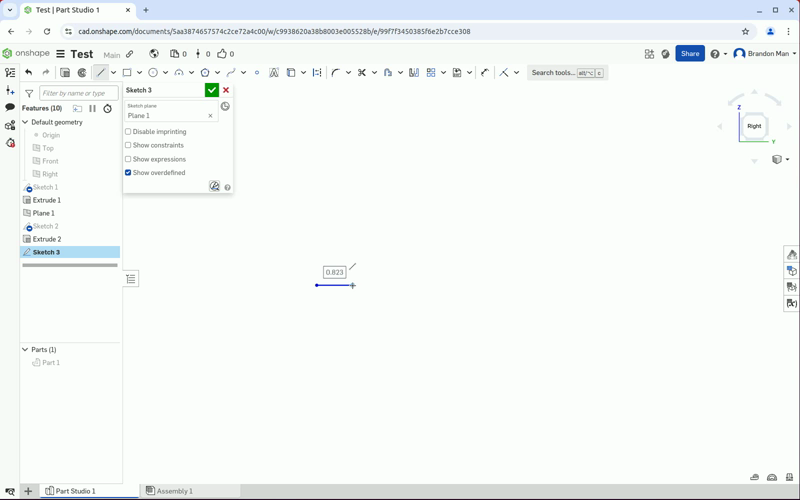
scroll(-6)
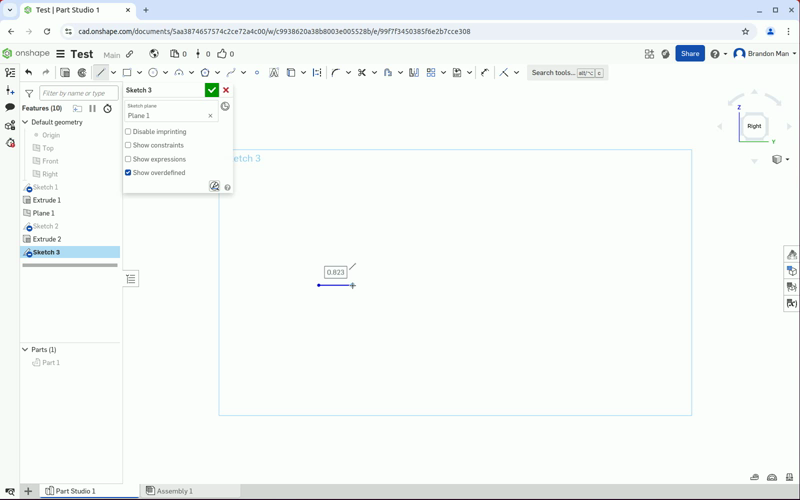
scroll(-6)
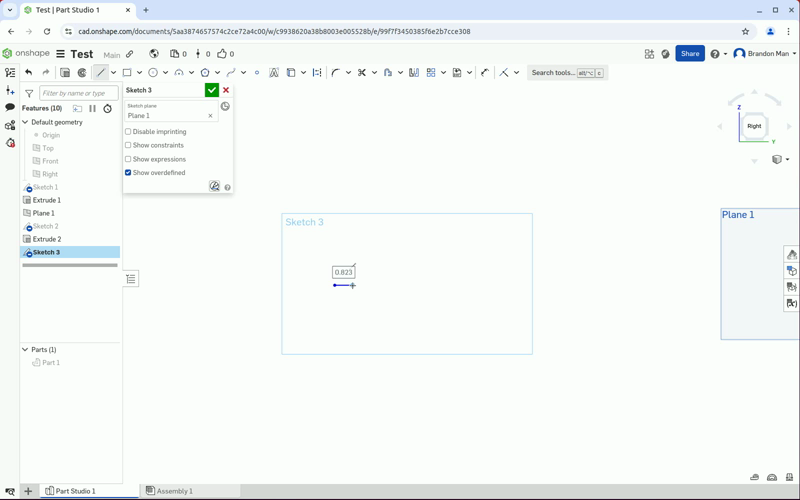
scroll(-6)
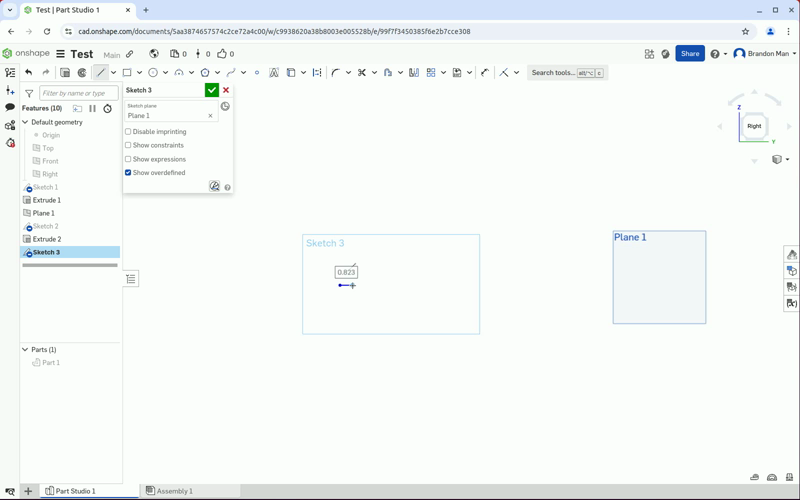
scroll(-6)
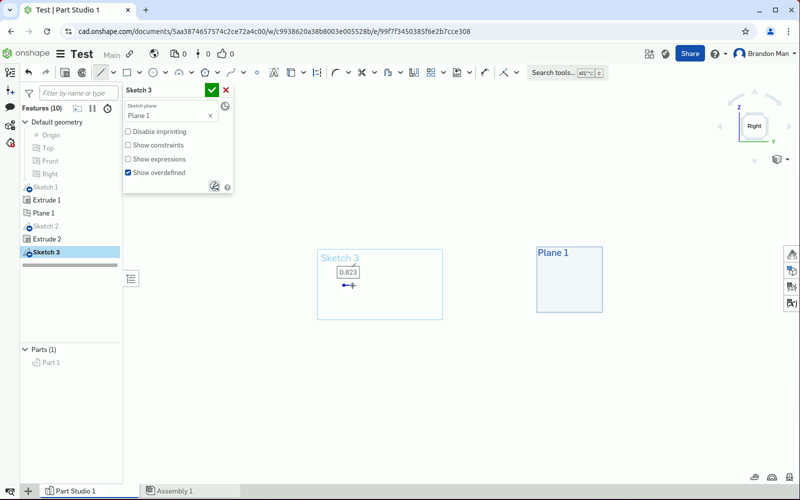
scroll(-6)
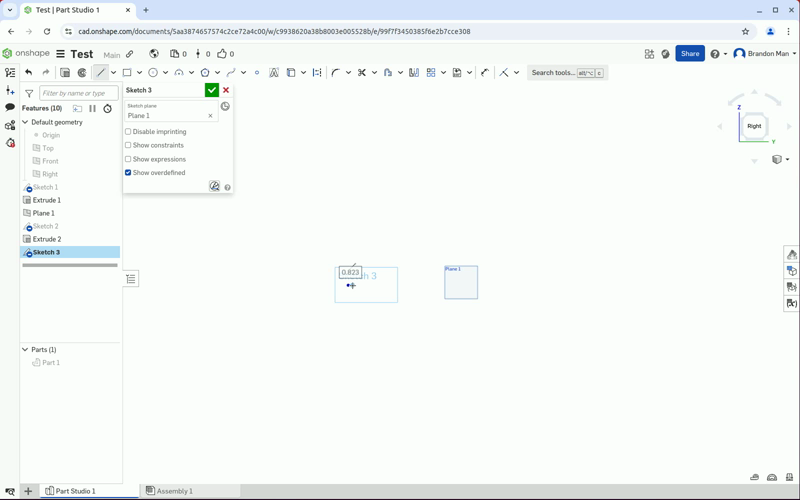
key_up(shift)
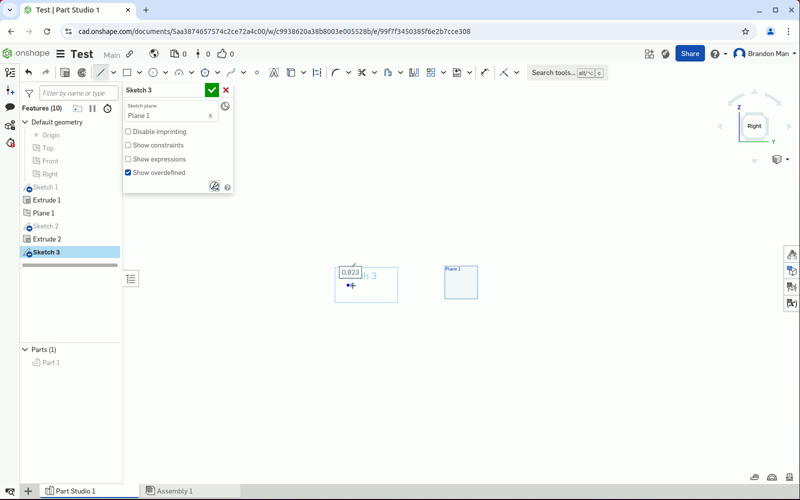
key_down(shift)
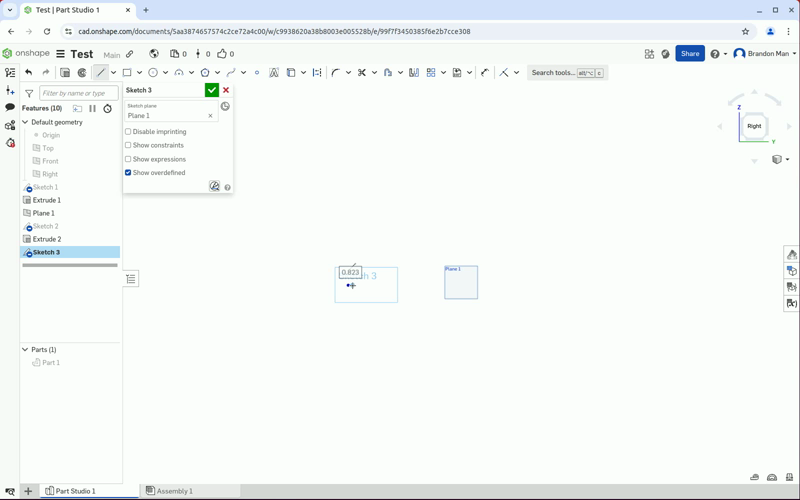
mouse_move(382, 285)
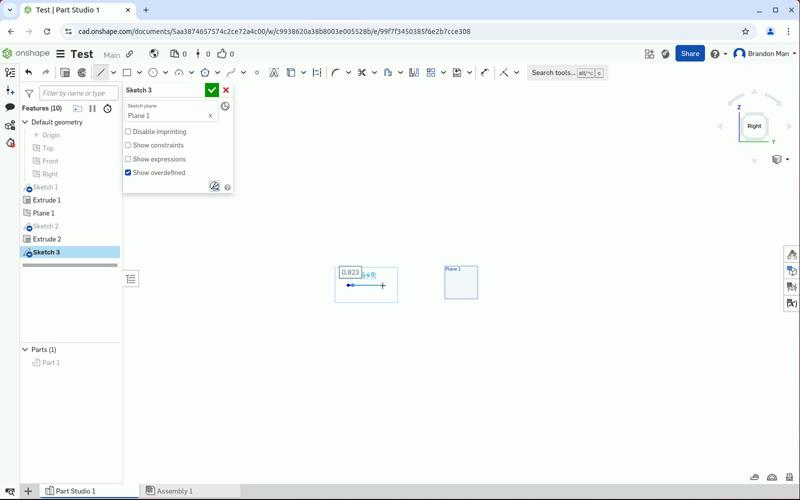
mouse_move(352, 280)
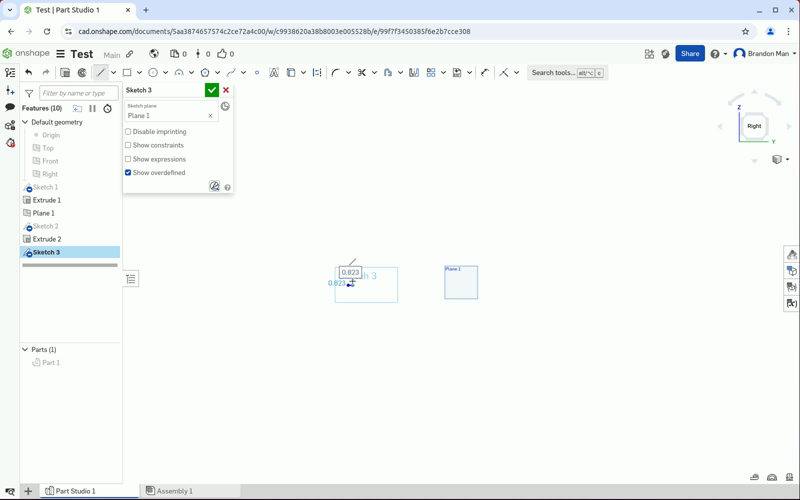
scroll(6)
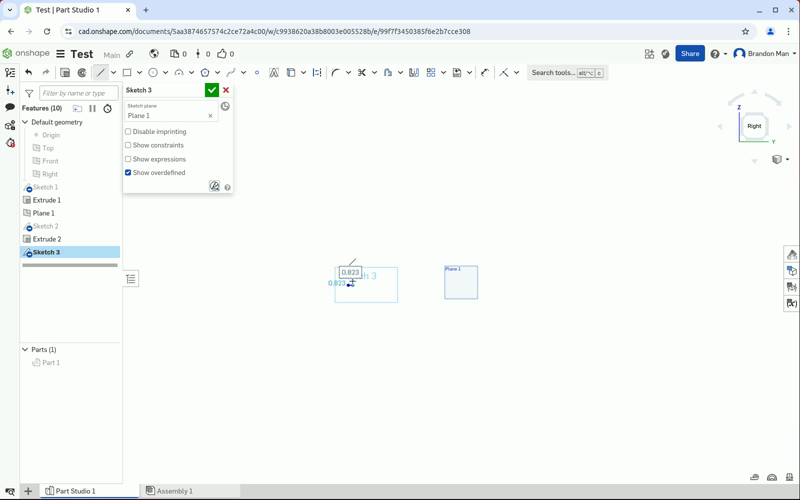
scroll(6)
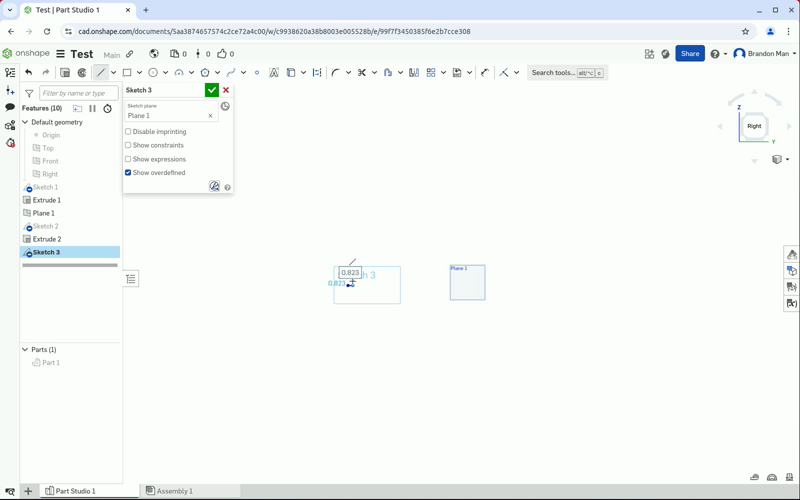
scroll(6)
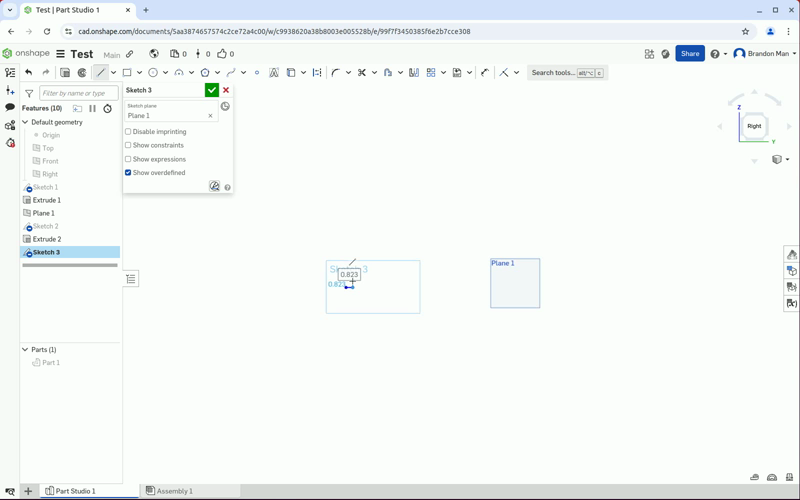
scroll(6)
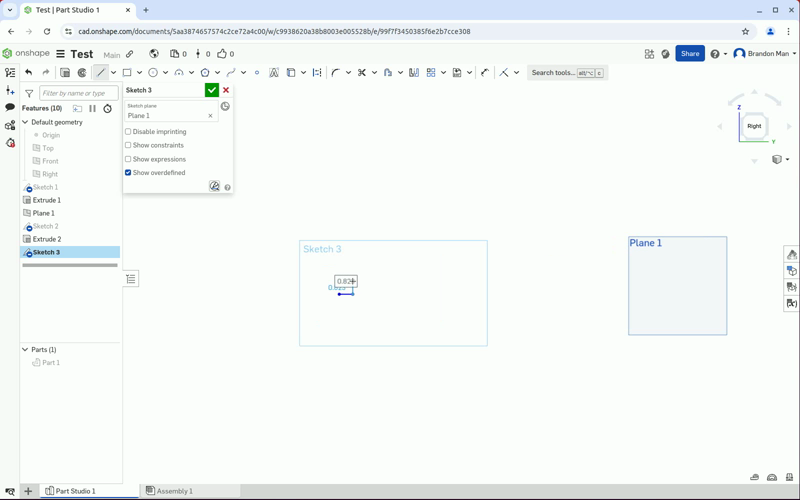
scroll(6)
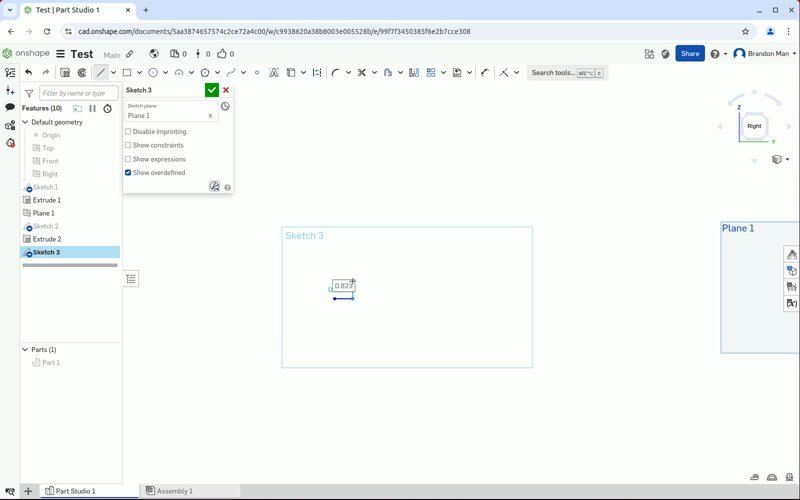
scroll(6)
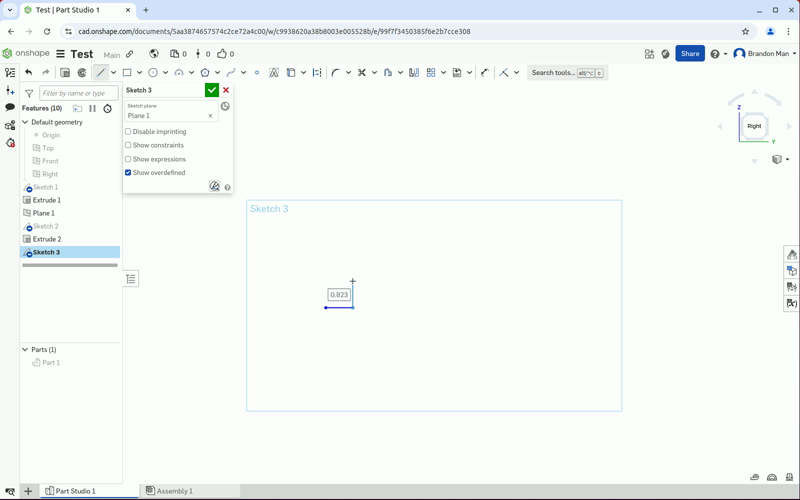
scroll(6)
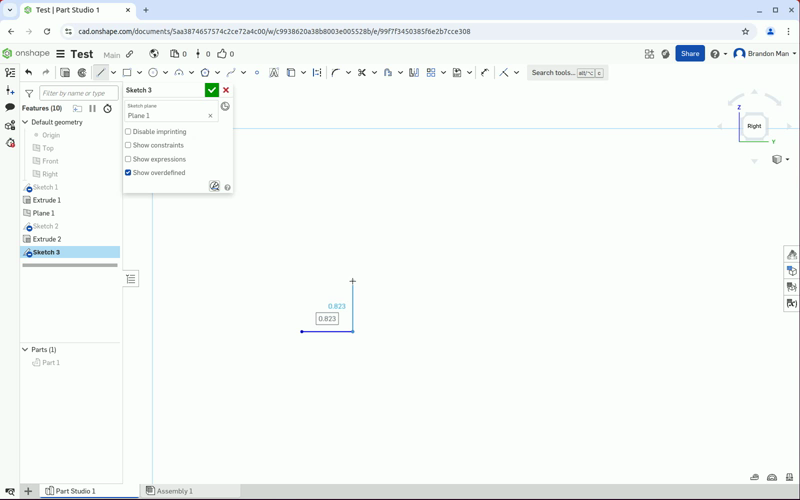
click(352, 280)
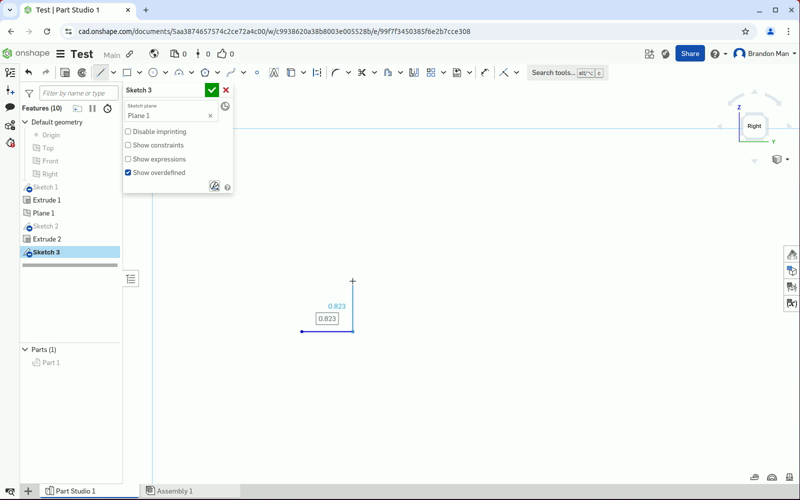
scroll(-6)
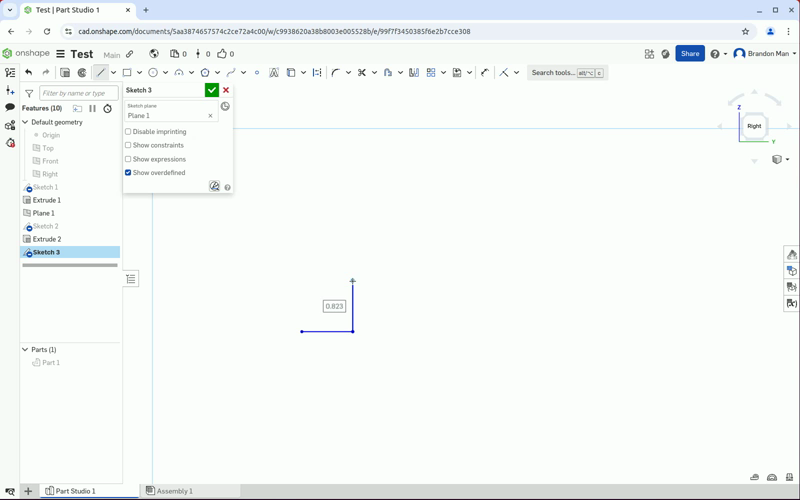
scroll(-6)
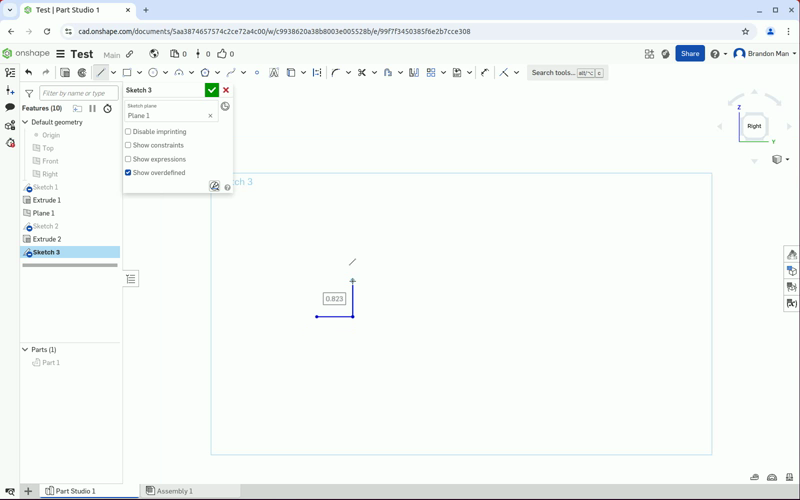
scroll(-6)
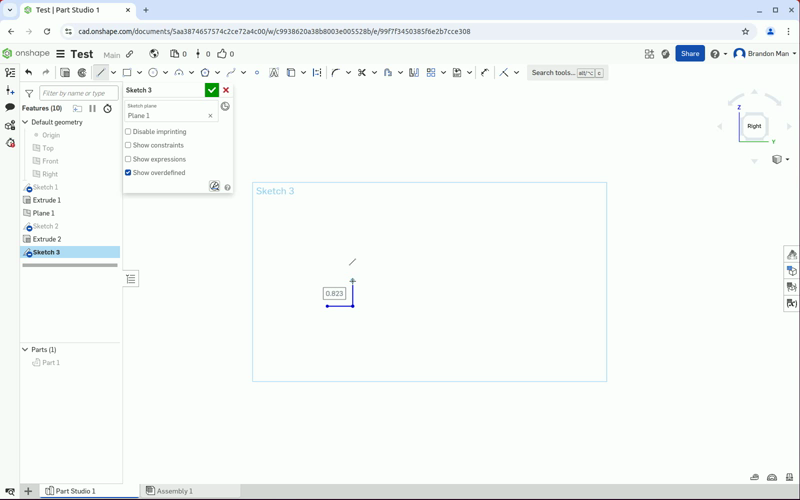
scroll(-6)
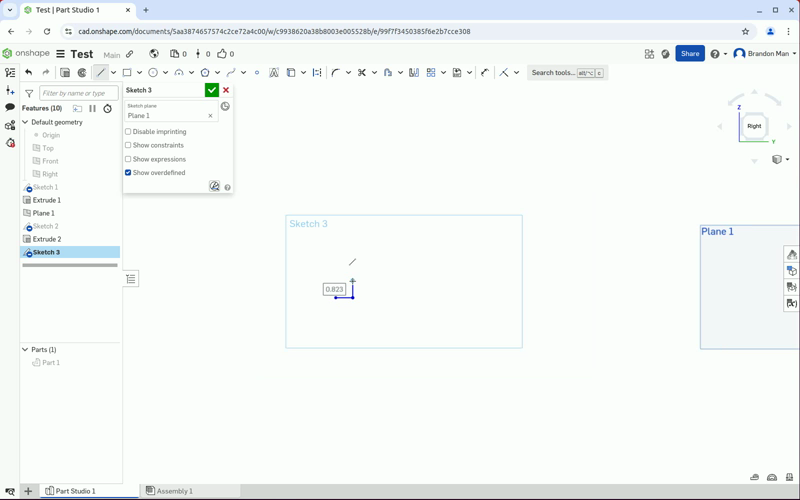
scroll(-6)
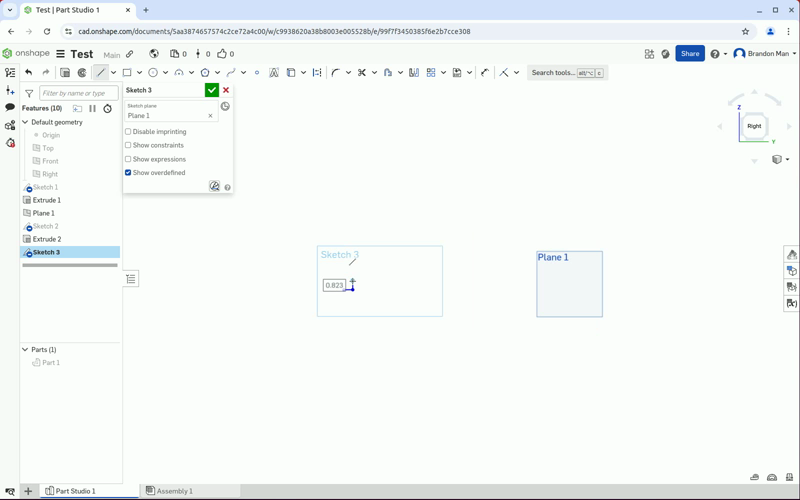
scroll(-6)
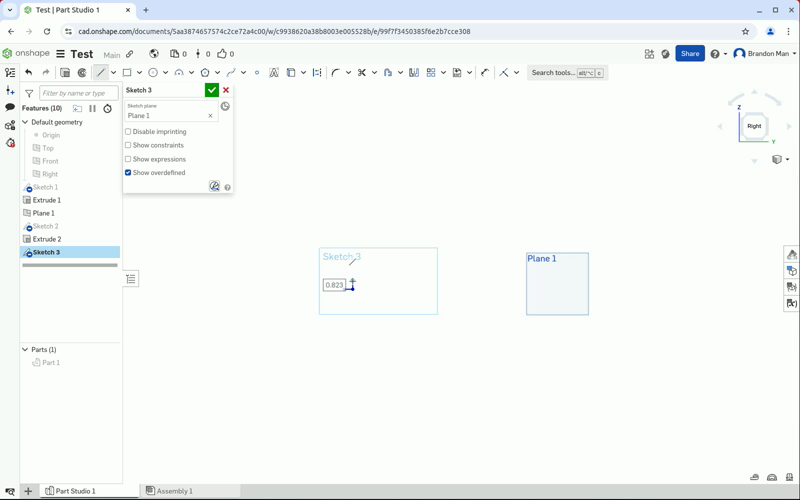
scroll(-6)
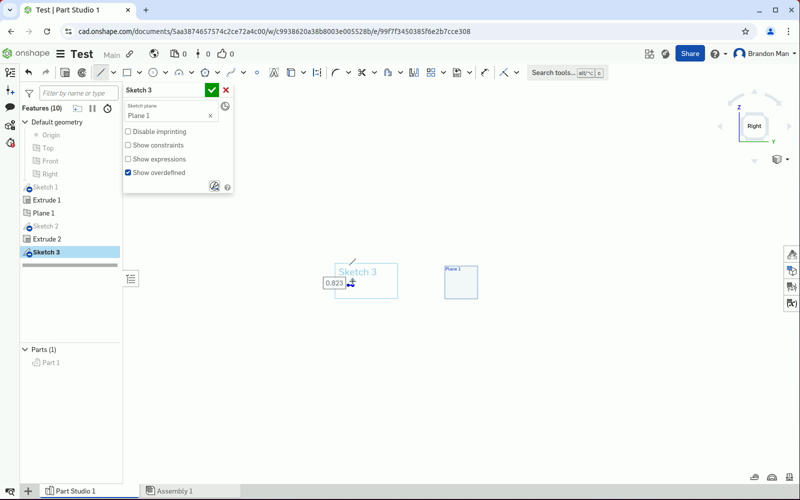
key_up(shift)
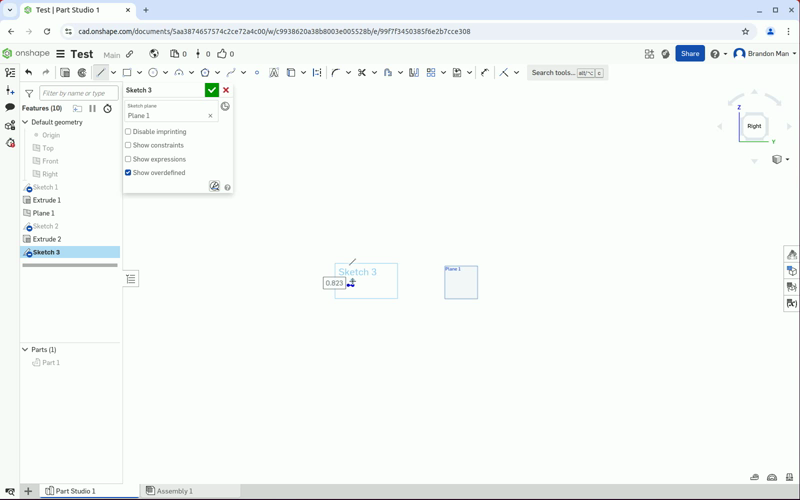
key_down(shift)
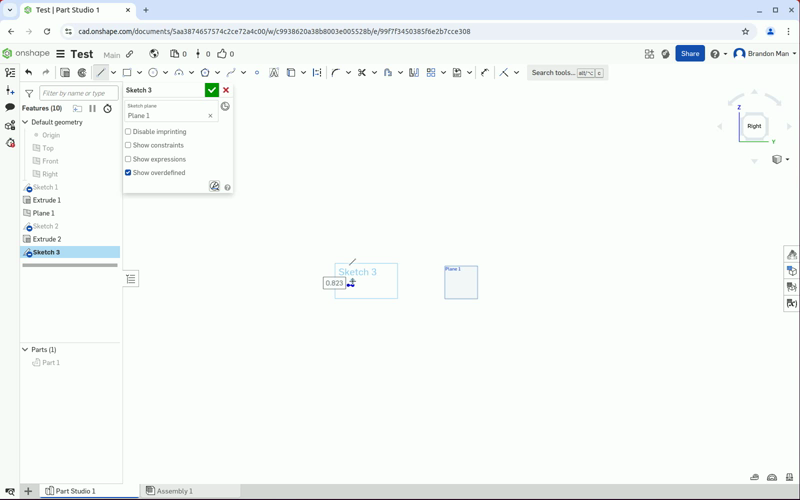
mouse_move(382, 280)
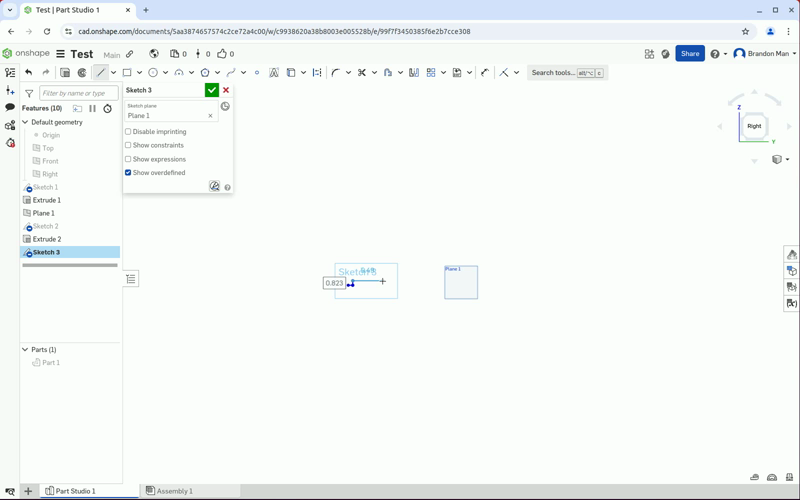
mouse_move(348, 280)
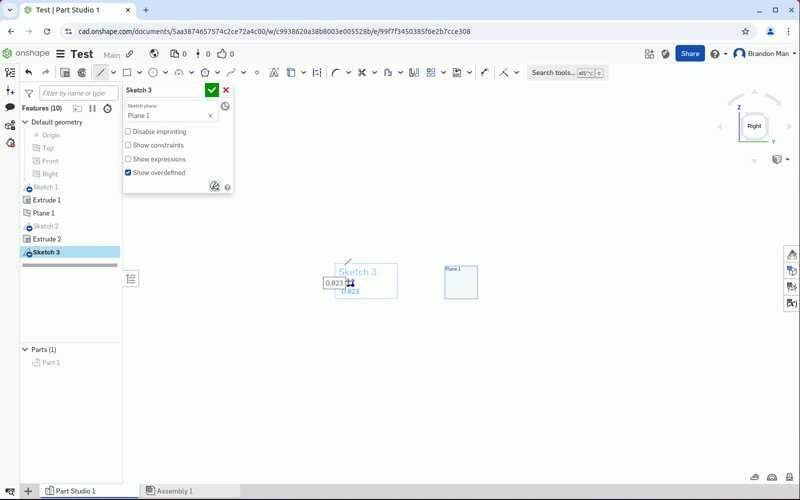
scroll(6)
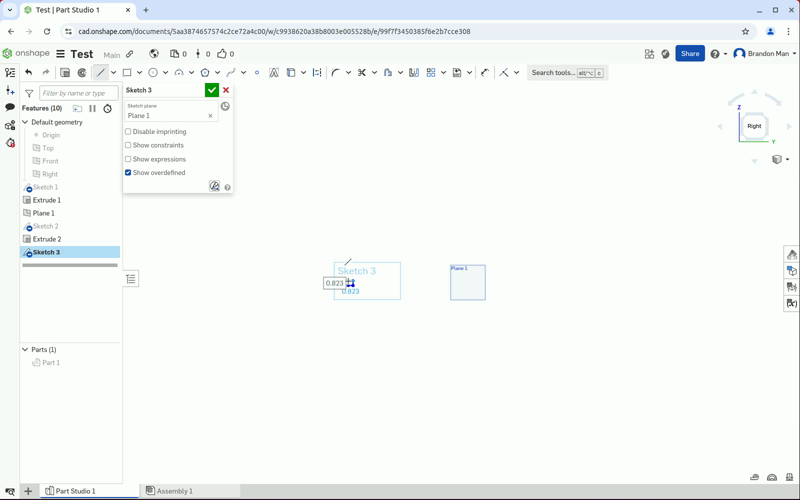
scroll(6)
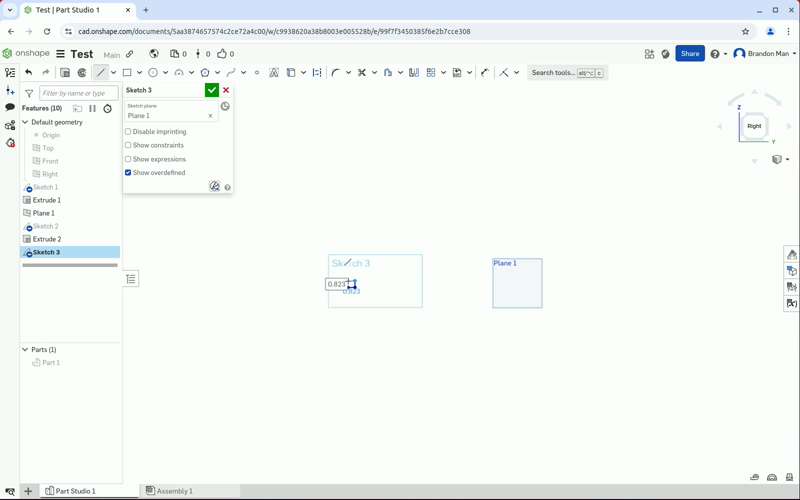
scroll(6)
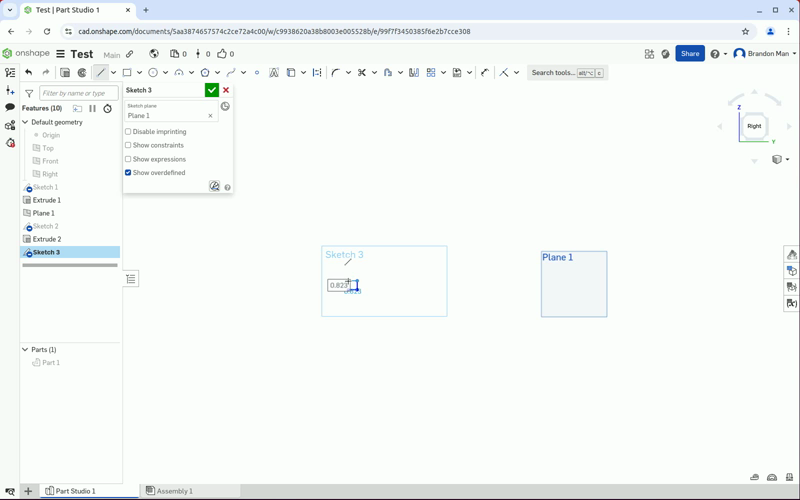
scroll(6)
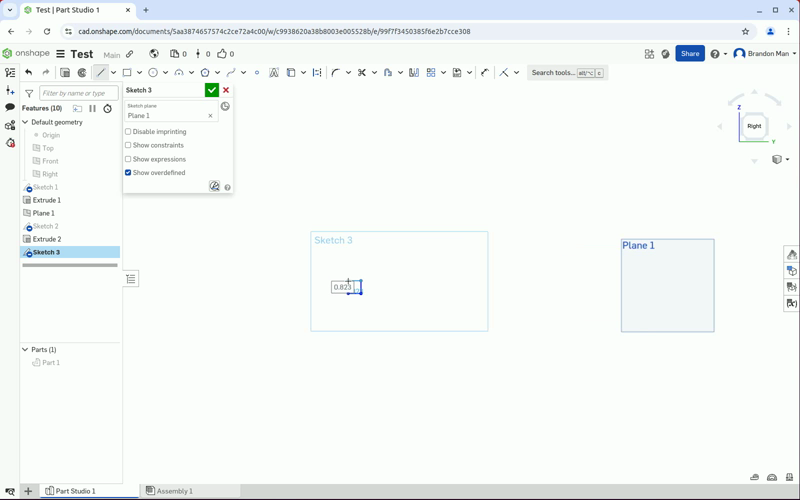
scroll(6)
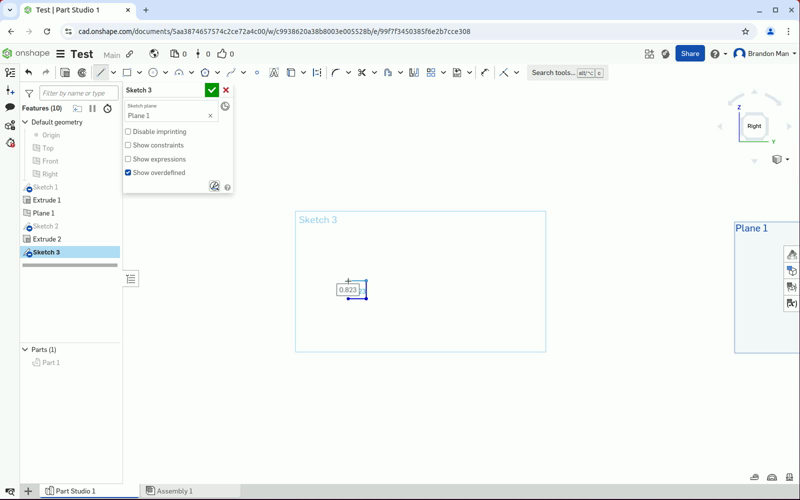
scroll(6)
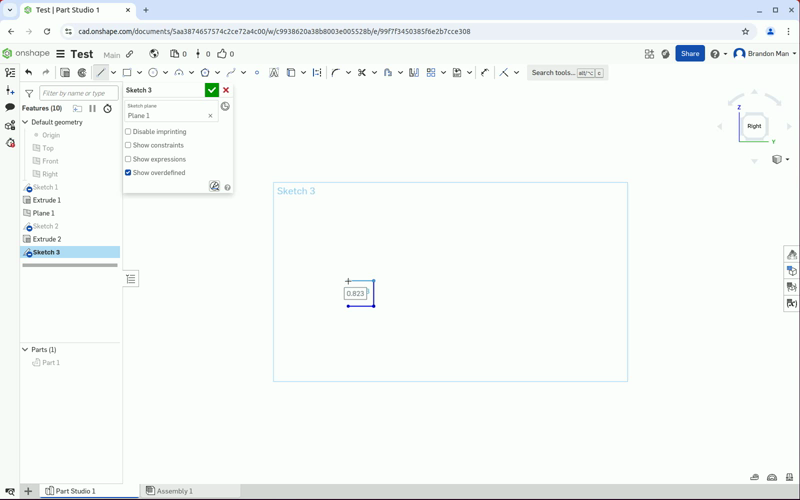
scroll(6)
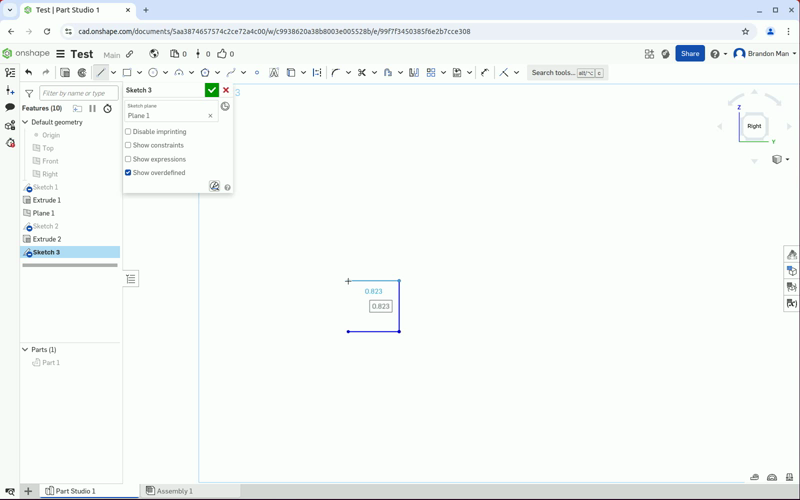
click(348, 280)
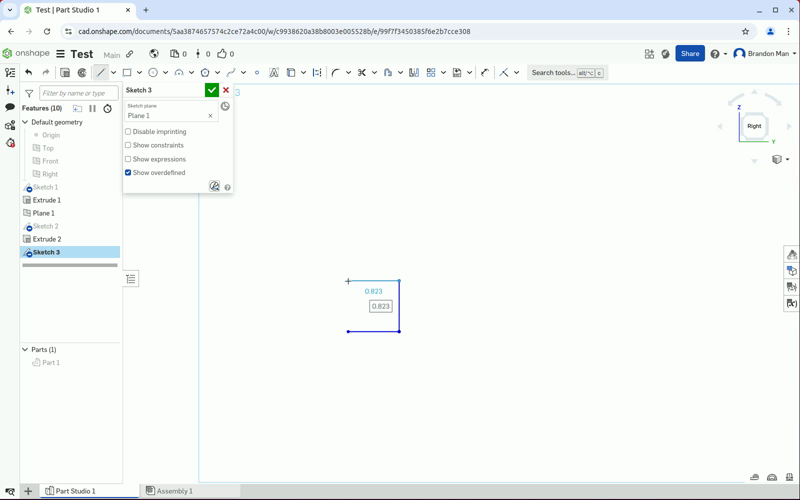
scroll(-6)
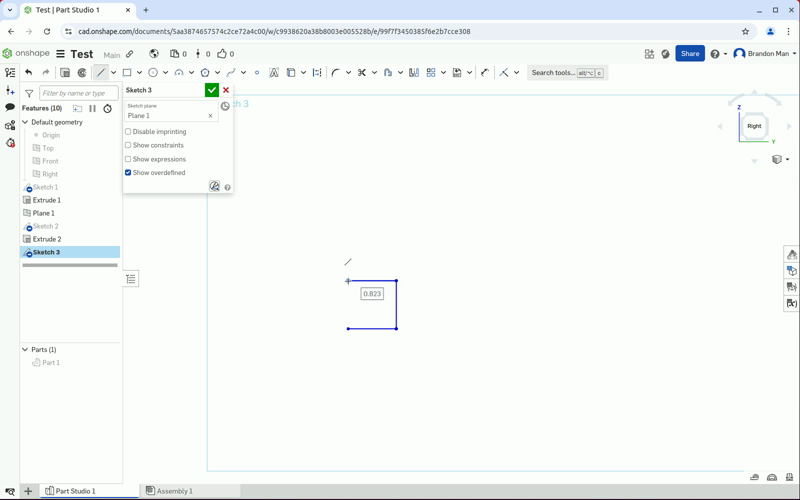
scroll(-6)
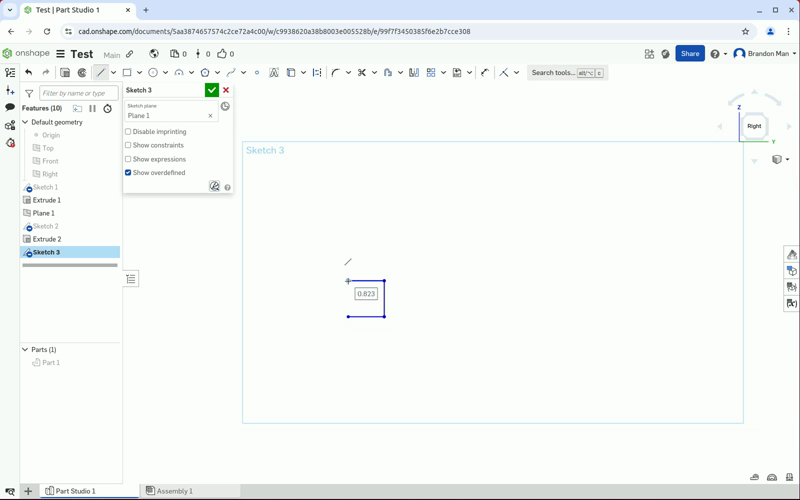
scroll(-6)
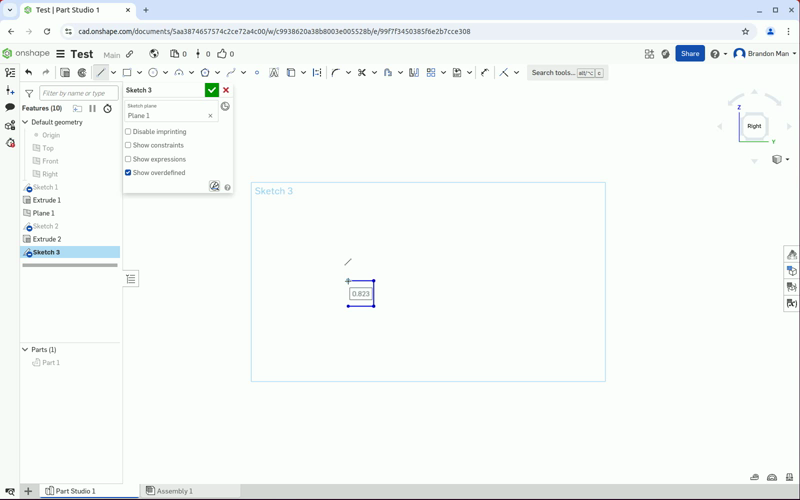
scroll(-6)
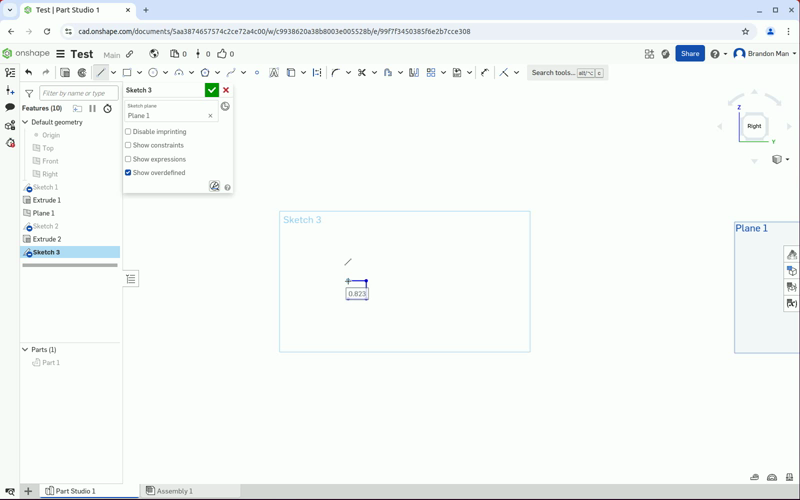
scroll(-6)
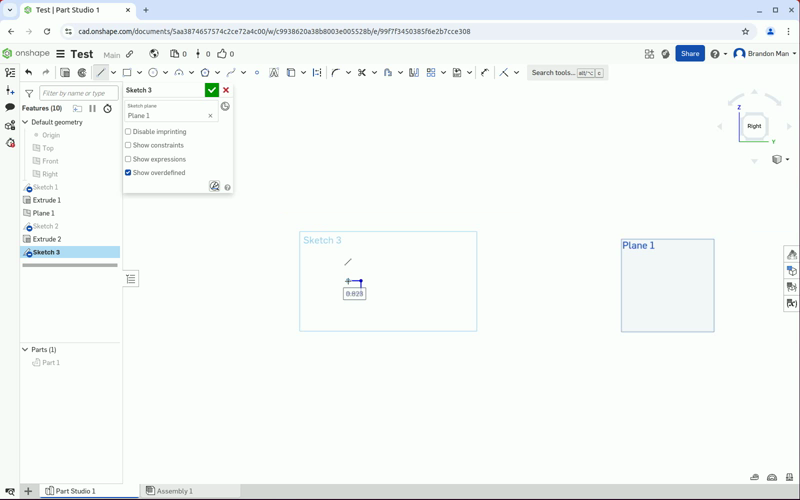
scroll(-6)
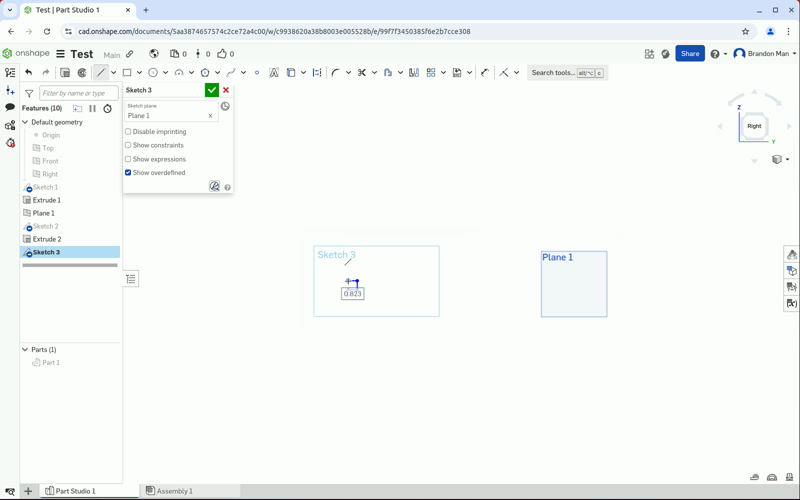
scroll(-6)
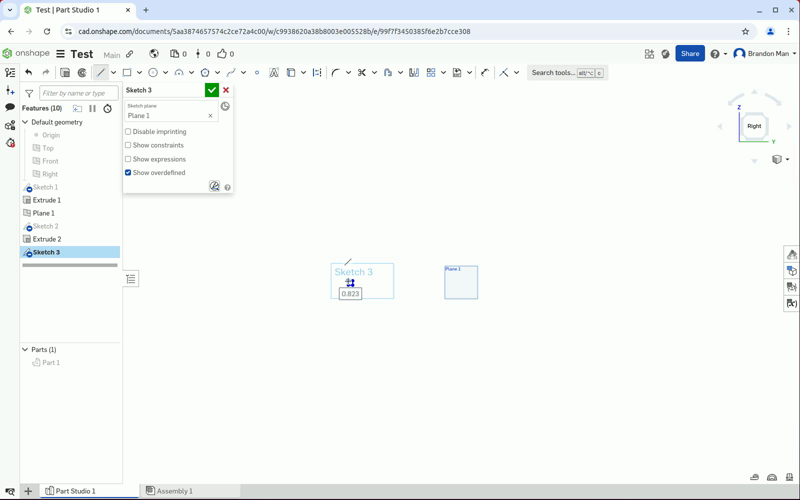
key_up(shift)
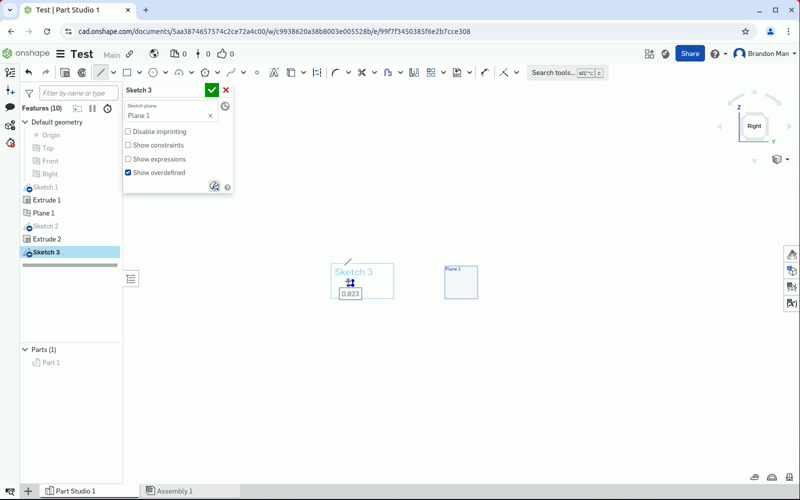
mouse_move(378, 280)
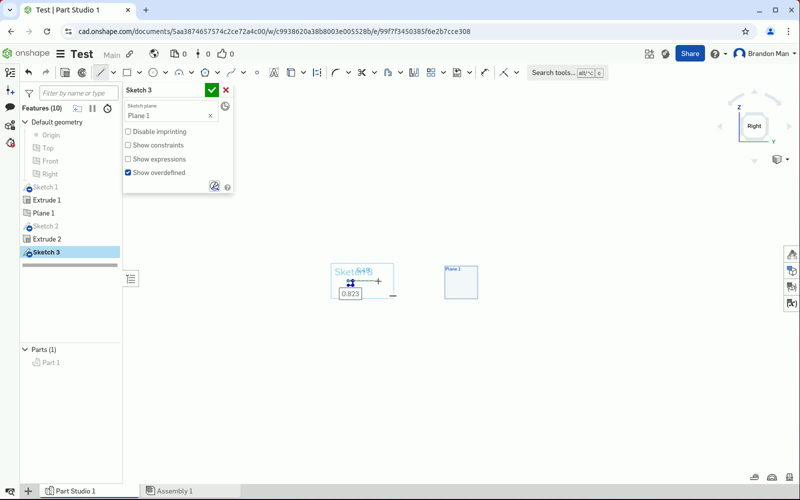
key_down(shift)
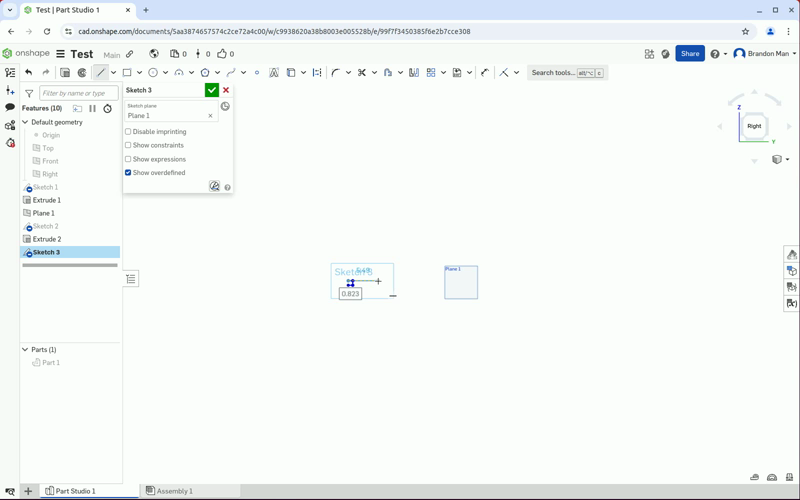
mouse_move(348, 285)
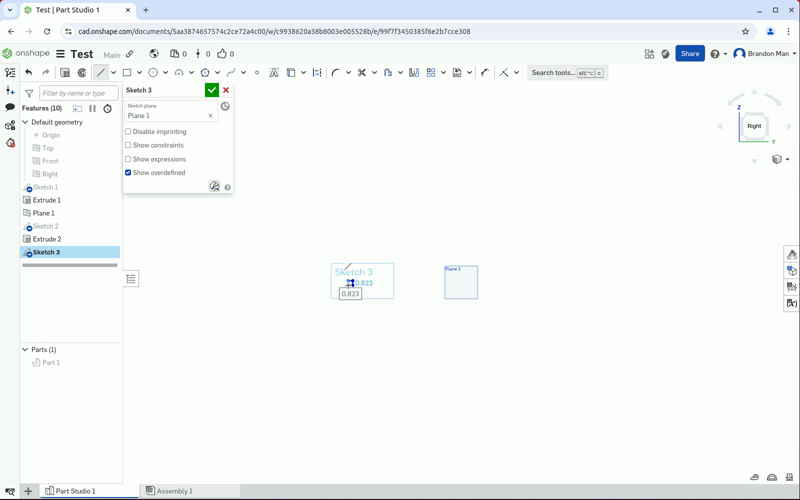
scroll(6)
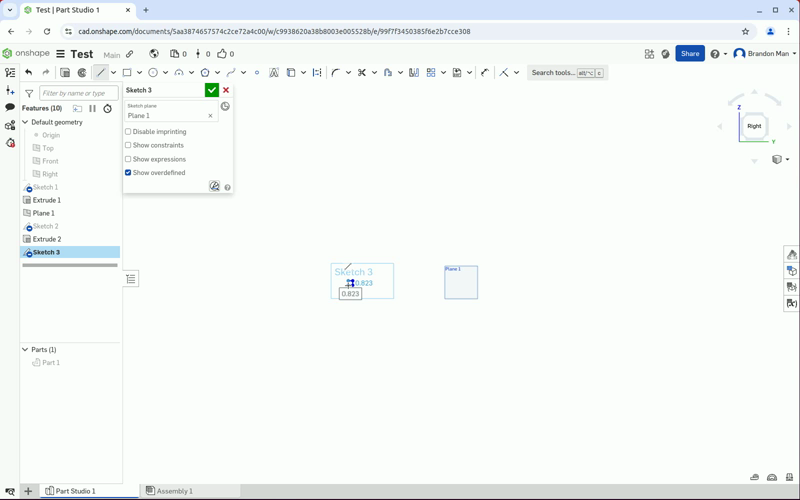
scroll(6)
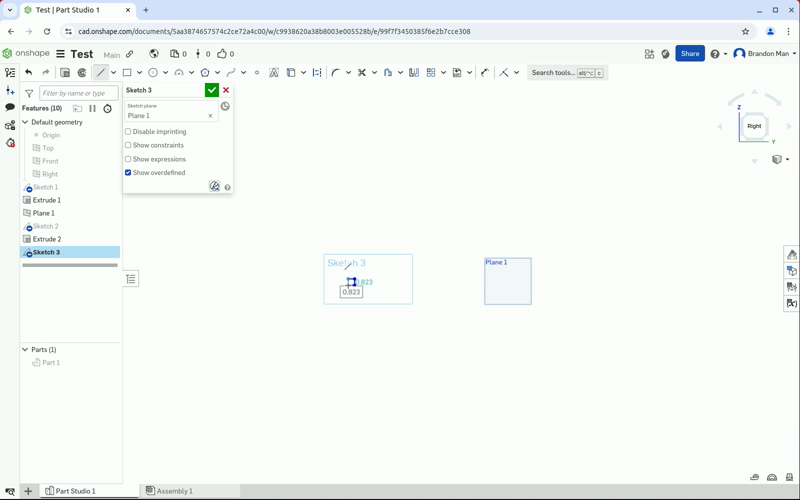
scroll(6)
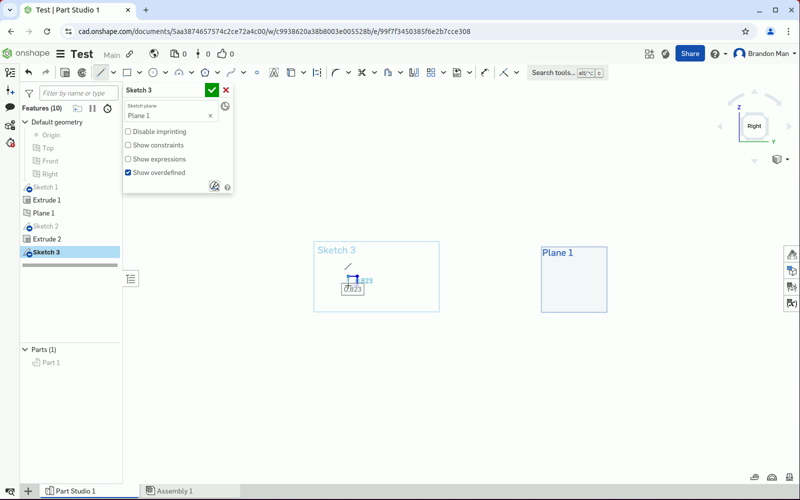
scroll(6)
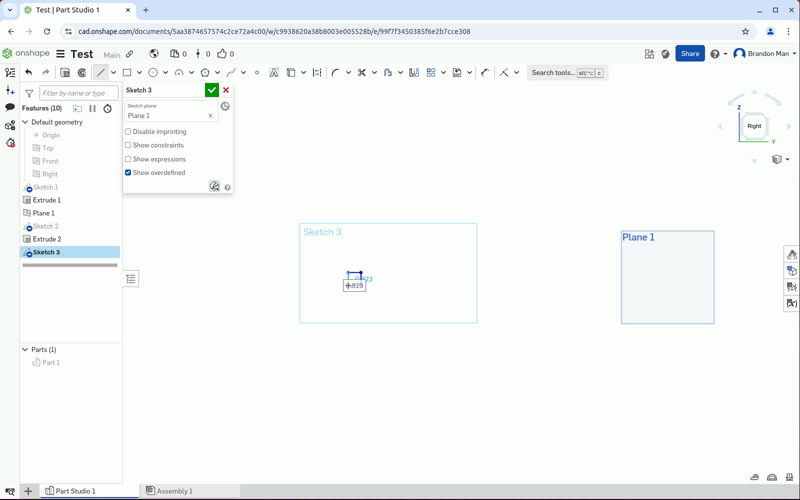
scroll(6)
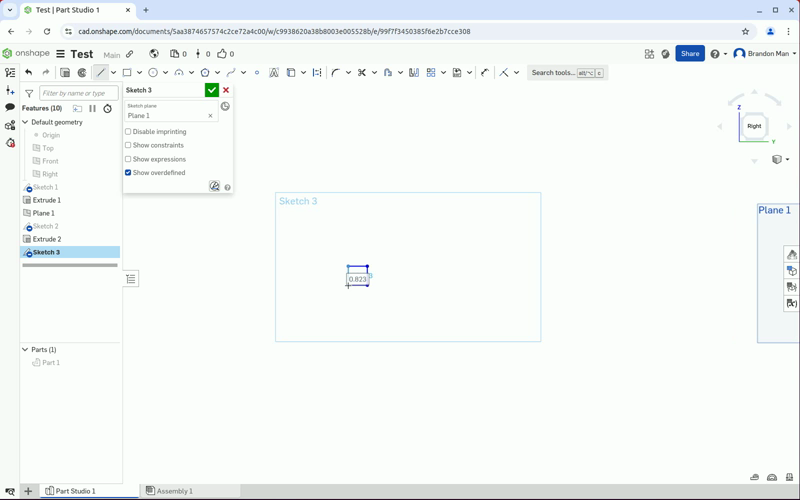
scroll(6)
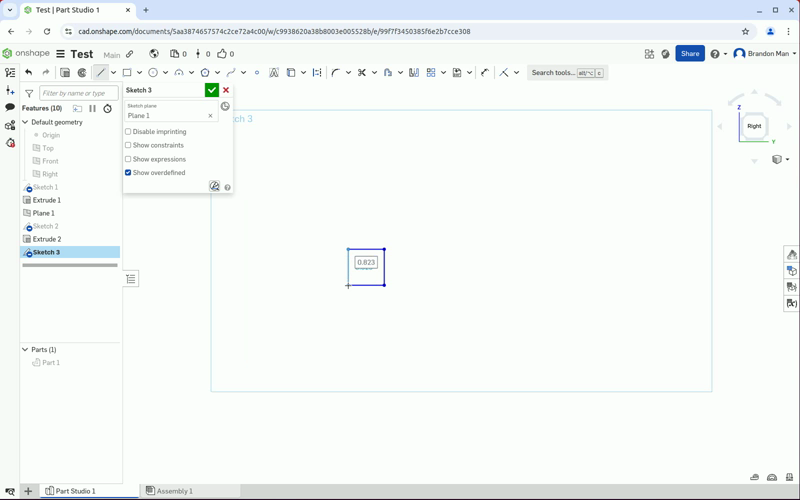
scroll(6)
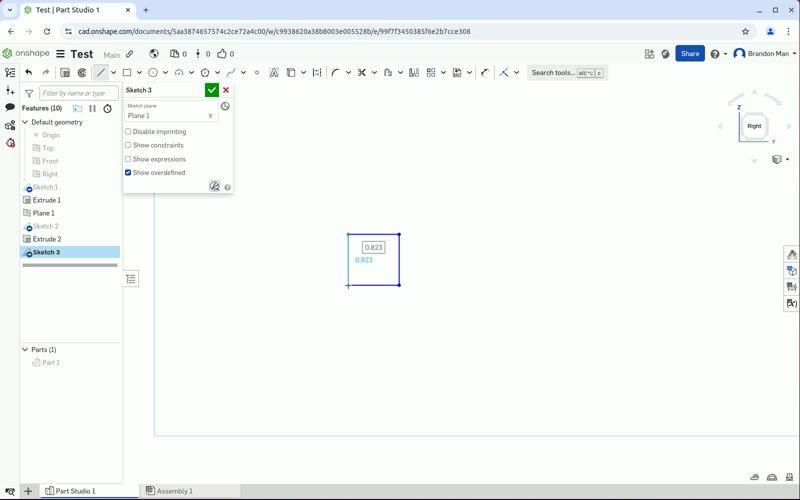
key_up(shift)
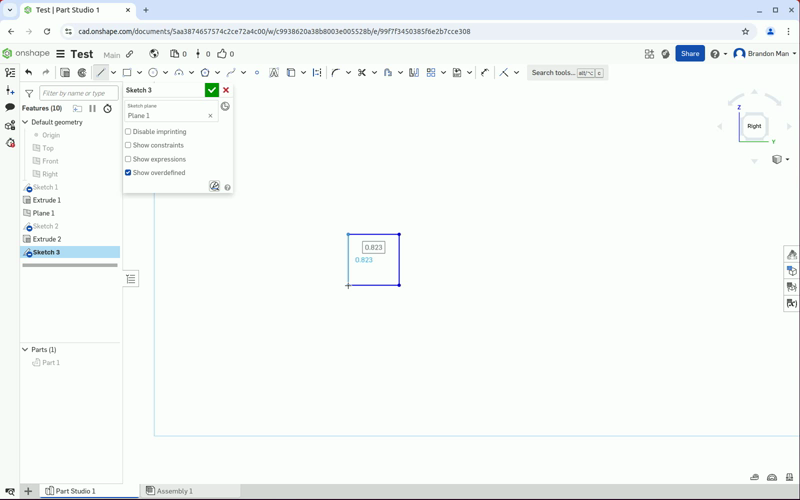
click(348, 285)
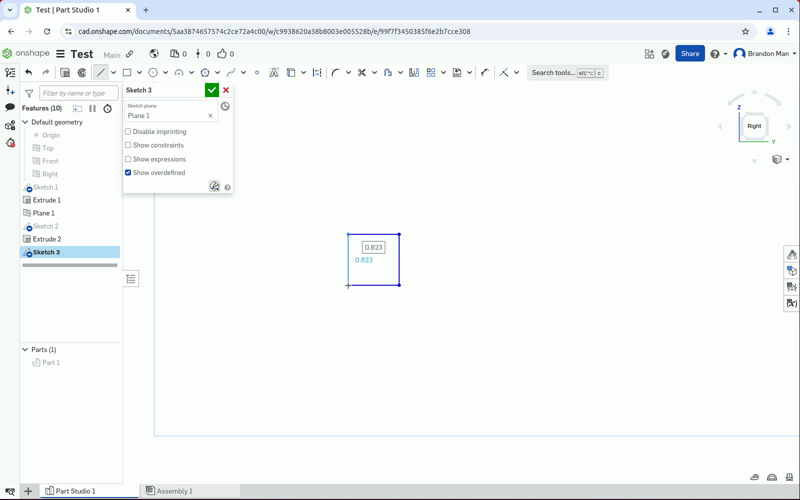
scroll(-6)
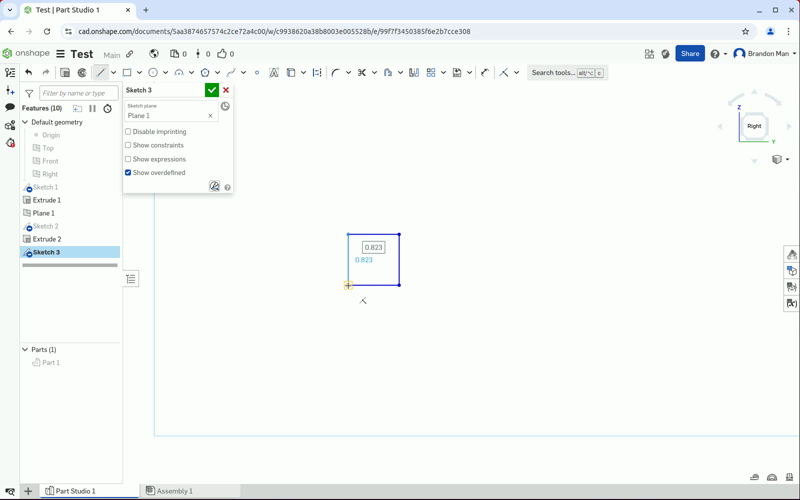
scroll(-6)
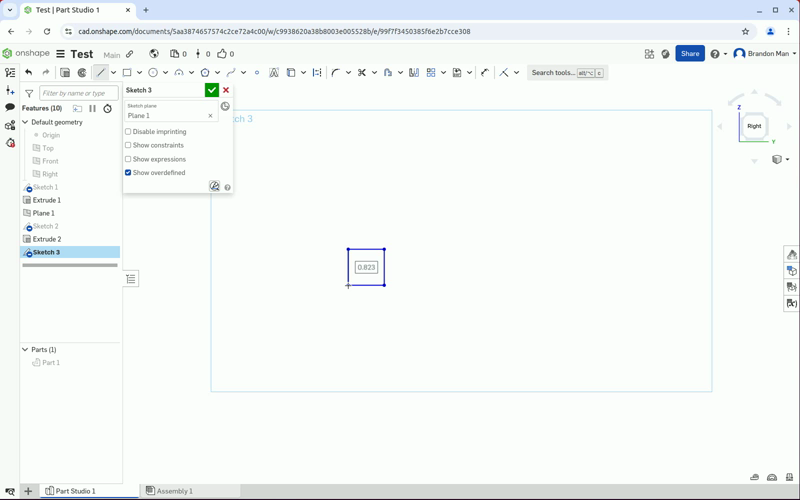
scroll(-6)
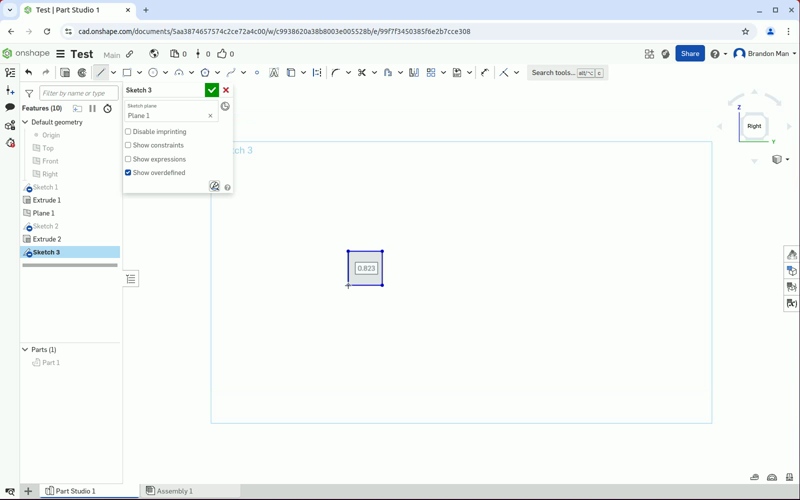
scroll(-6)
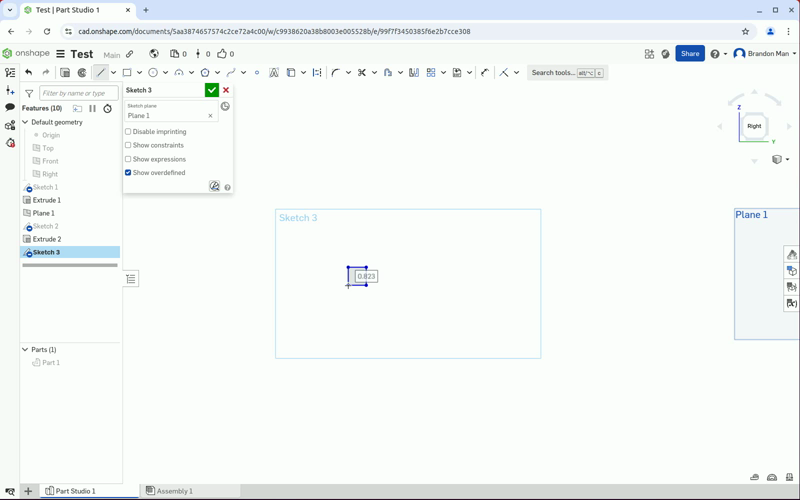
scroll(-6)
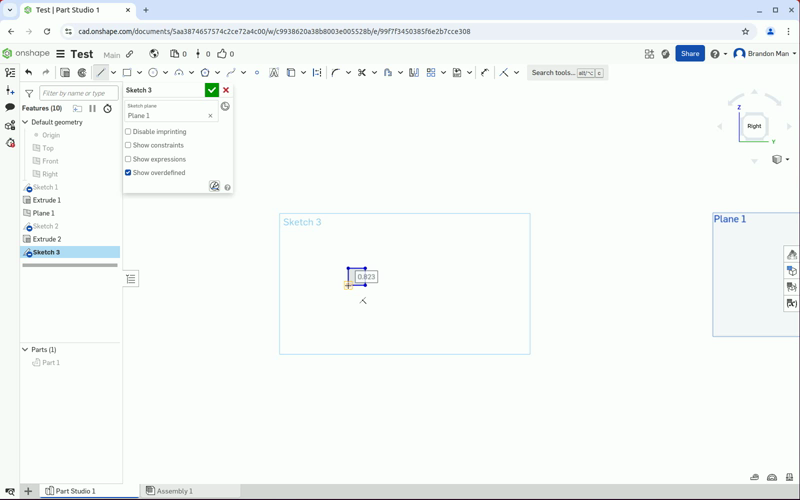
scroll(-6)
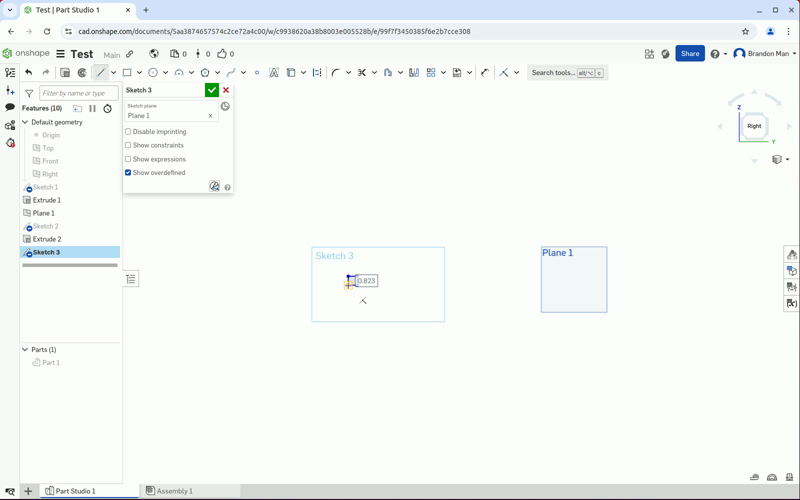
scroll(-6)
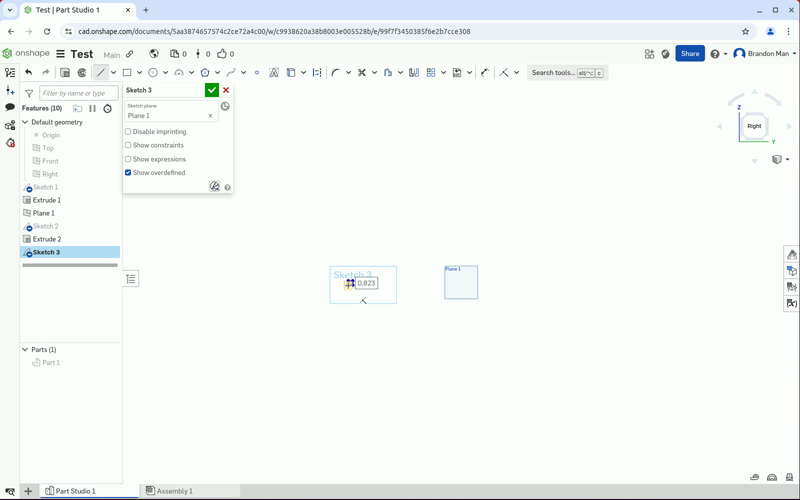
key(esc)
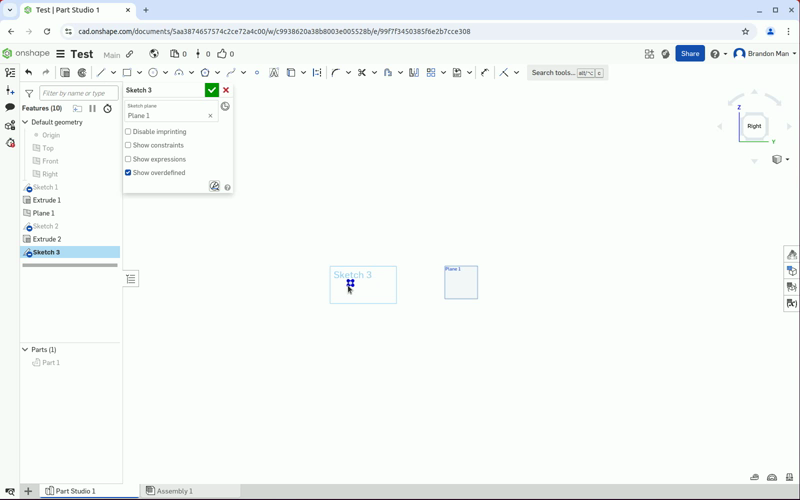
mouse_move(351, 285)
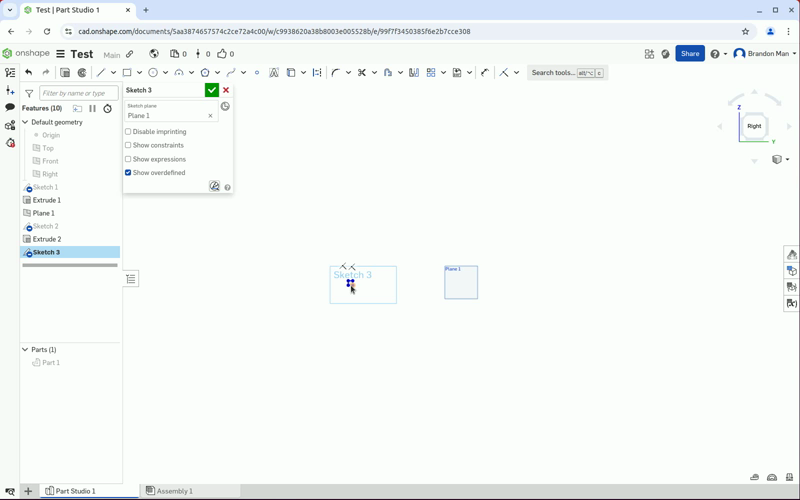
scroll(6)
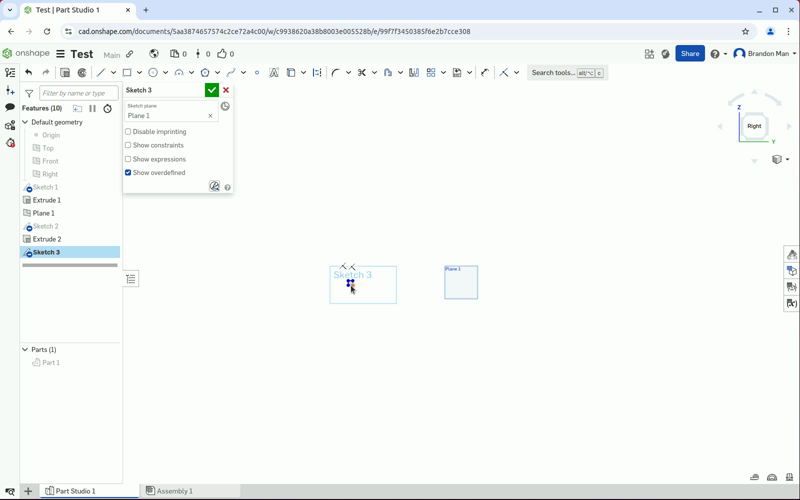
scroll(6)
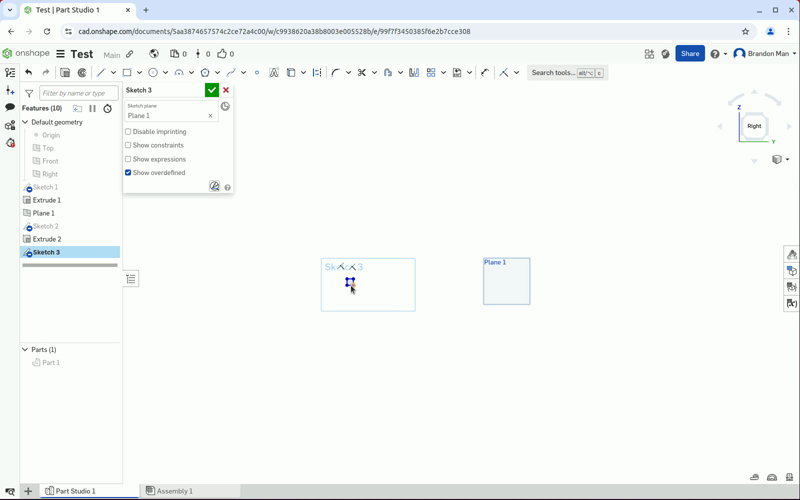
scroll(6)
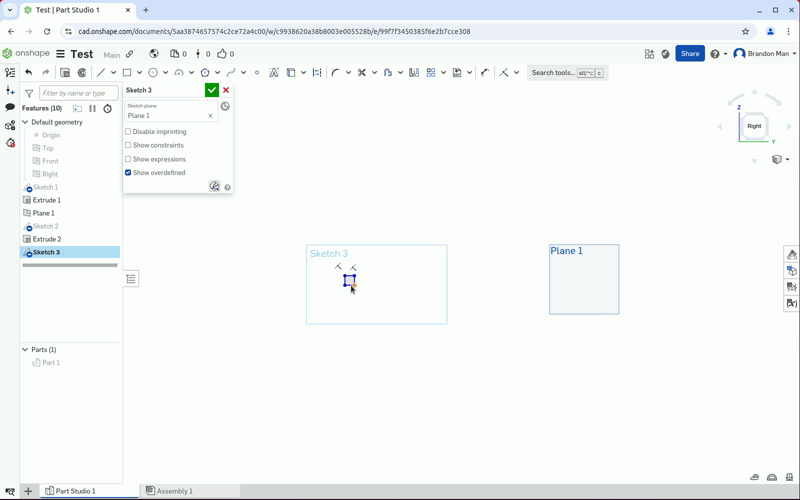
scroll(6)
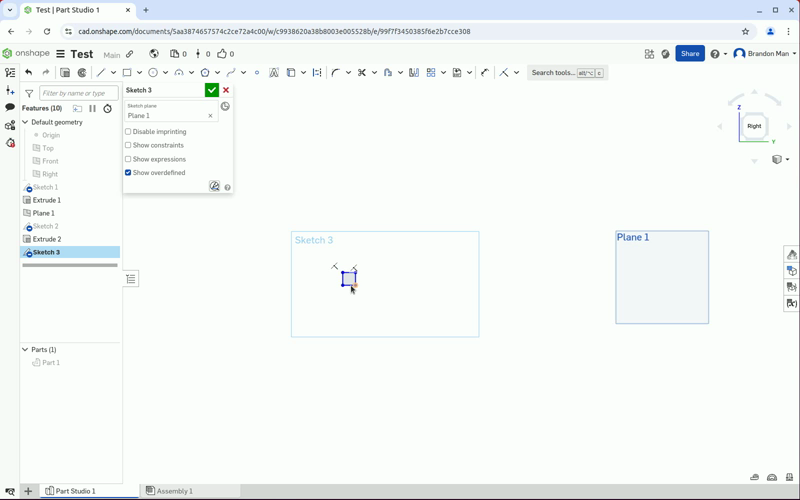
scroll(6)
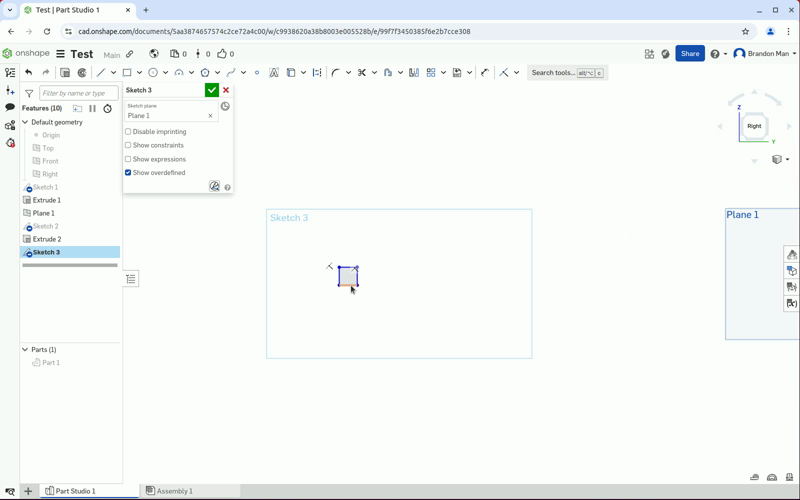
scroll(6)
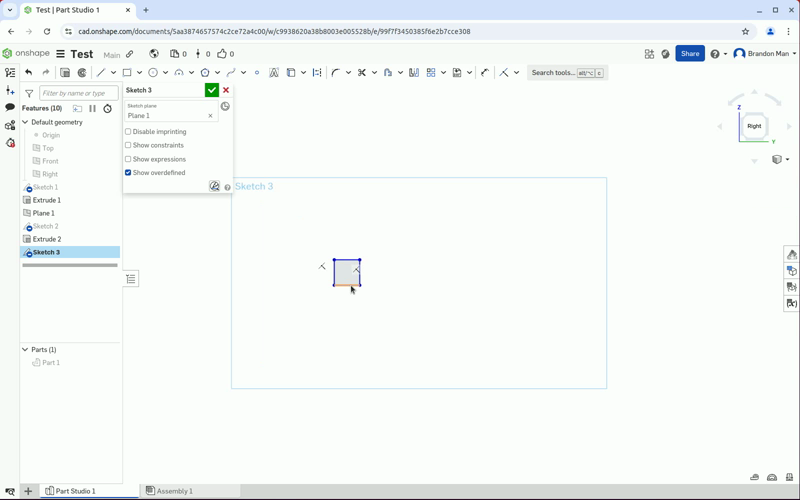
scroll(6)
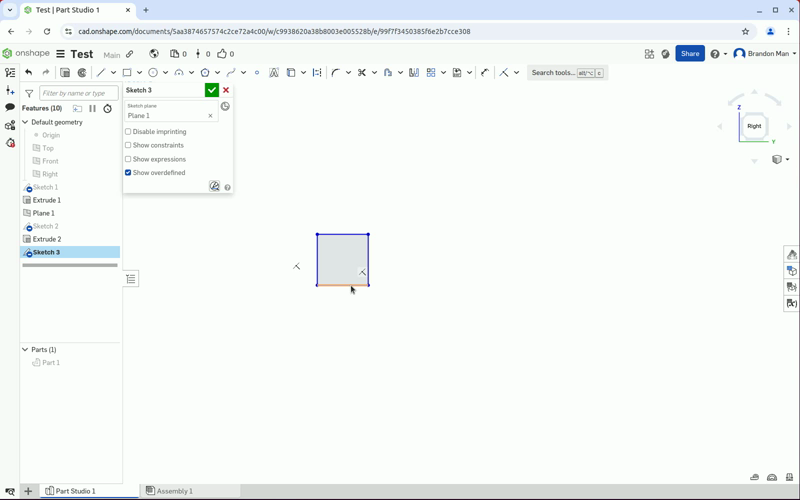
click(351, 285)
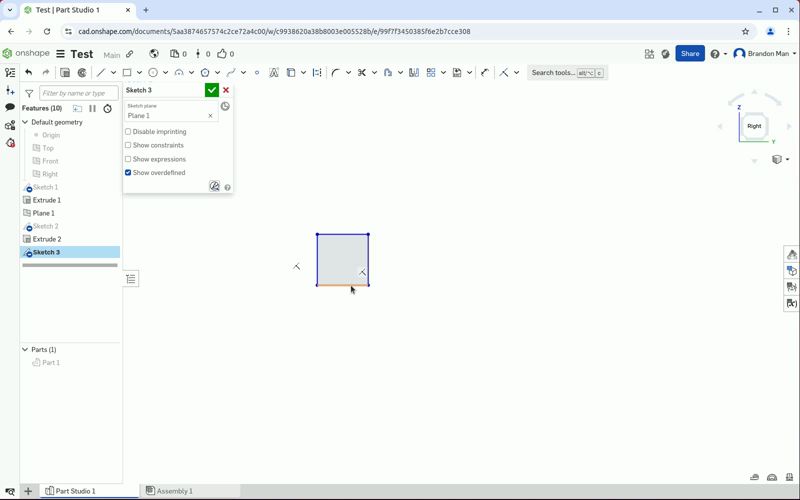
scroll(-6)
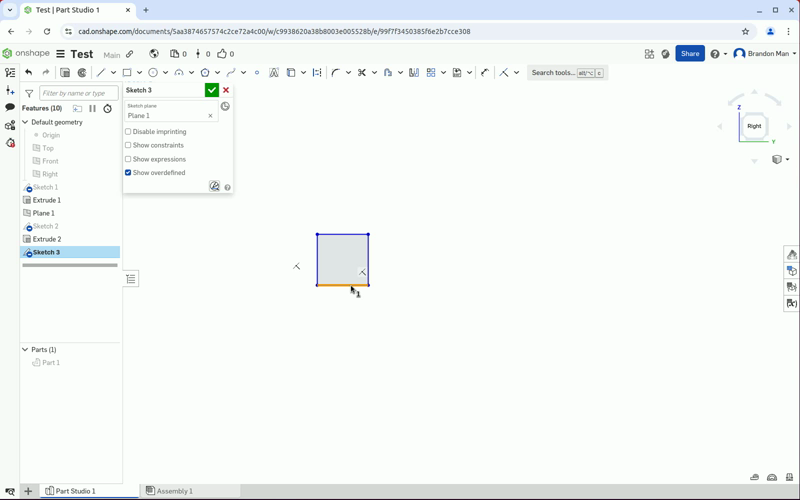
scroll(-6)
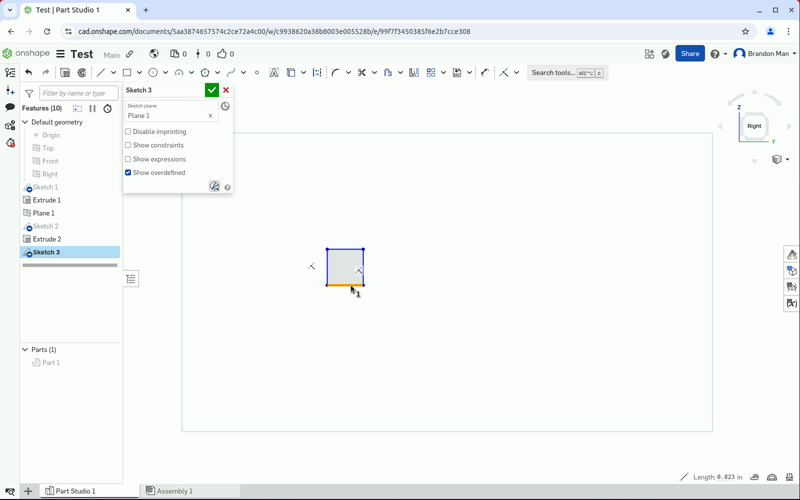
scroll(-6)
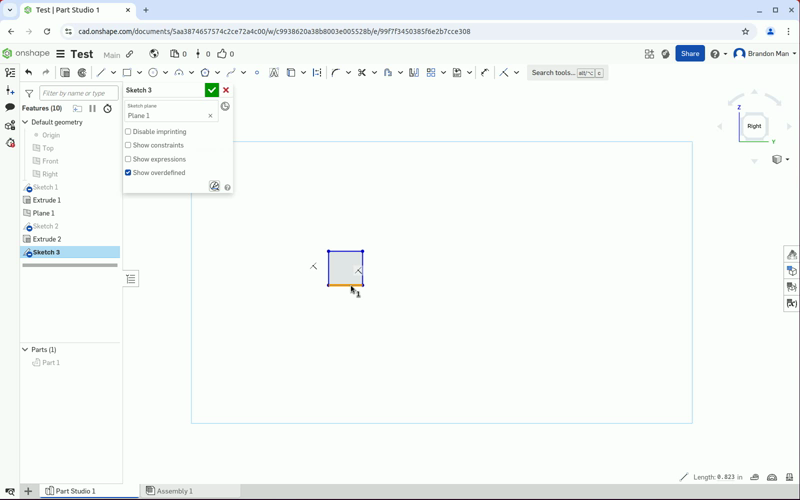
scroll(-6)
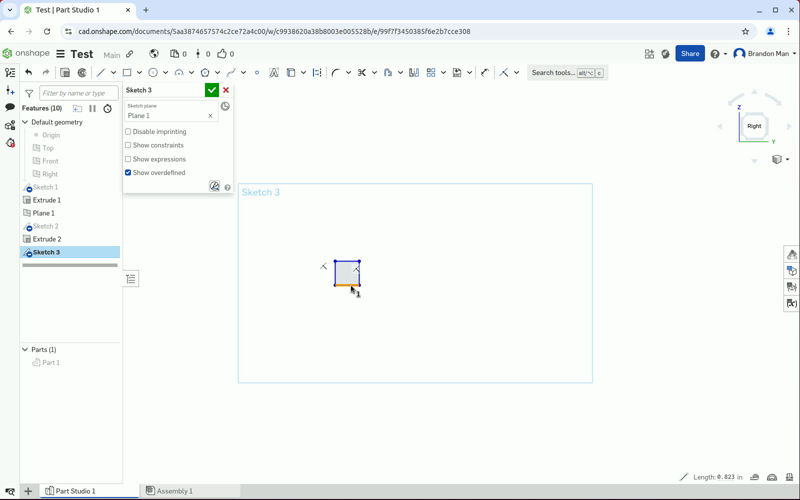
scroll(-6)
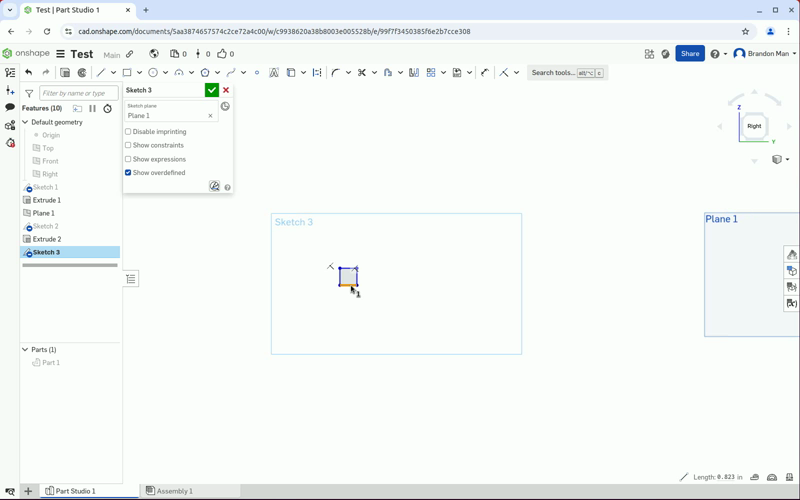
scroll(-6)
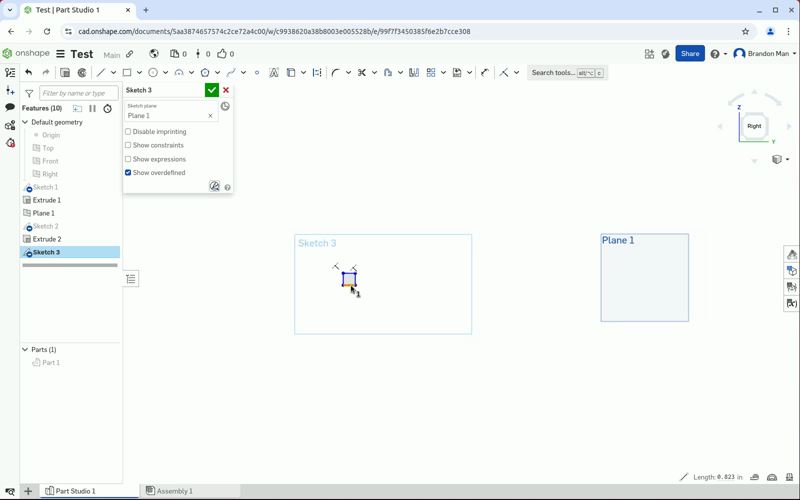
scroll(-6)
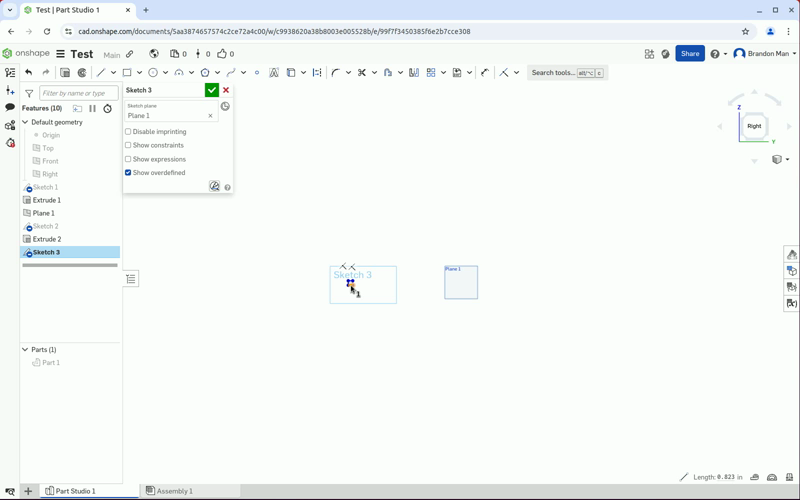
mouse_move(73, 352)
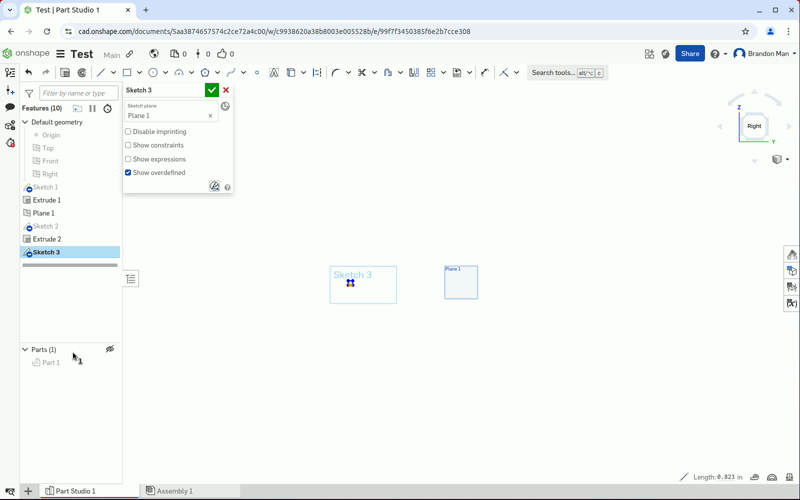
key(shift+y)
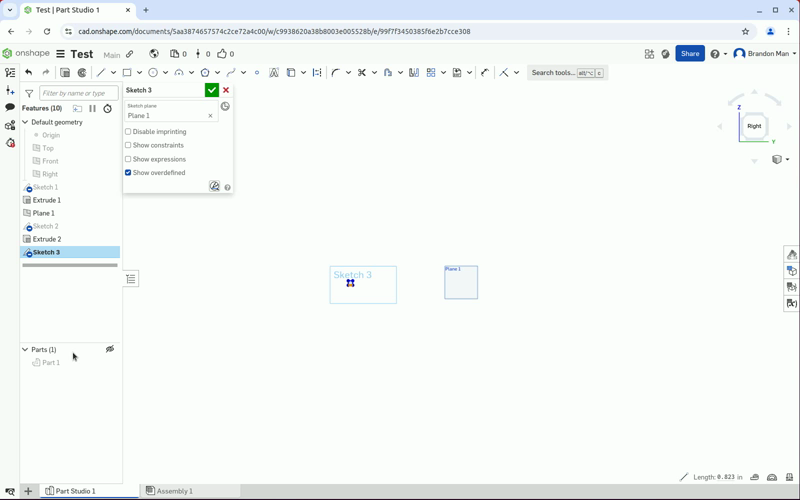
key(shift+e)
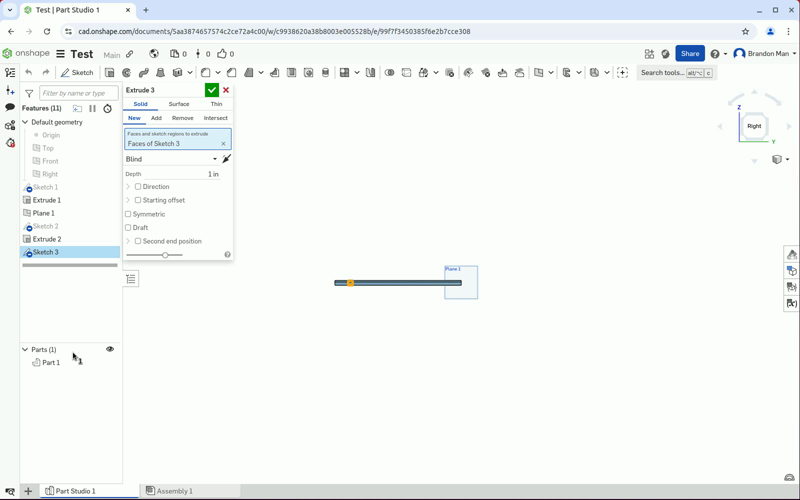
mouse_move(143, 106)
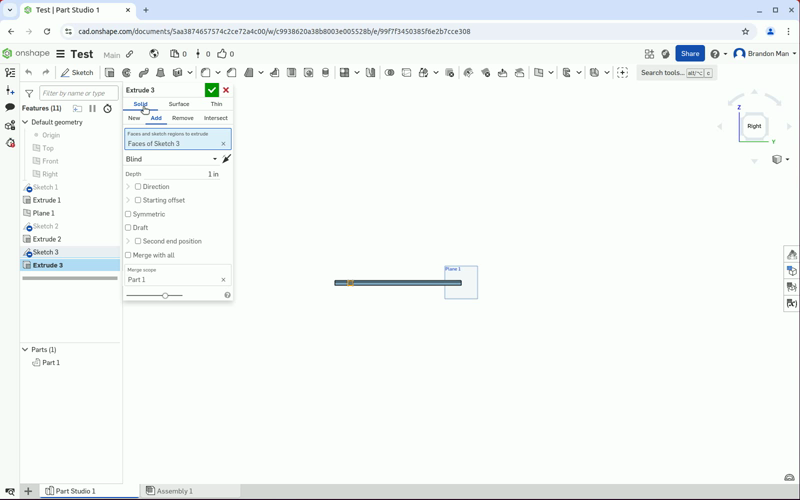
click(143, 106)
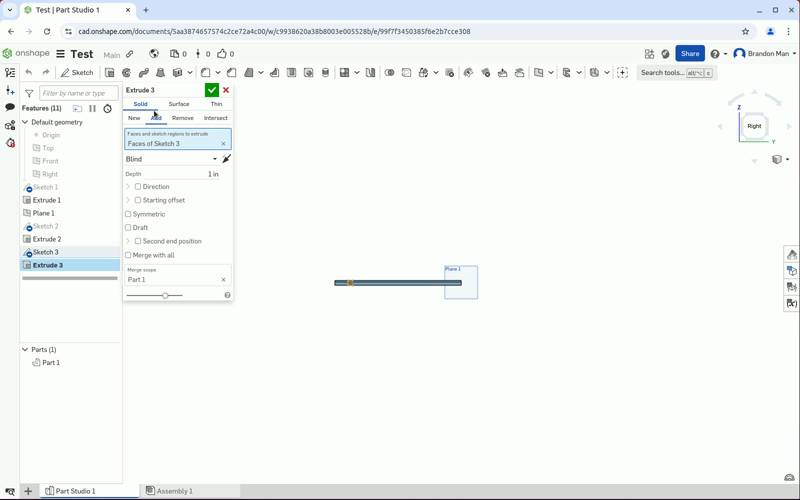
mouse_move(186, 120)
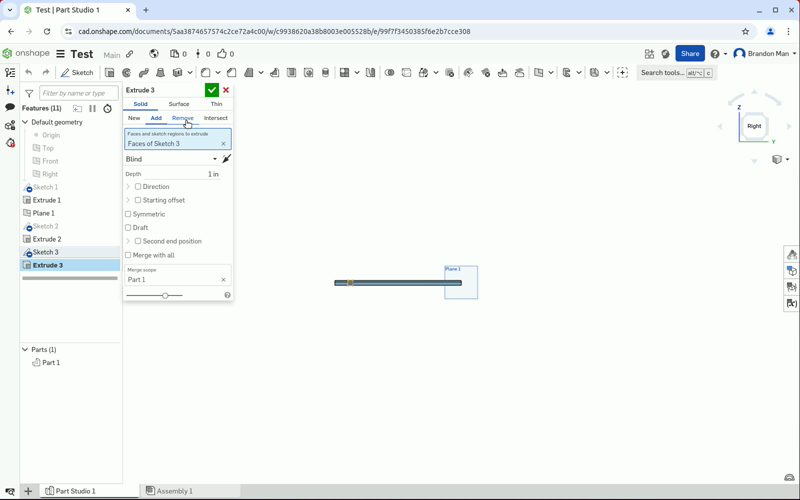
click(186, 120)
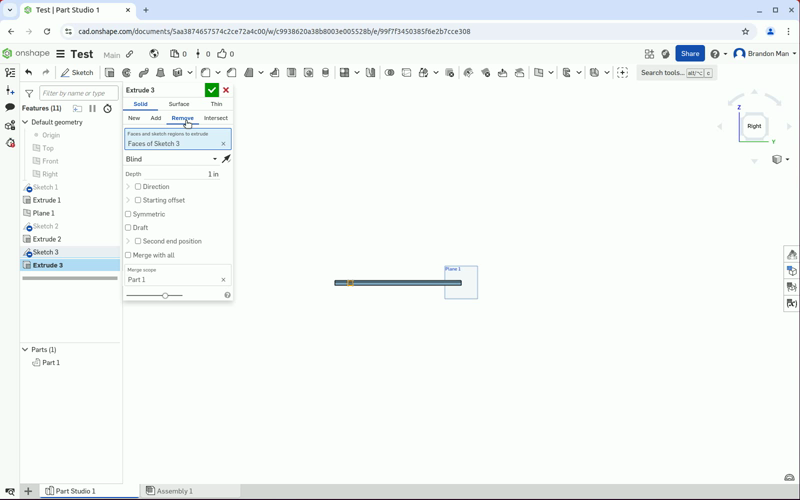
key(tab, 4)
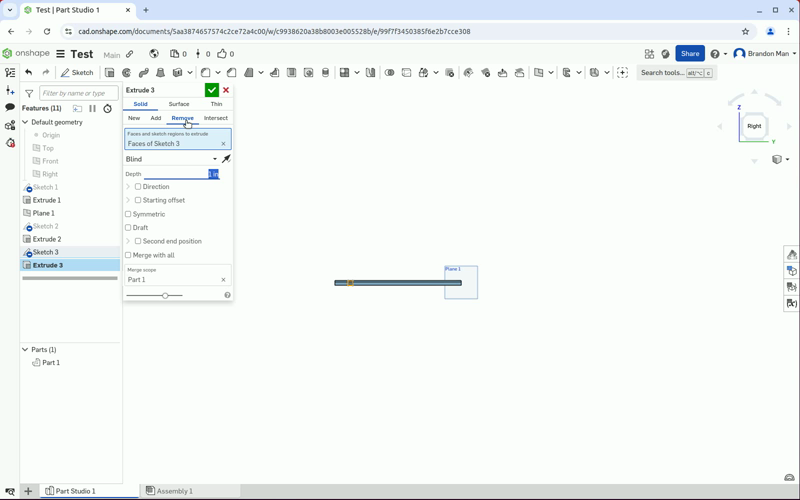
text(0.241)
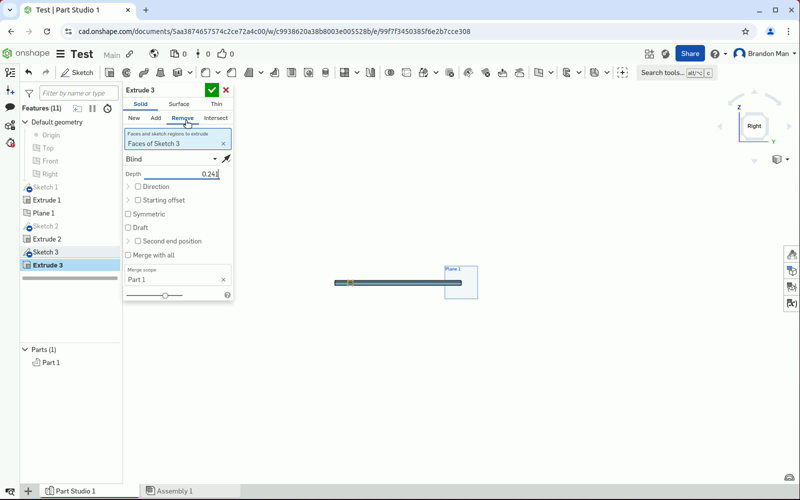
key(tab, 6)
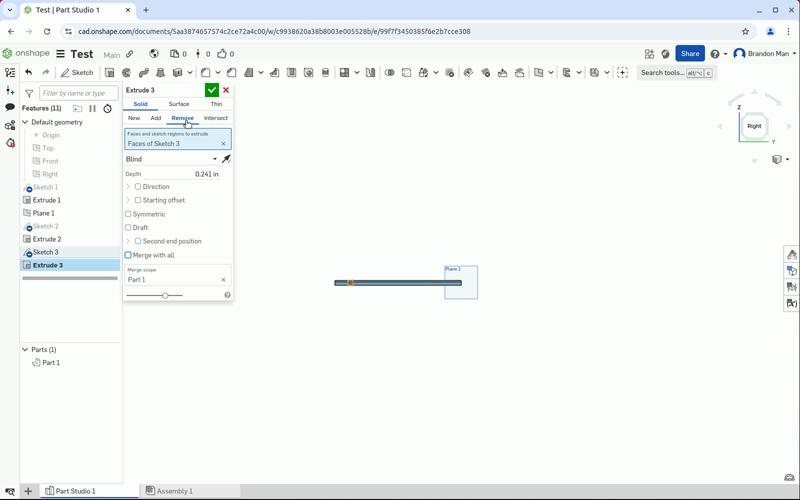
key(space)
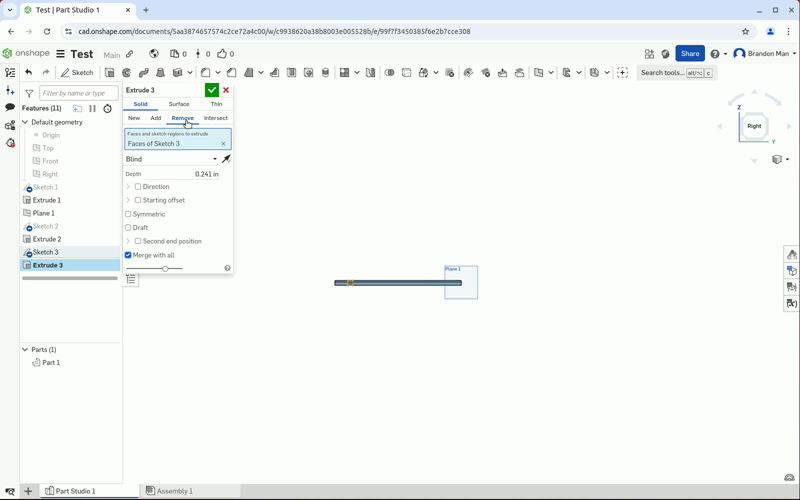
key(enter)
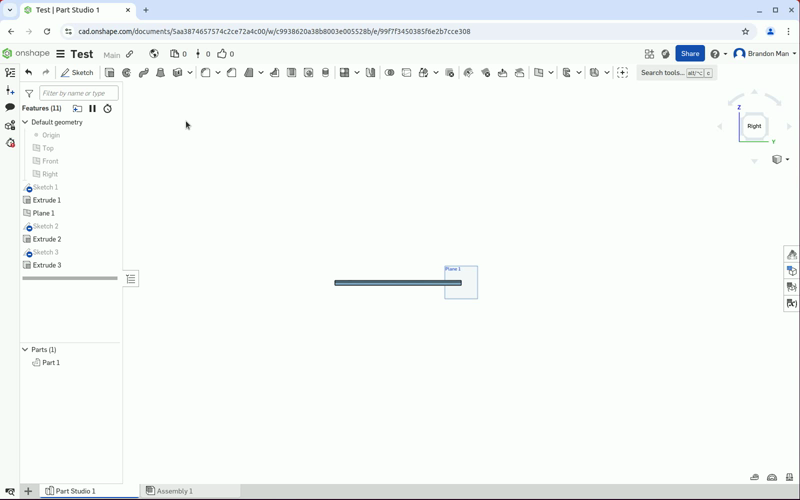
key(shift+h)
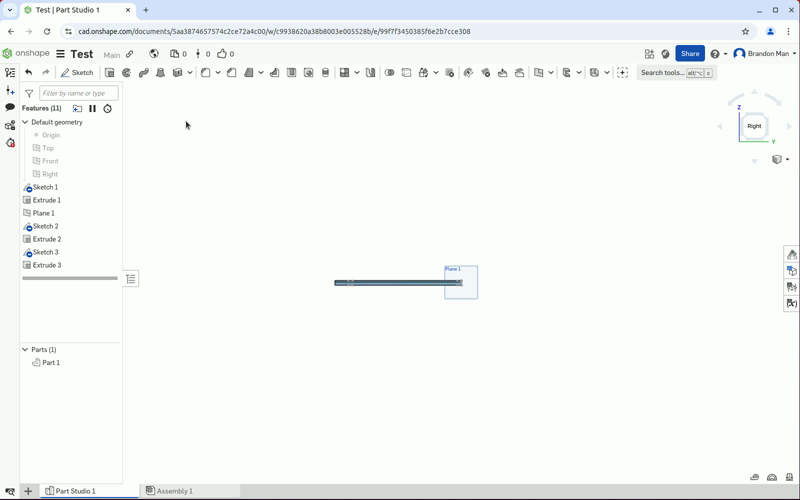
key(shift+h)
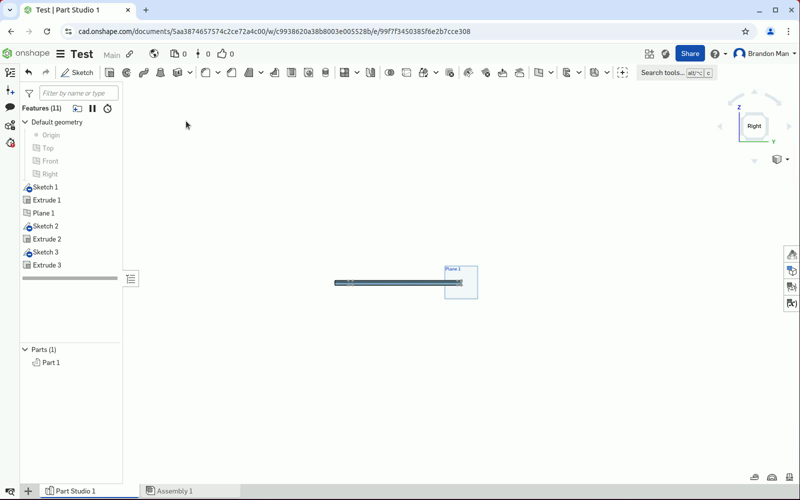
key(shift+7)
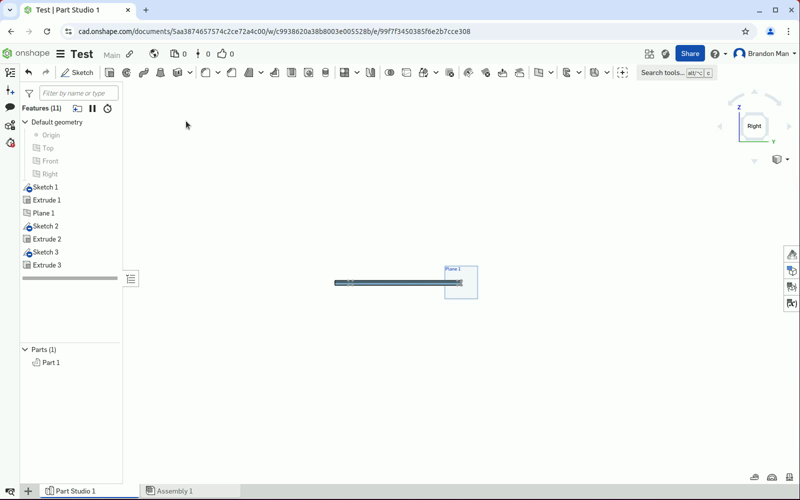
key(right, 2)
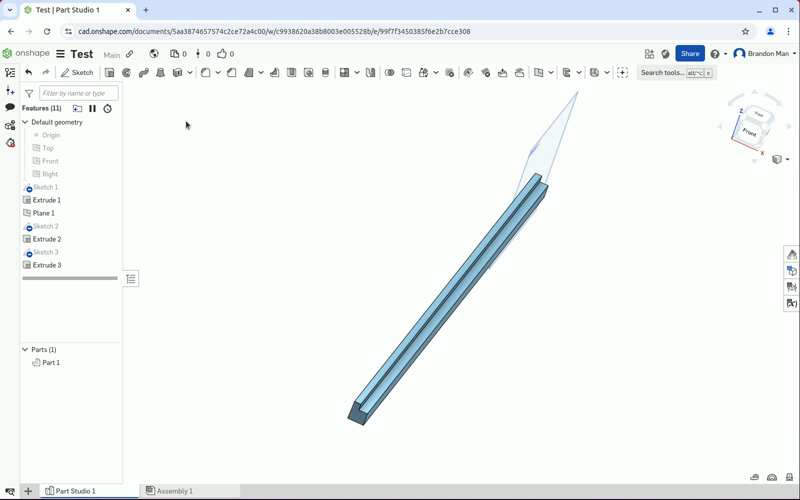
key(down, 2)
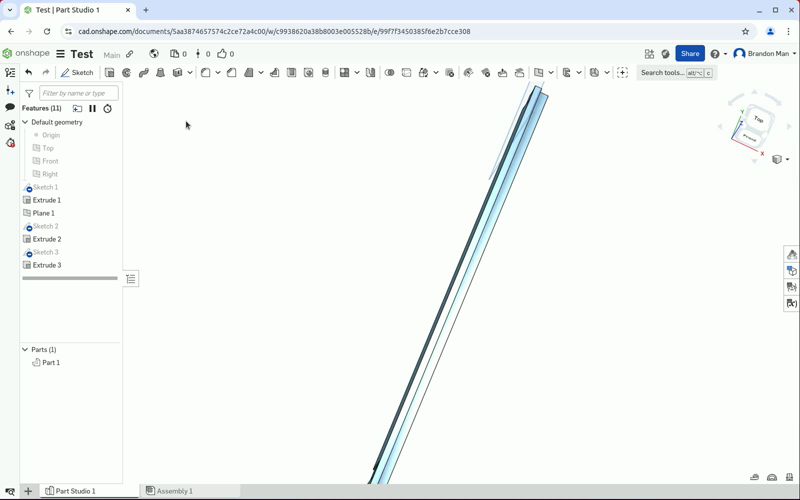
key(up, 2)
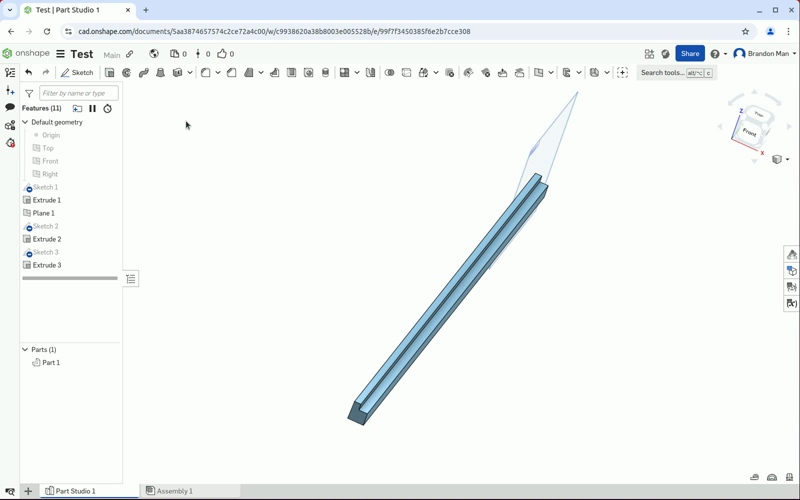
key(left, 2)
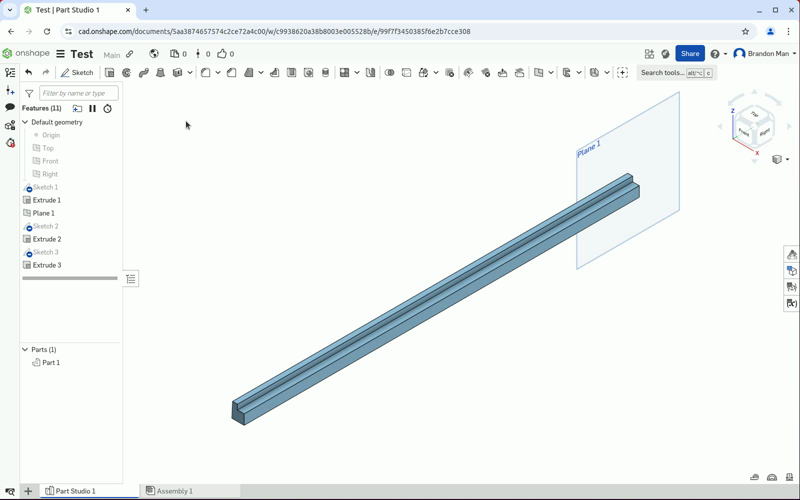
mouse_move(73, 189)
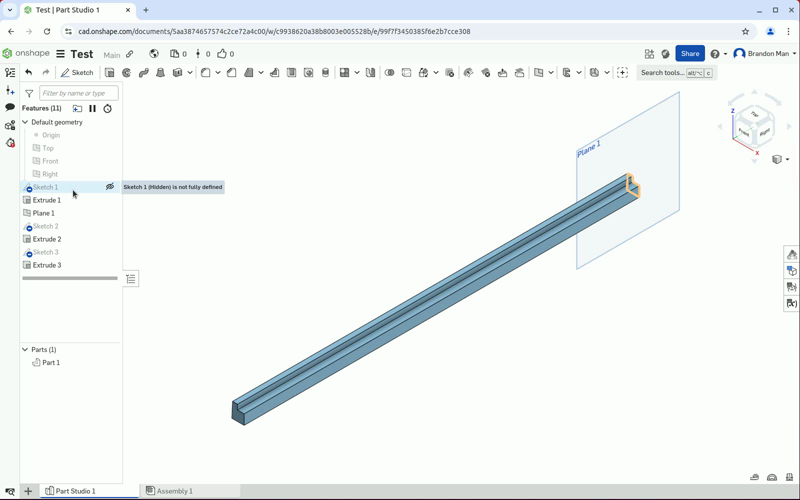
click(73, 189)